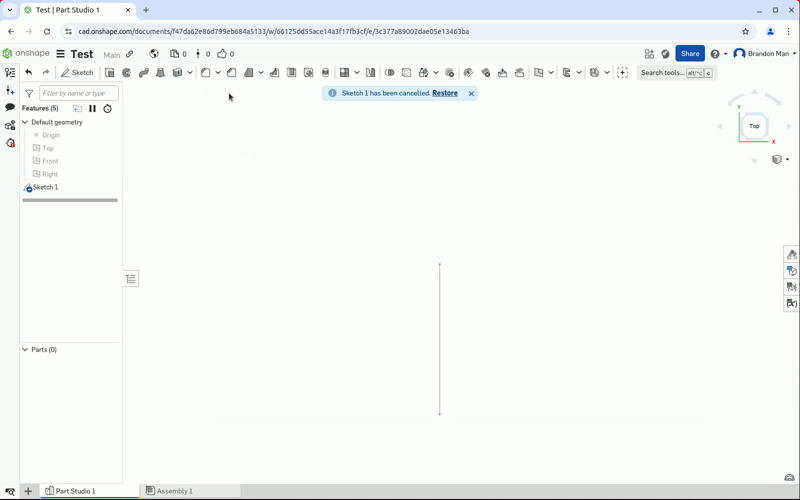
key(shift+h)
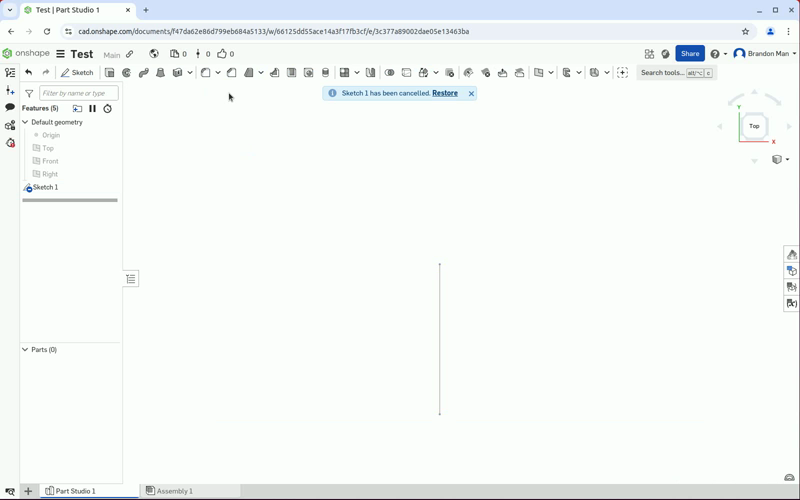
key(shift+s)
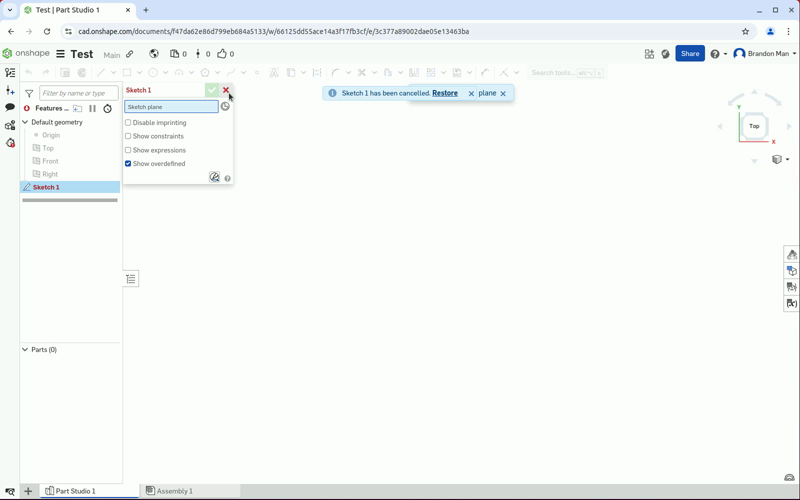
mouse_move(73, 150)
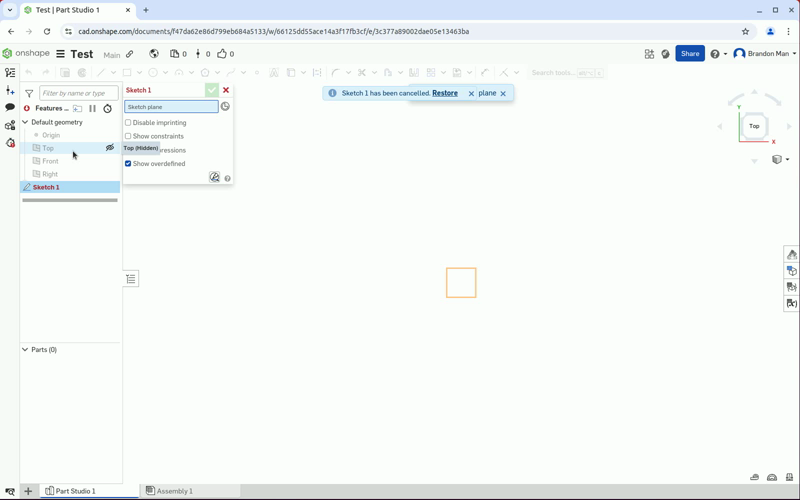
click(73, 150)
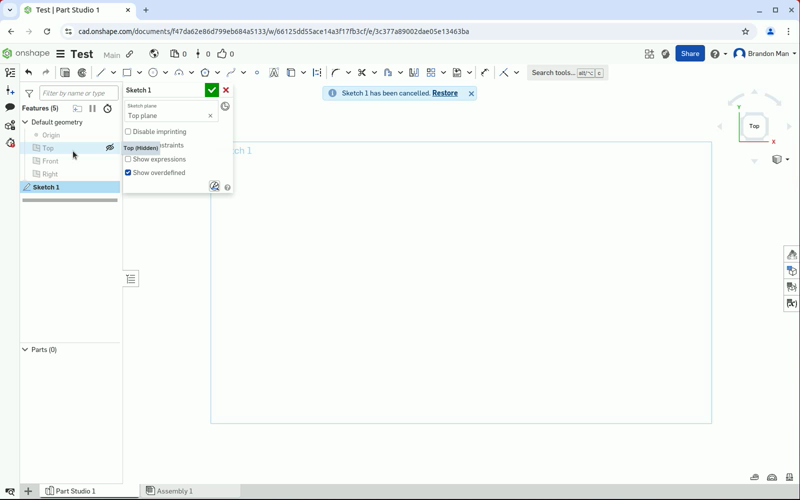
mouse_move(73, 352)
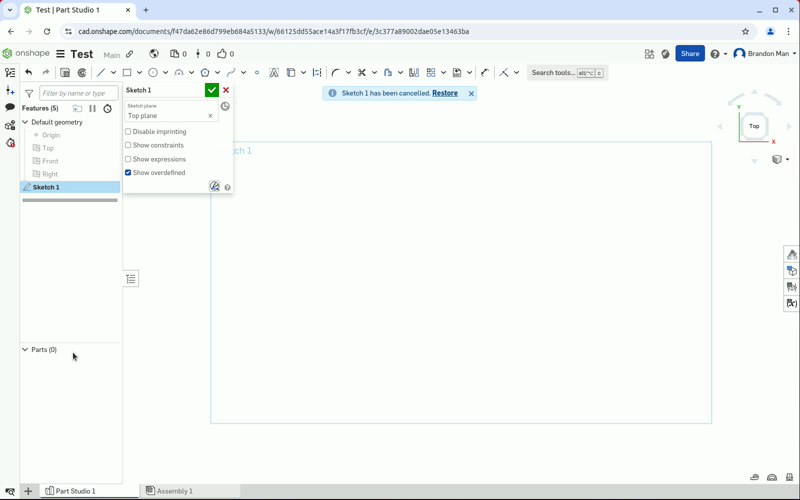
key(y)
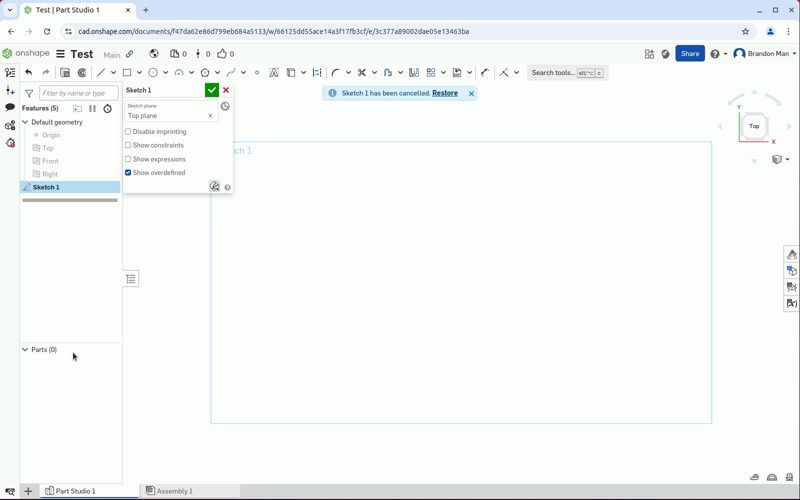
key(l)
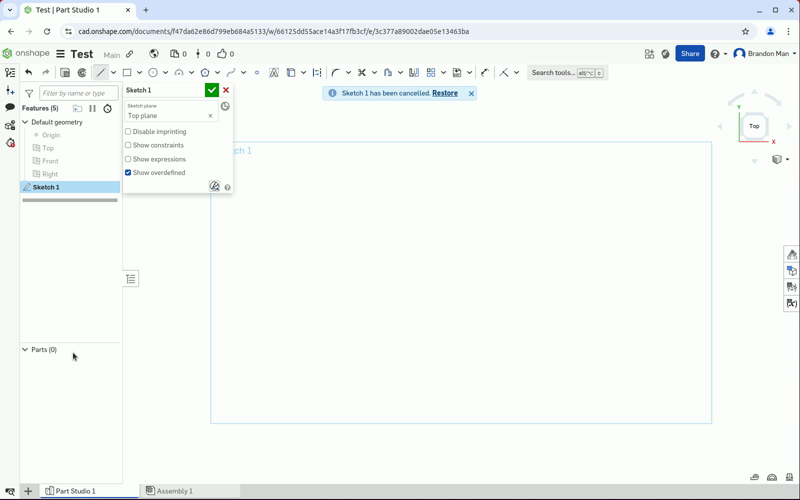
key_down(shift)
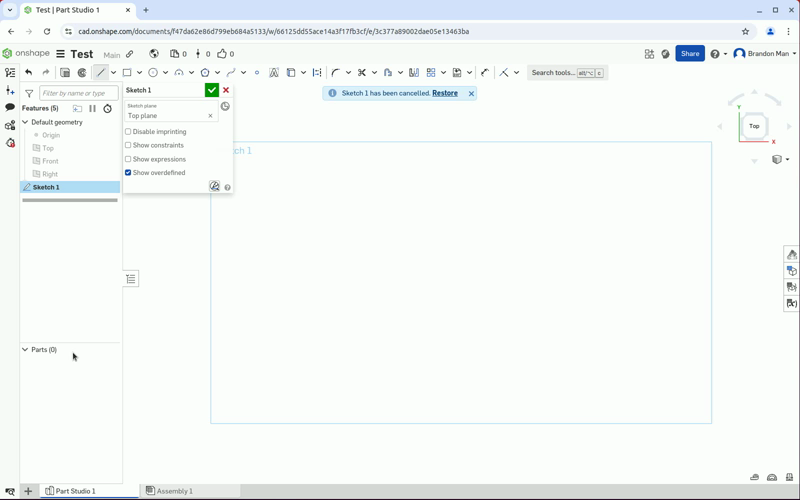
mouse_move(348, 217)
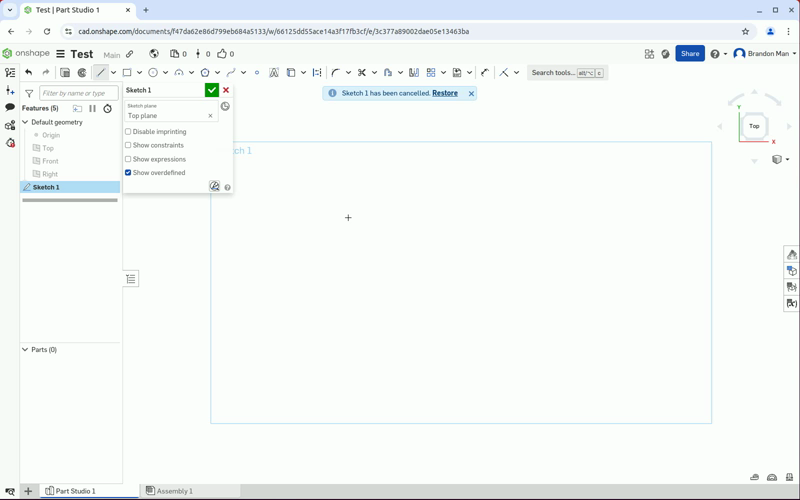
click(348, 217)
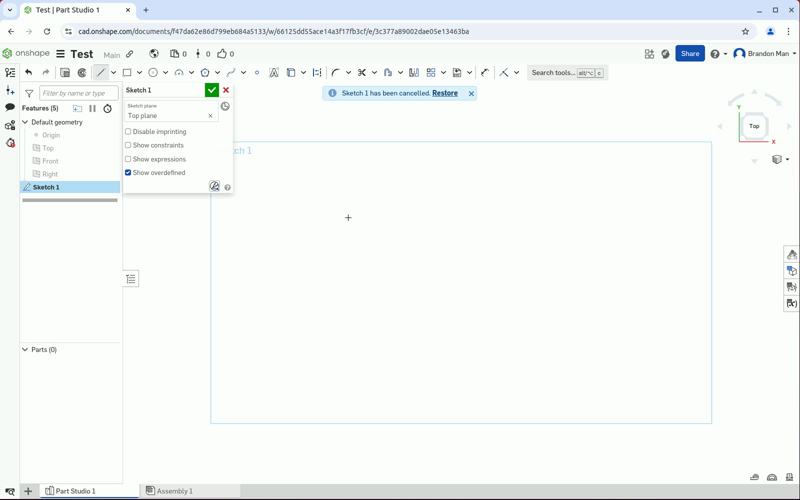
key_up(shift)
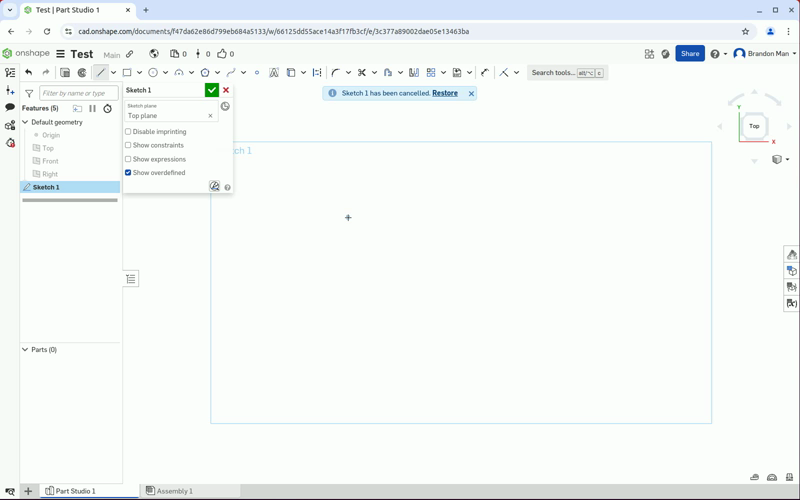
key_down(shift)
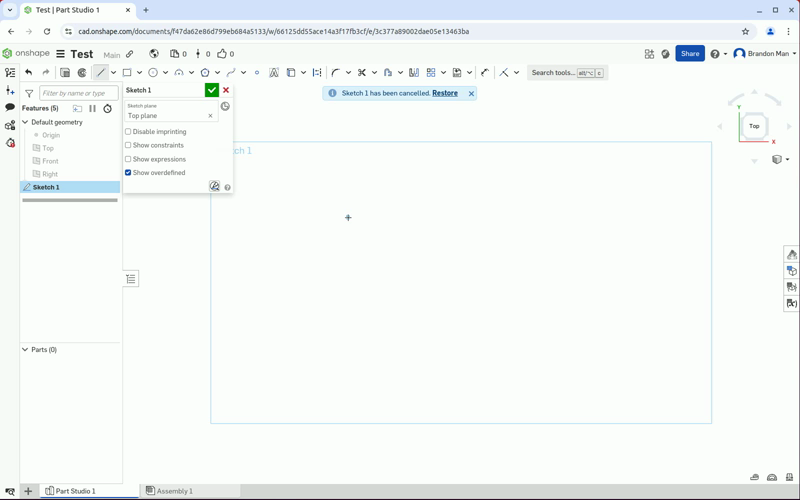
mouse_move(378, 217)
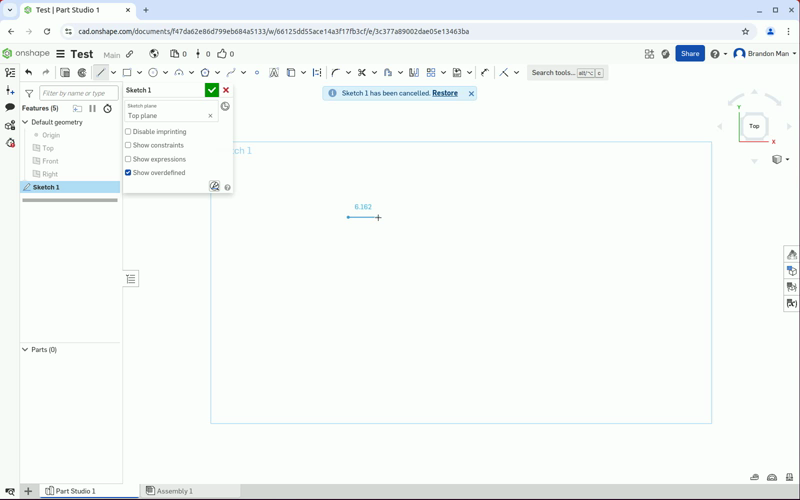
mouse_move(380, 217)
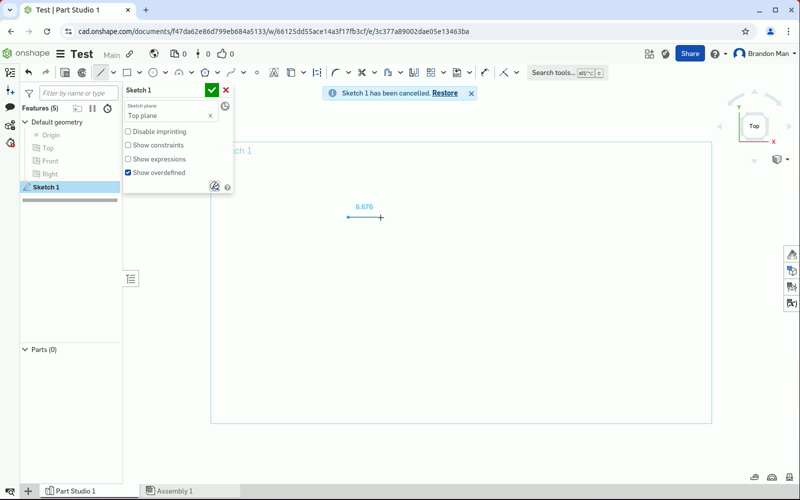
click(380, 217)
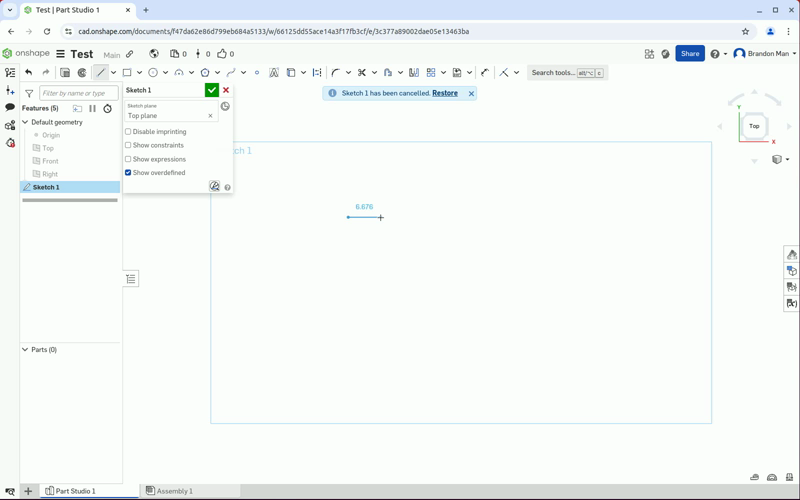
key_up(shift)
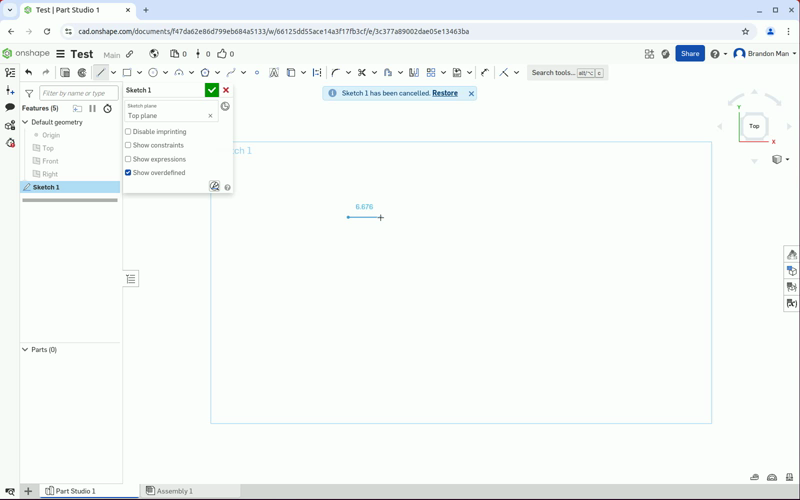
key_down(shift)
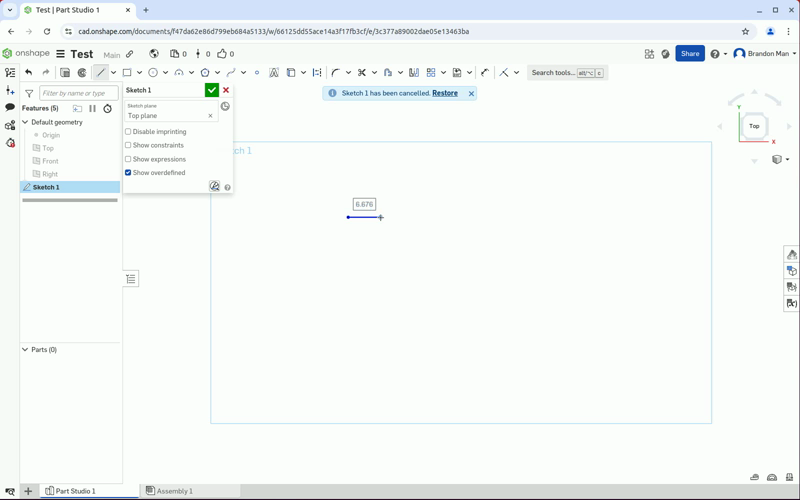
mouse_move(410, 217)
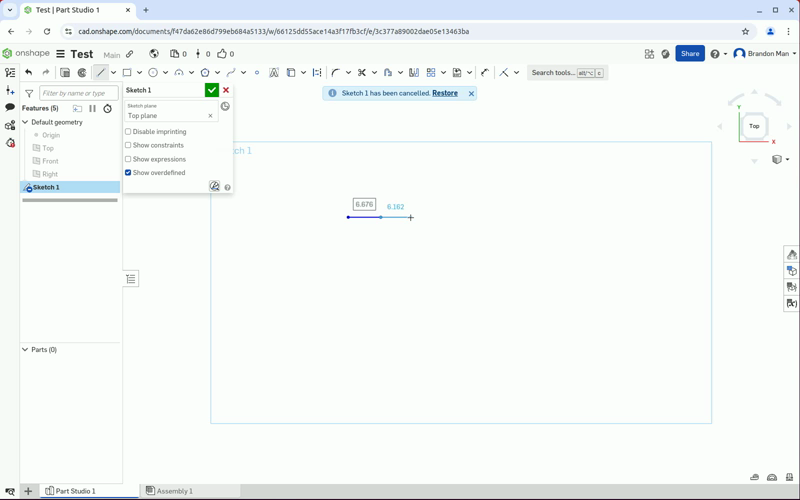
mouse_move(380, 184)
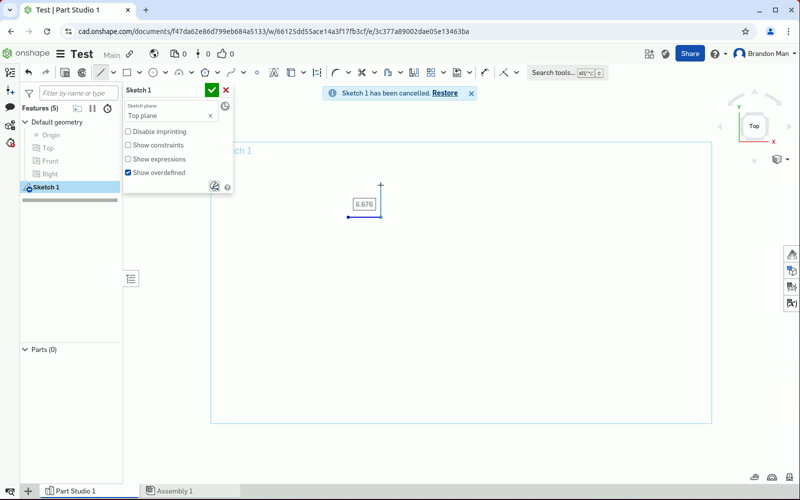
click(380, 184)
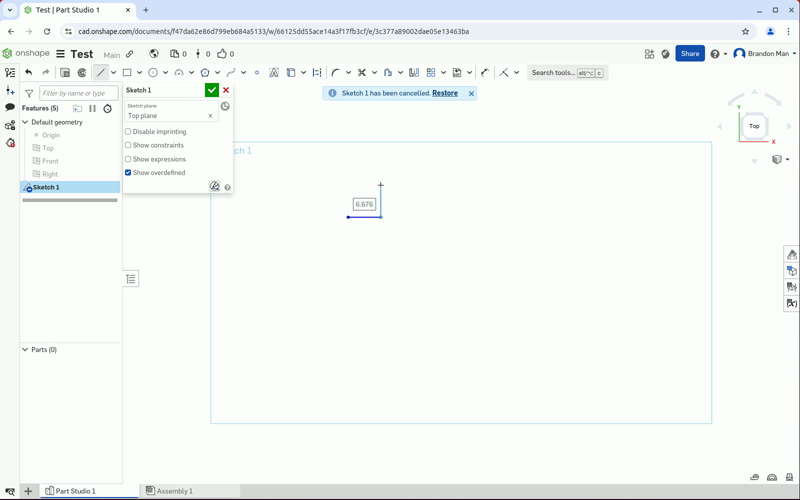
key_up(shift)
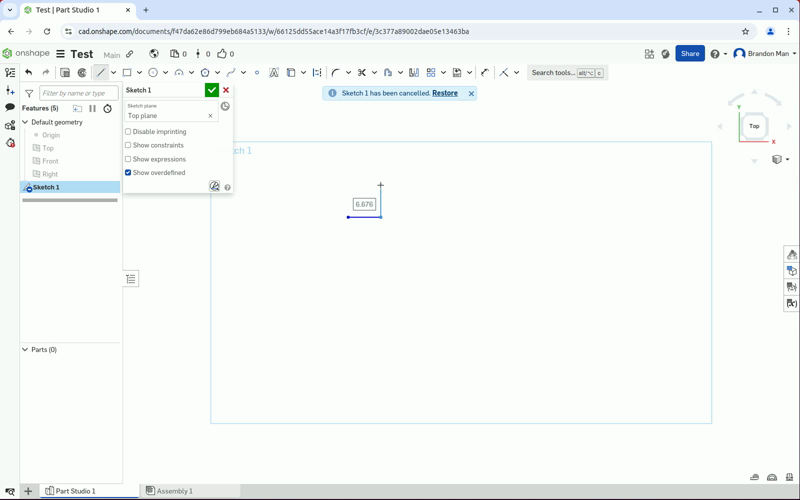
key_down(shift)
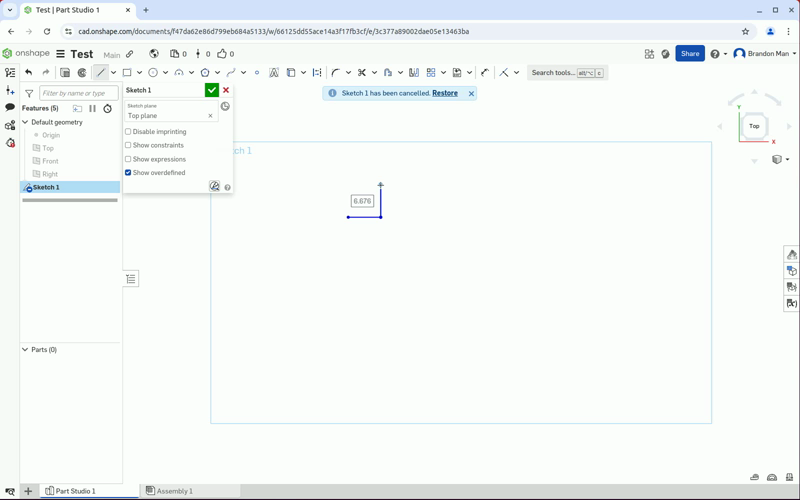
mouse_move(410, 184)
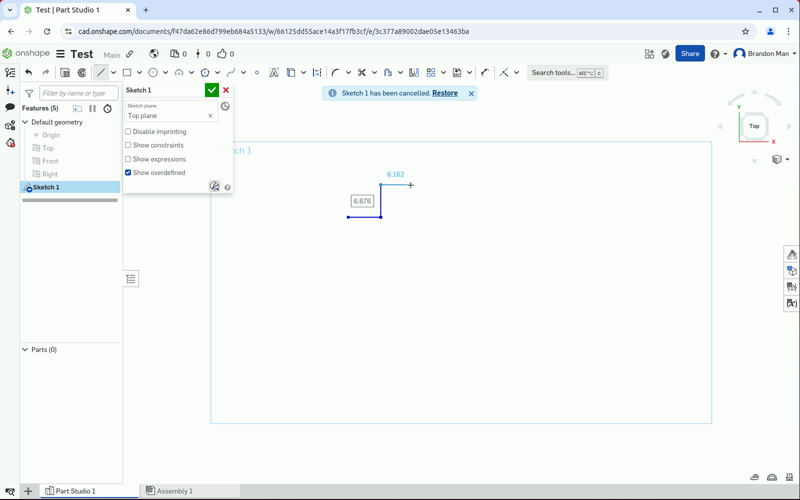
mouse_move(348, 184)
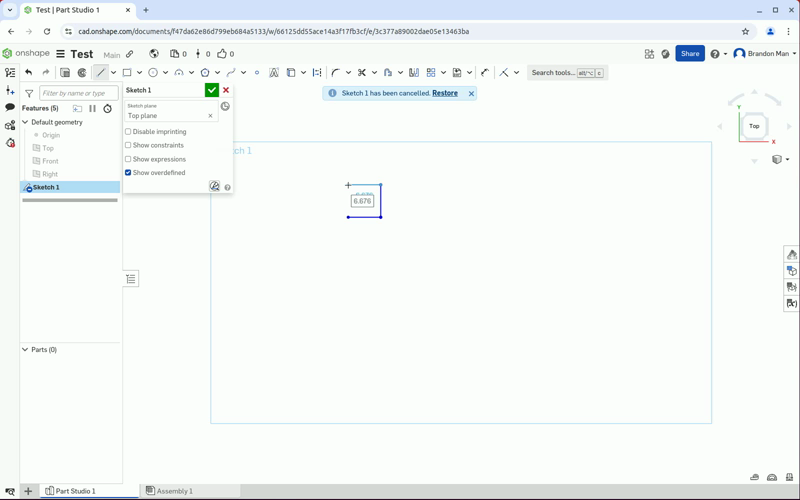
click(348, 184)
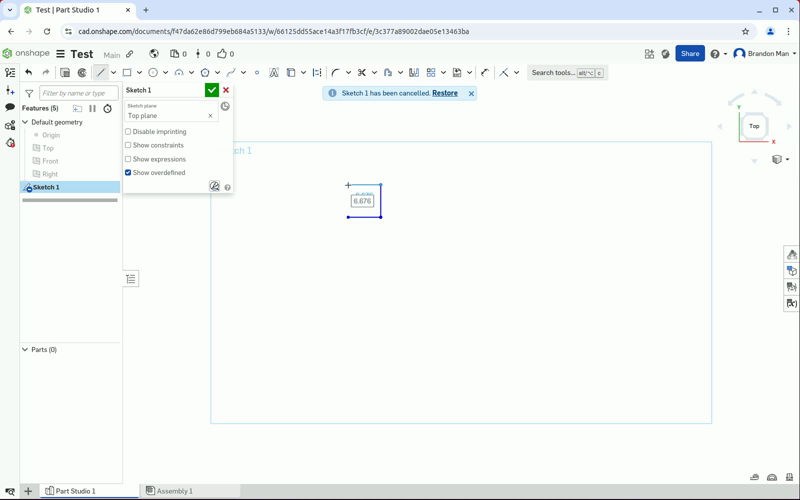
key_up(shift)
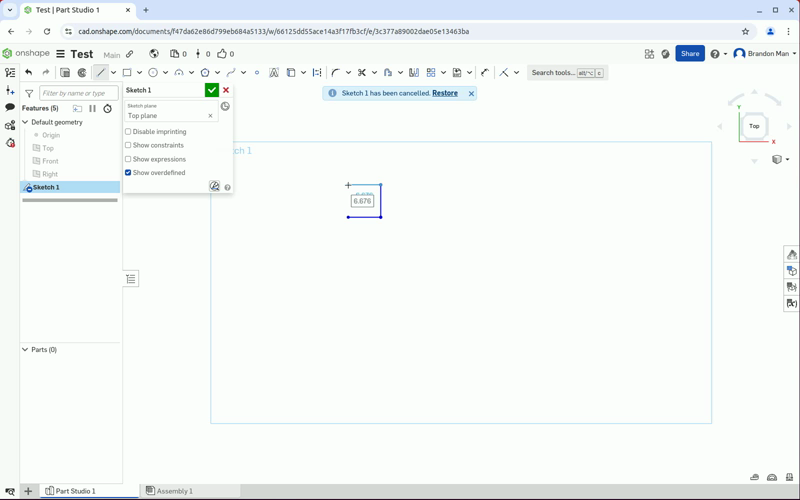
mouse_move(378, 184)
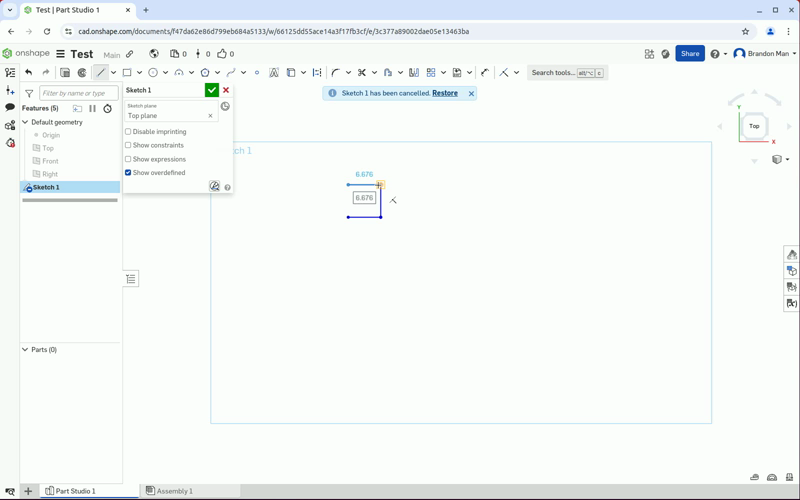
key_down(shift)
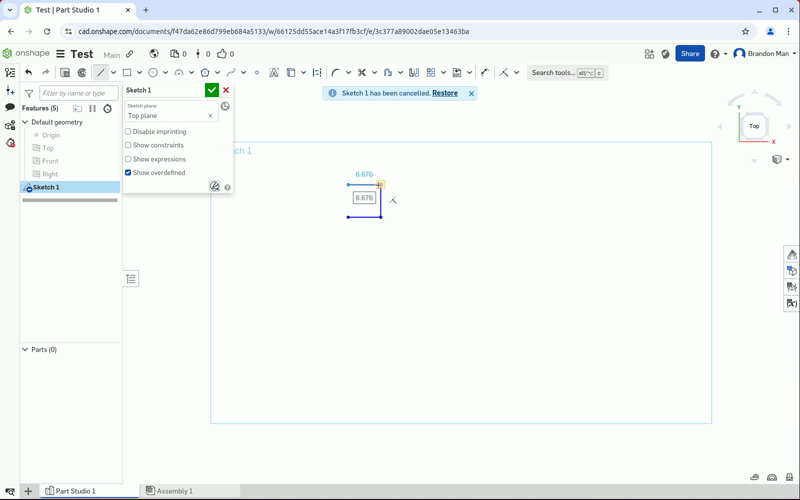
mouse_move(348, 217)
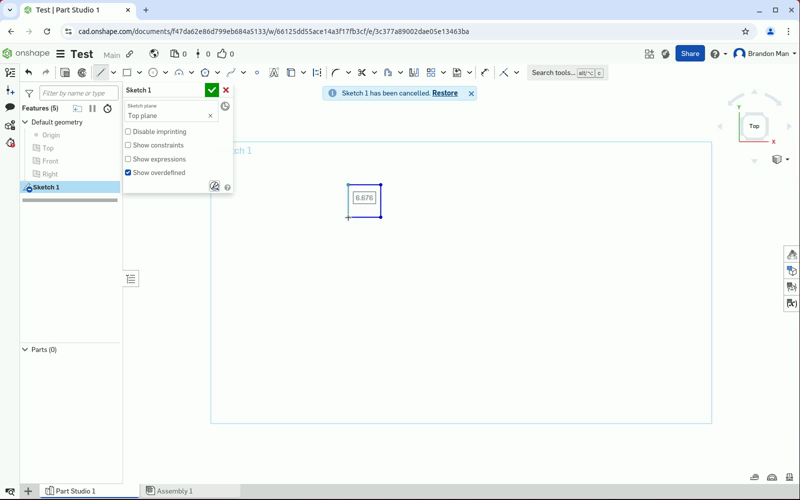
key_up(shift)
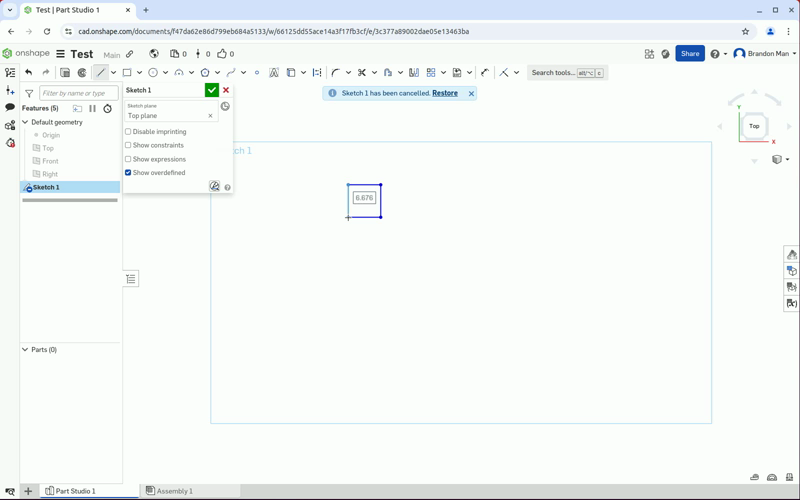
click(348, 217)
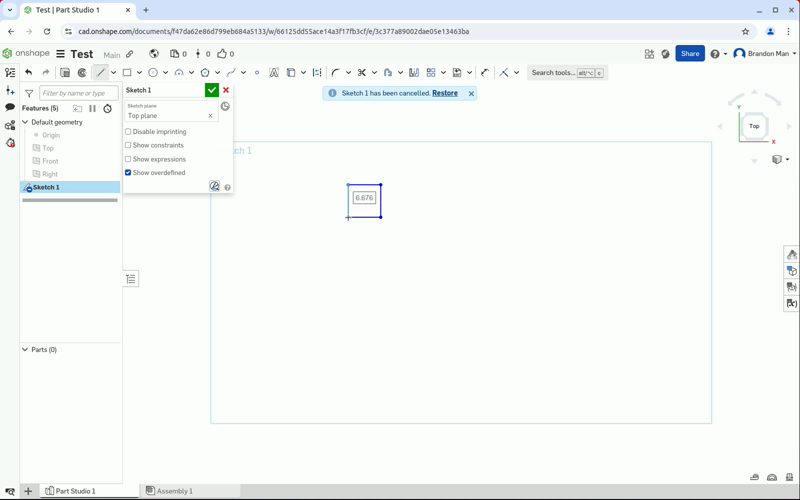
key(esc)
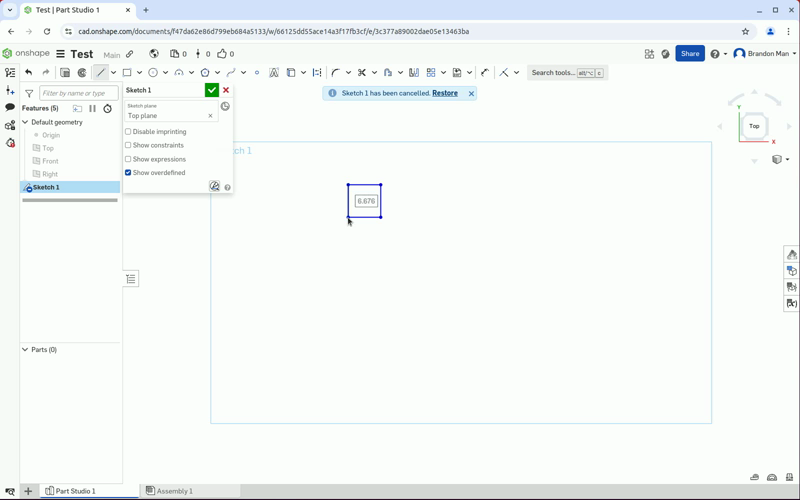
mouse_move(357, 187)
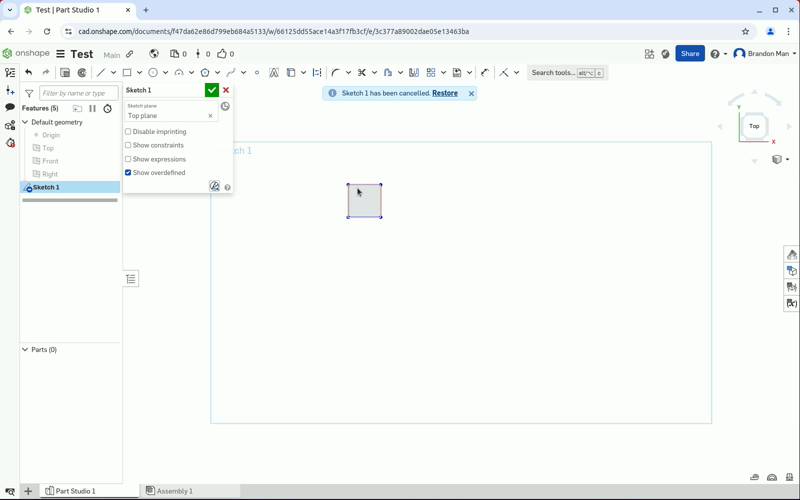
scroll(6)
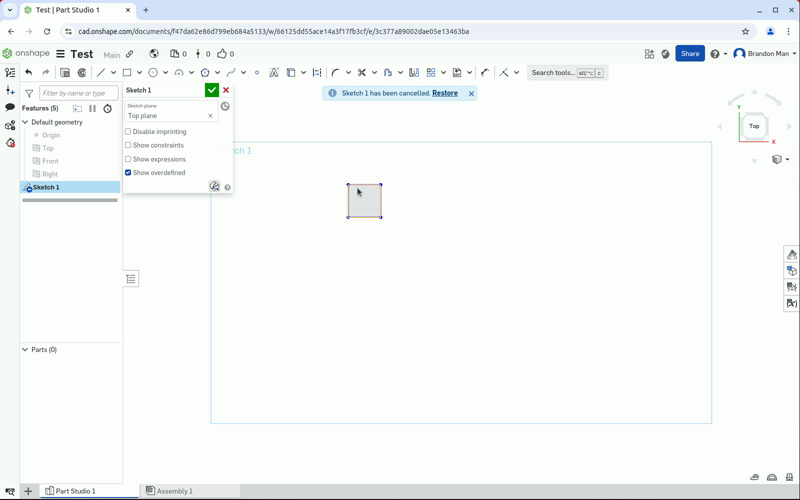
scroll(6)
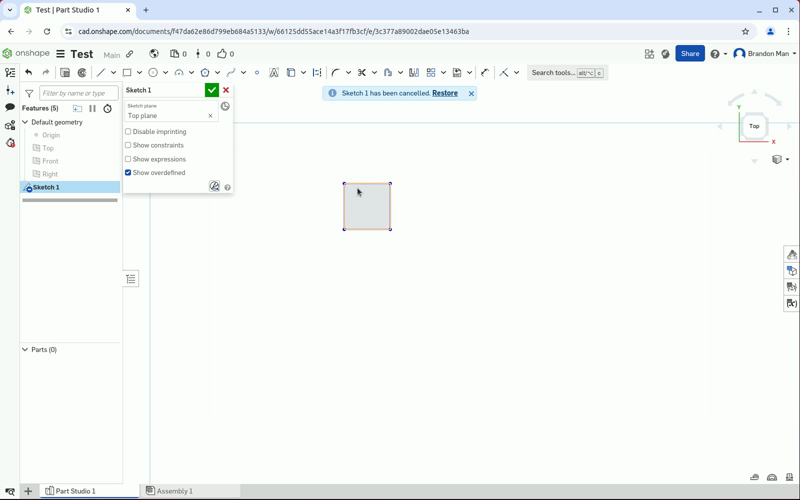
scroll(6)
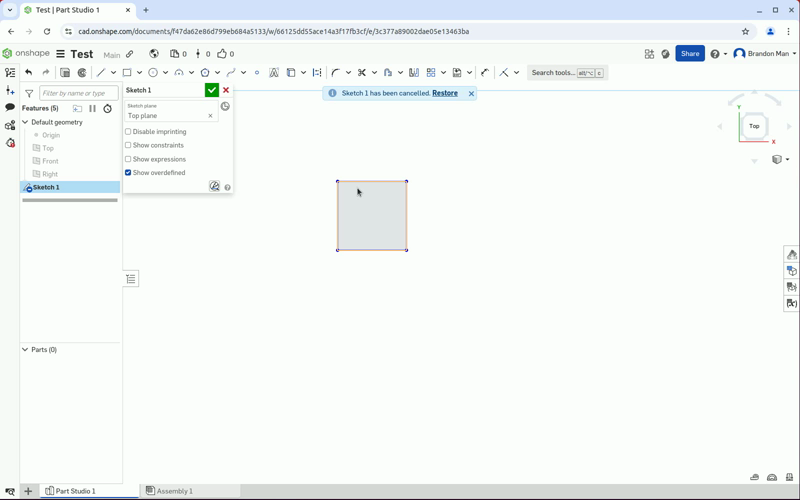
scroll(6)
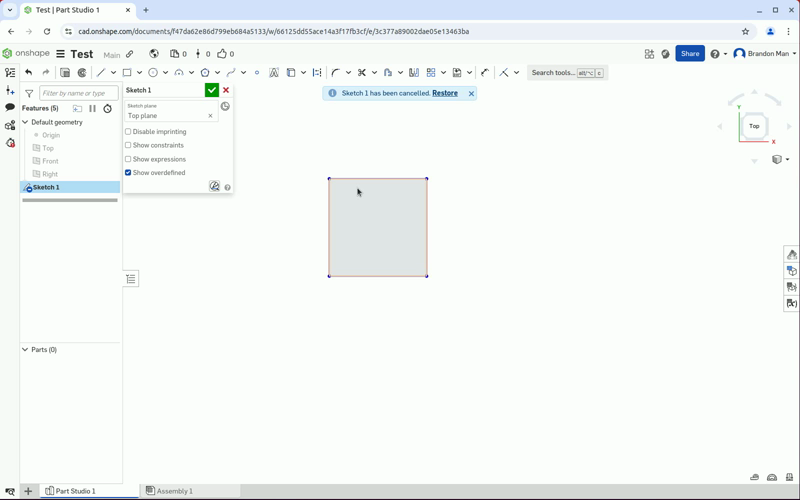
scroll(6)
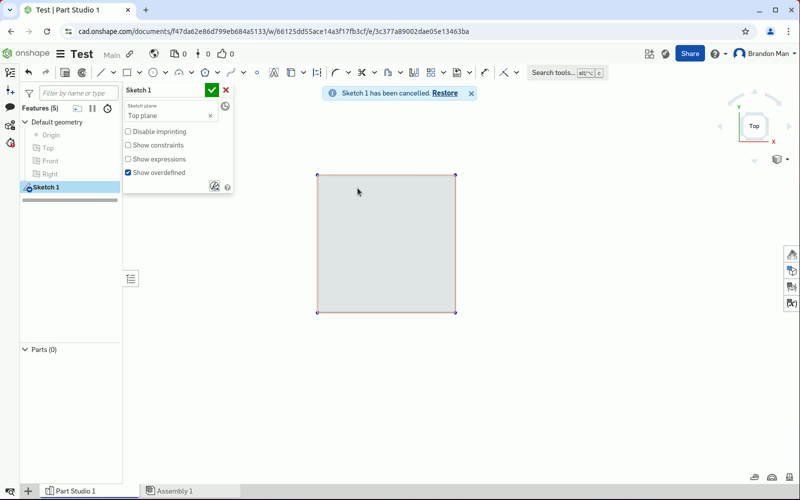
scroll(6)
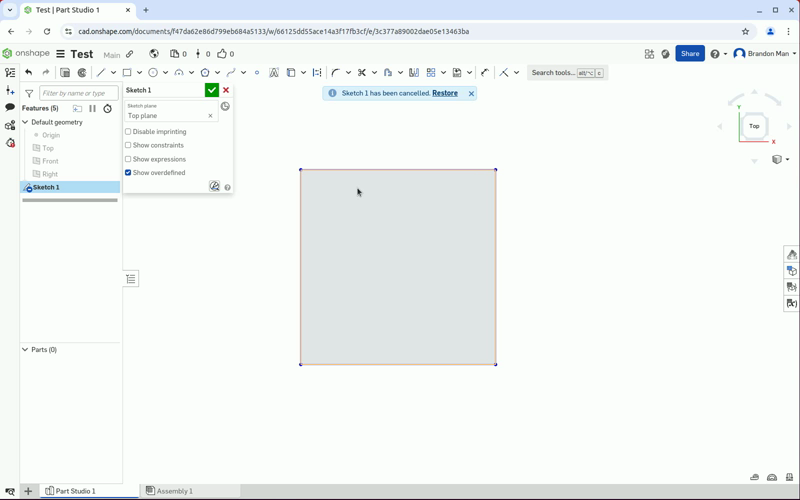
scroll(6)
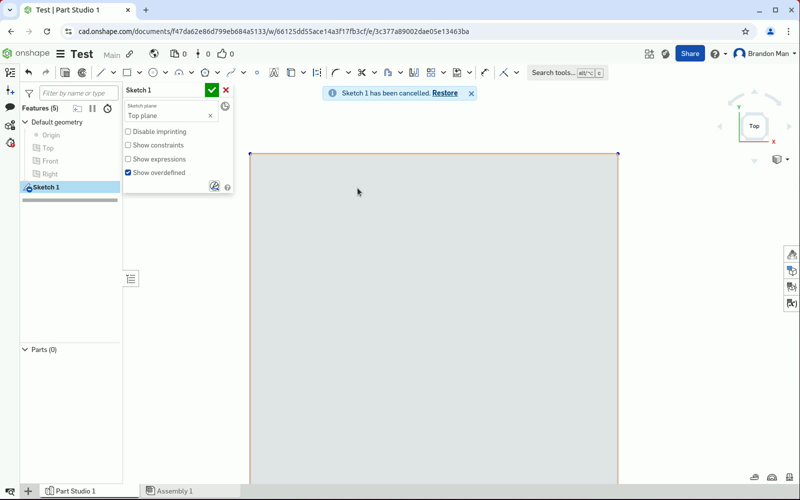
click(357, 187)
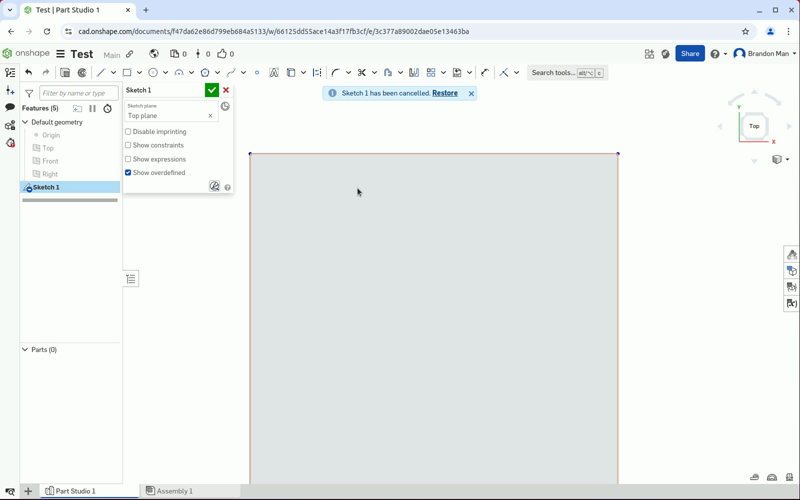
scroll(-6)
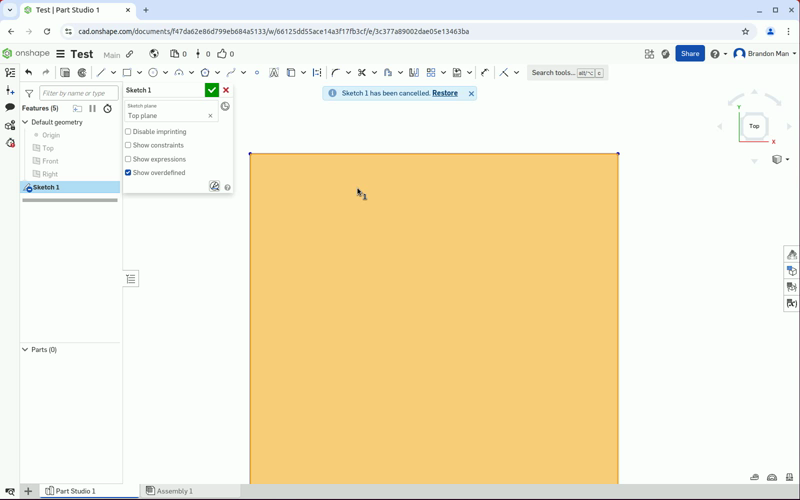
scroll(-6)
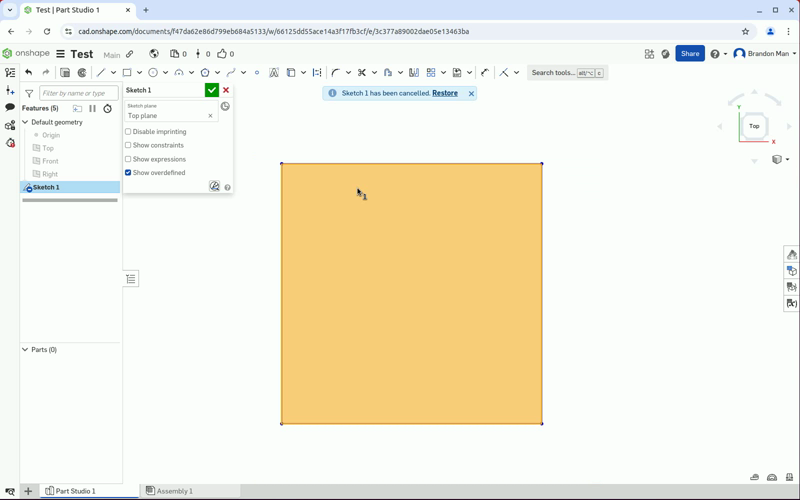
scroll(-6)
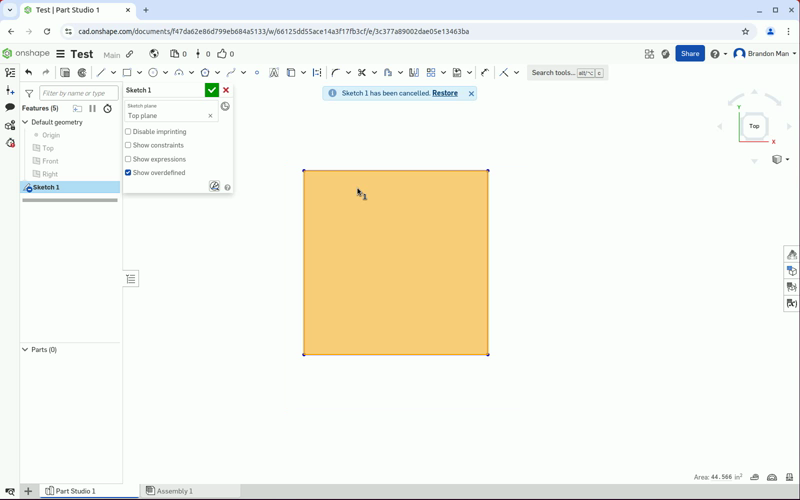
scroll(-6)
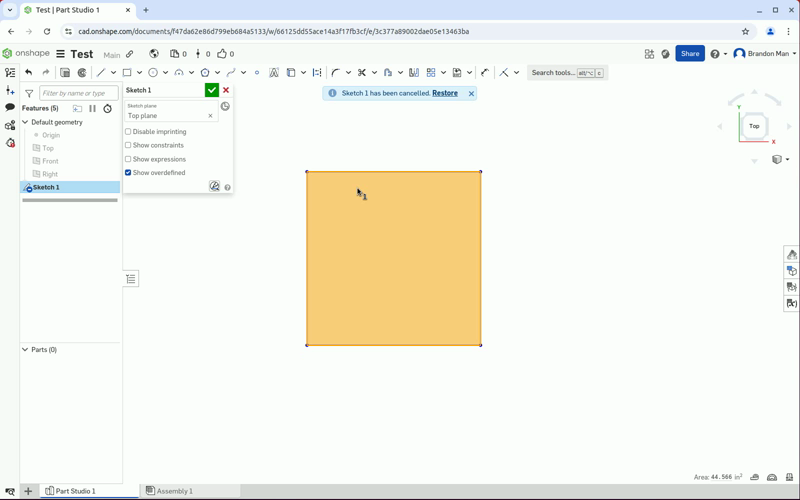
scroll(-6)
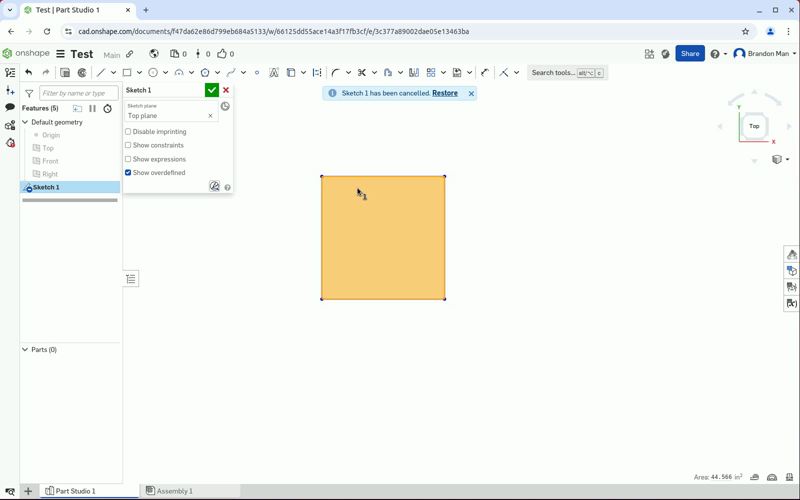
scroll(-6)
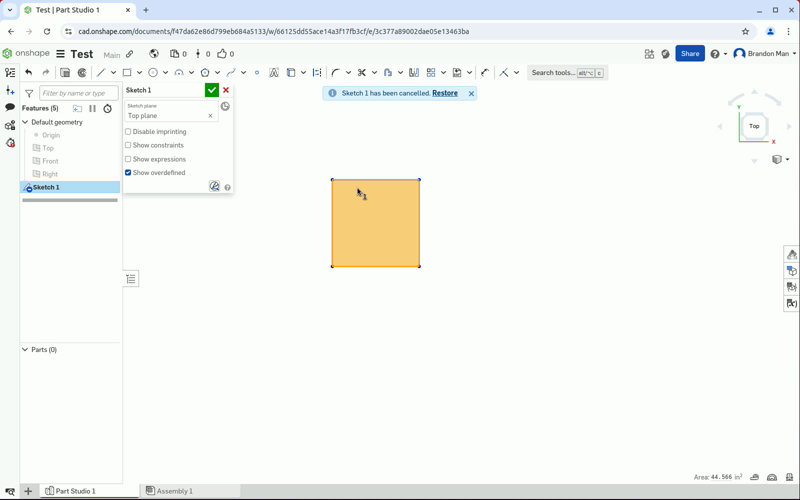
scroll(-6)
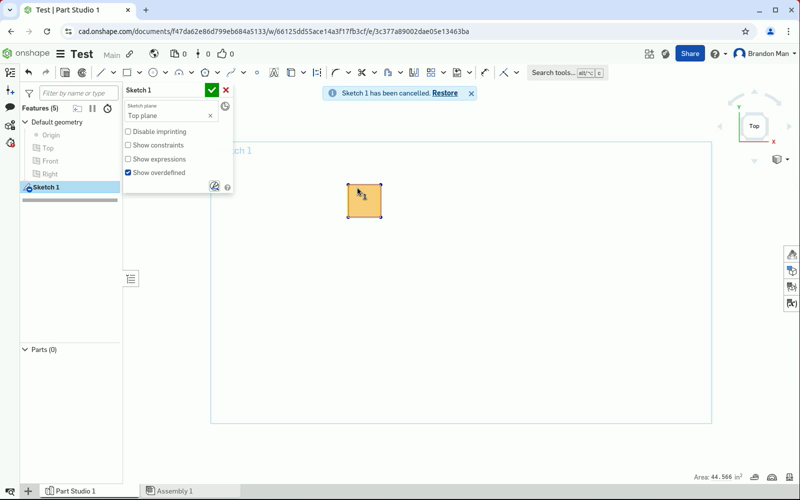
mouse_move(73, 352)
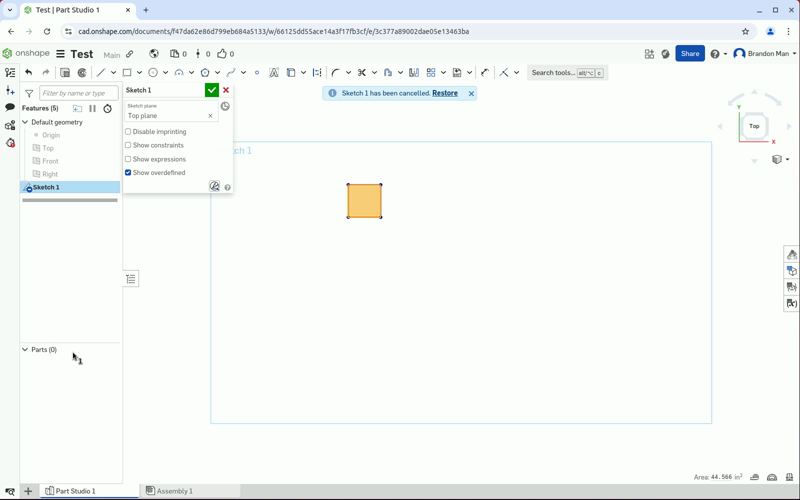
key(shift+y)
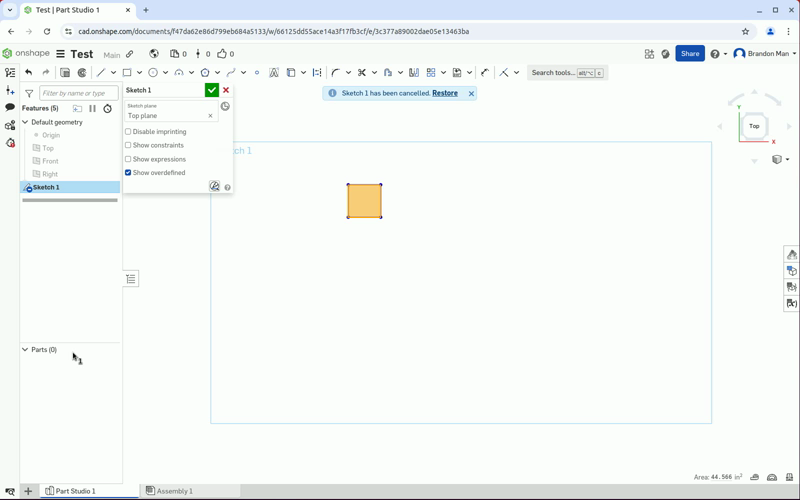
key(shift+e)
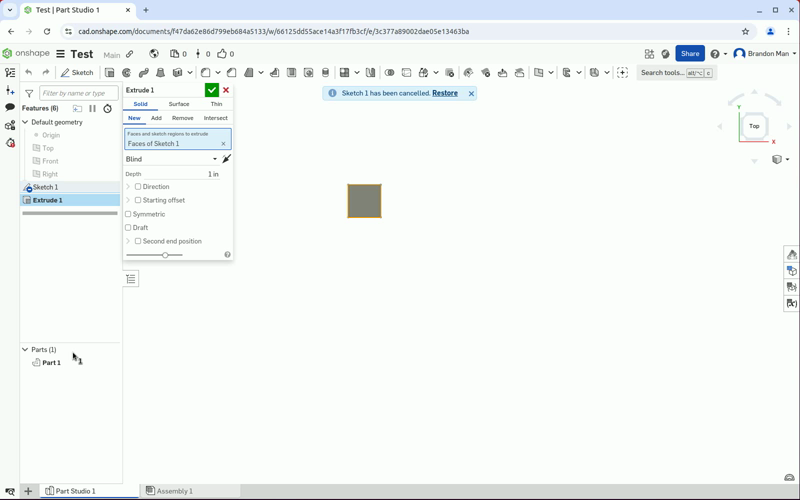
mouse_move(143, 106)
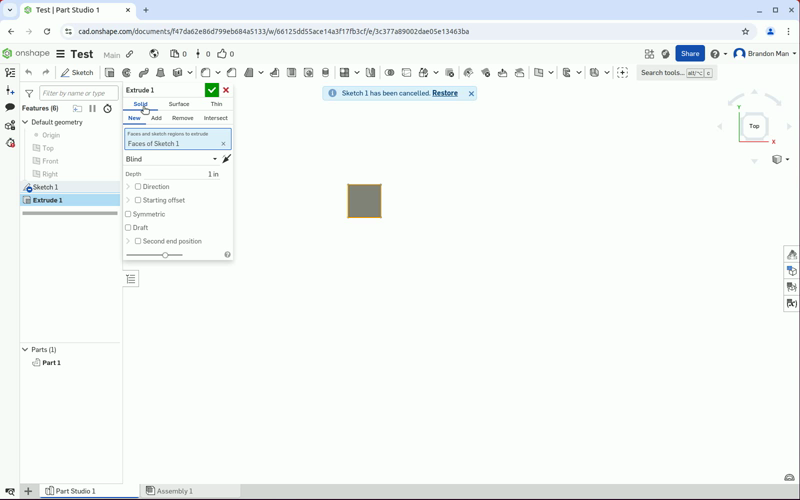
click(143, 106)
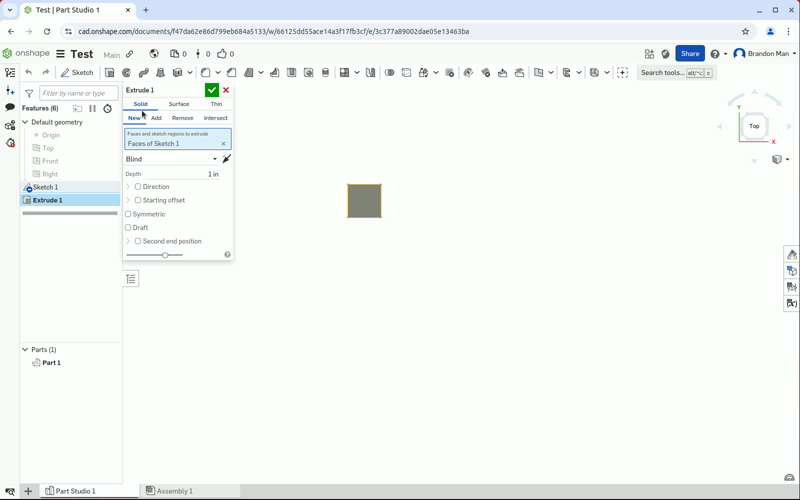
mouse_move(137, 120)
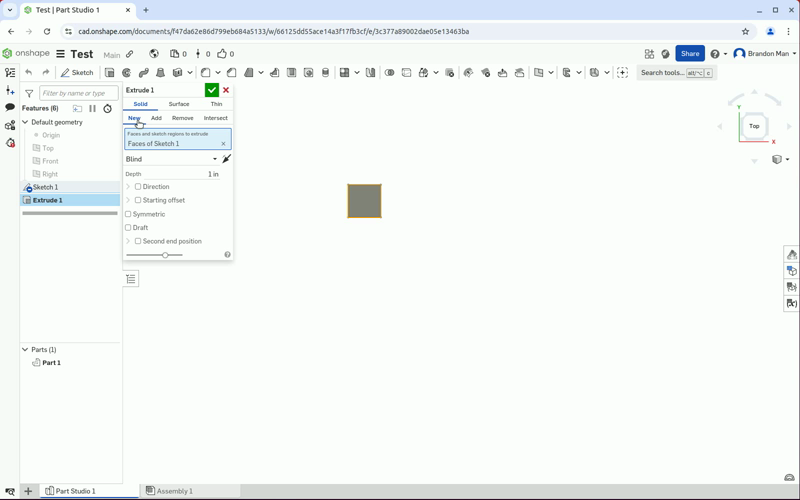
click(137, 120)
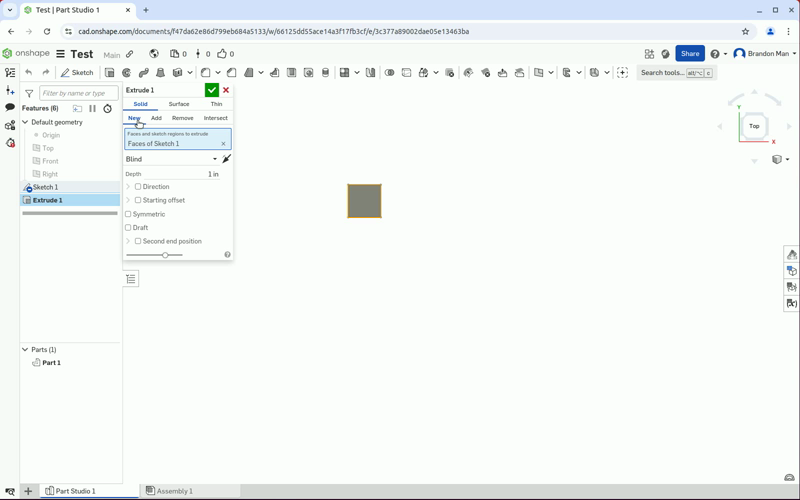
key(tab, 4)
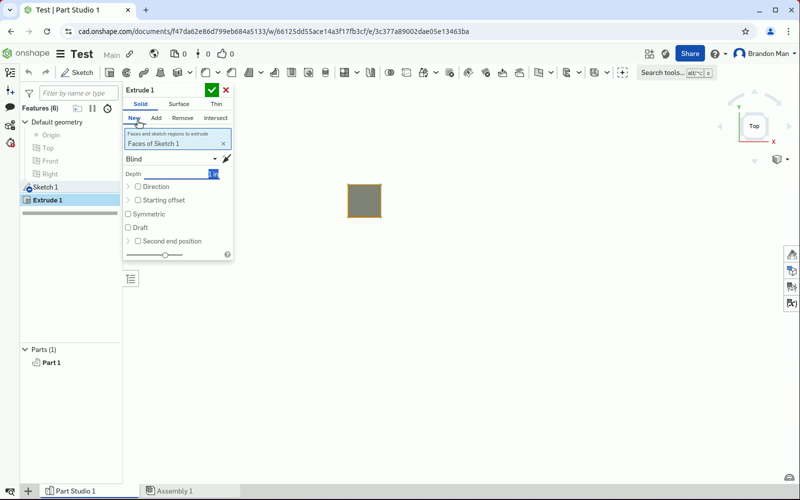
text(6.258)
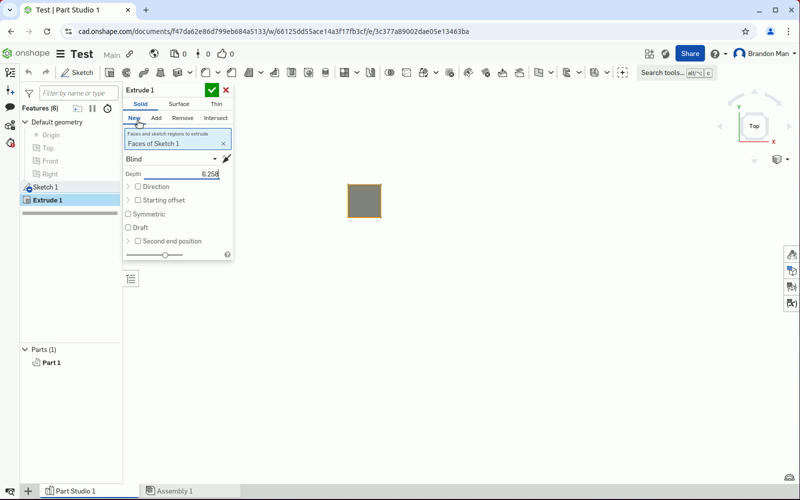
key(tab, 3)
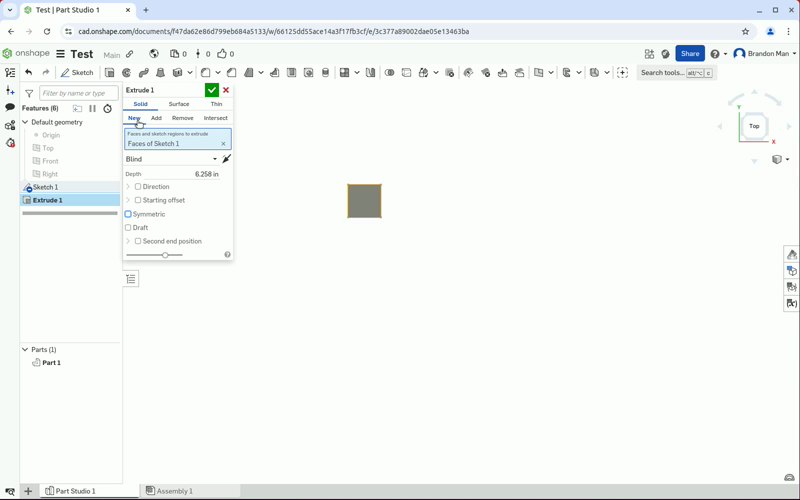
key(space)
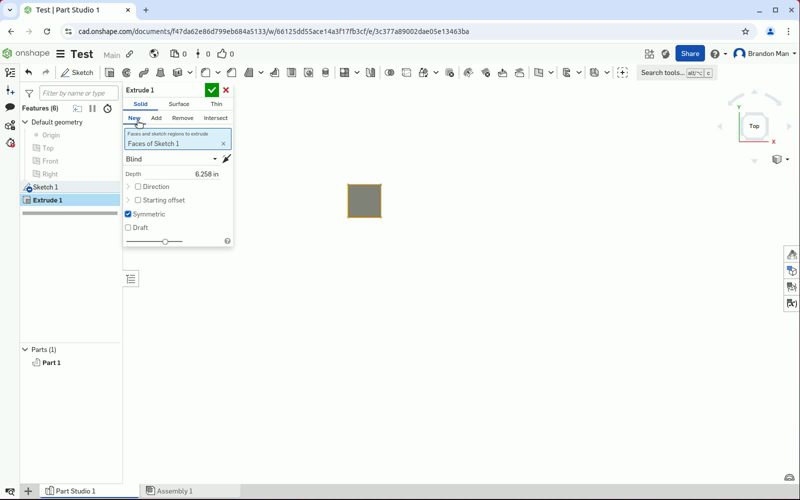
key(enter)
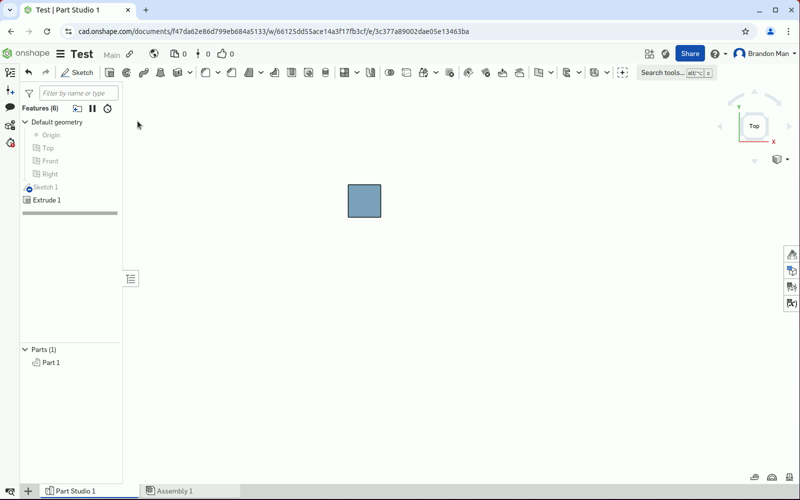
key(shift+h)
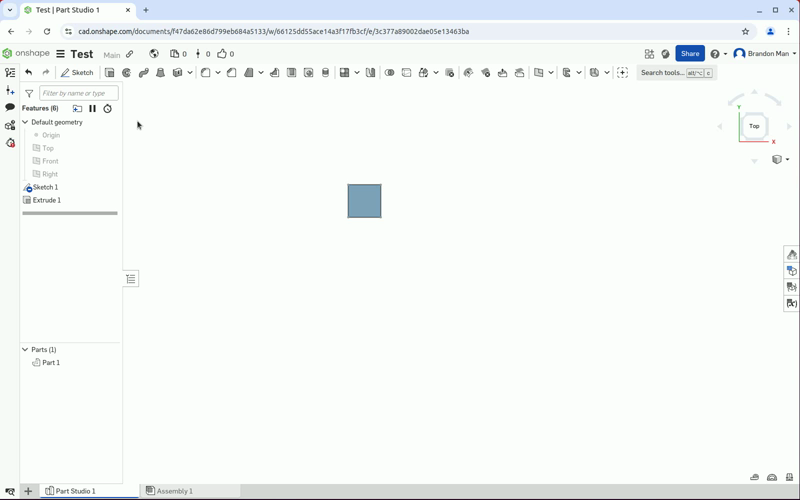
key(shift+h)
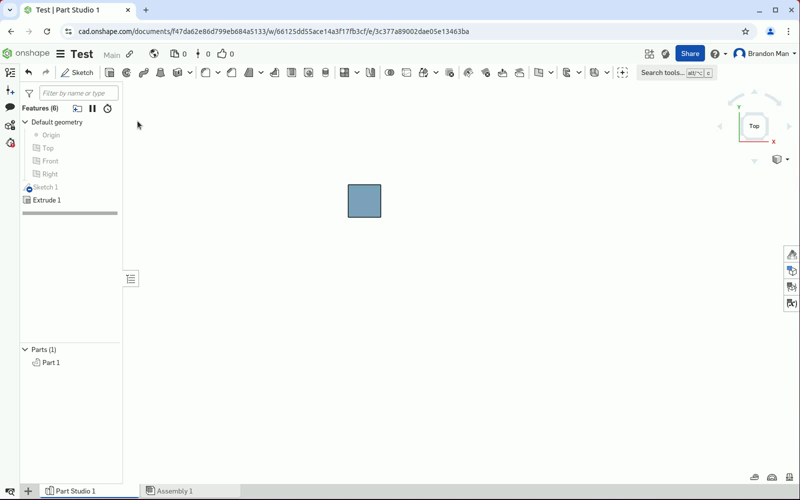
mouse_move(73, 189)
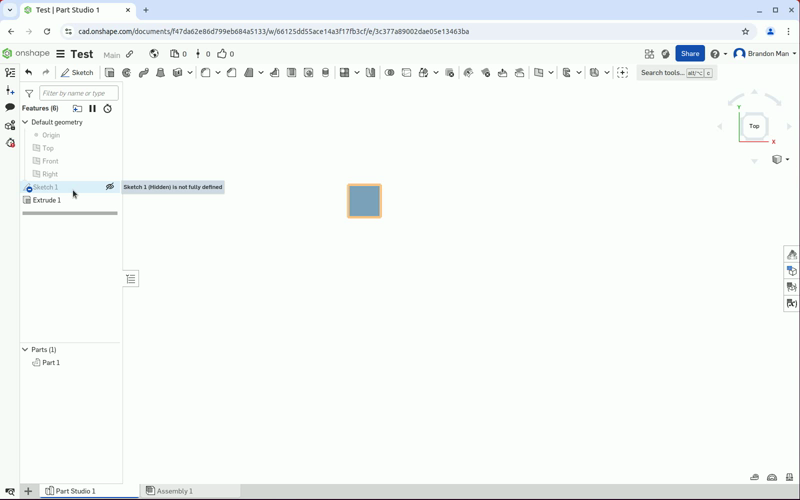
click(73, 189)
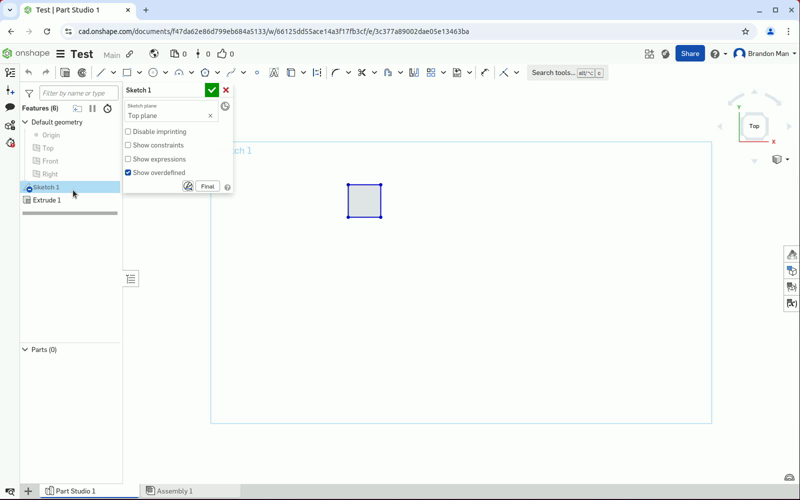
mouse_move(229, 92)
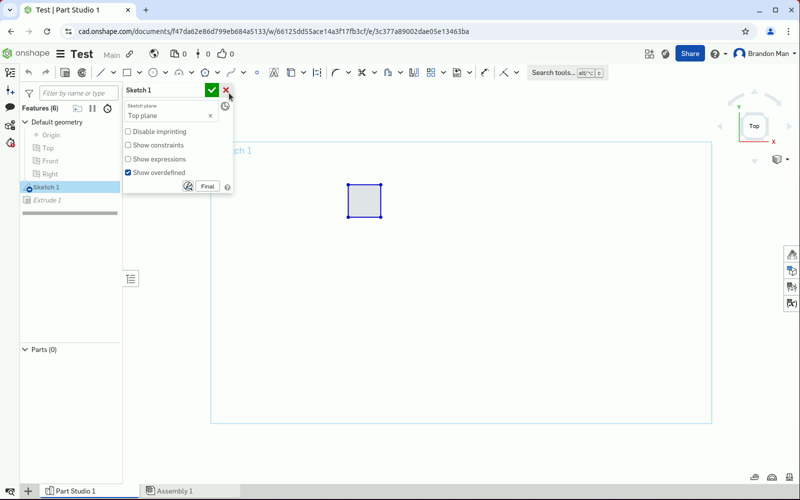
click(229, 92)
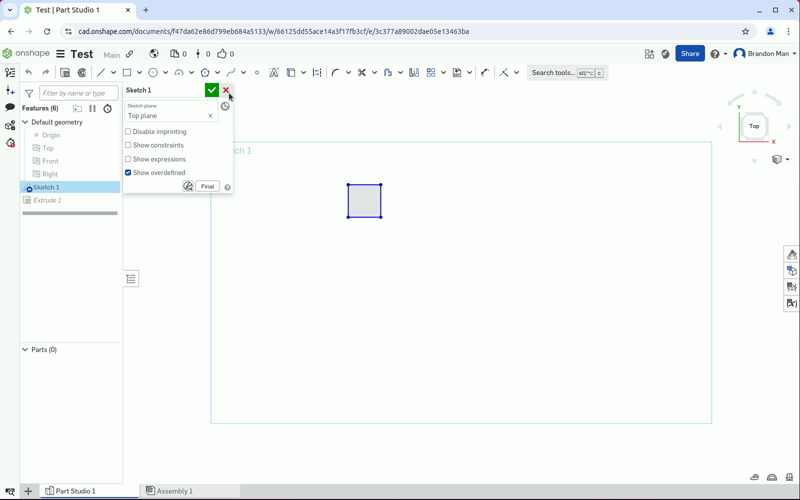
key(shift+s)
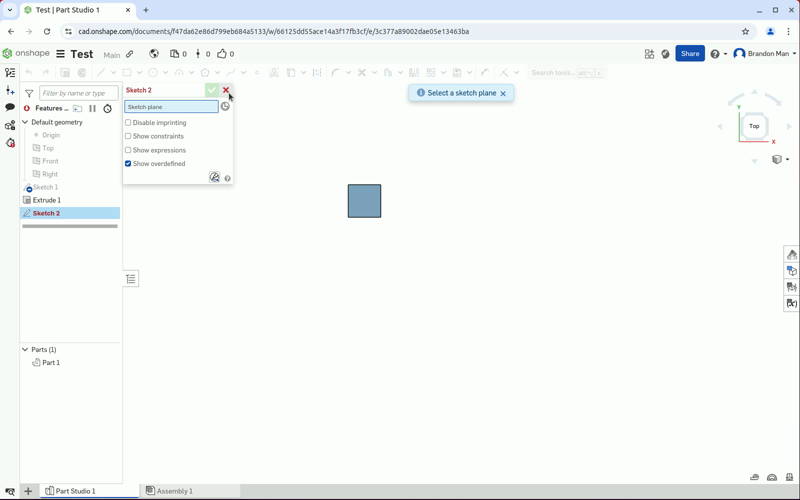
mouse_move(73, 150)
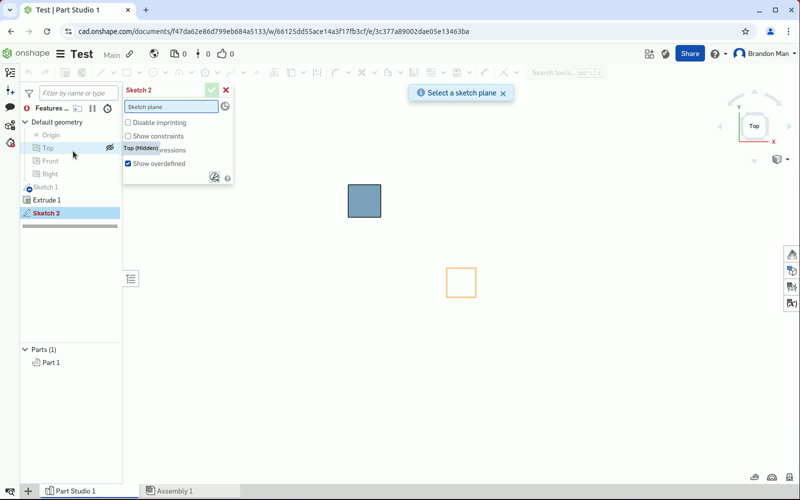
click(73, 150)
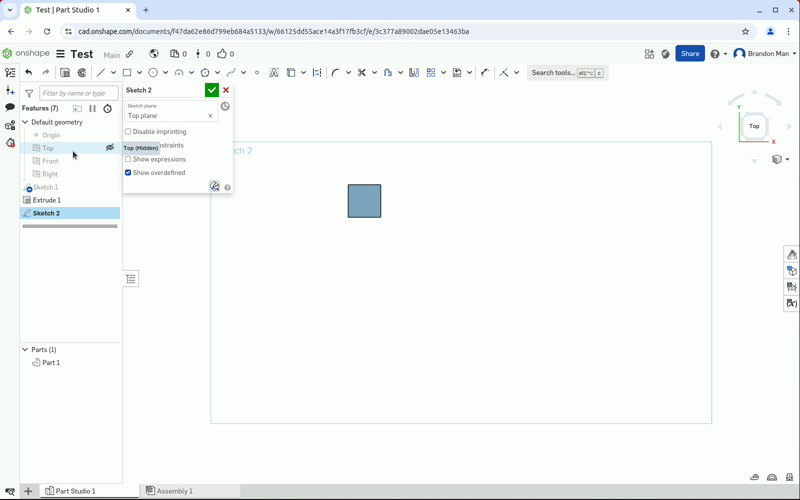
mouse_move(73, 352)
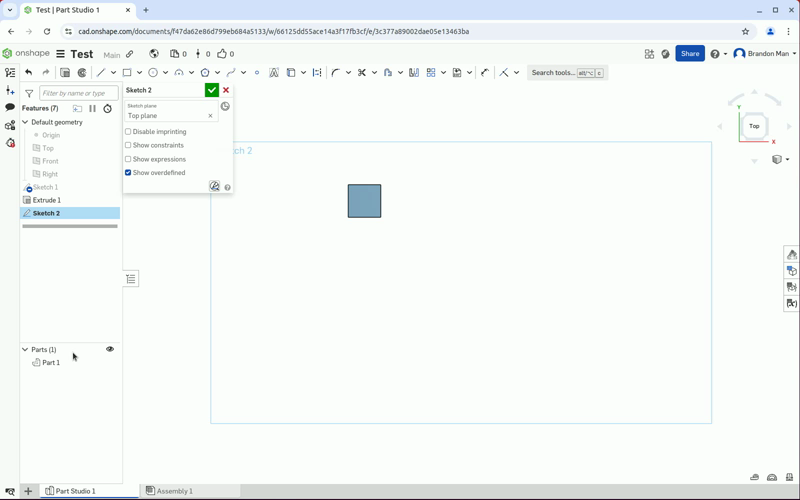
key(y)
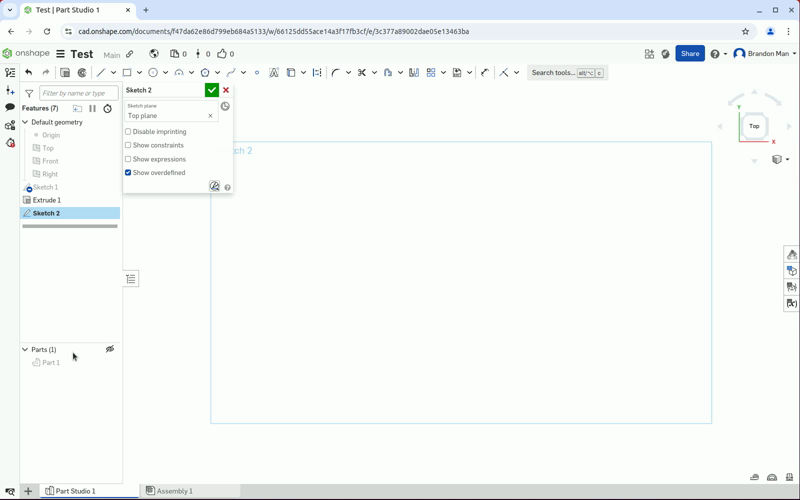
key(l)
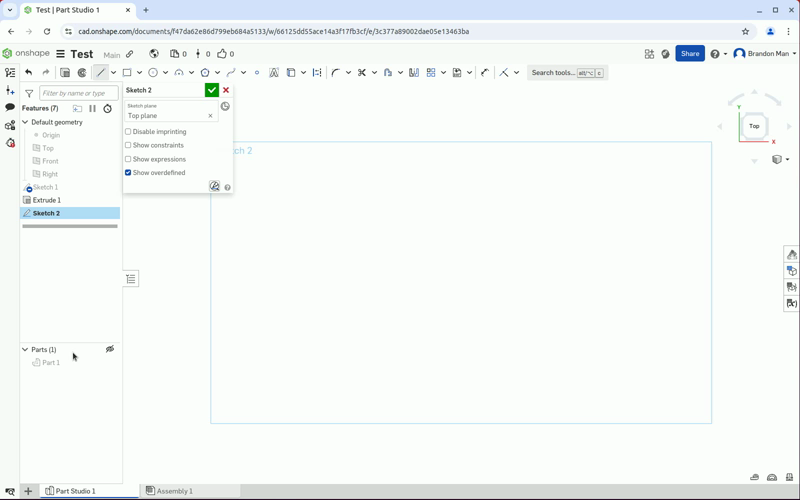
key_down(shift)
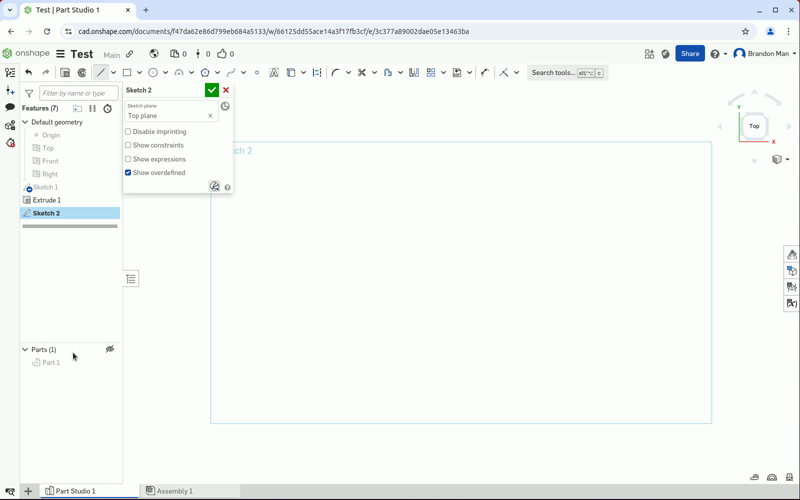
mouse_move(541, 217)
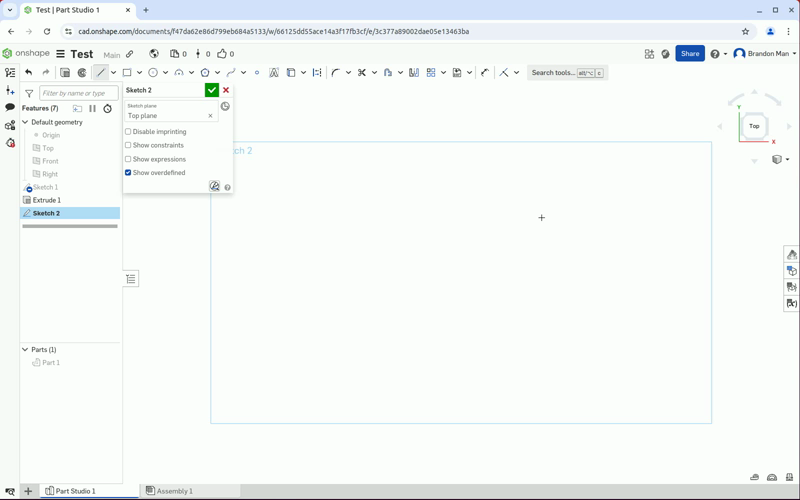
click(541, 217)
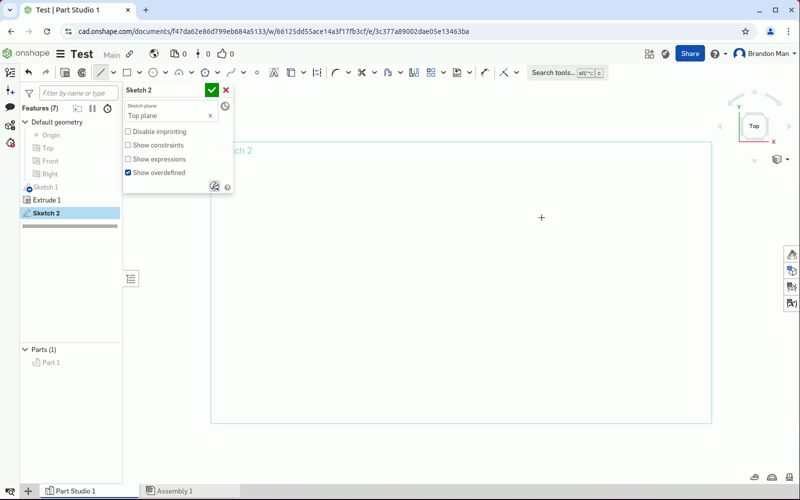
key_up(shift)
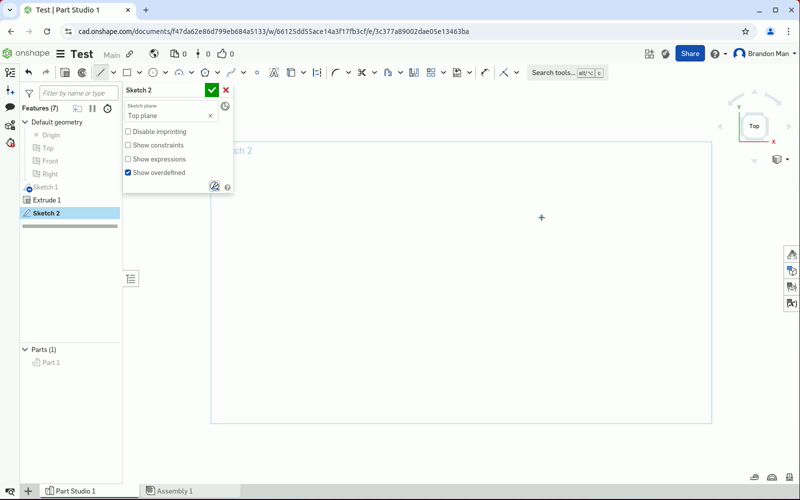
key_down(shift)
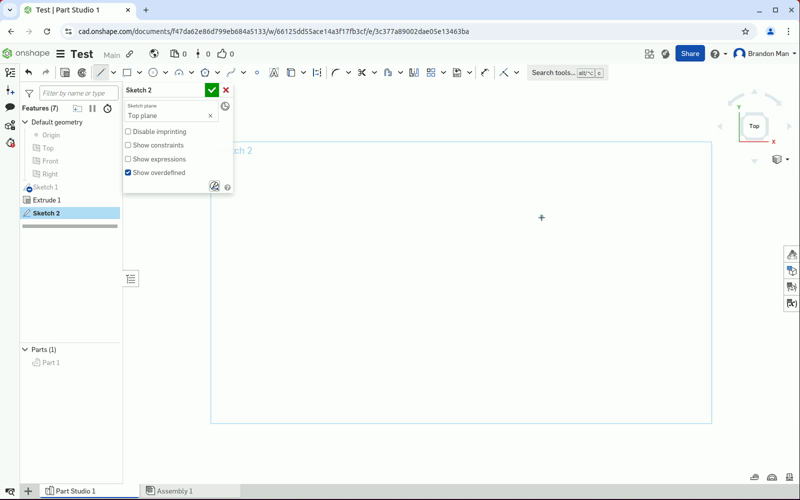
mouse_move(571, 217)
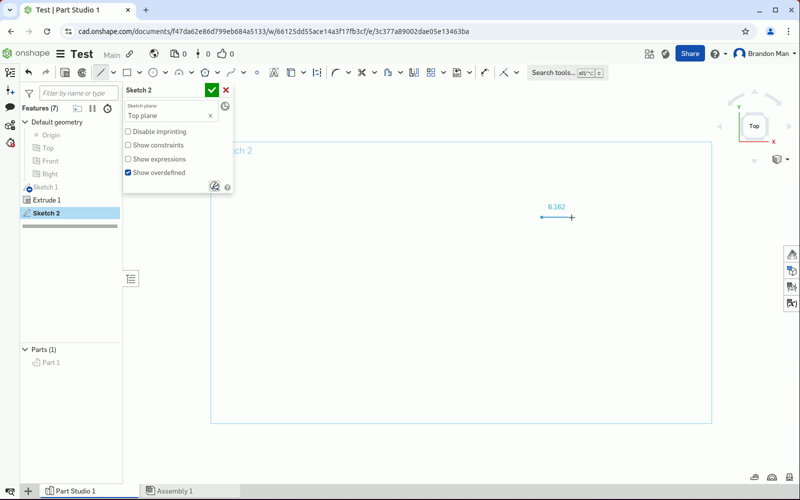
mouse_move(574, 217)
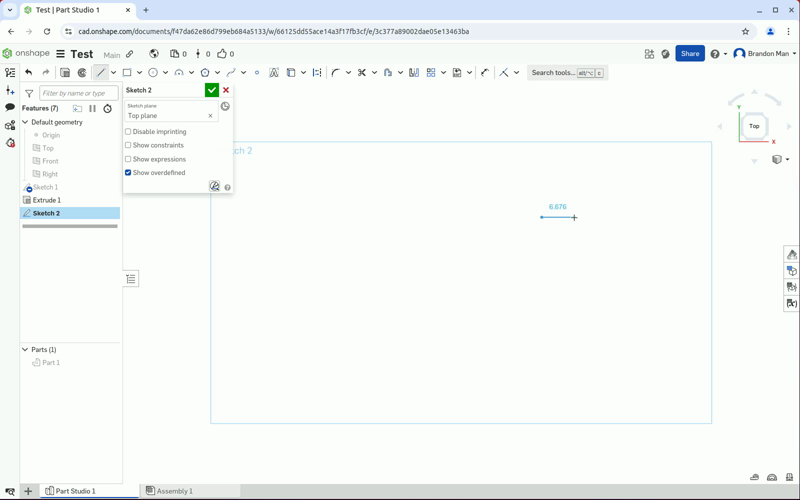
click(574, 217)
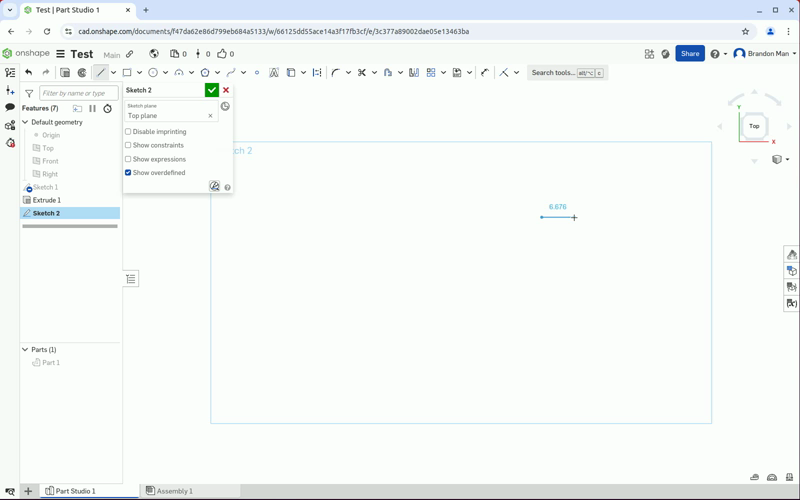
key_up(shift)
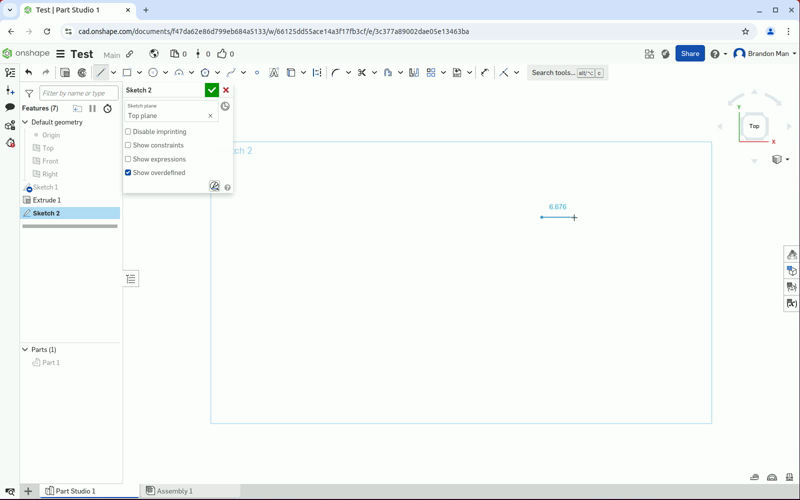
key_down(shift)
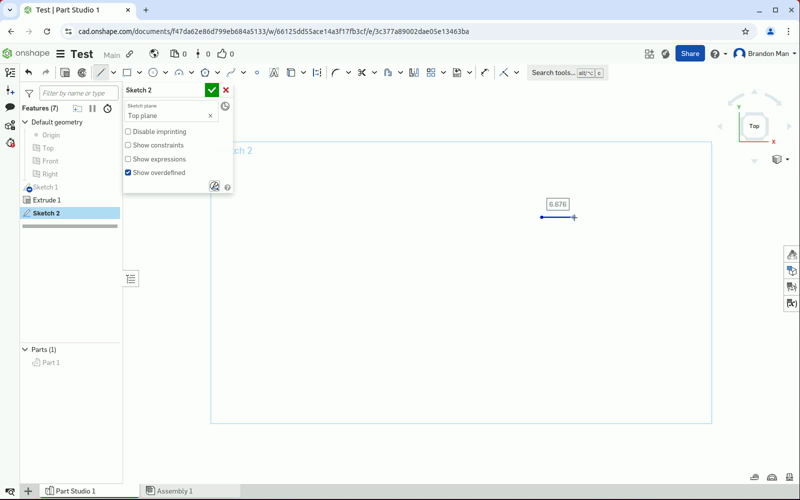
mouse_move(589, 217)
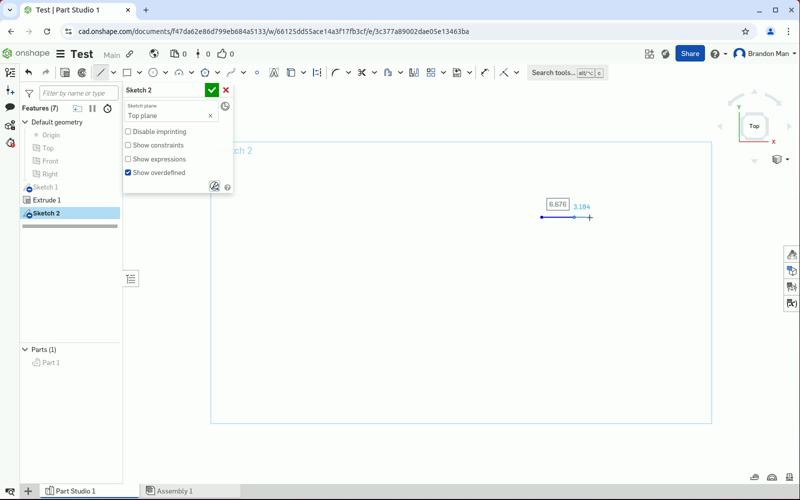
mouse_move(574, 184)
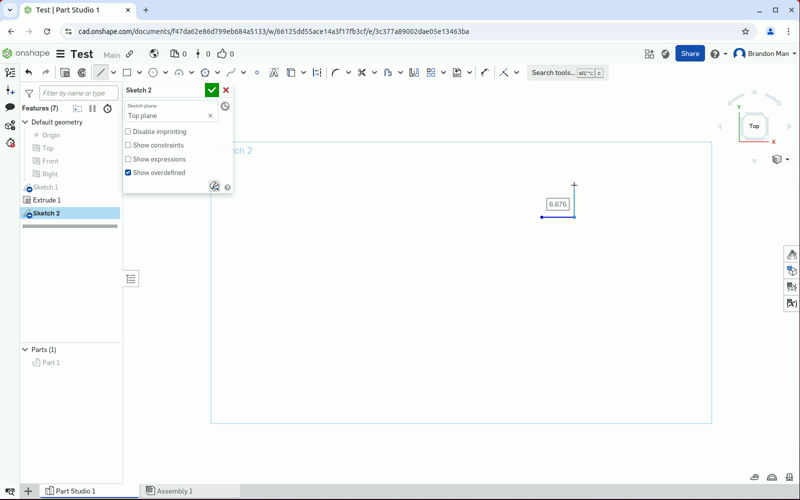
click(574, 184)
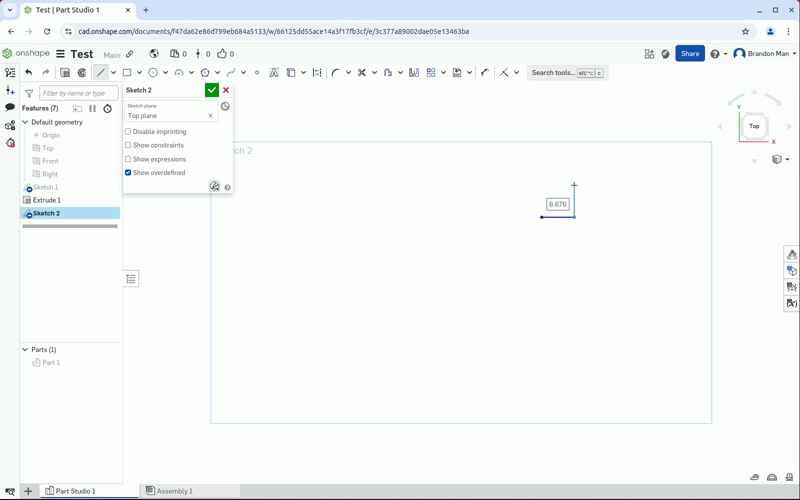
key_up(shift)
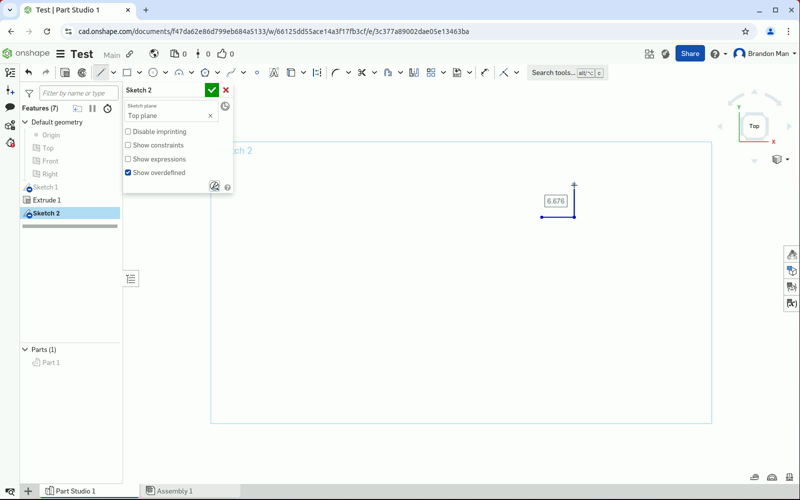
key_down(shift)
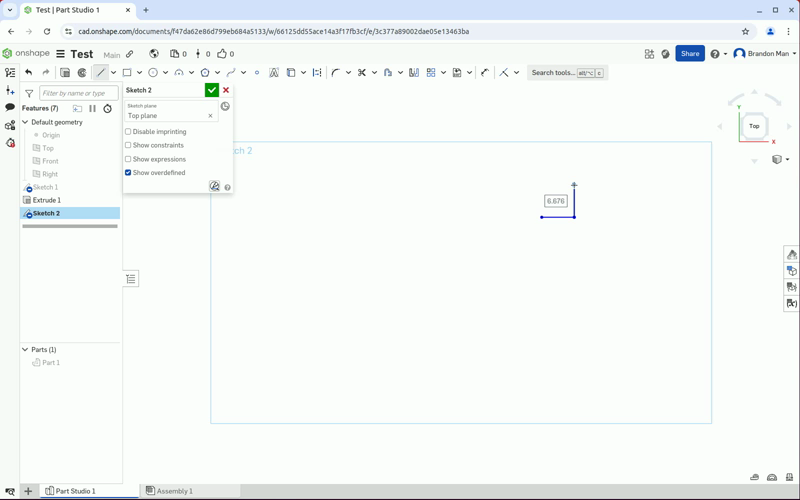
mouse_move(589, 184)
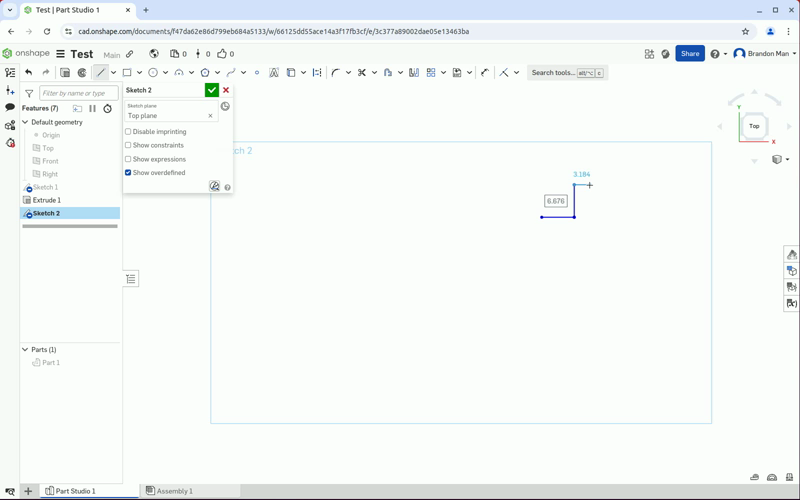
mouse_move(541, 184)
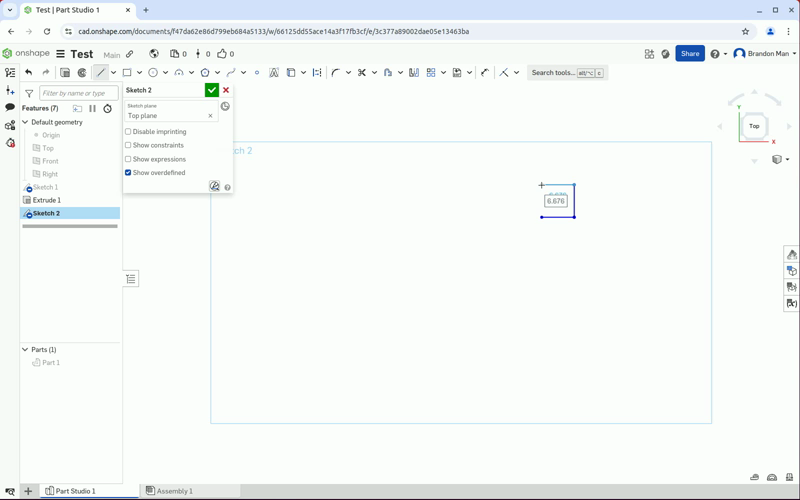
click(541, 184)
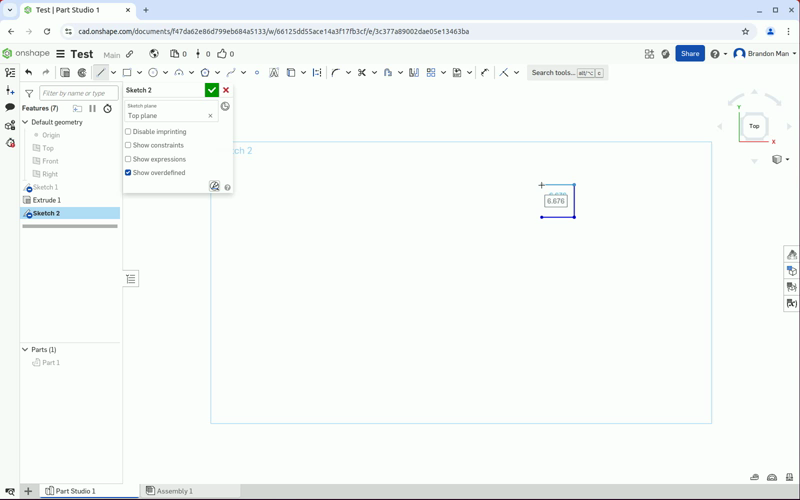
key_up(shift)
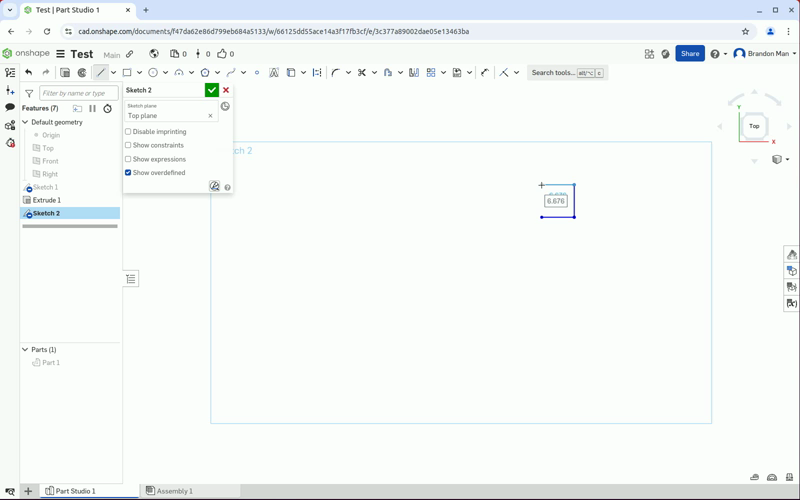
mouse_move(571, 184)
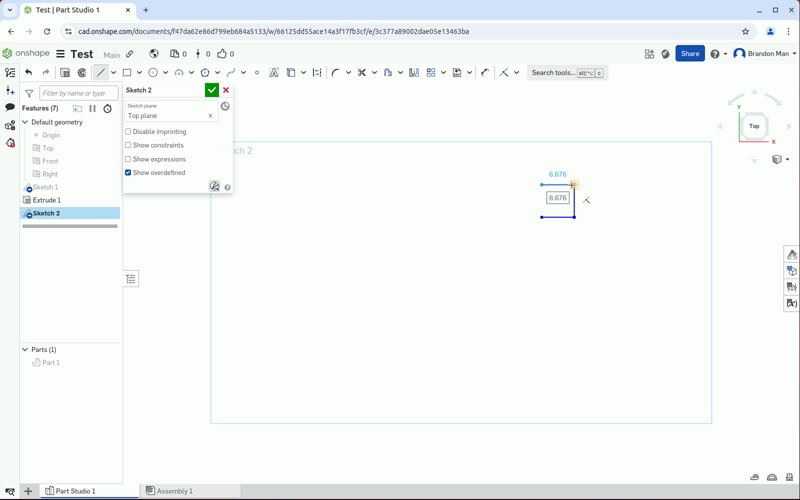
key_down(shift)
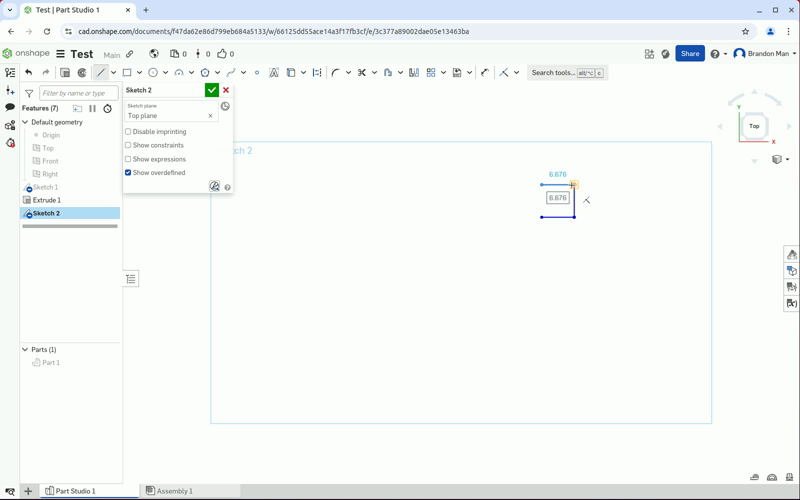
mouse_move(541, 217)
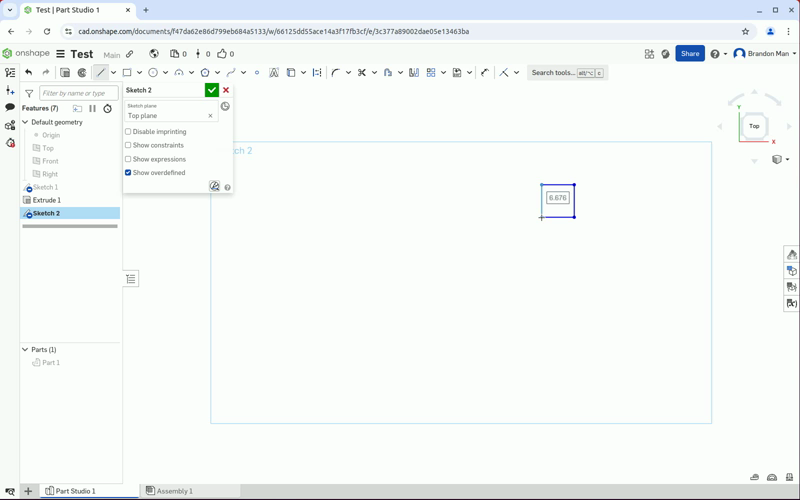
key_up(shift)
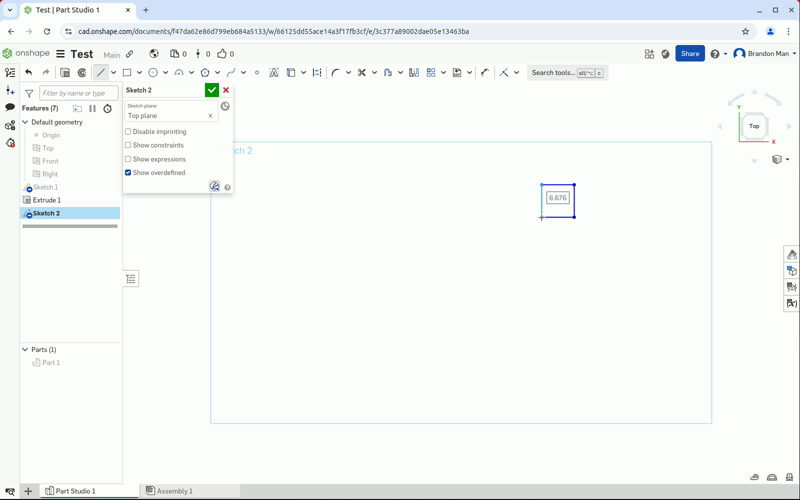
click(541, 217)
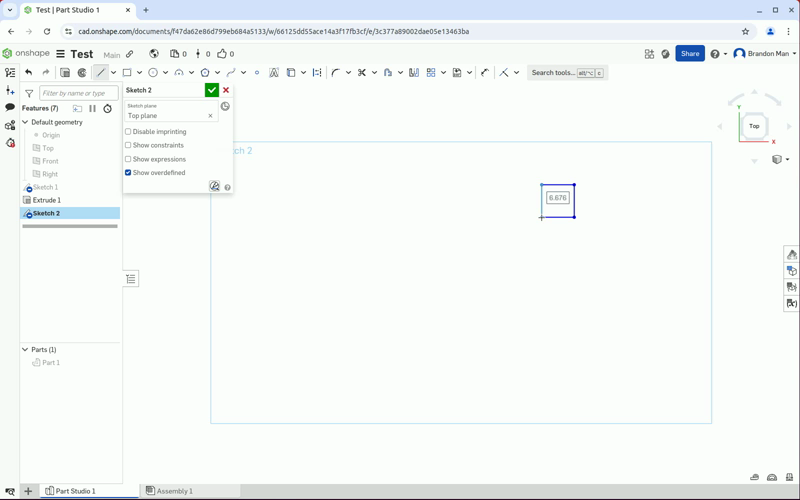
key(esc)
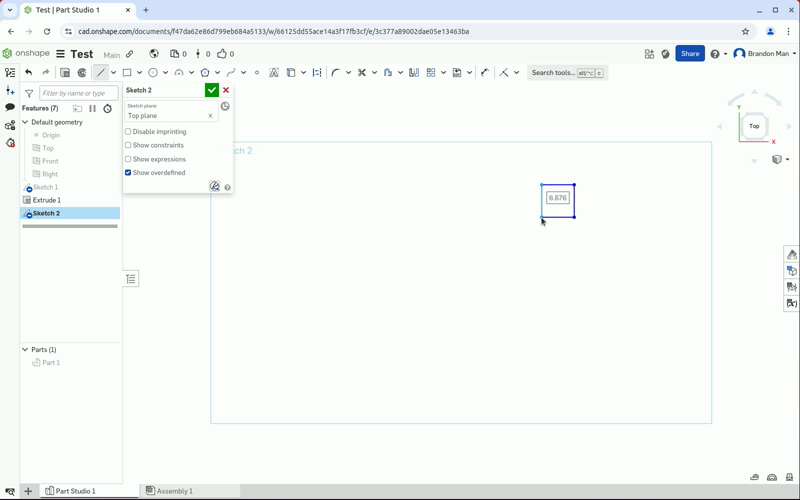
mouse_move(549, 194)
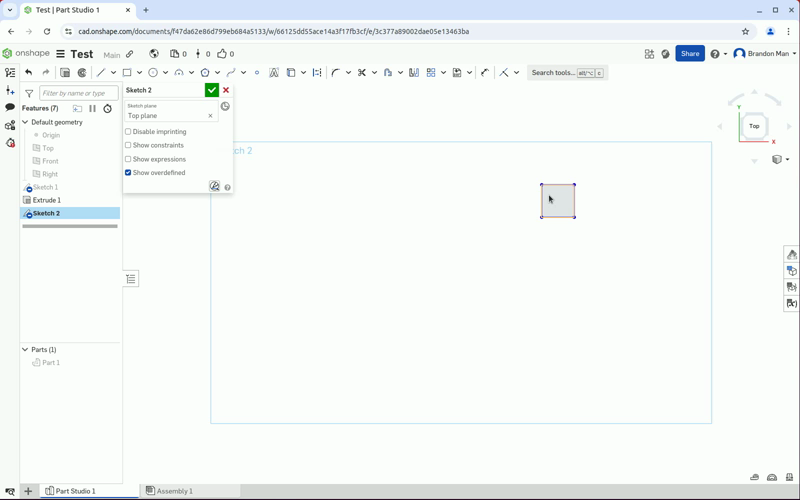
scroll(6)
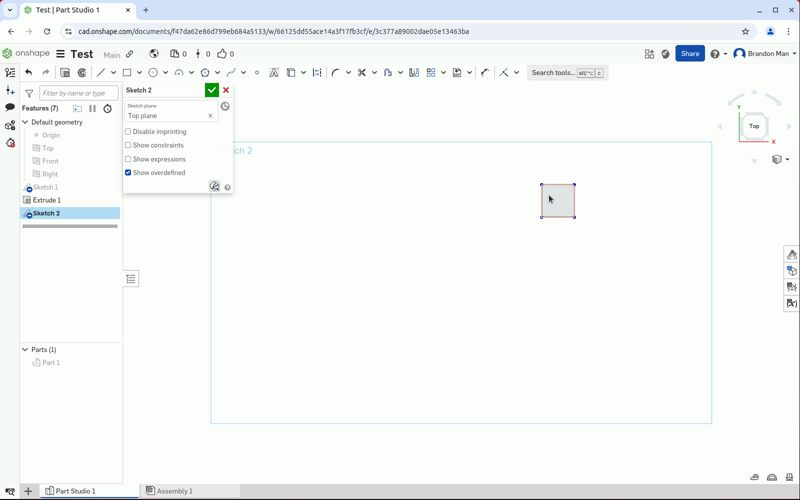
scroll(6)
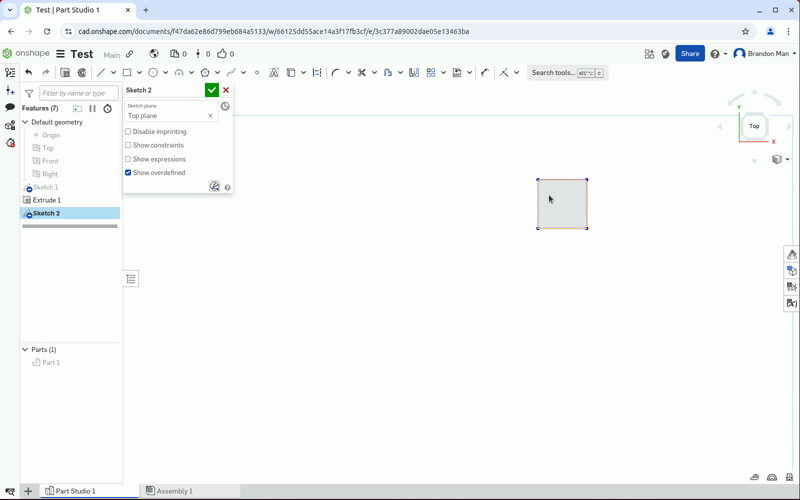
scroll(6)
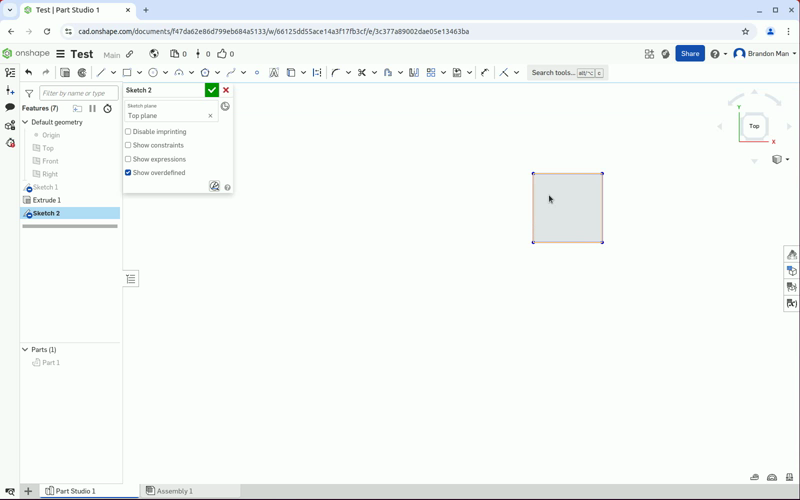
scroll(6)
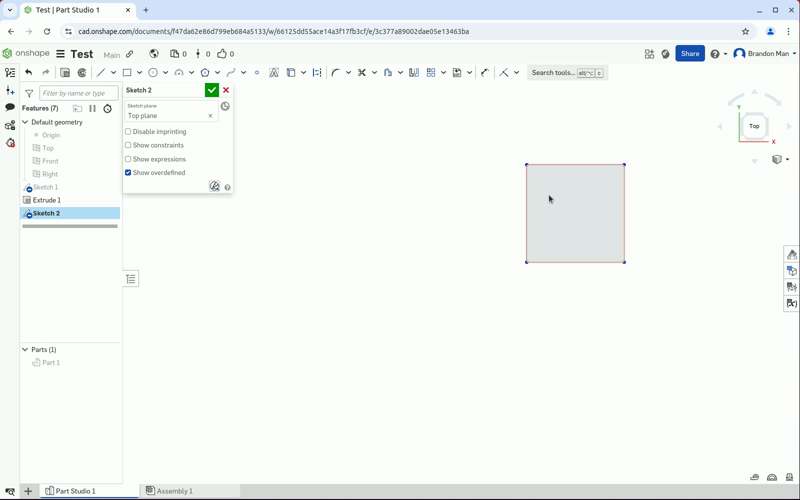
scroll(6)
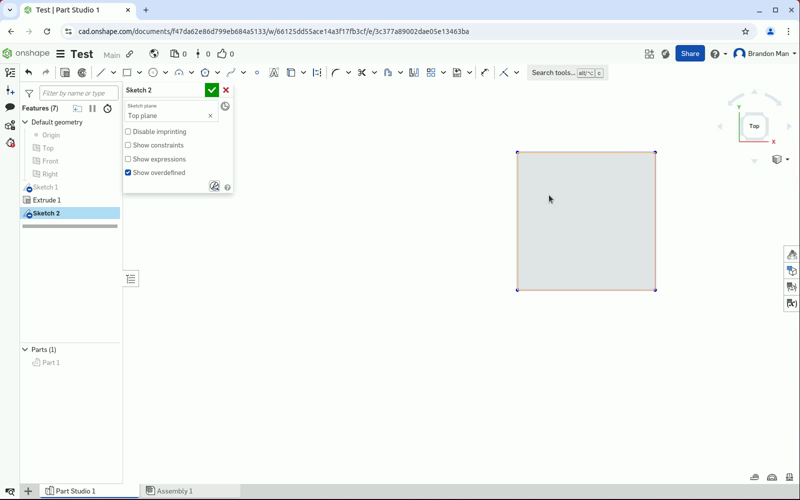
scroll(6)
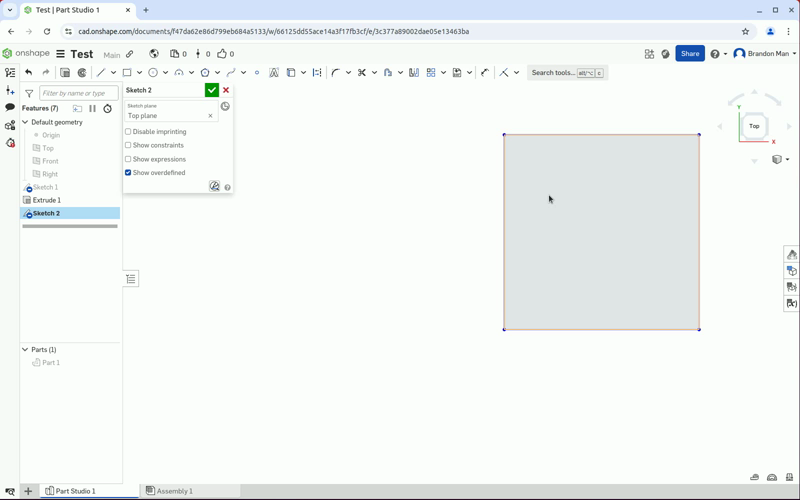
scroll(6)
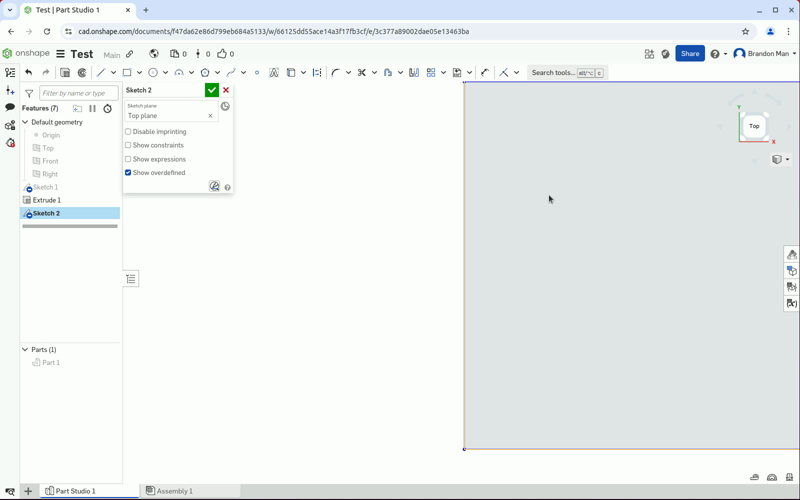
click(549, 194)
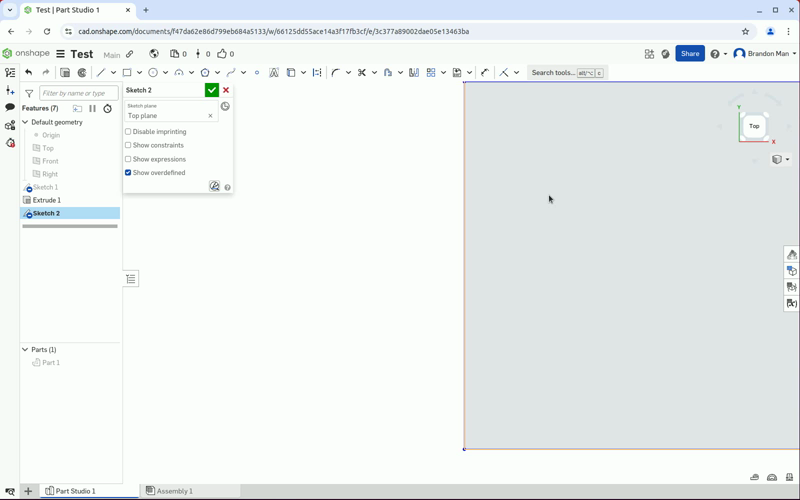
scroll(-6)
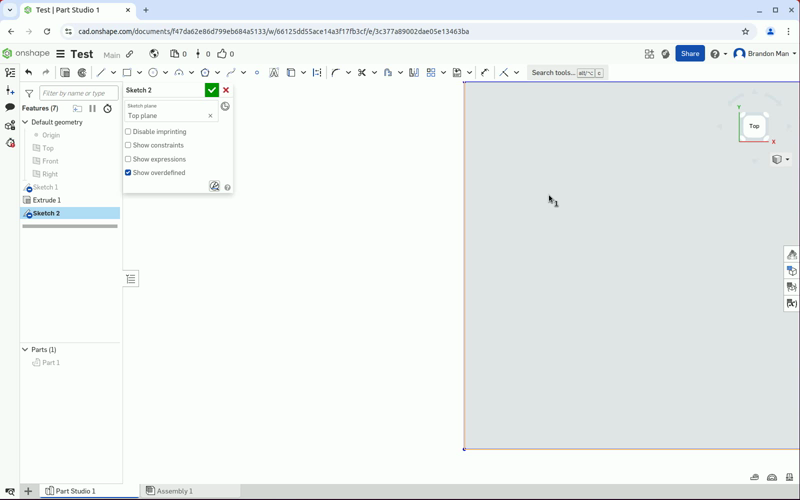
scroll(-6)
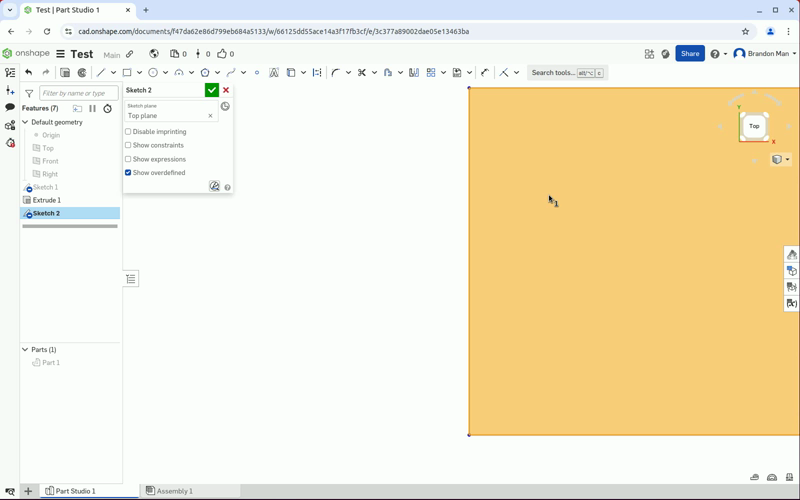
scroll(-6)
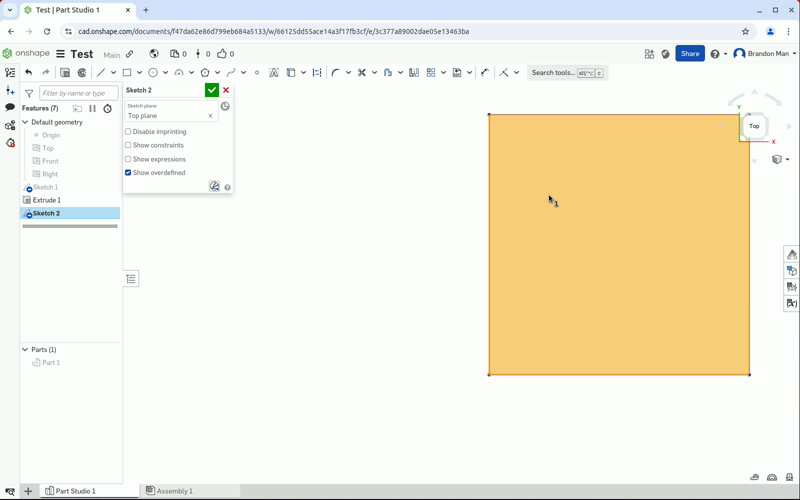
scroll(-6)
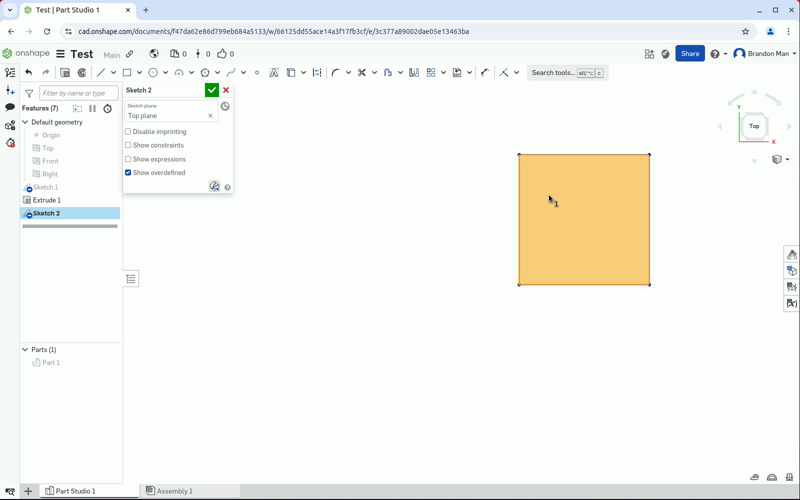
scroll(-6)
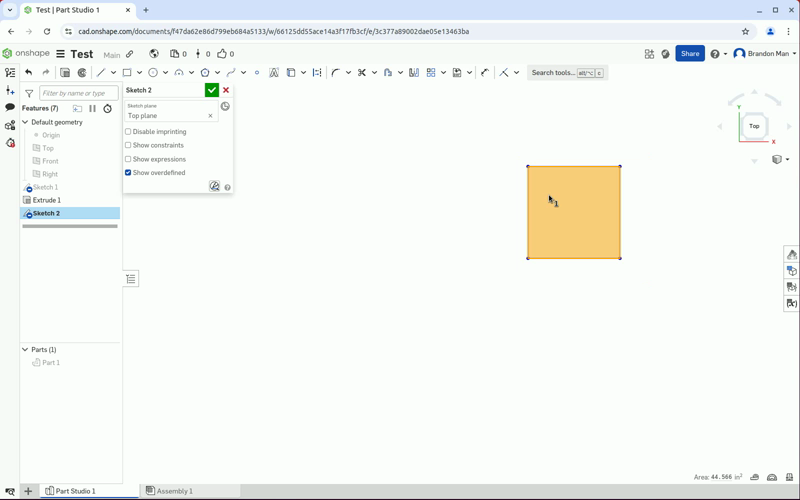
scroll(-6)
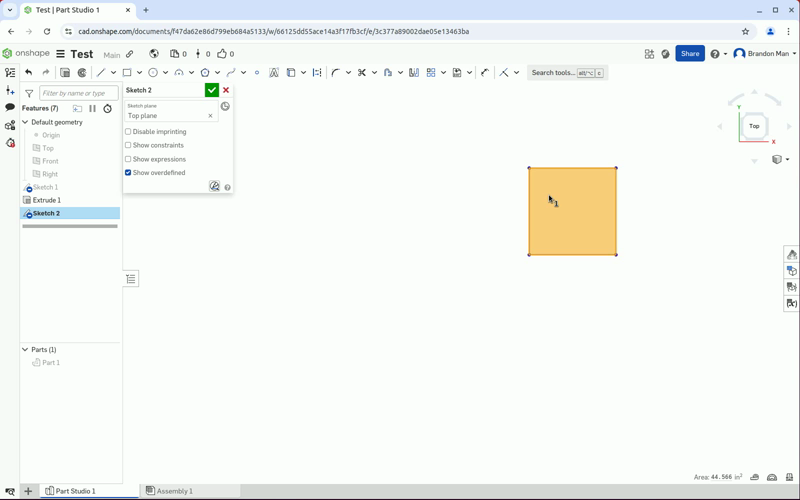
scroll(-6)
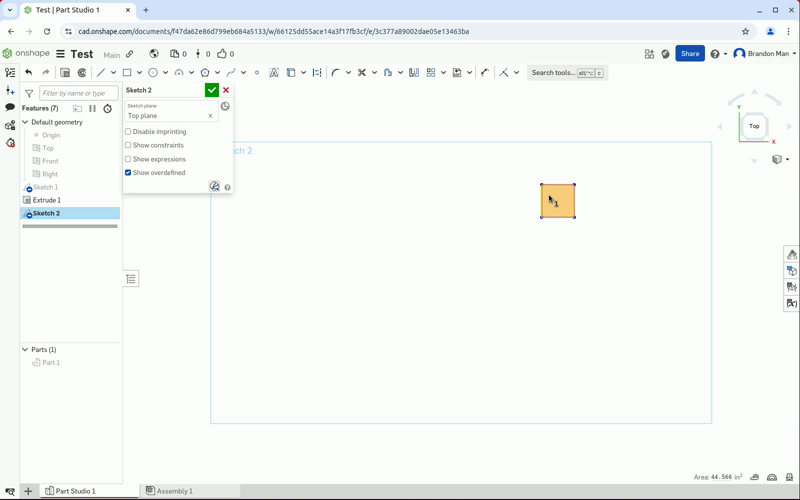
mouse_move(73, 352)
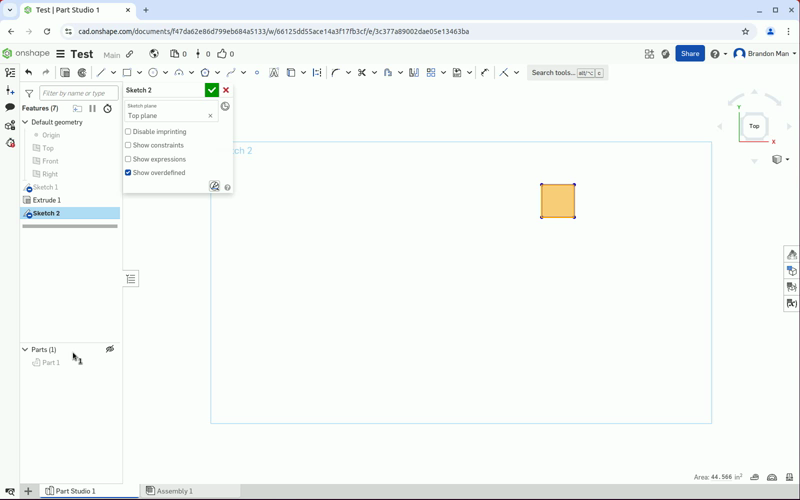
key(shift+y)
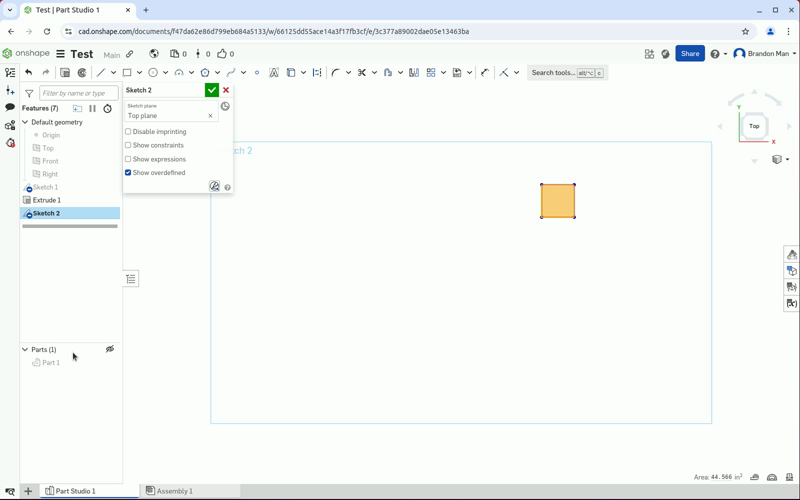
key(shift+e)
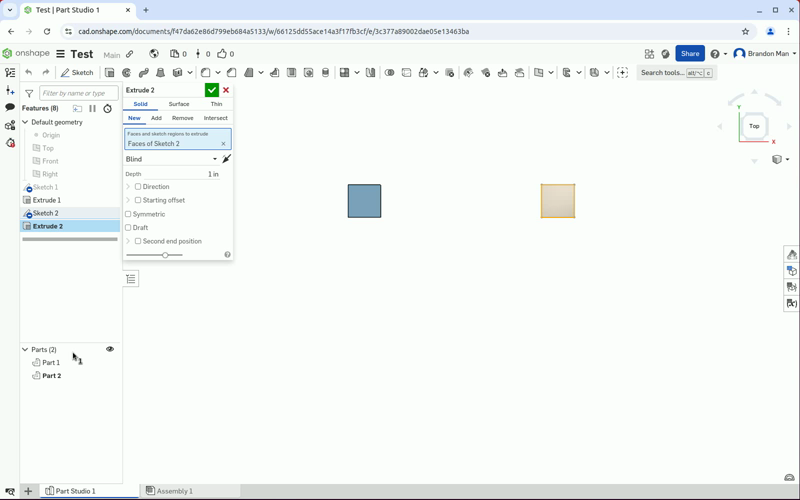
mouse_move(143, 106)
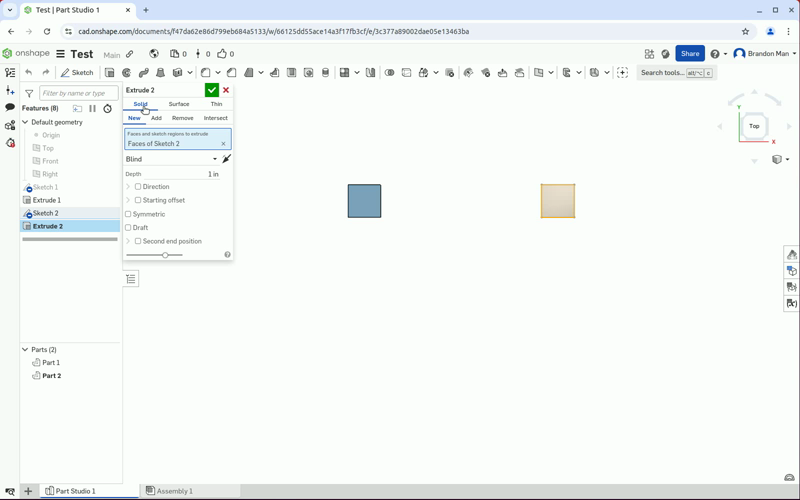
click(143, 106)
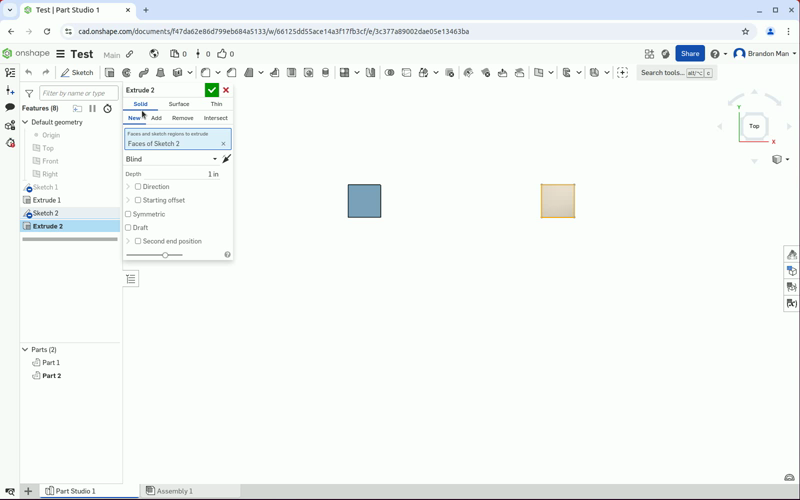
mouse_move(137, 120)
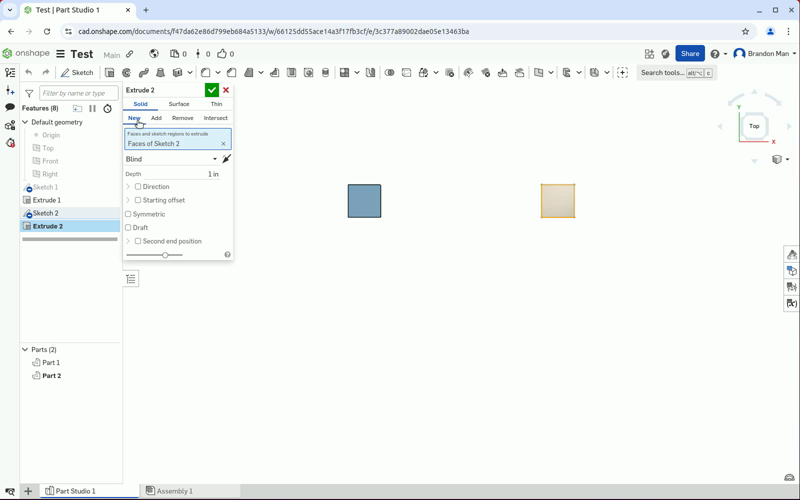
click(137, 120)
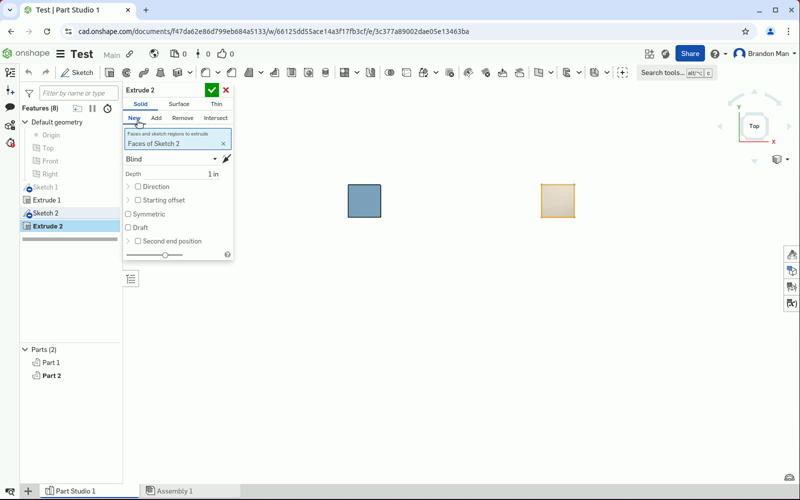
key(tab, 4)
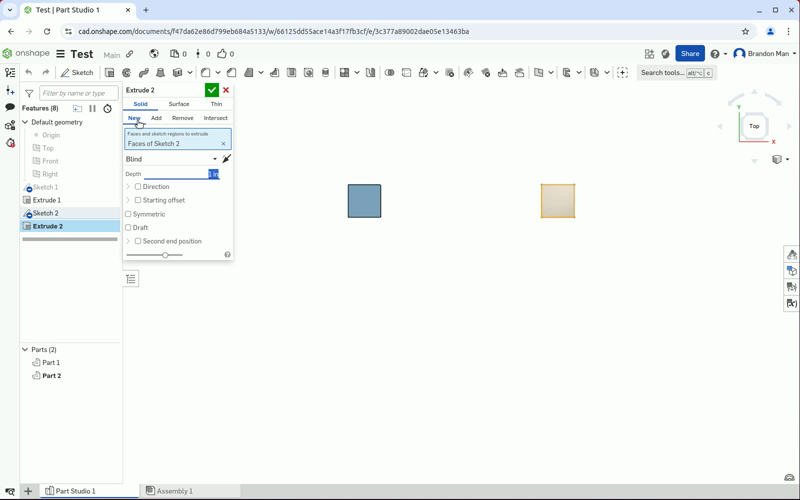
text(6.258)
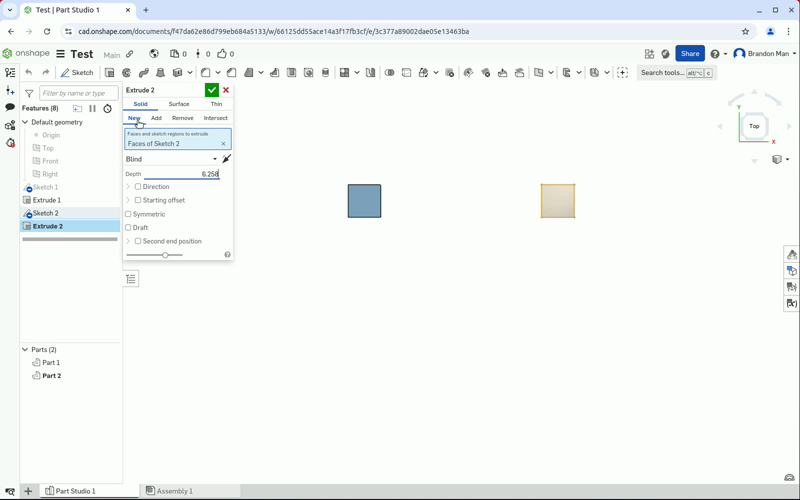
key(tab, 3)
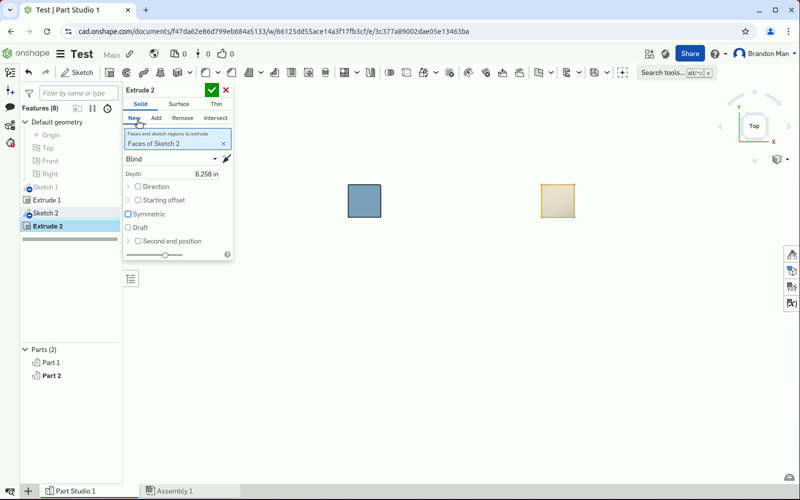
key(space)
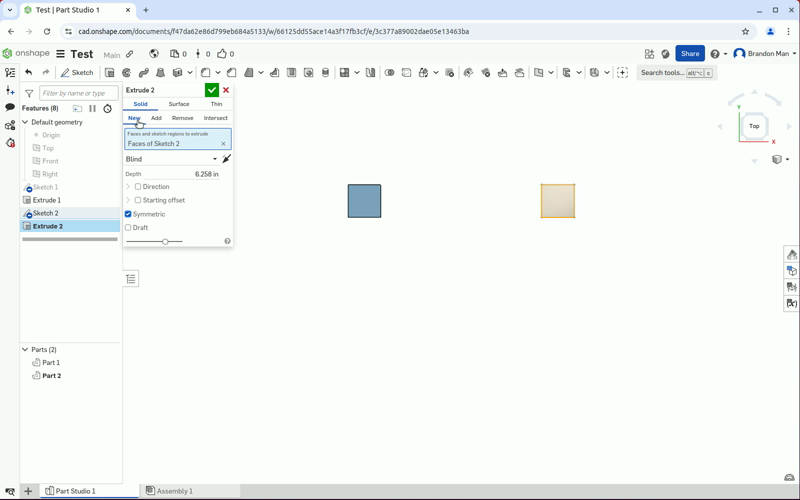
key(enter)
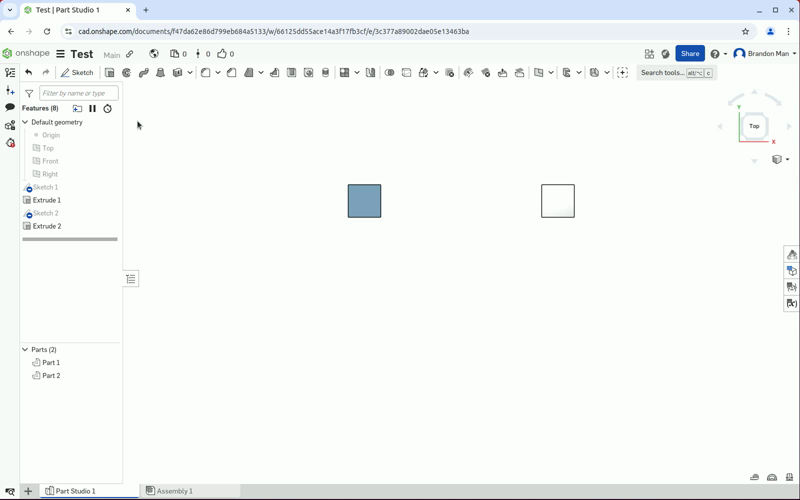
key(shift+h)
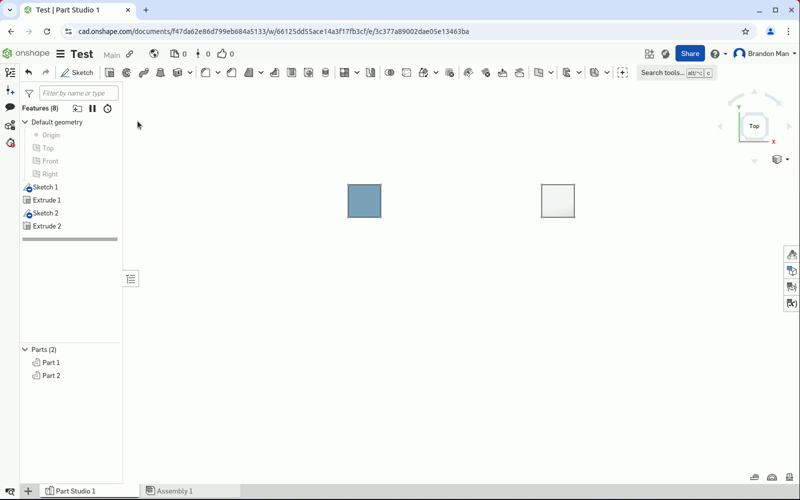
key(shift+h)
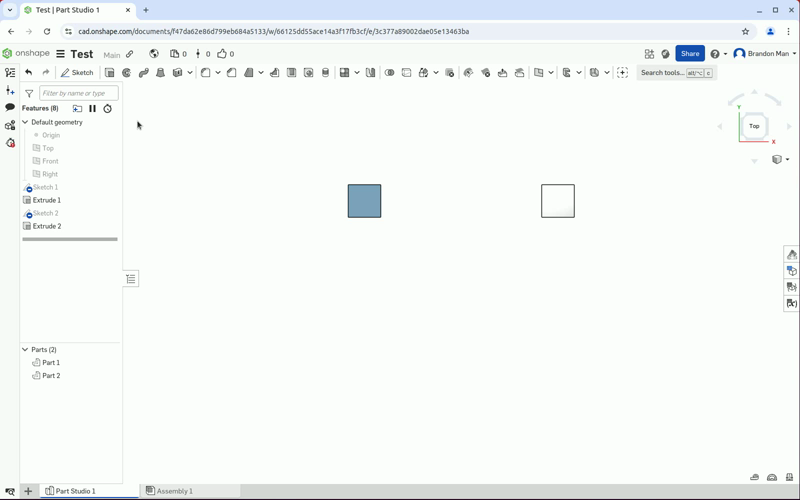
mouse_move(73, 189)
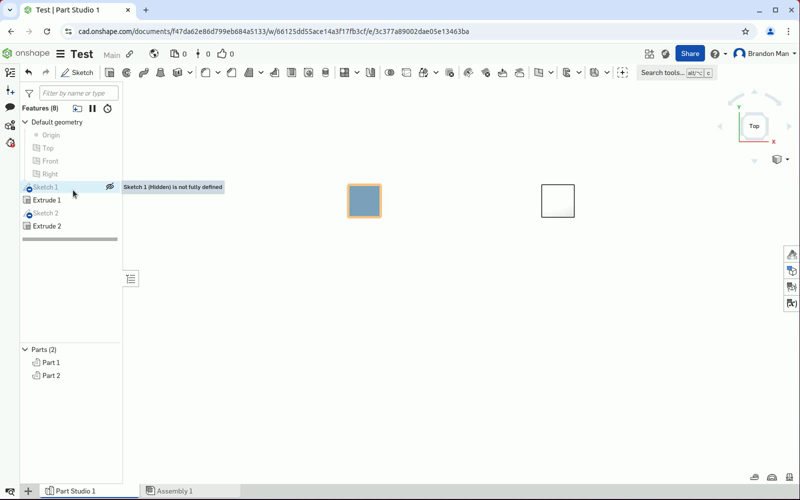
click(73, 189)
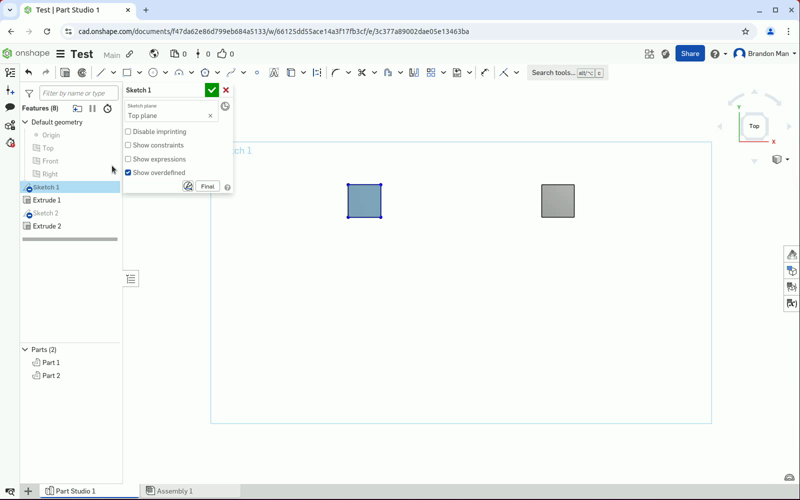
mouse_move(229, 92)
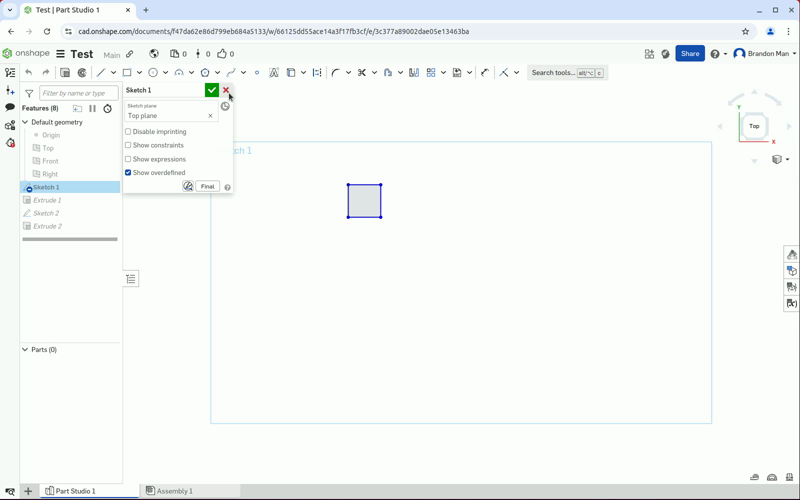
click(229, 92)
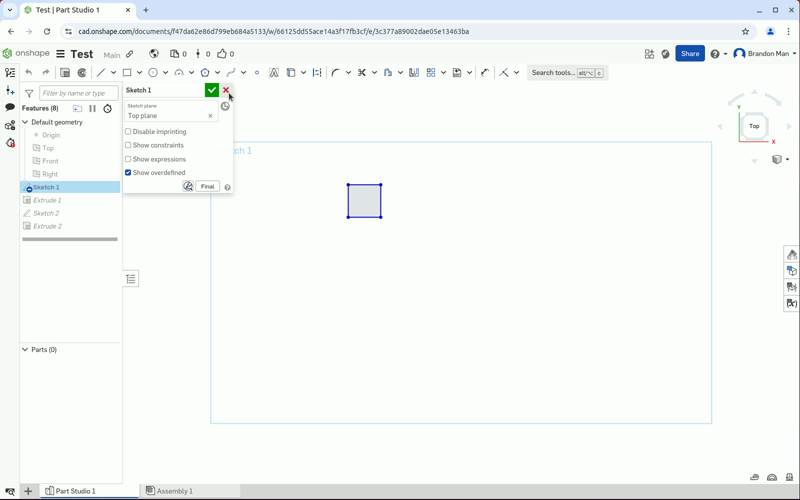
key(shift+s)
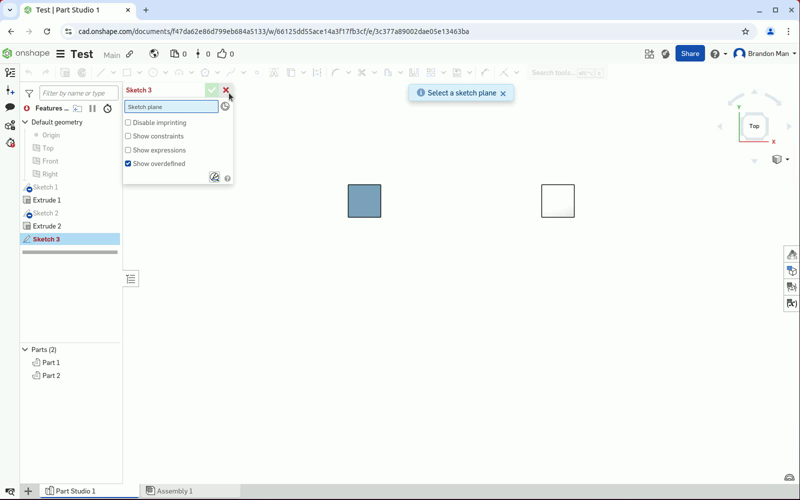
mouse_move(73, 150)
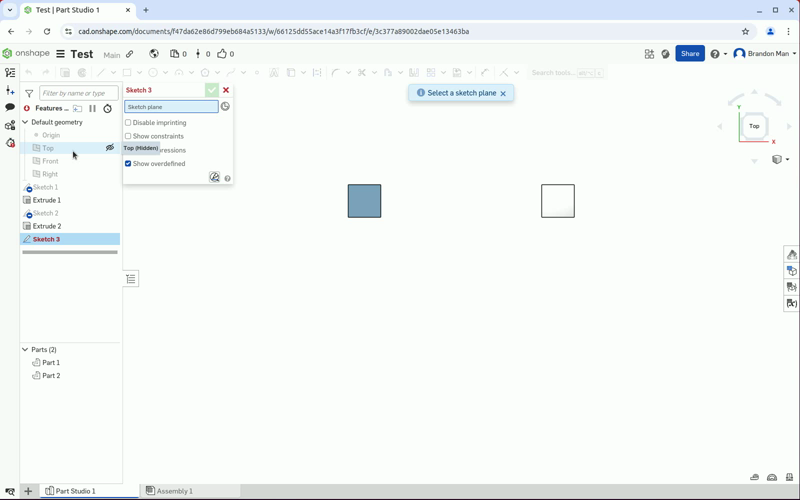
click(73, 150)
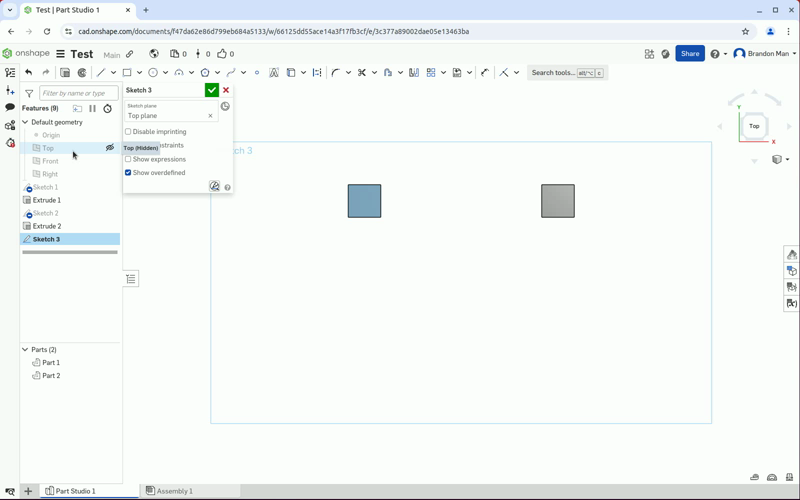
mouse_move(73, 352)
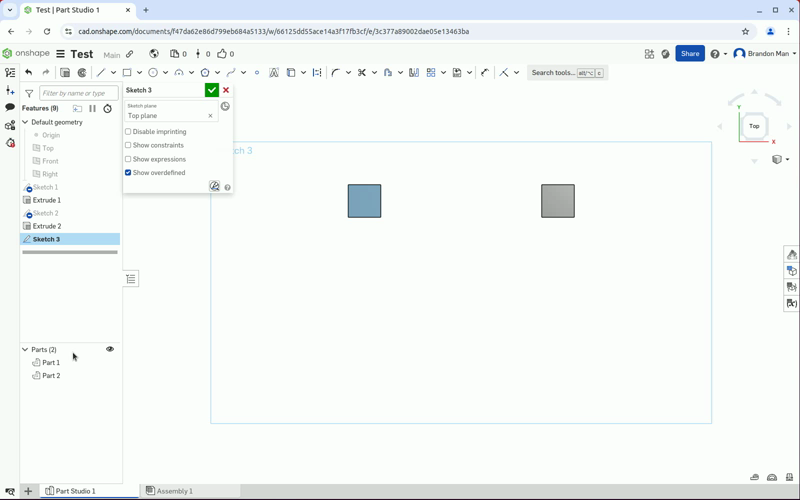
key(y)
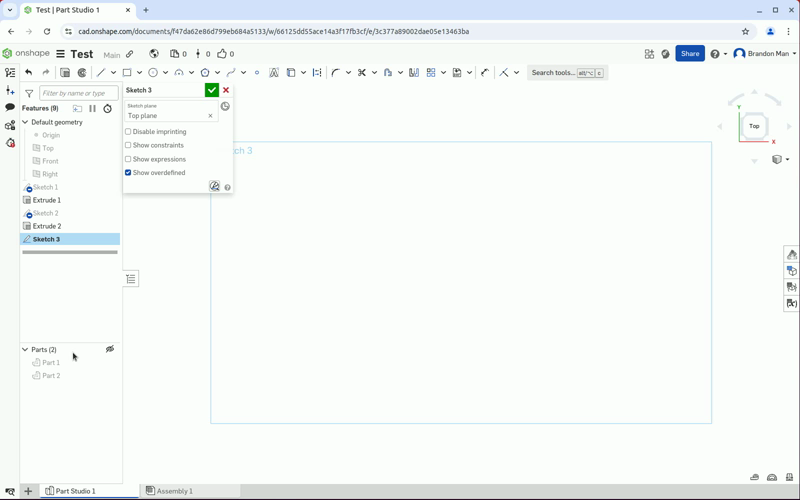
key(l)
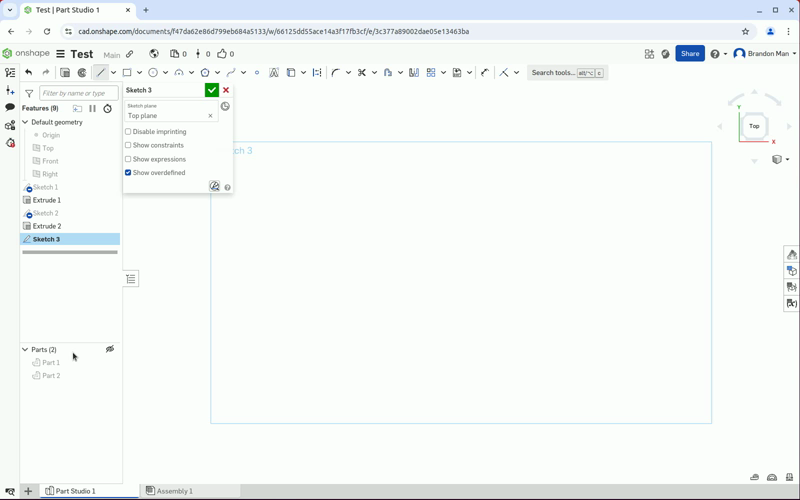
key_down(shift)
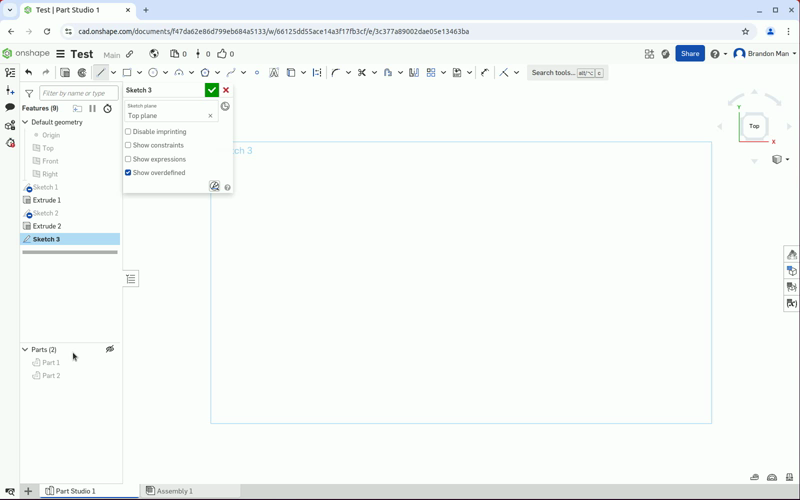
mouse_move(348, 217)
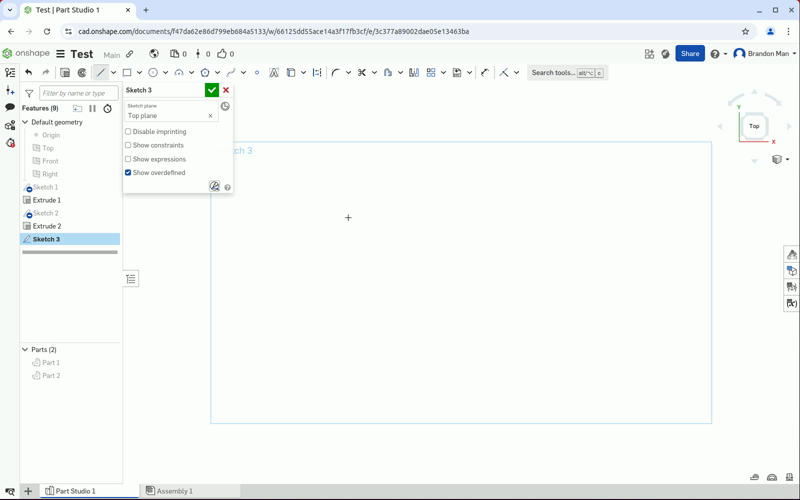
click(348, 217)
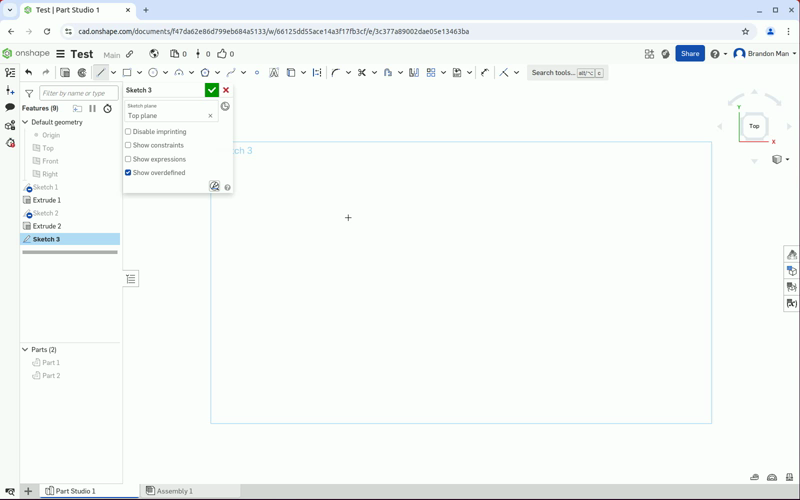
key_up(shift)
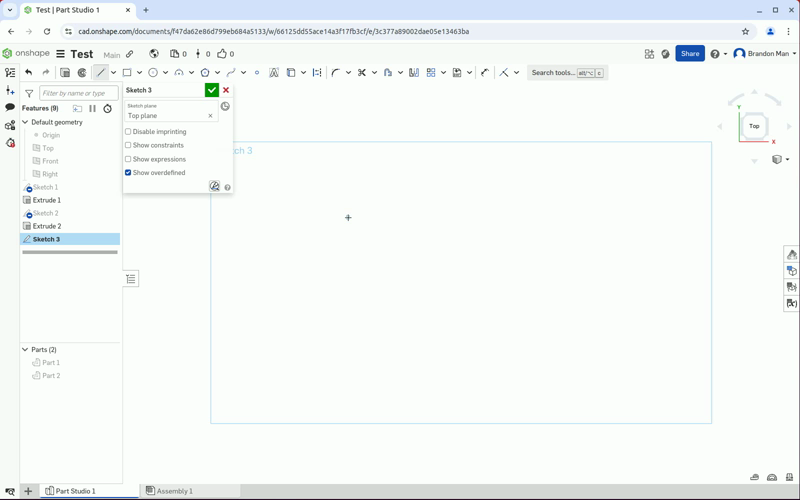
key_down(shift)
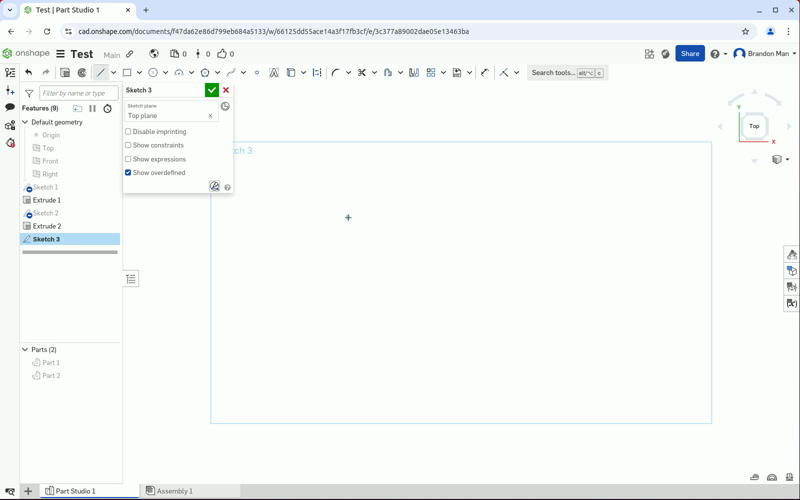
mouse_move(432, 287)
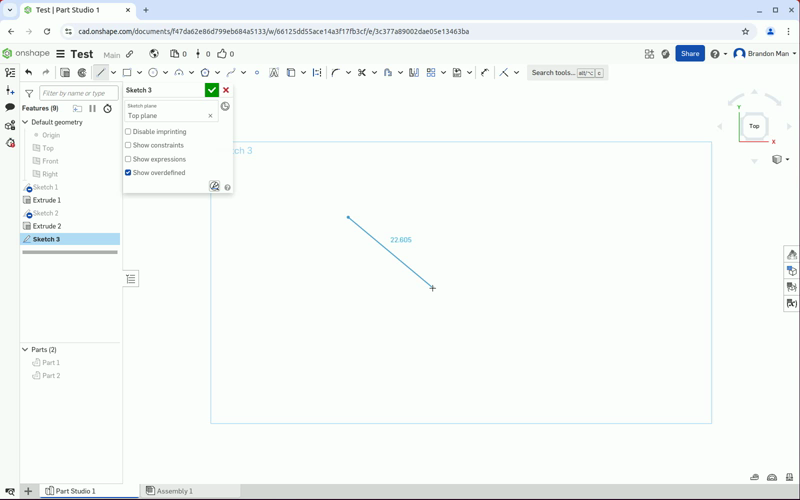
click(432, 287)
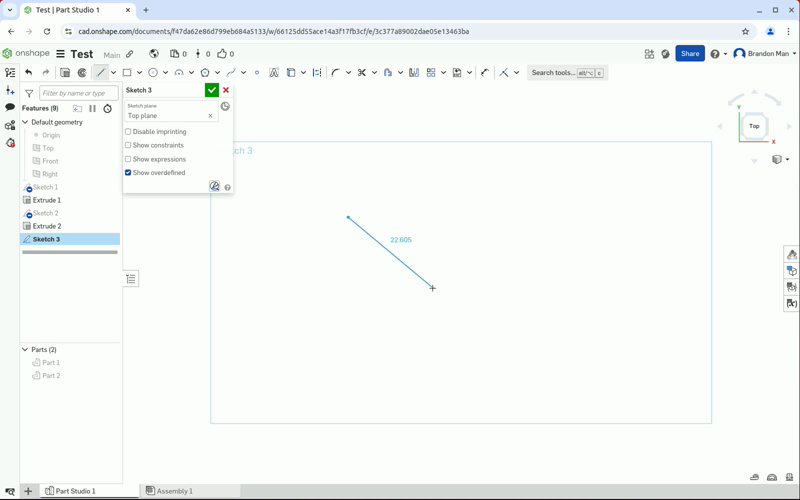
key_up(shift)
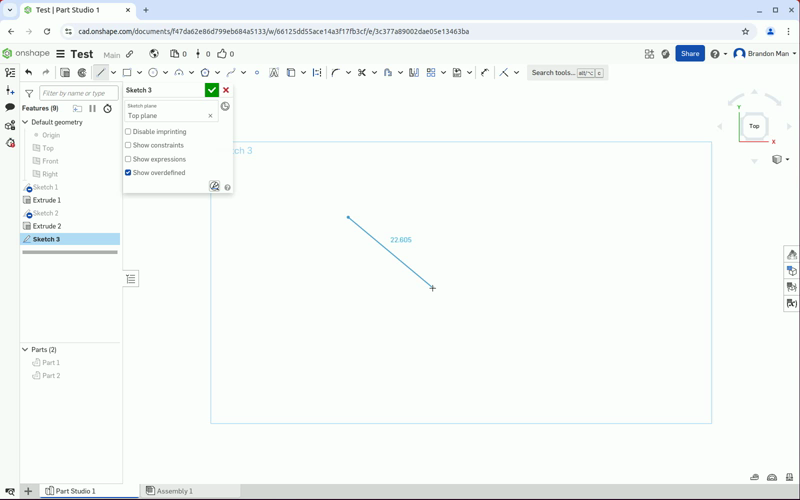
key(esc)
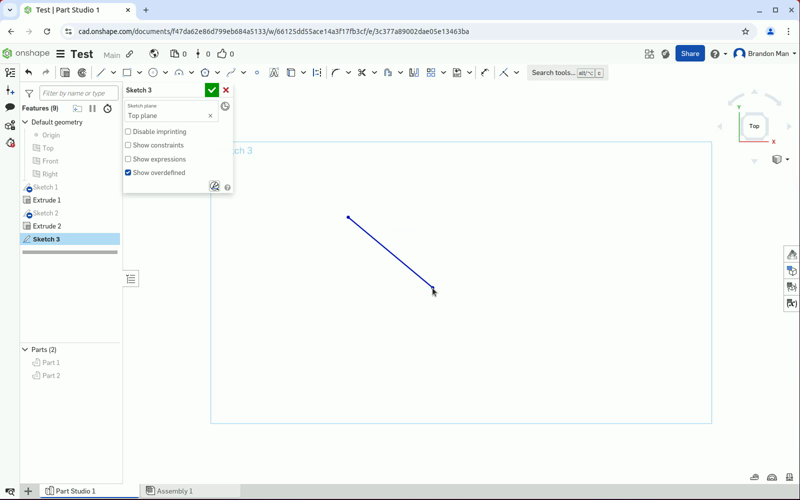
key(a)
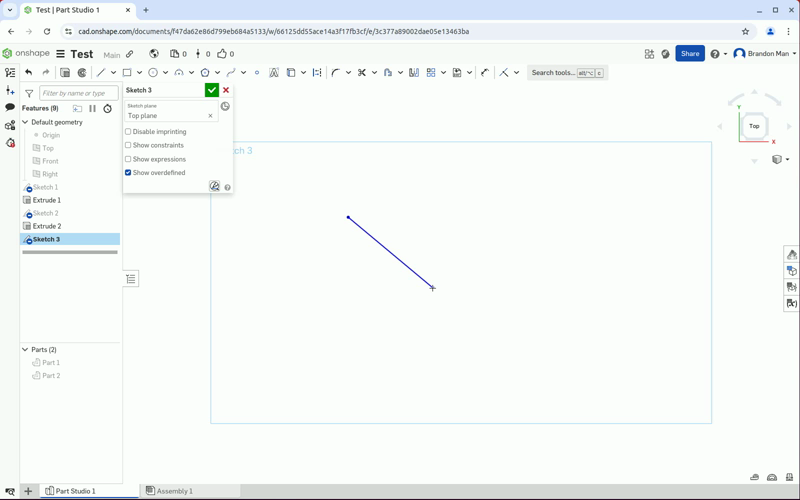
mouse_move(432, 287)
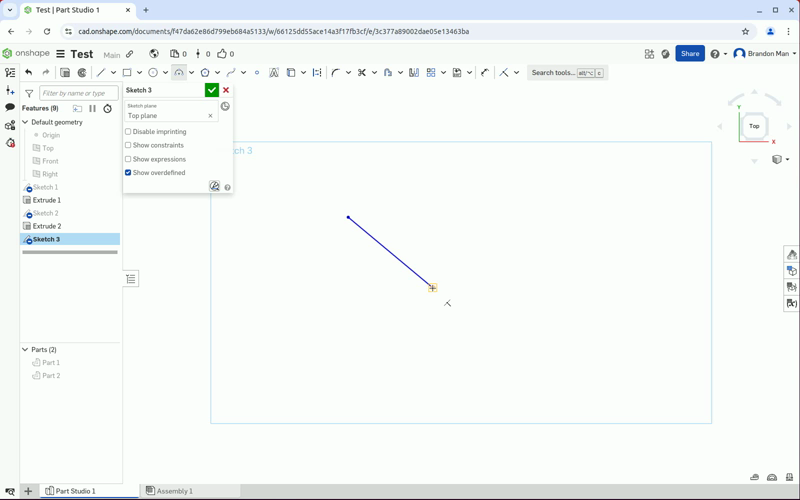
click(432, 287)
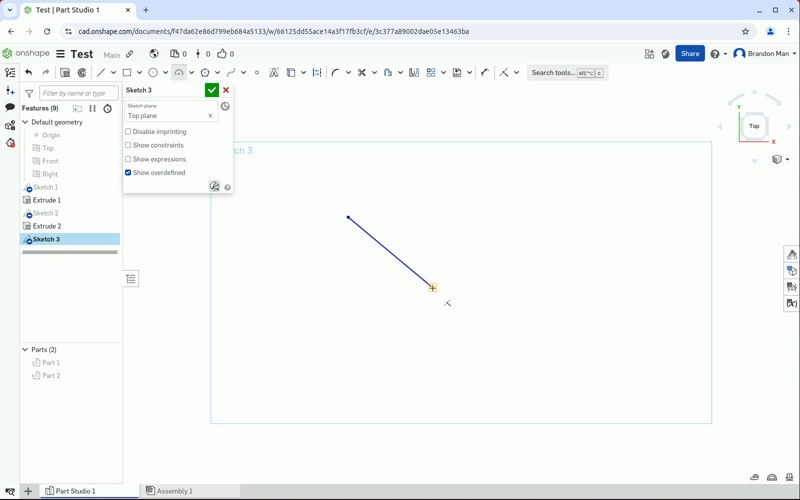
key_down(shift)
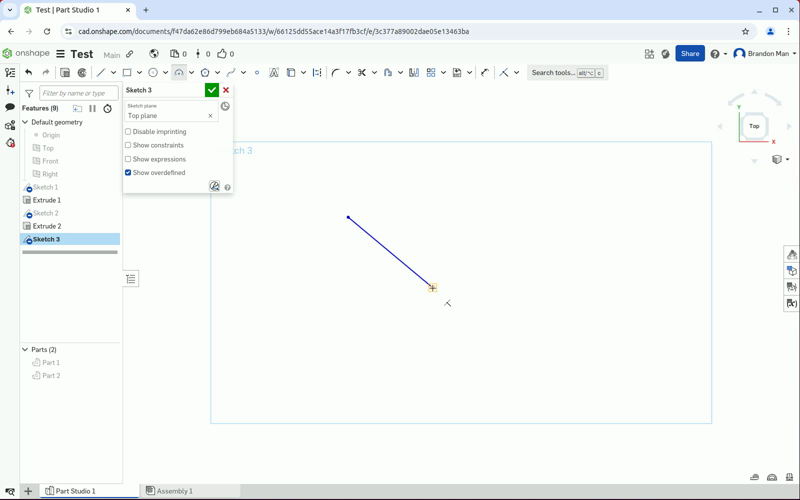
mouse_move(438, 264)
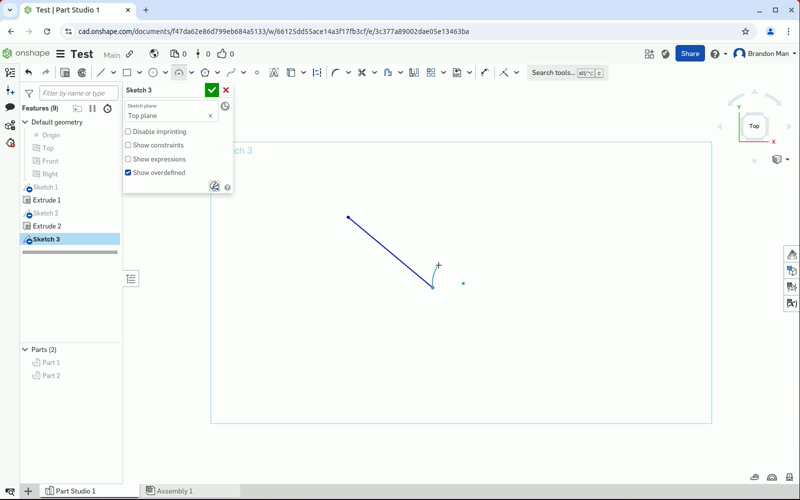
click(438, 264)
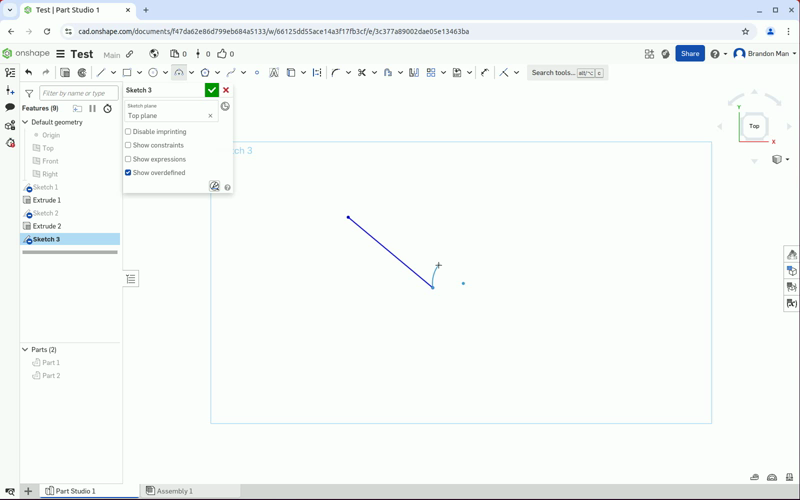
mouse_move(433, 275)
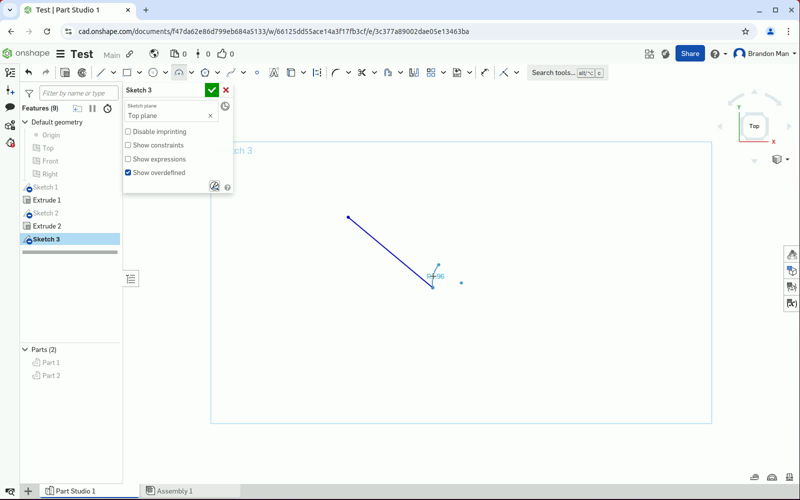
click(433, 275)
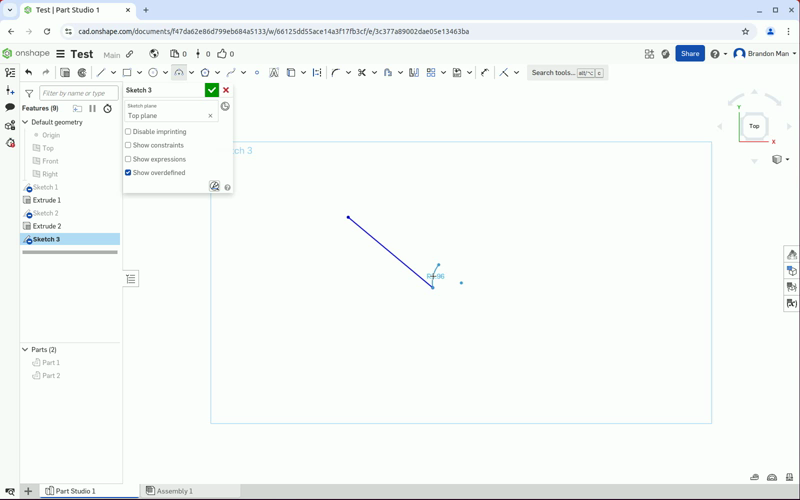
key_up(shift)
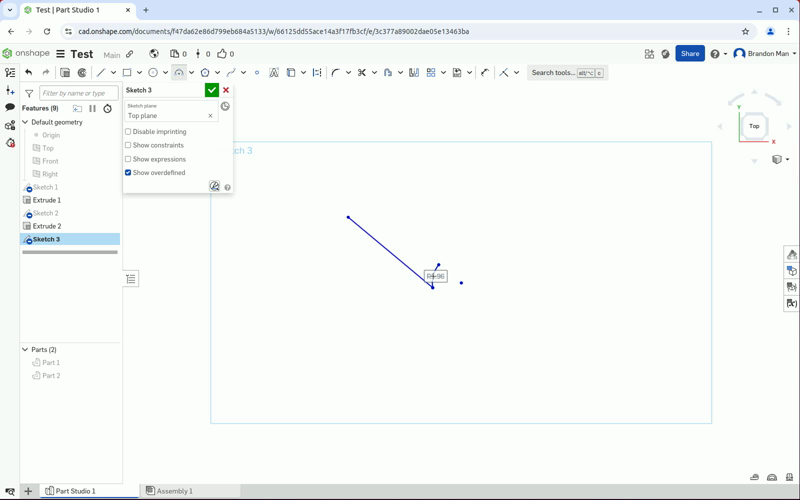
key(esc)
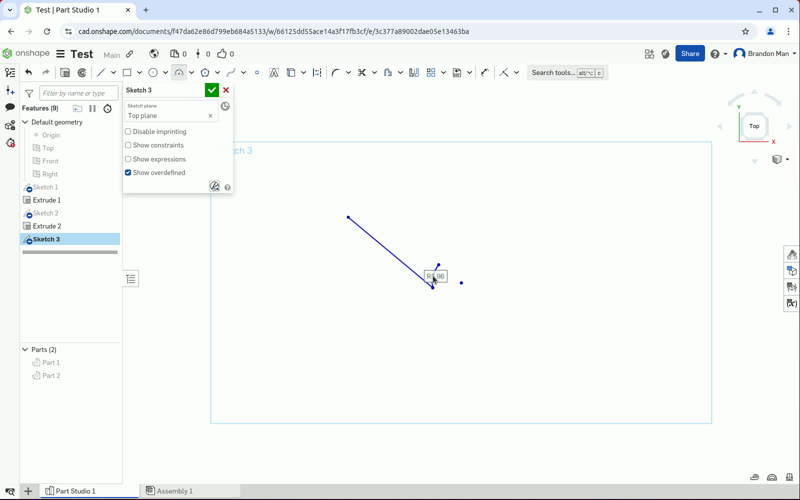
key(l)
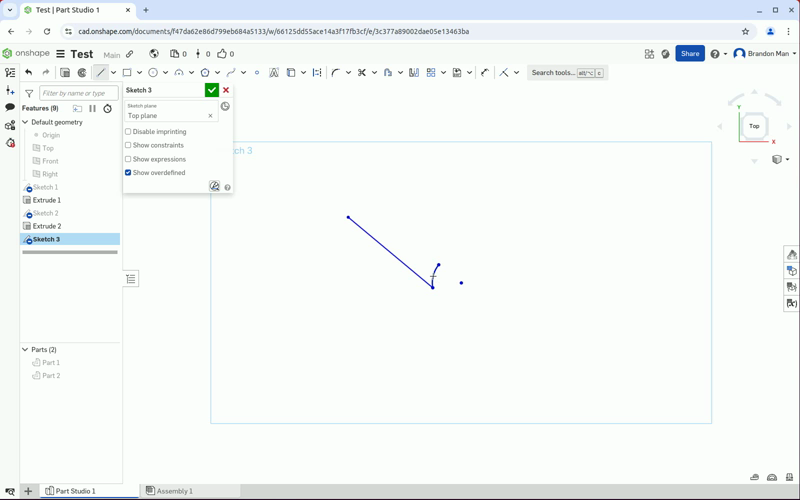
mouse_move(438, 264)
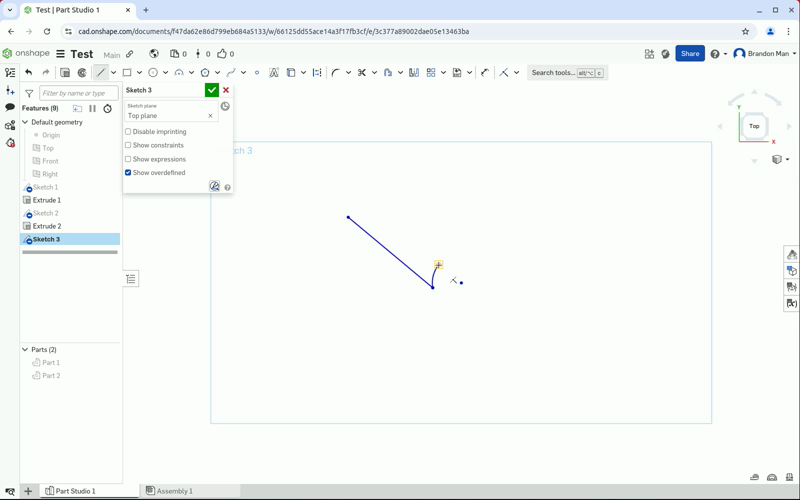
click(438, 264)
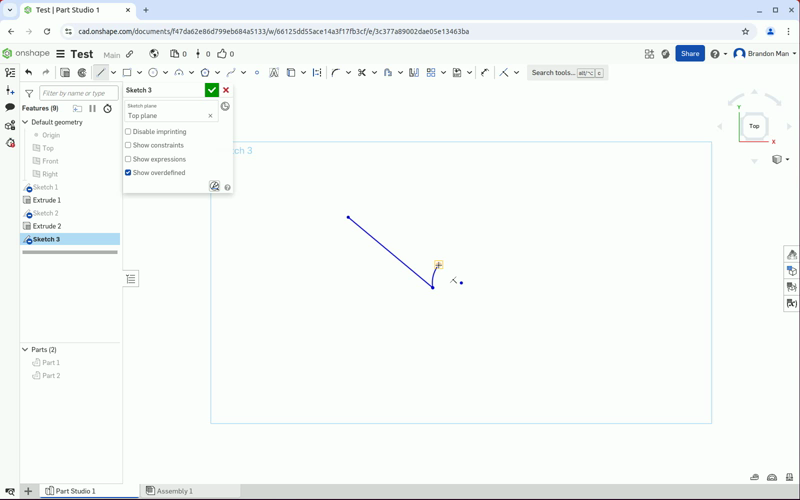
key_down(shift)
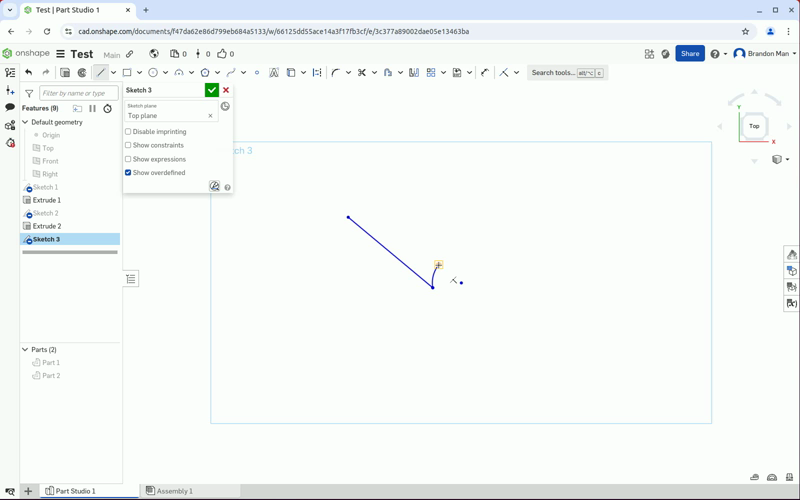
mouse_move(379, 217)
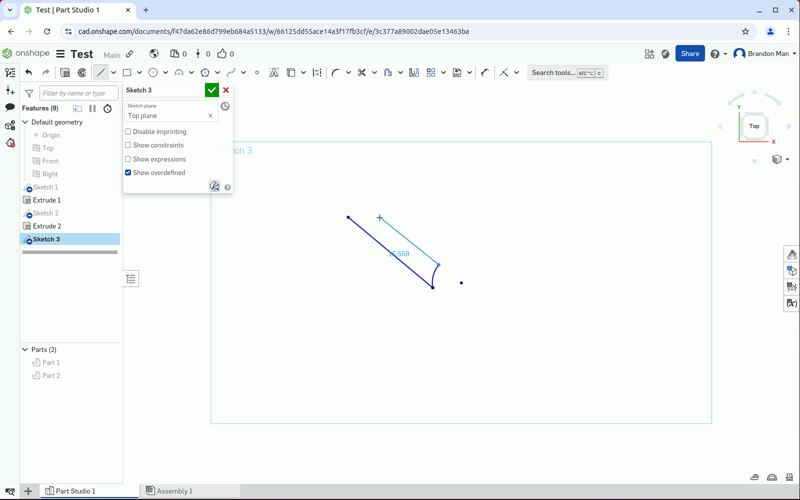
click(379, 217)
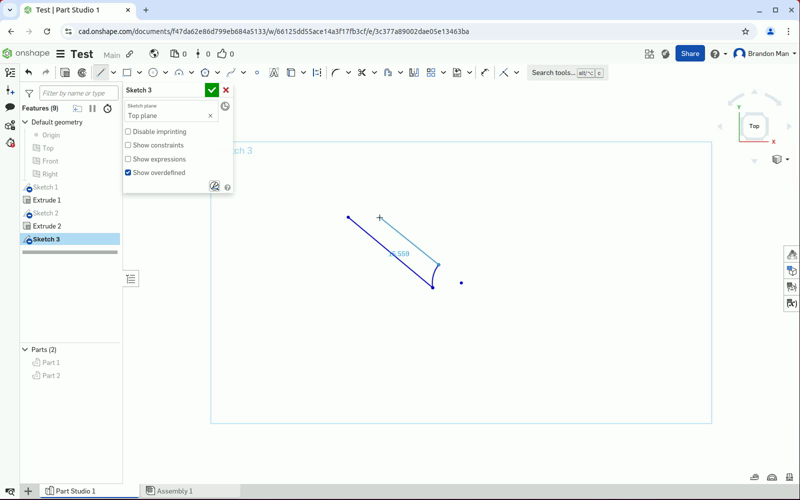
key_up(shift)
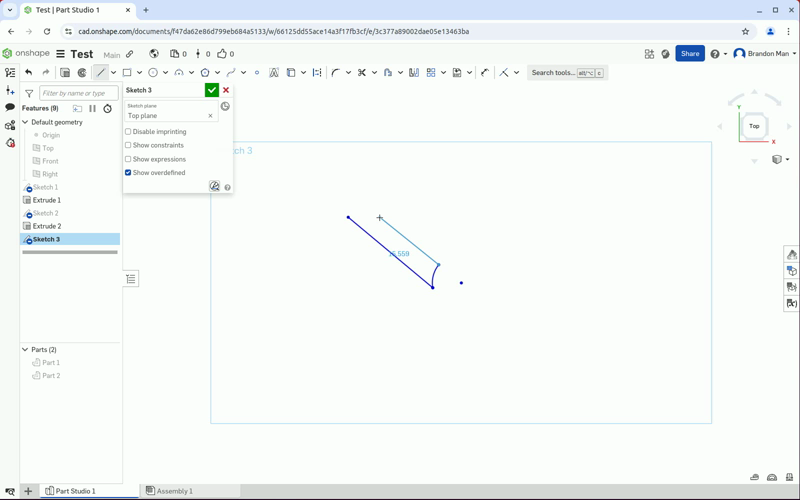
mouse_move(409, 217)
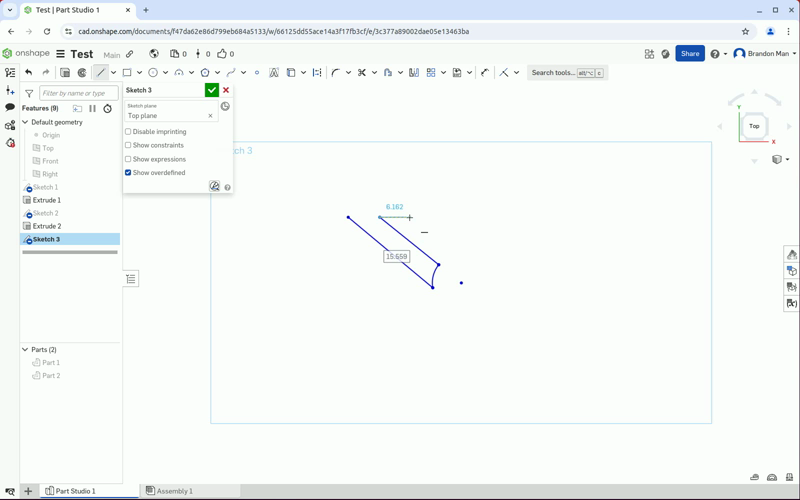
key_down(shift)
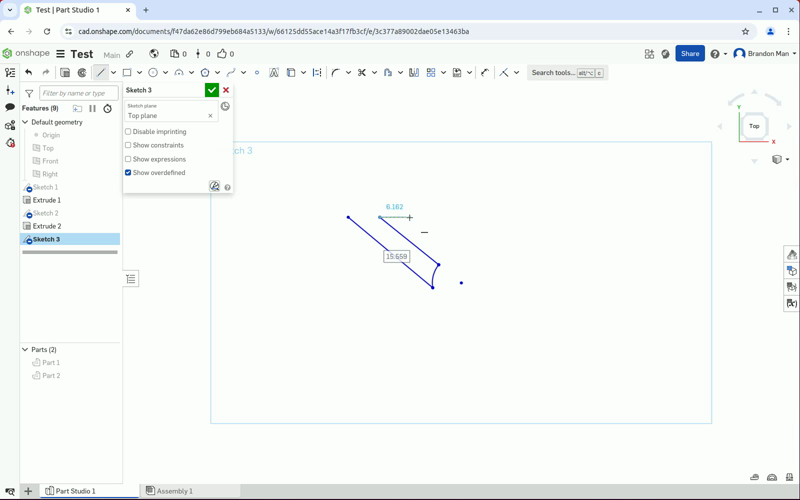
mouse_move(348, 217)
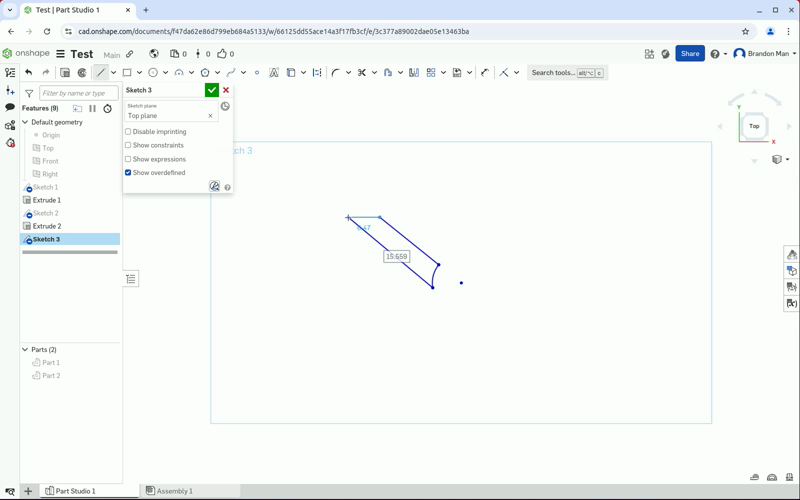
key_up(shift)
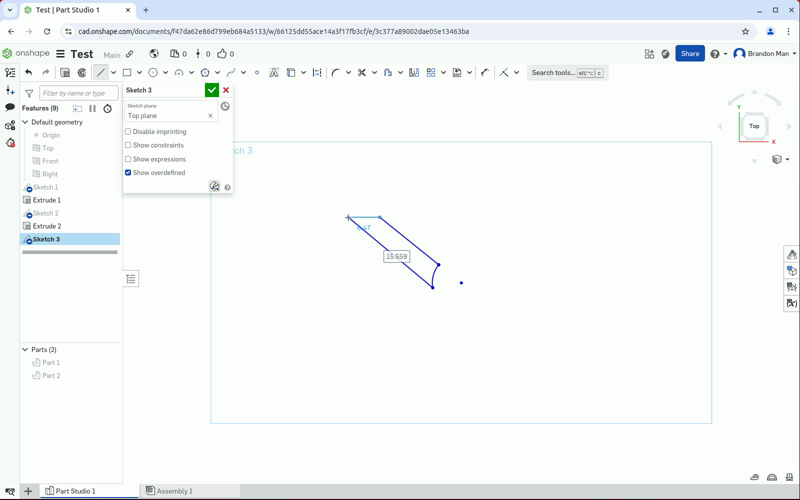
click(348, 217)
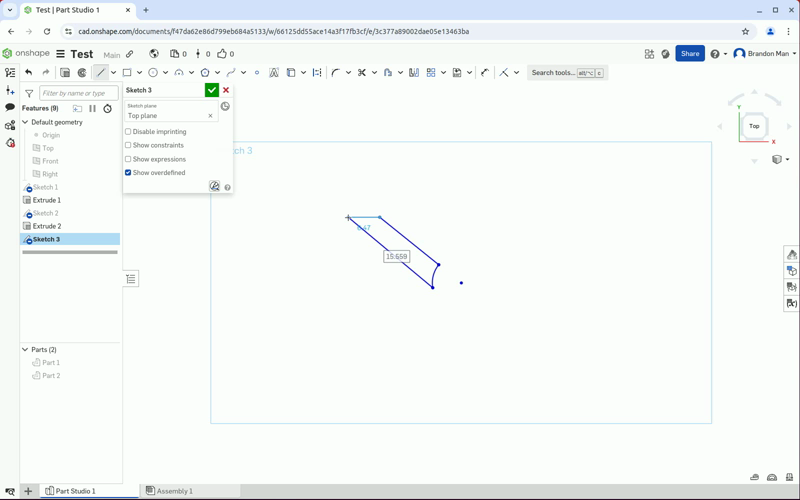
key(esc)
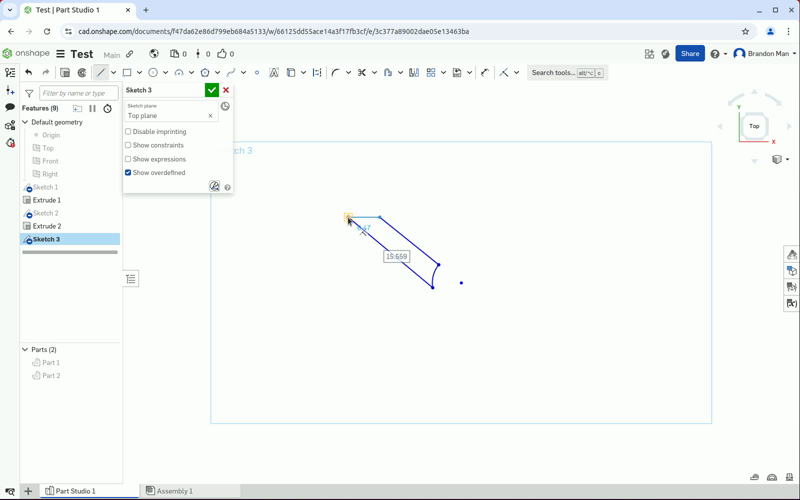
mouse_move(374, 229)
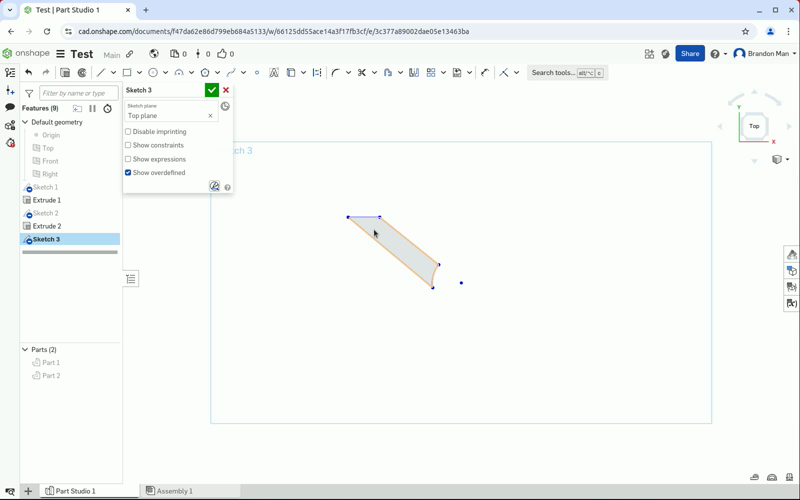
click(374, 229)
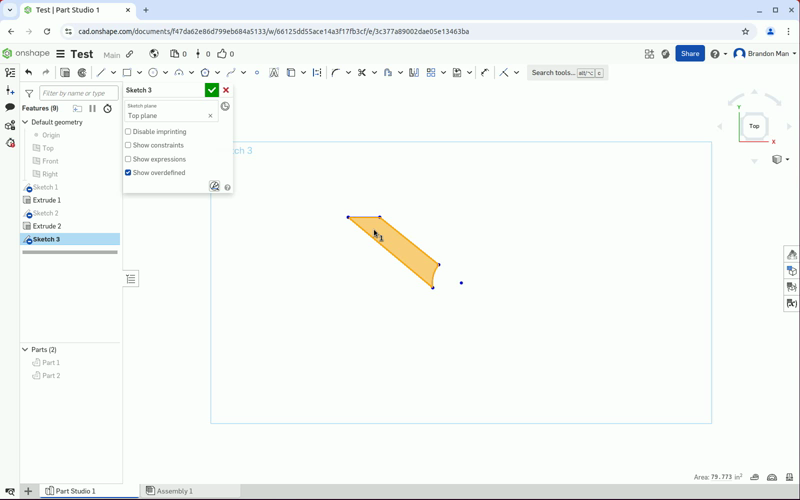
mouse_move(73, 352)
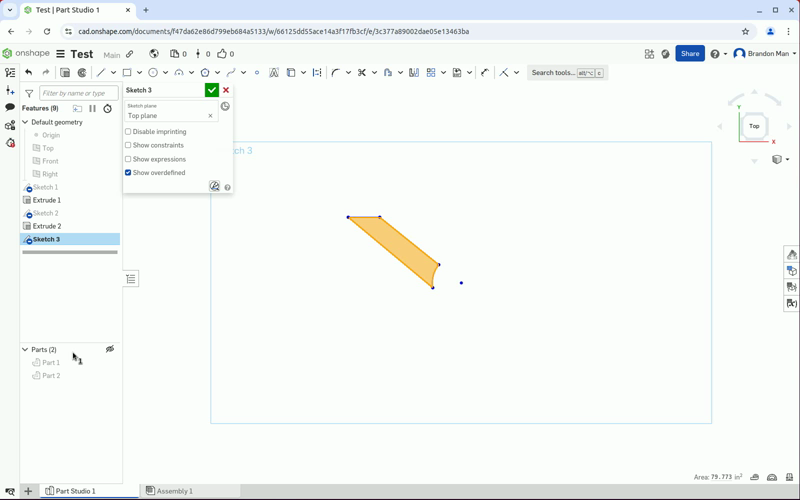
key(shift+y)
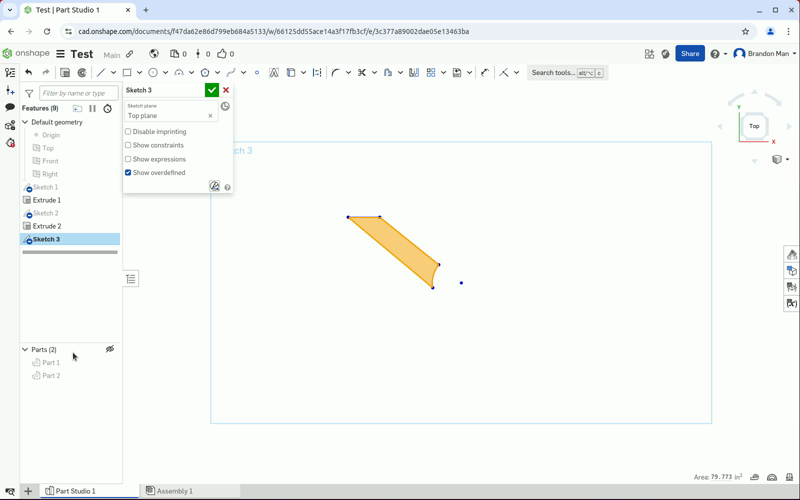
key(shift+e)
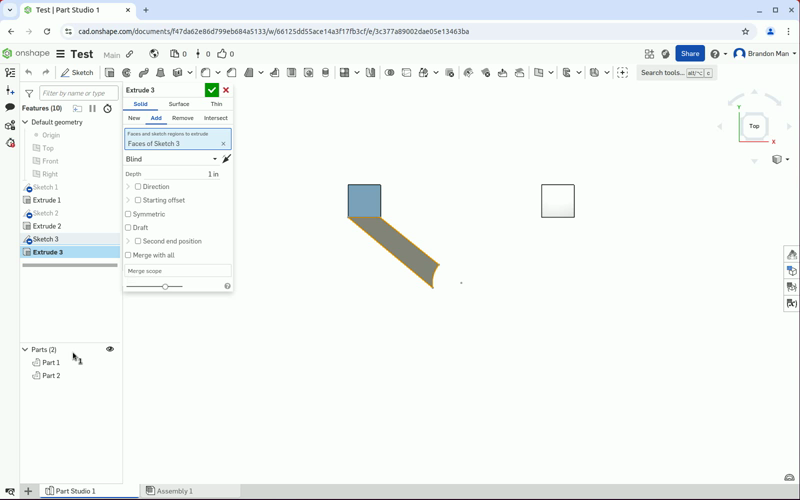
mouse_move(143, 106)
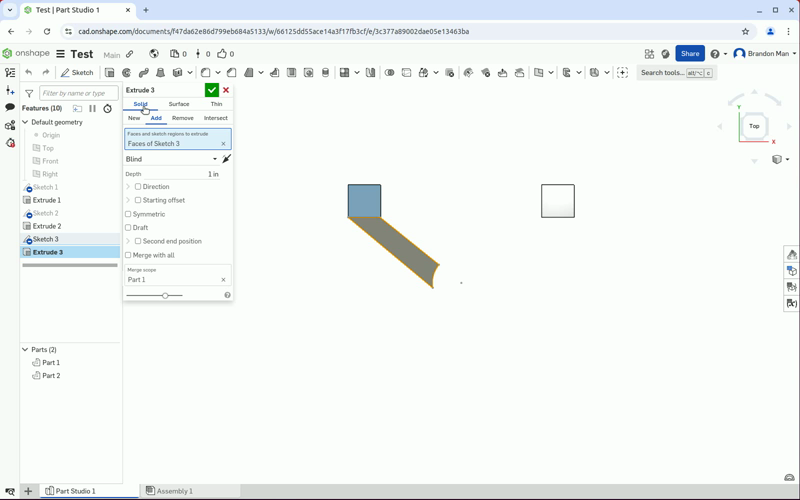
click(143, 106)
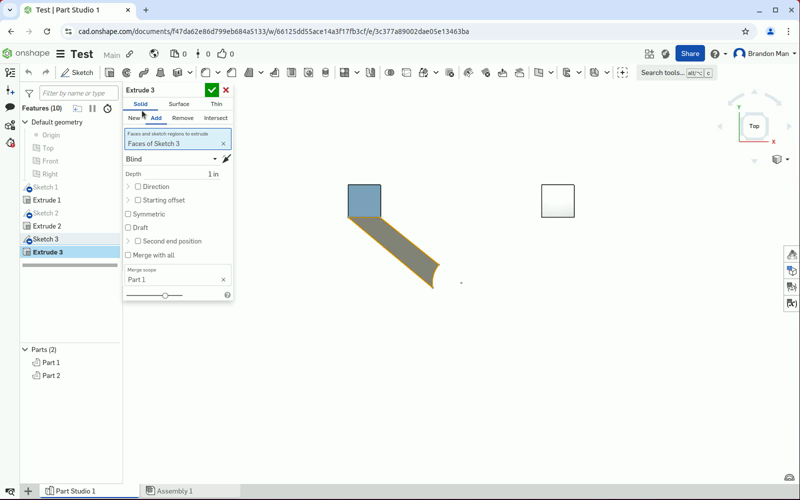
mouse_move(137, 120)
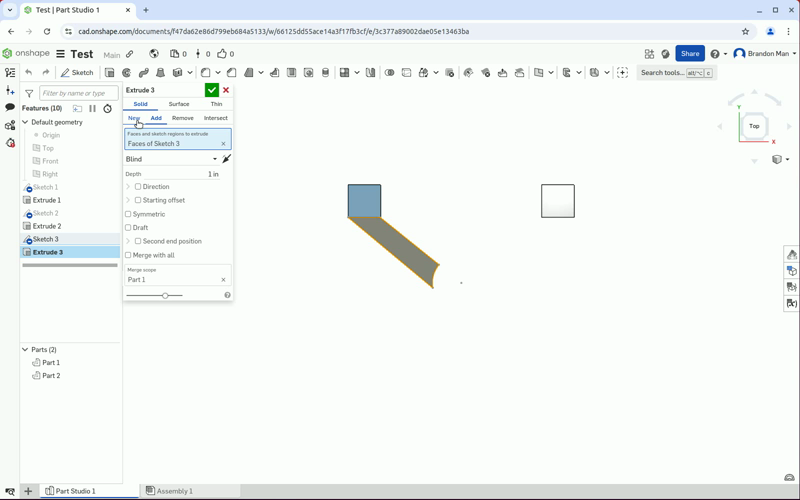
click(137, 120)
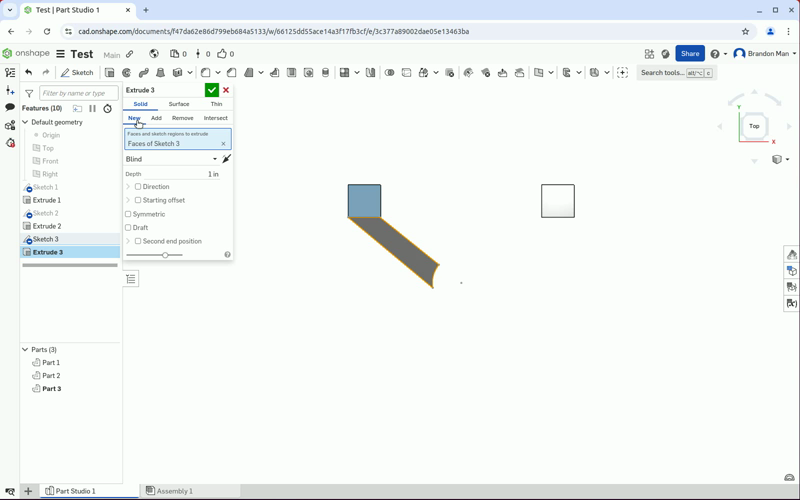
key(tab, 4)
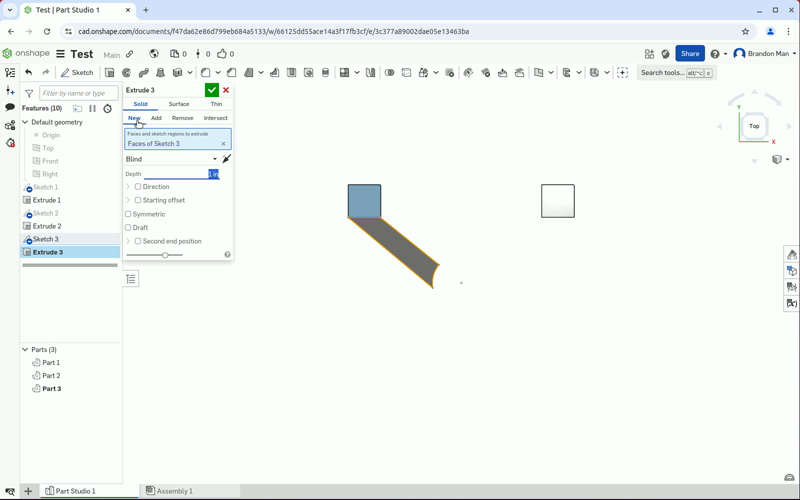
text(6.258)
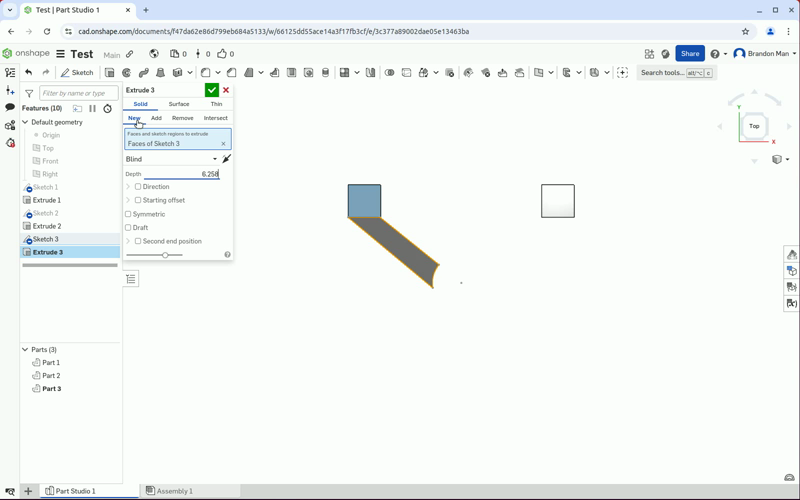
key(tab, 3)
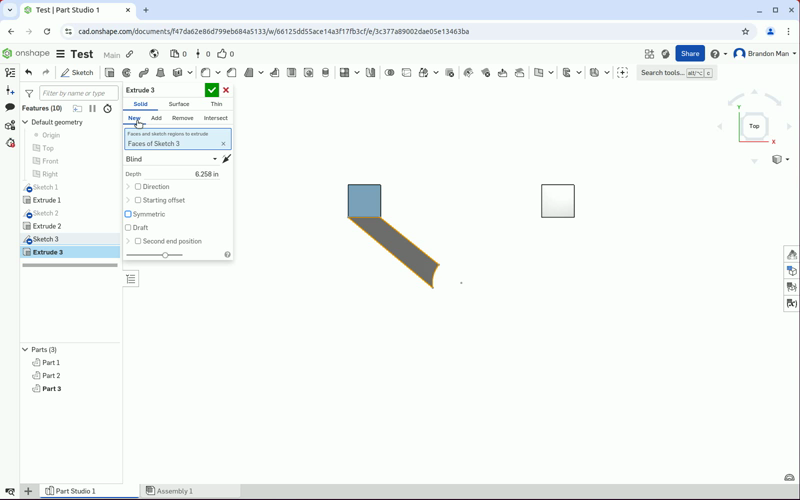
key(space)
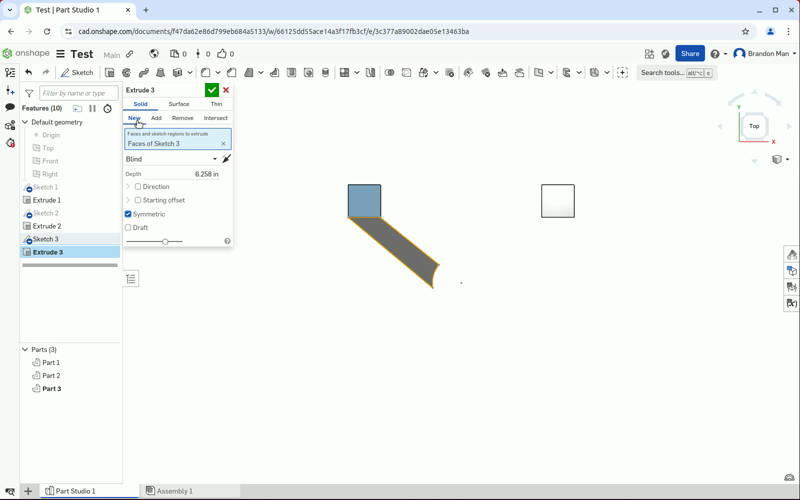
key(enter)
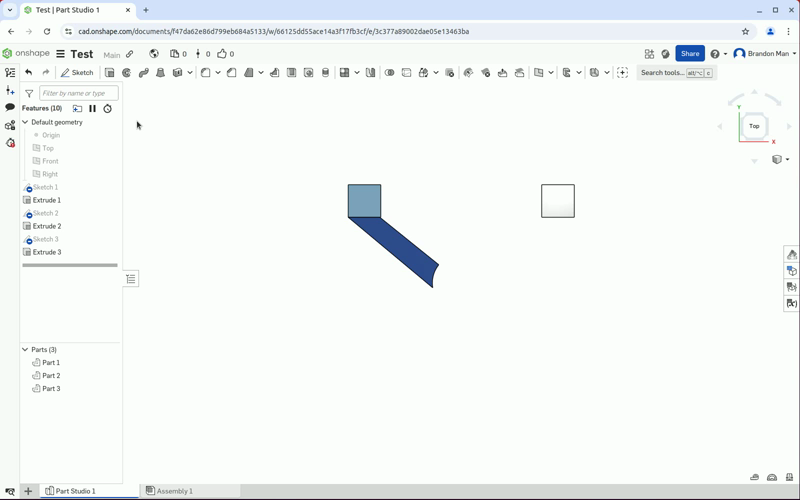
key(shift+h)
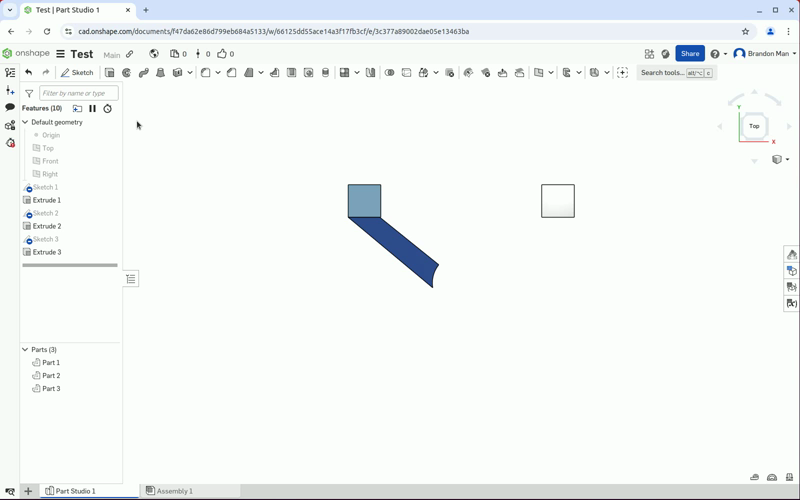
key(shift+h)
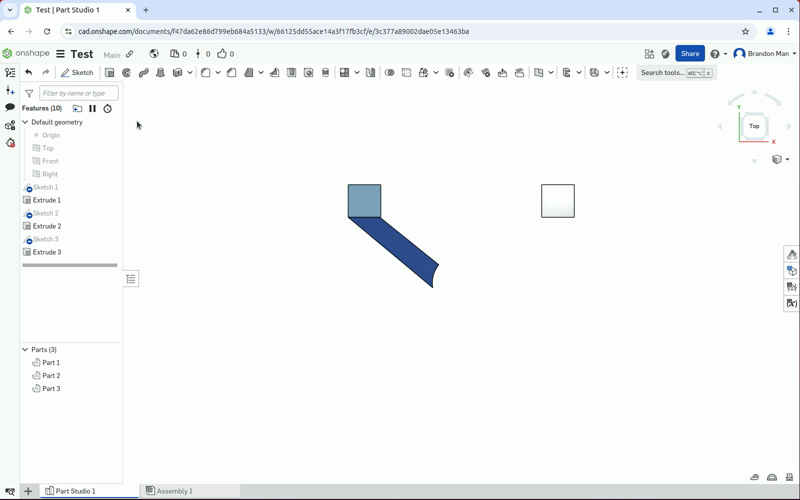
mouse_move(73, 189)
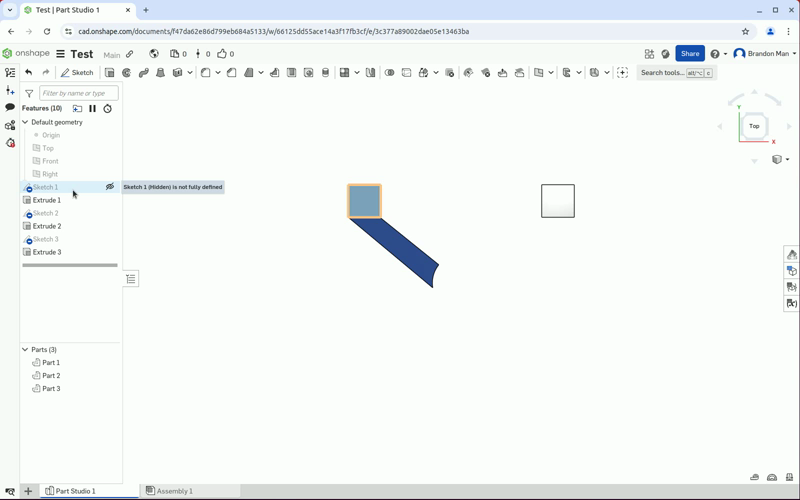
click(73, 189)
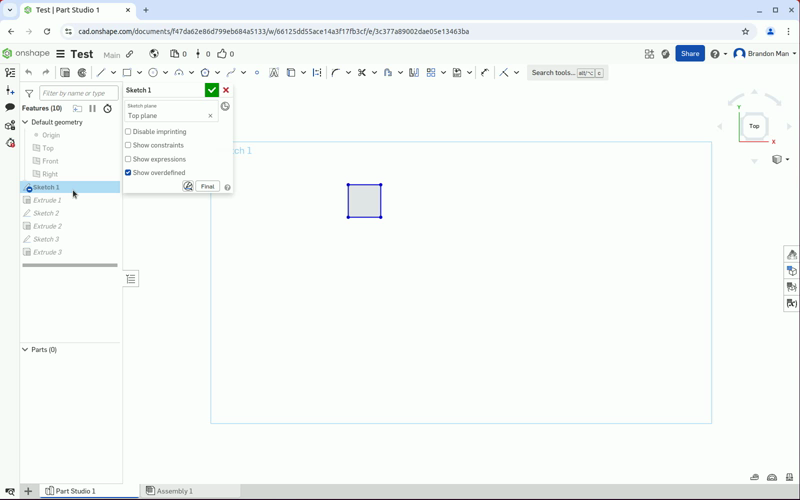
mouse_move(229, 92)
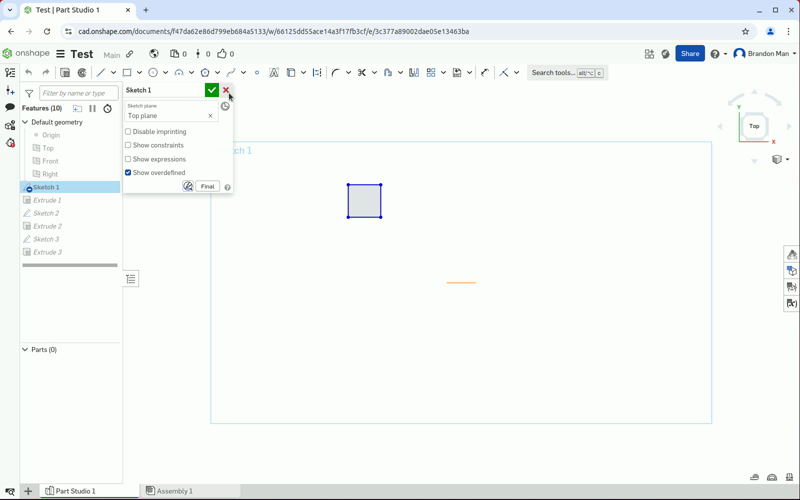
click(229, 92)
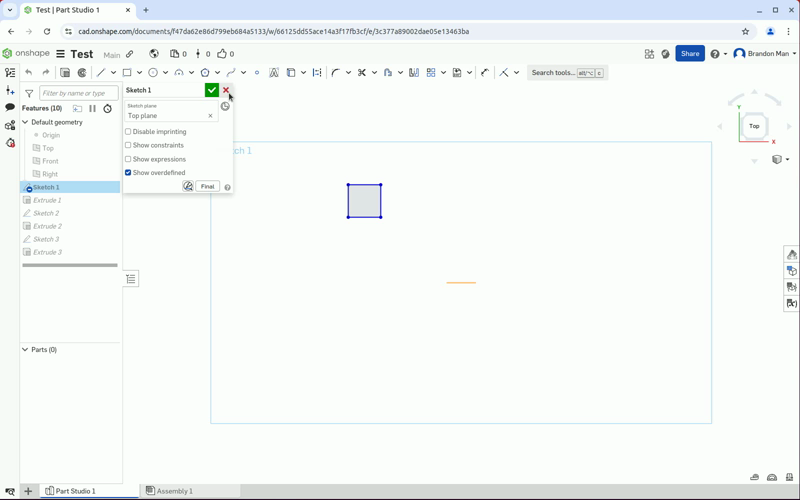
key(shift+s)
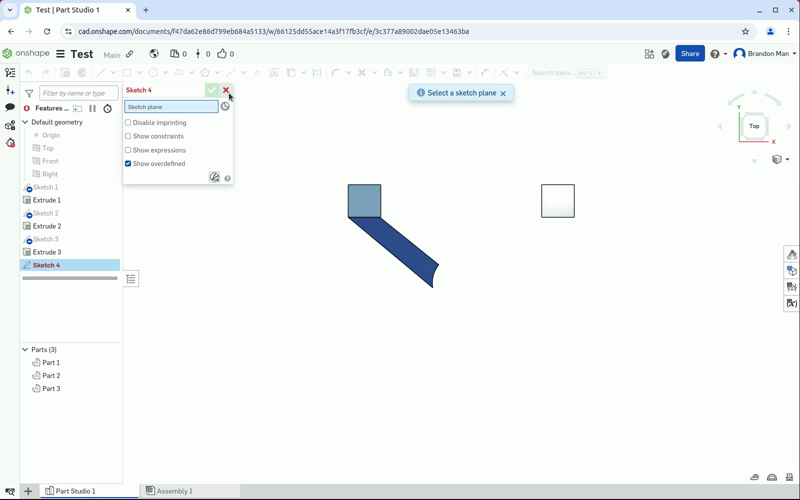
mouse_move(73, 150)
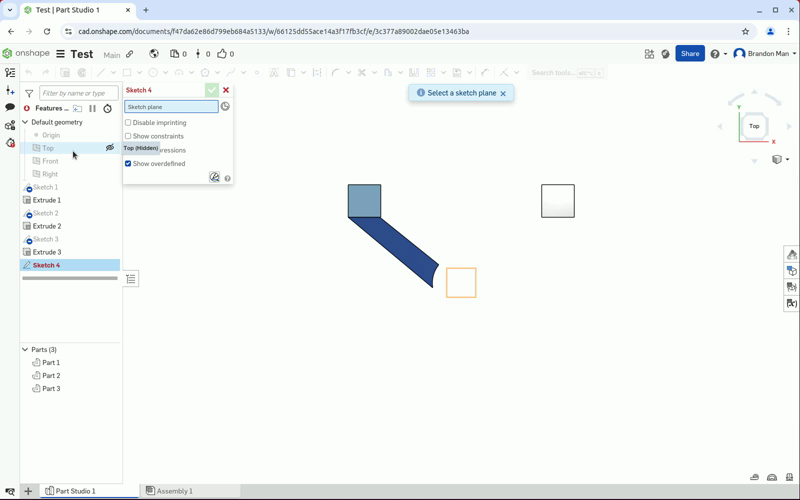
click(73, 150)
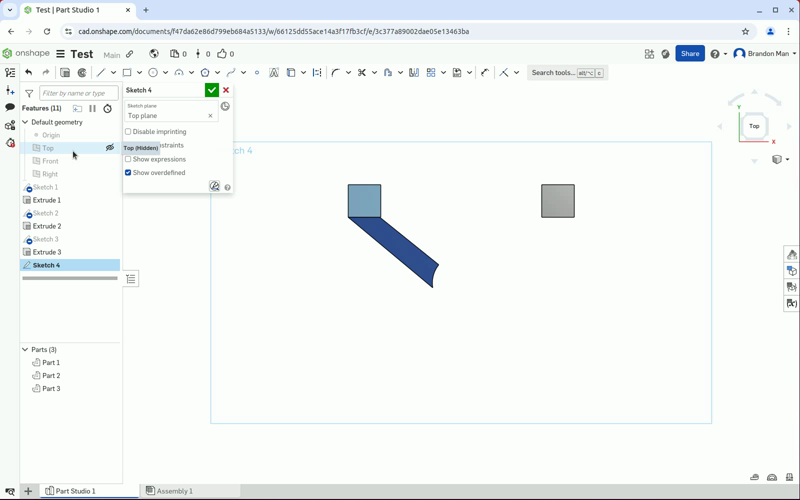
mouse_move(73, 352)
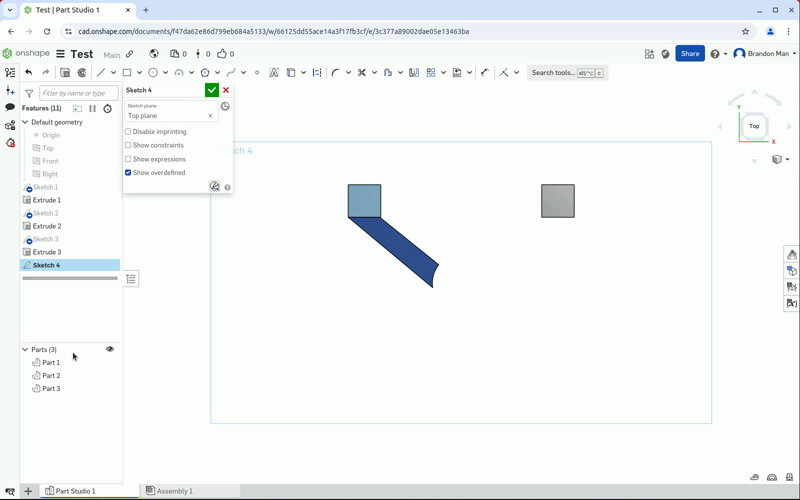
key(y)
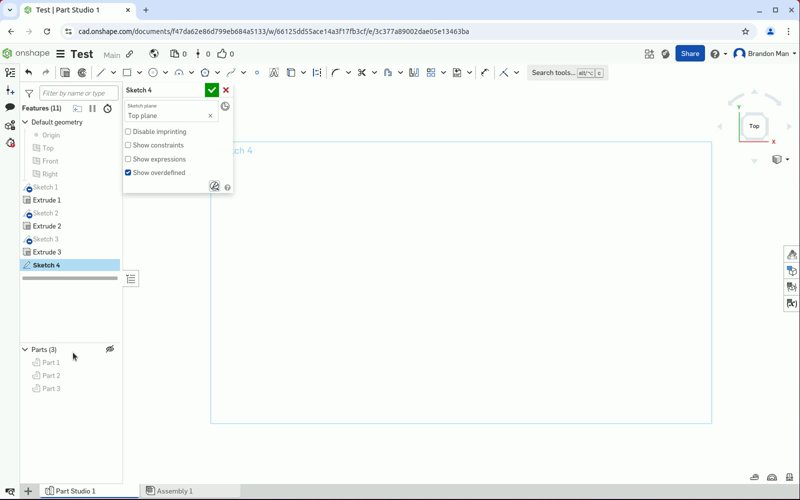
key(a)
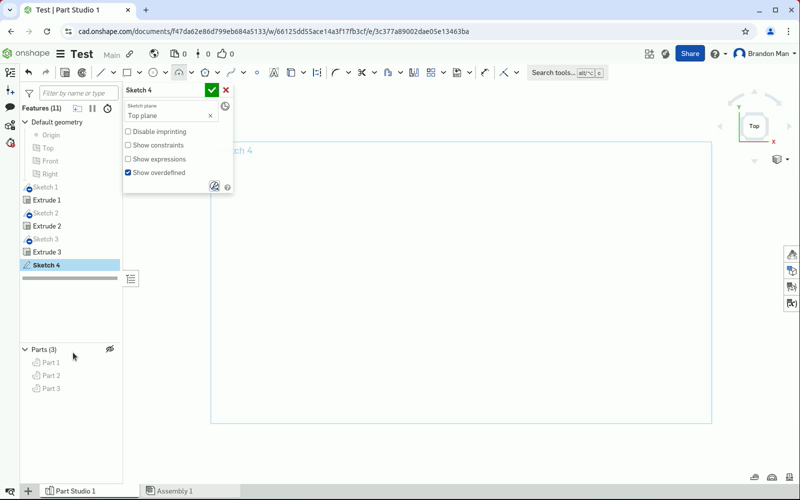
key_down(shift)
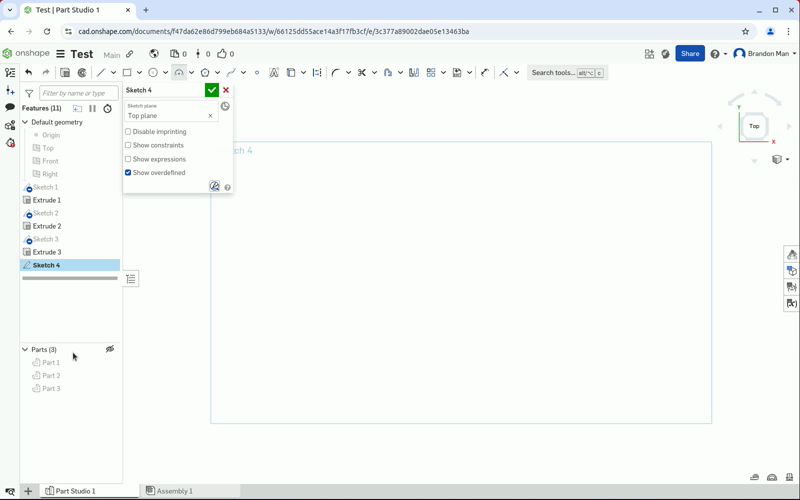
mouse_move(483, 265)
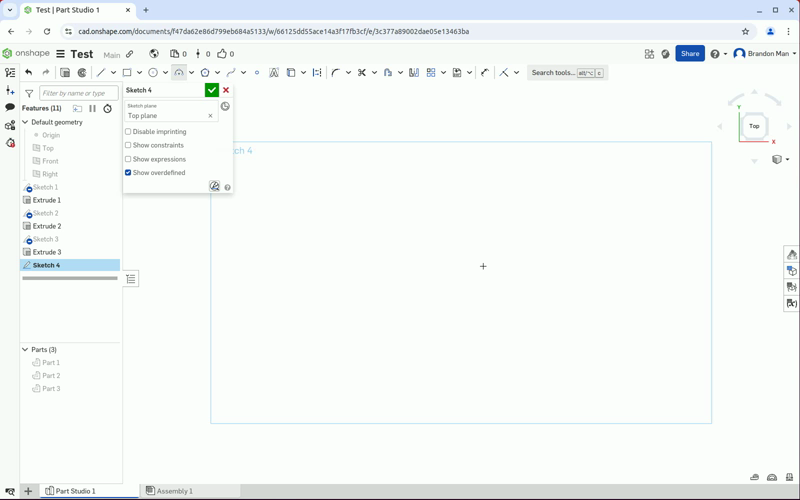
click(483, 265)
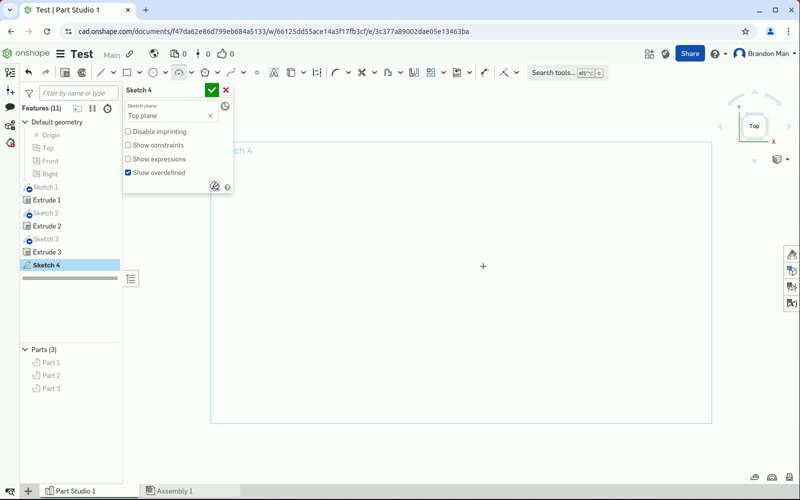
key_up(shift)
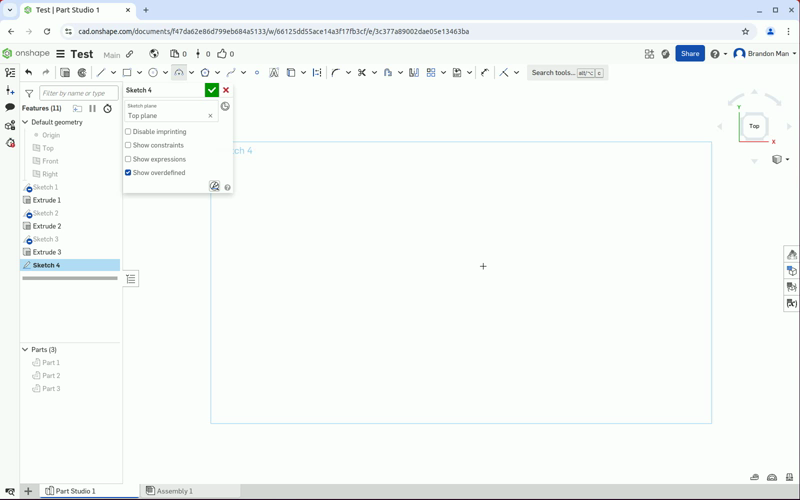
key_down(shift)
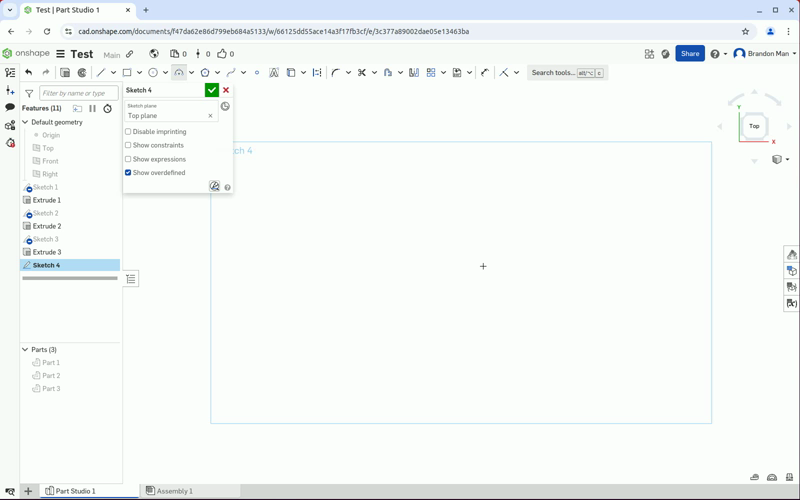
mouse_move(488, 288)
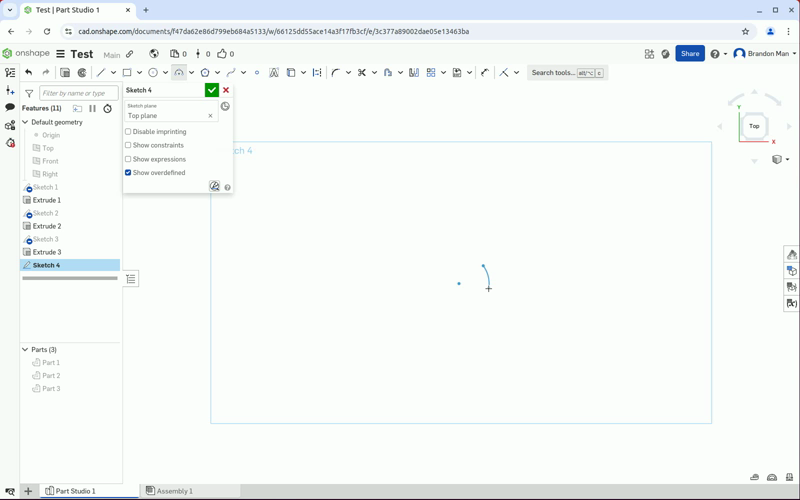
click(488, 288)
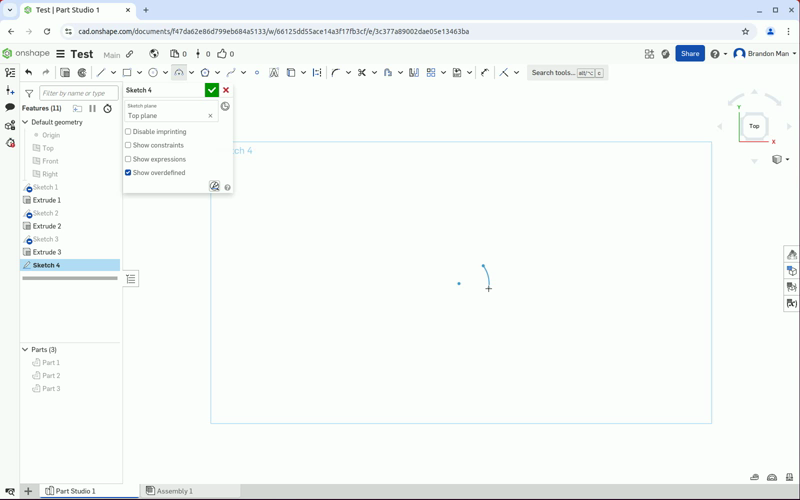
mouse_move(489, 276)
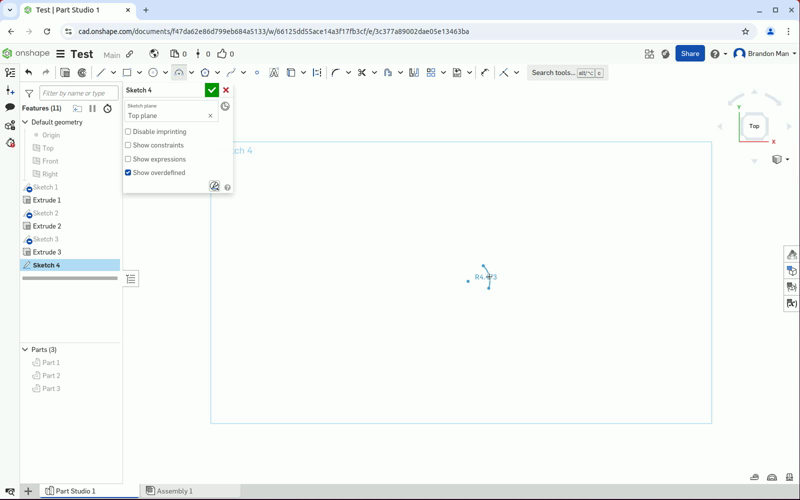
click(489, 276)
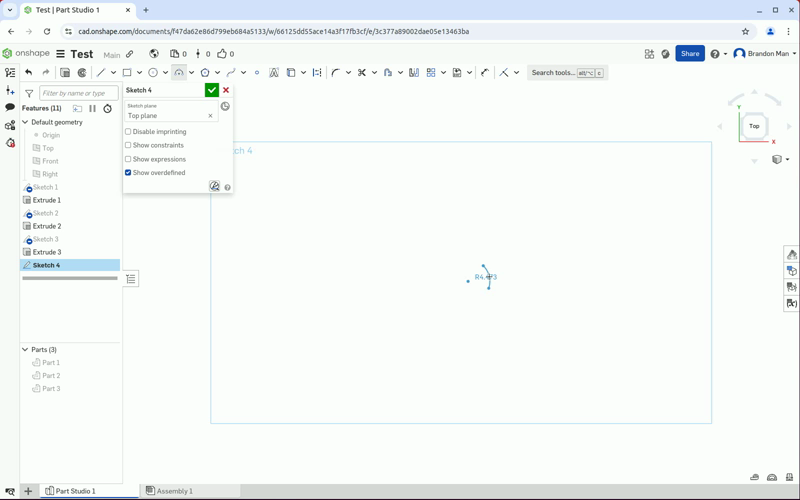
key_up(shift)
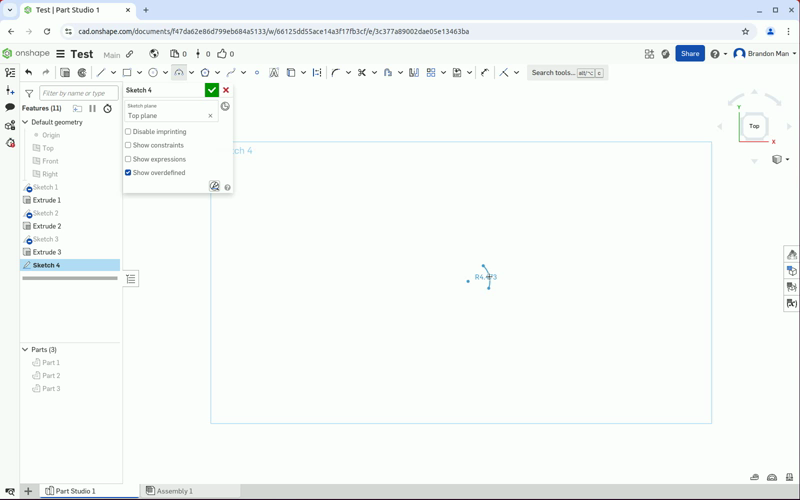
key(esc)
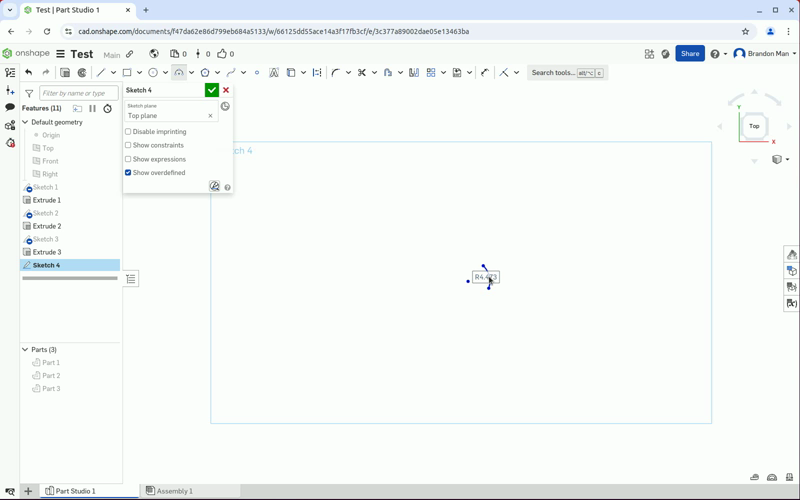
key(l)
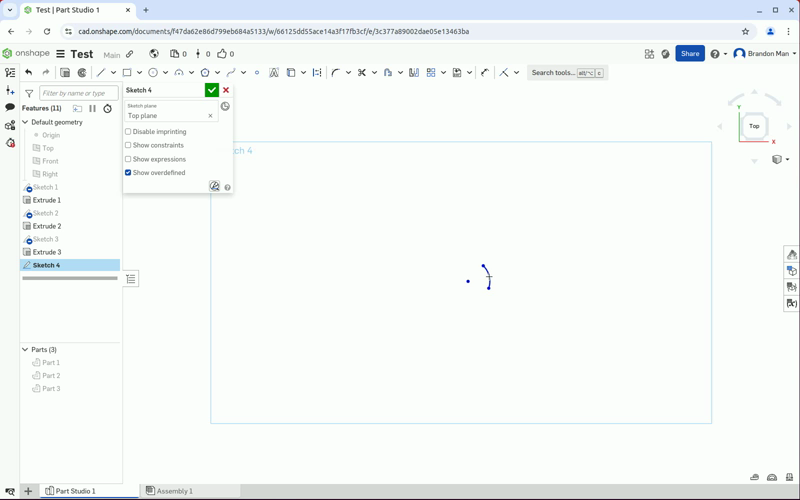
mouse_move(488, 288)
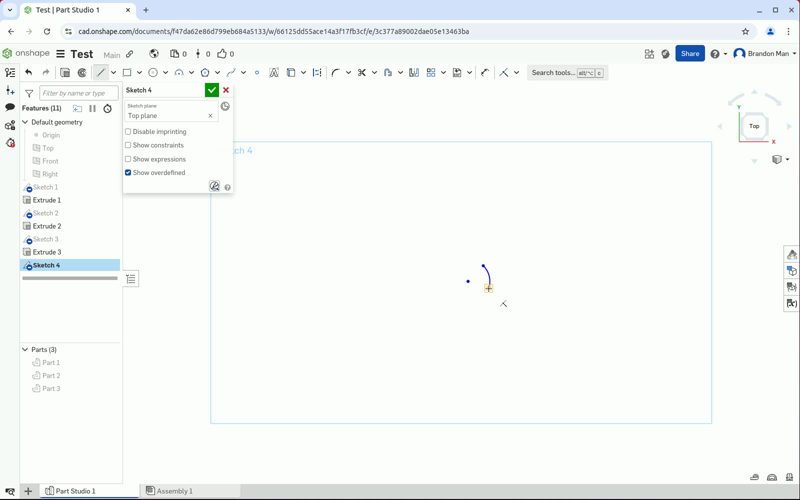
click(488, 288)
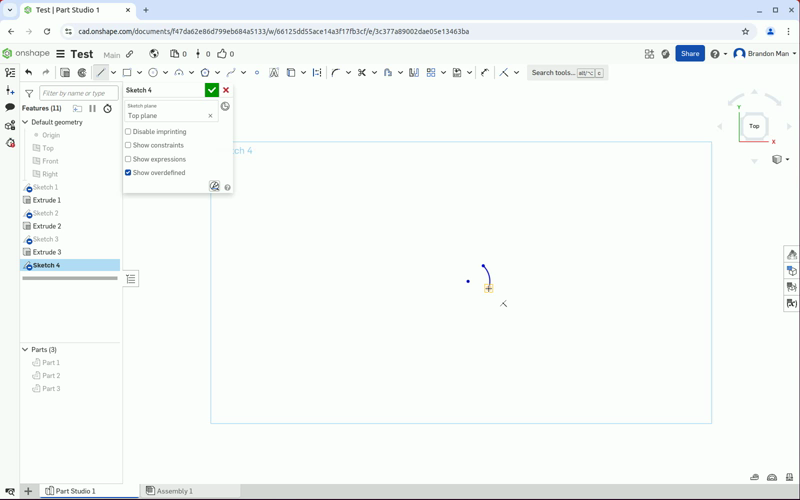
key_down(shift)
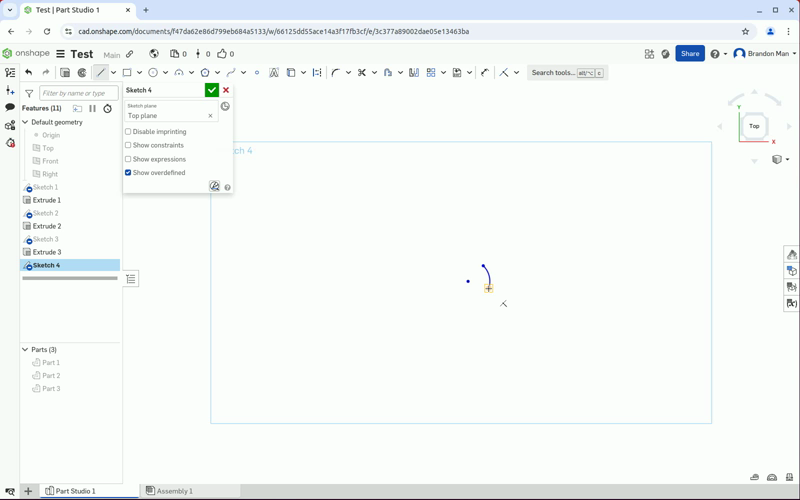
mouse_move(573, 217)
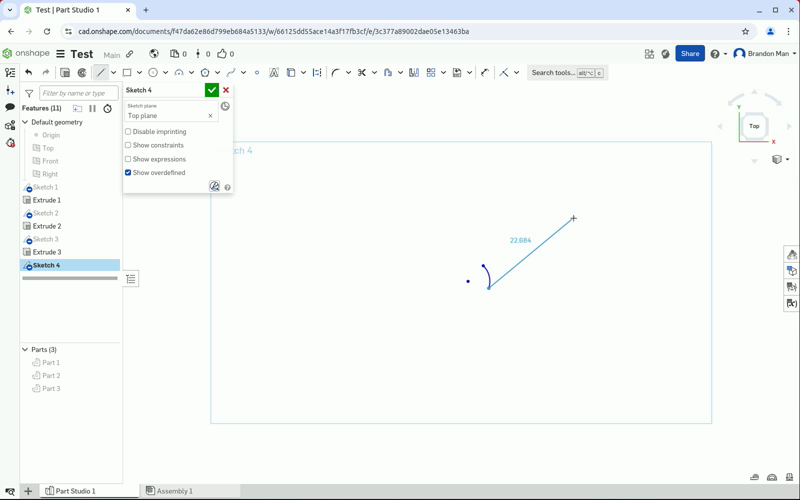
click(573, 217)
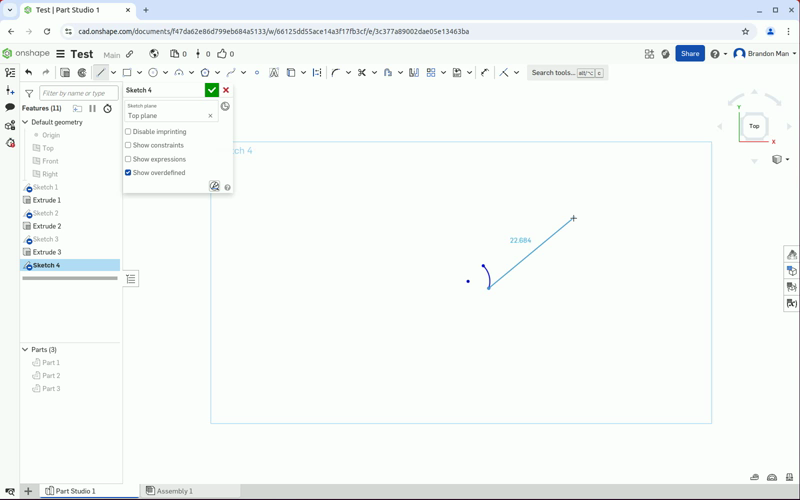
key_up(shift)
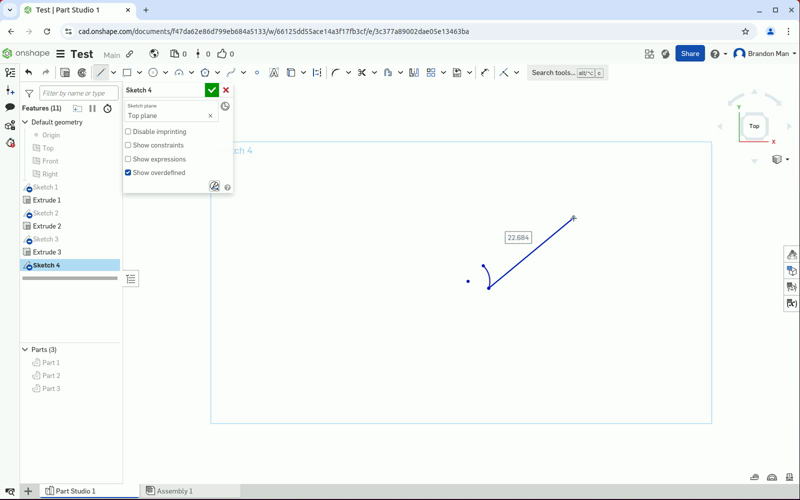
key_down(shift)
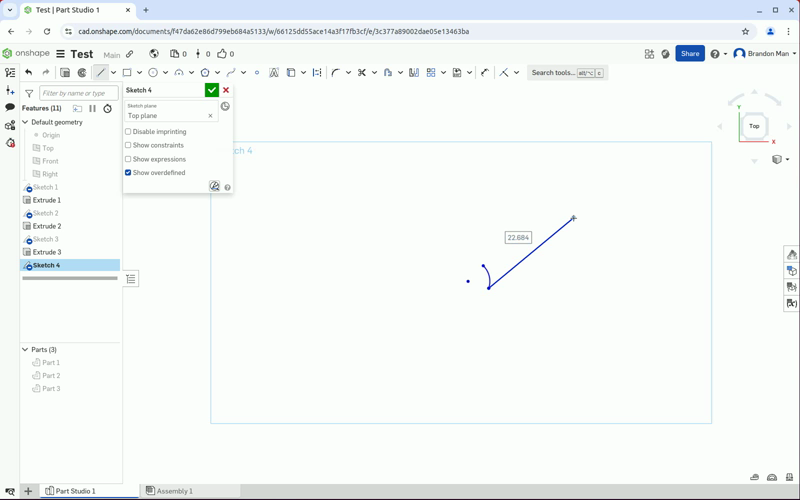
mouse_move(589, 217)
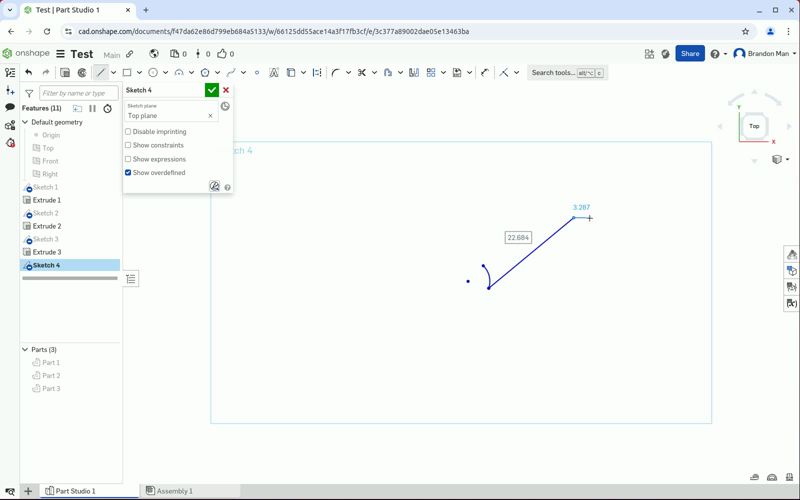
mouse_move(542, 217)
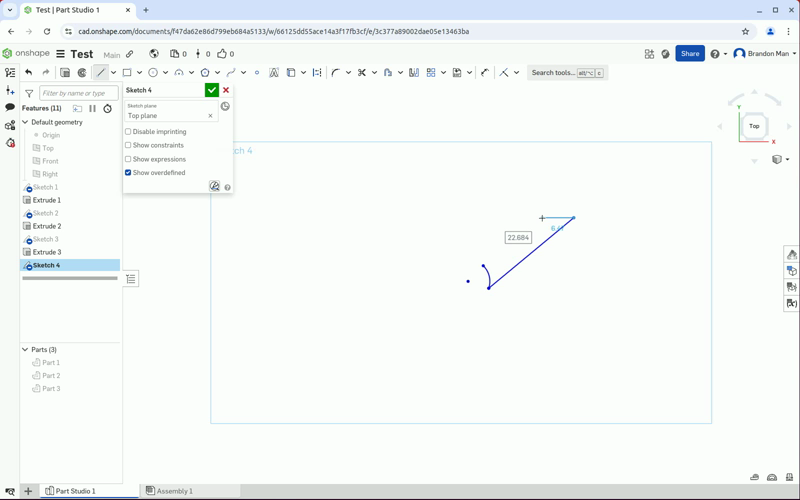
click(542, 217)
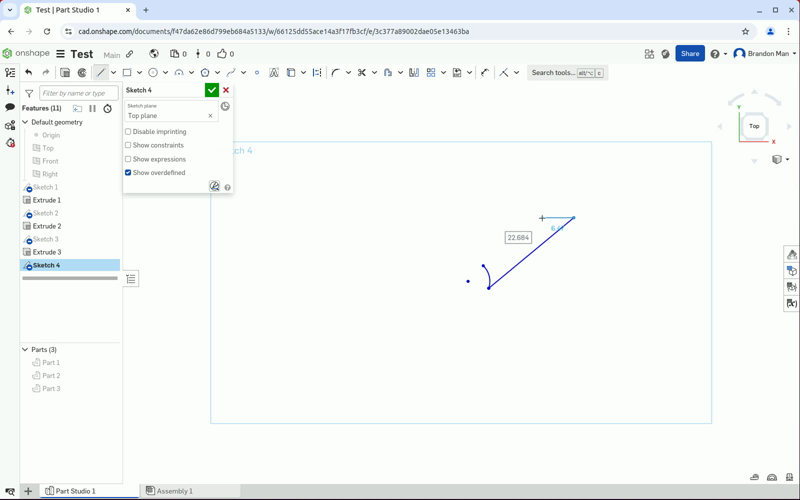
key_up(shift)
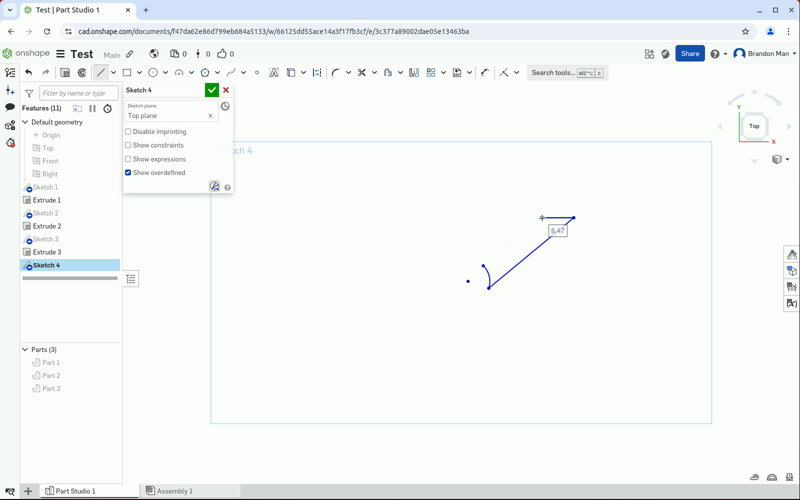
key_down(shift)
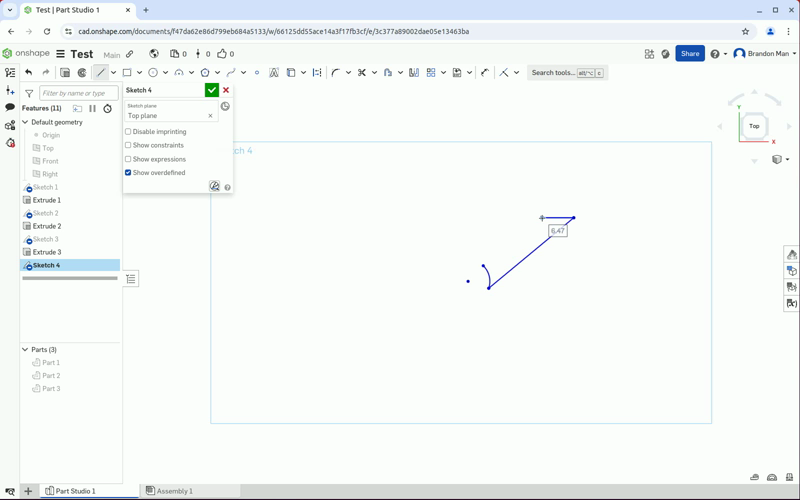
mouse_move(483, 265)
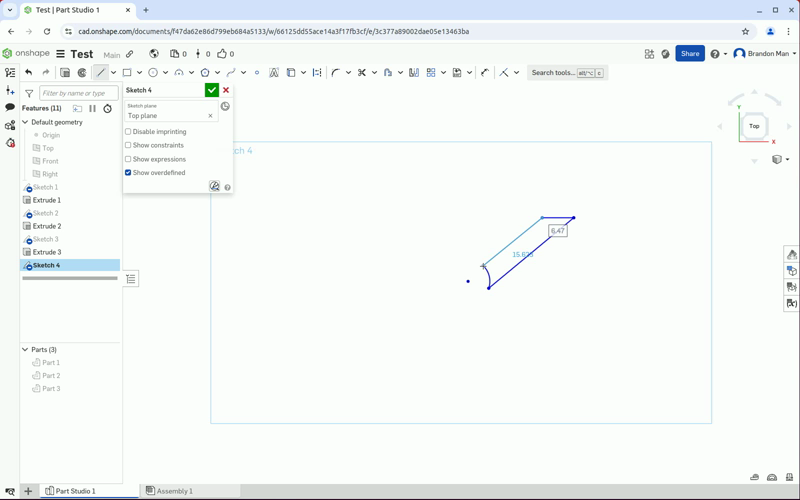
key_up(shift)
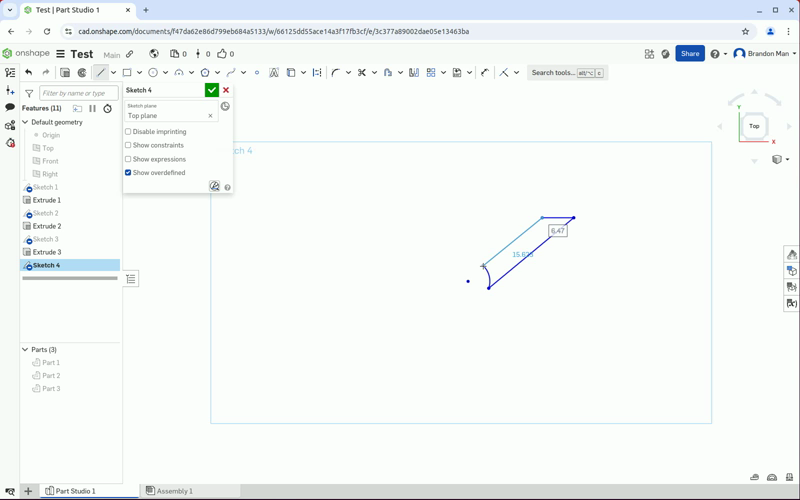
click(483, 265)
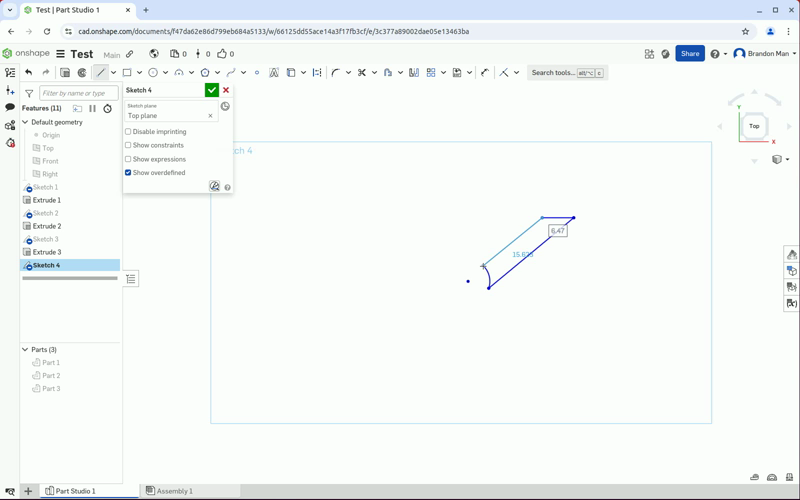
key(esc)
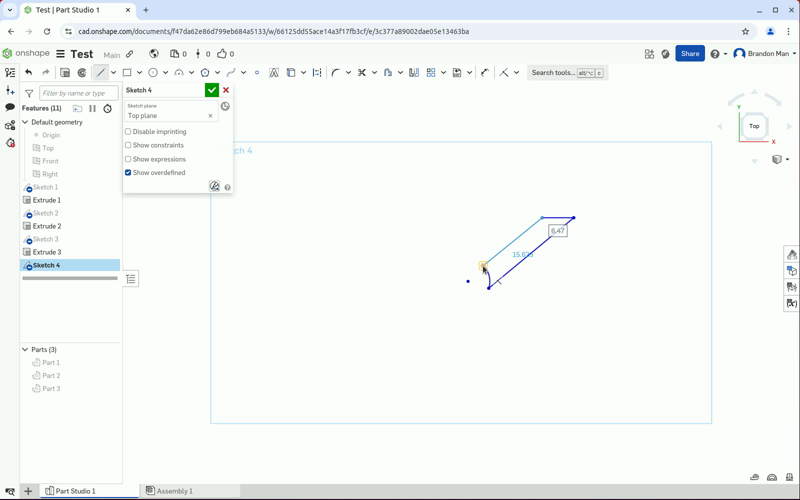
mouse_move(516, 248)
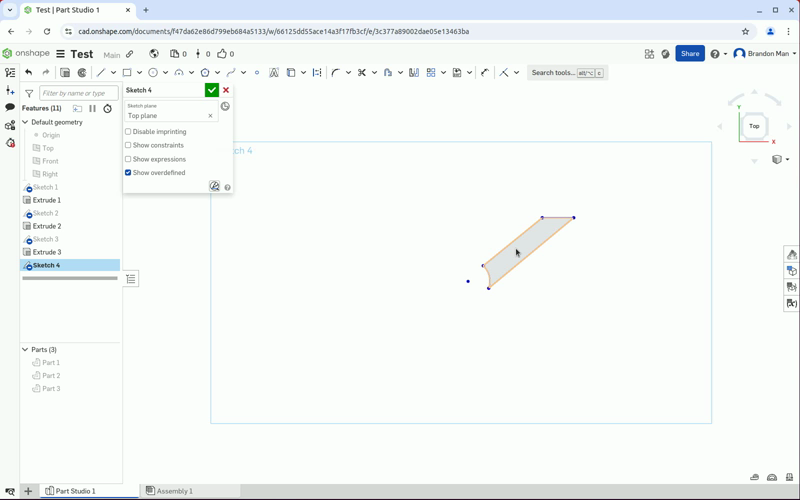
click(516, 248)
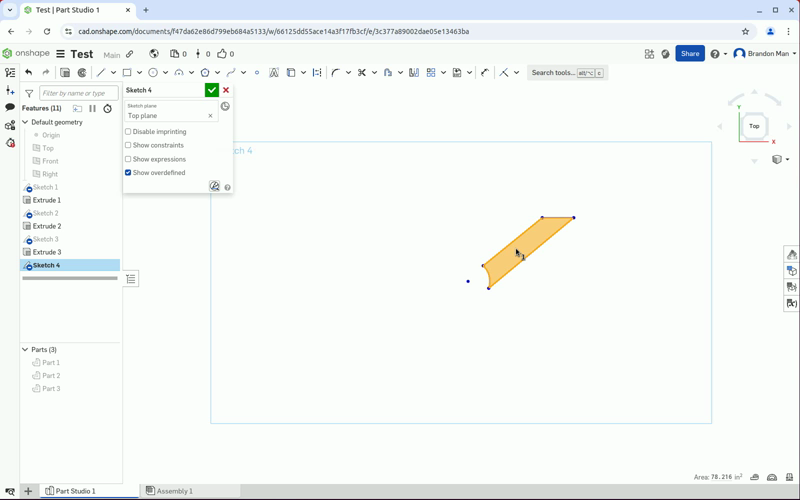
mouse_move(73, 352)
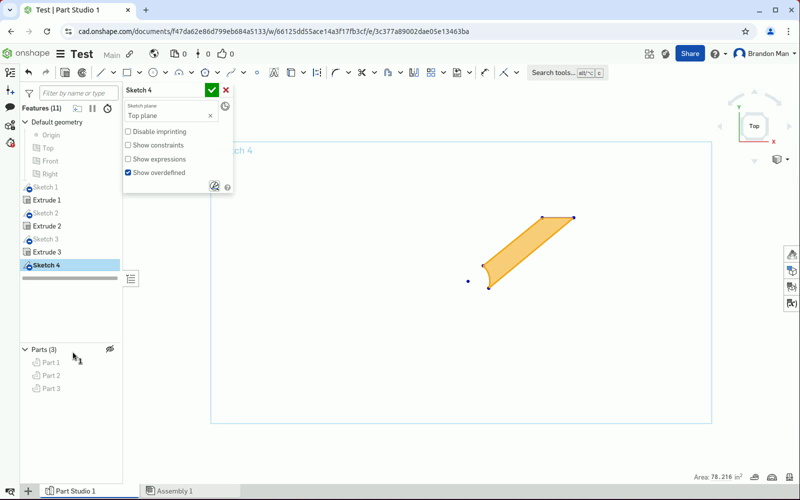
key(shift+y)
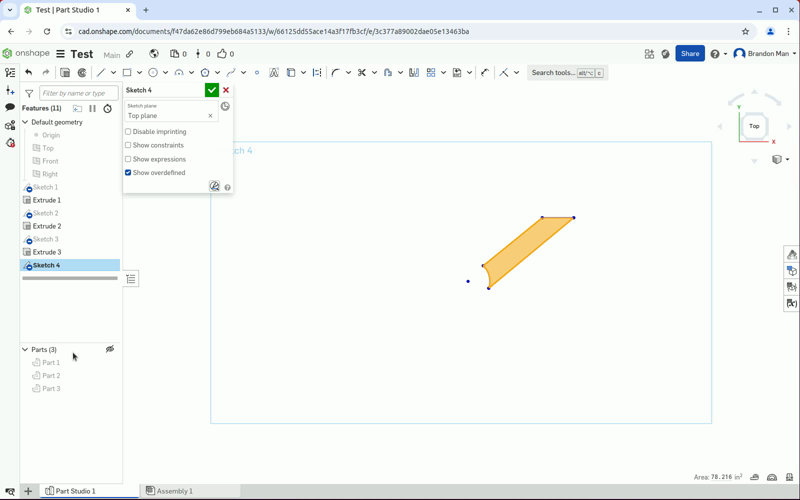
key(shift+e)
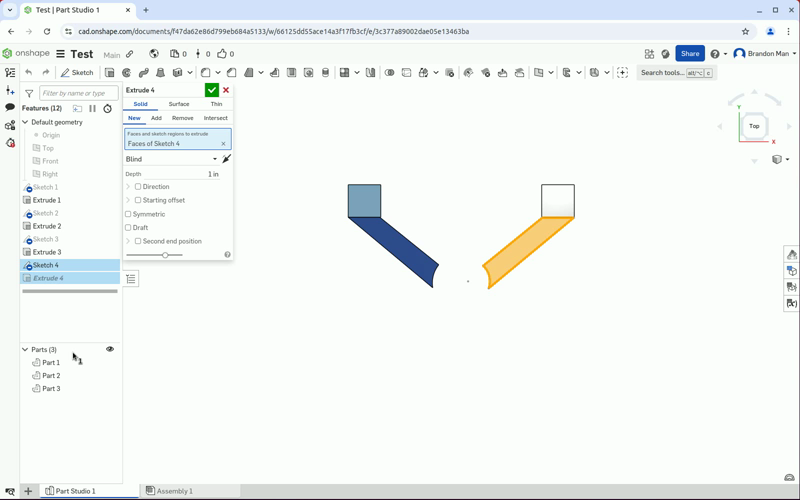
mouse_move(143, 106)
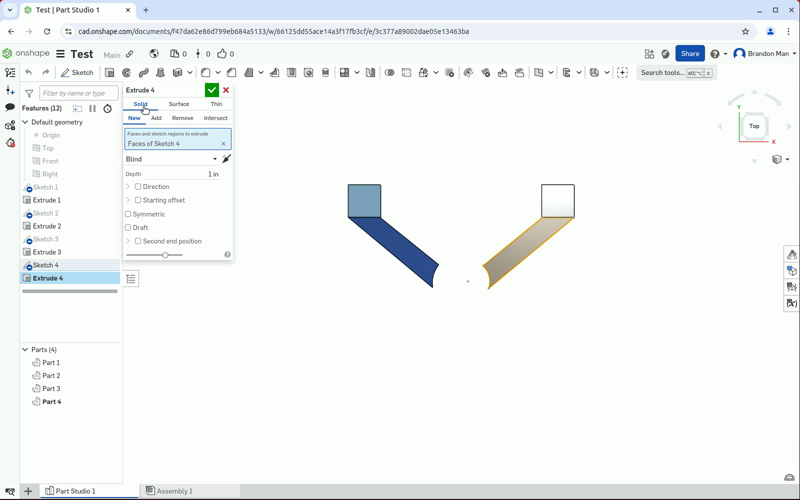
click(143, 106)
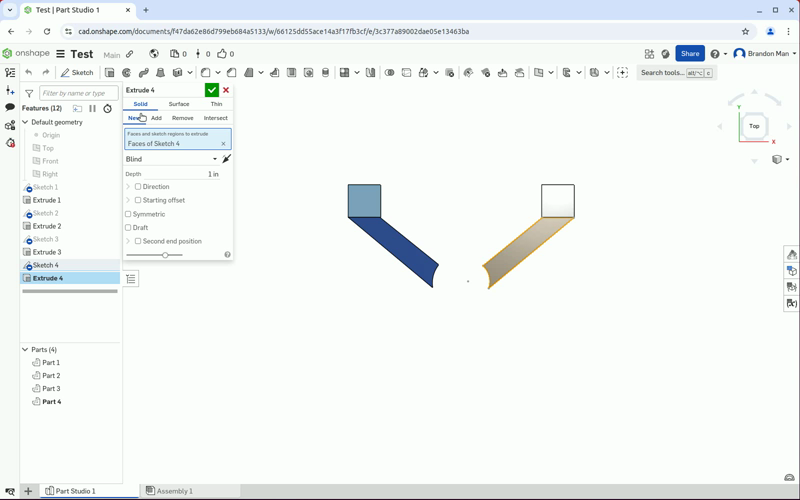
mouse_move(137, 120)
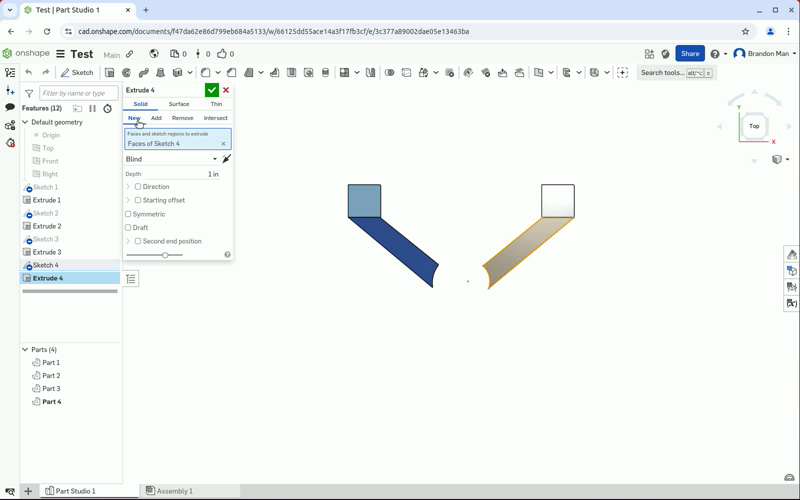
click(137, 120)
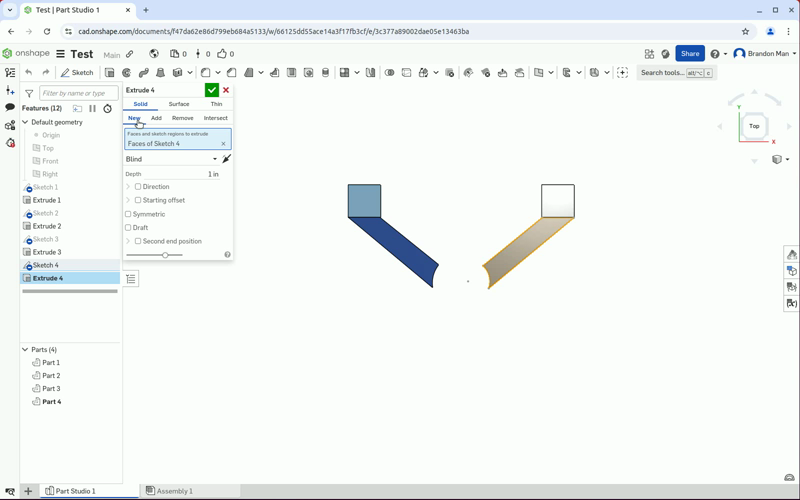
key(tab, 4)
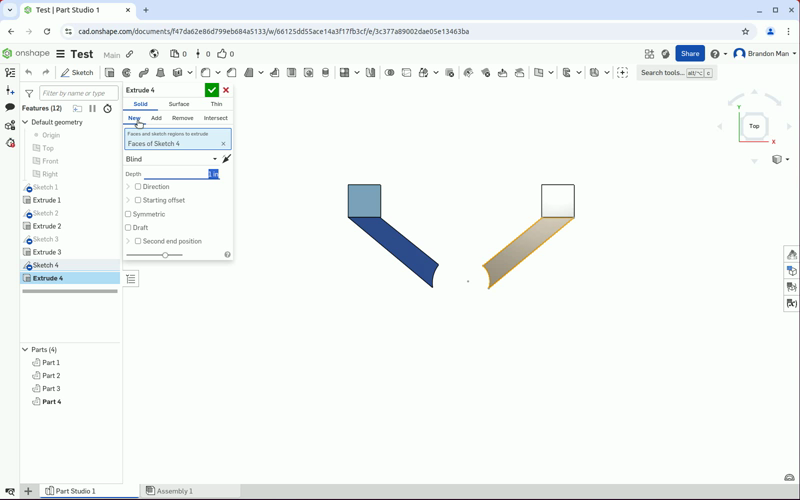
text(6.258)
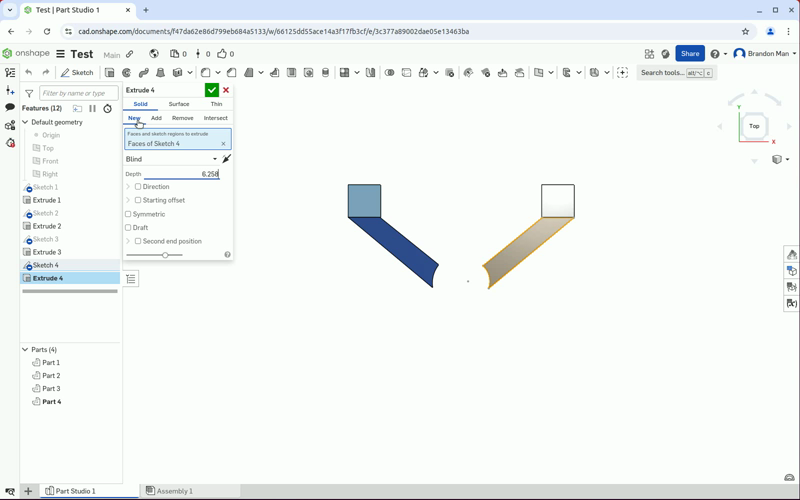
key(tab, 3)
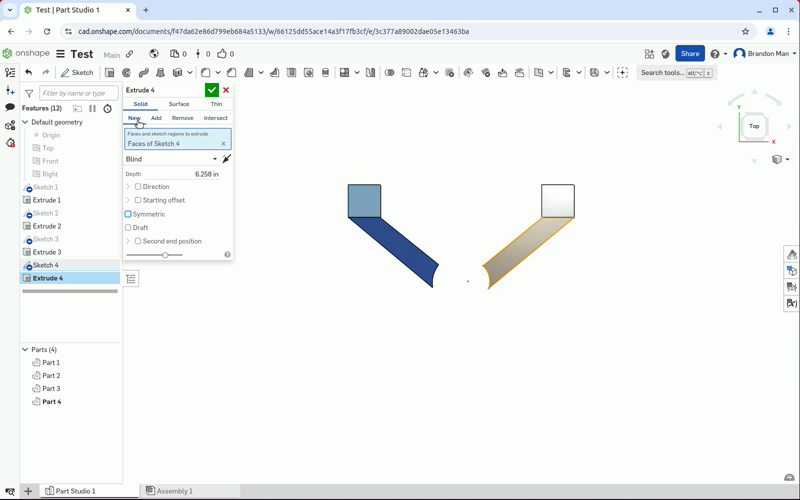
key(space)
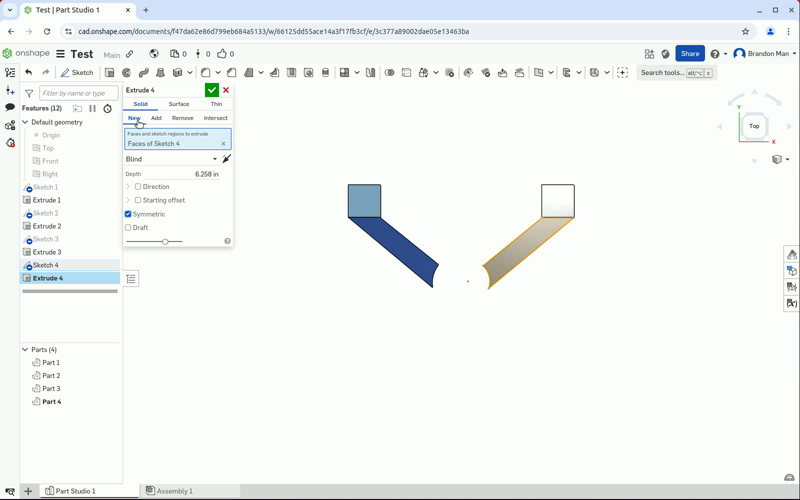
key(enter)
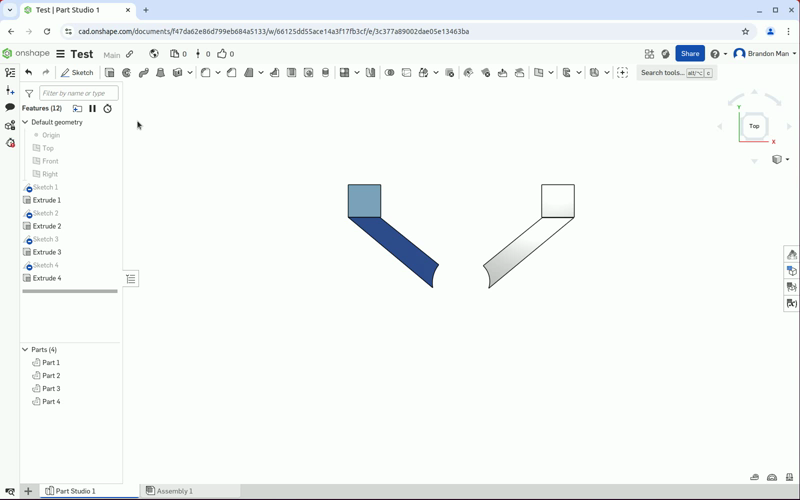
key(shift+h)
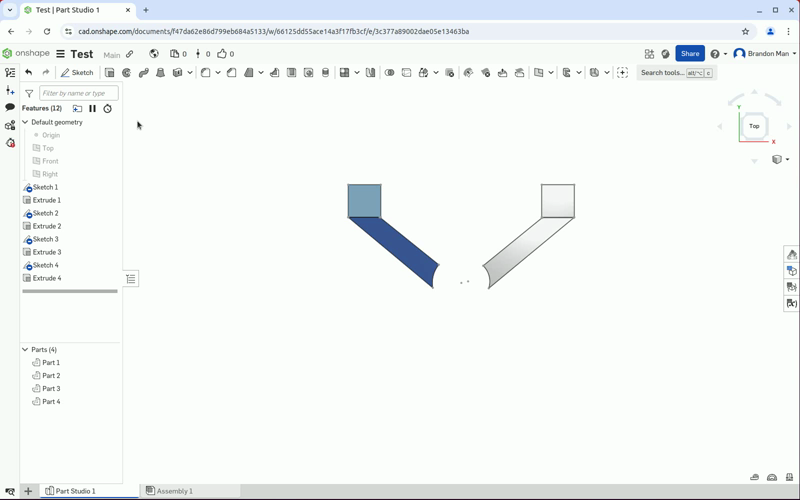
key(shift+h)
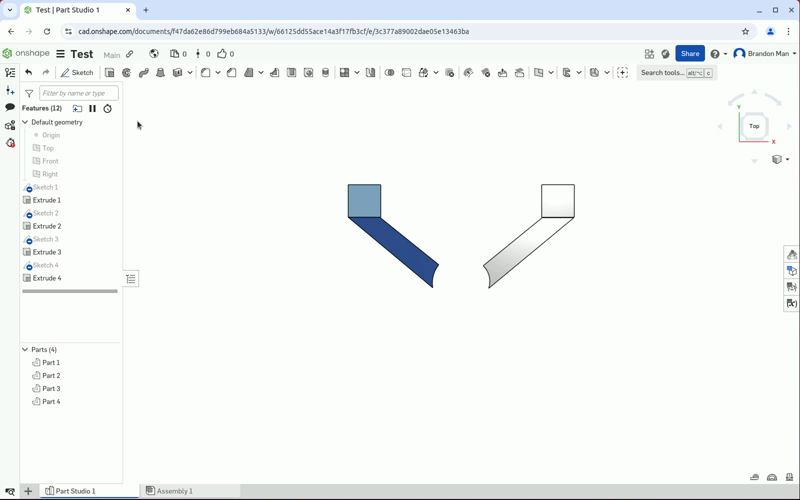
mouse_move(73, 189)
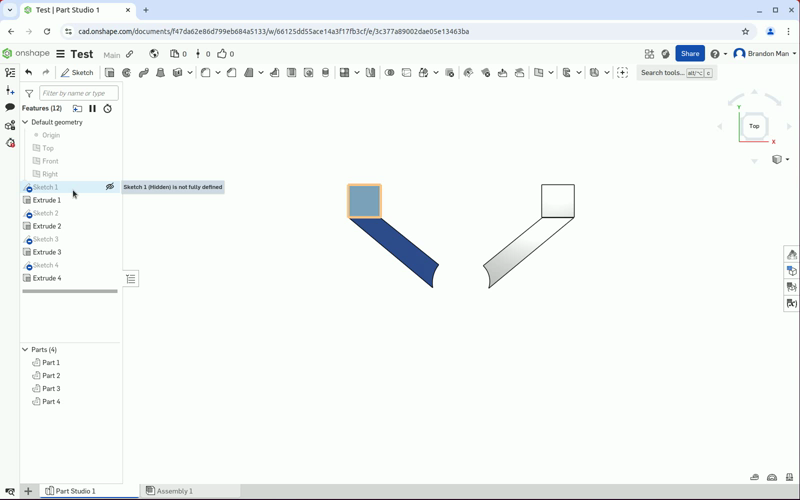
click(73, 189)
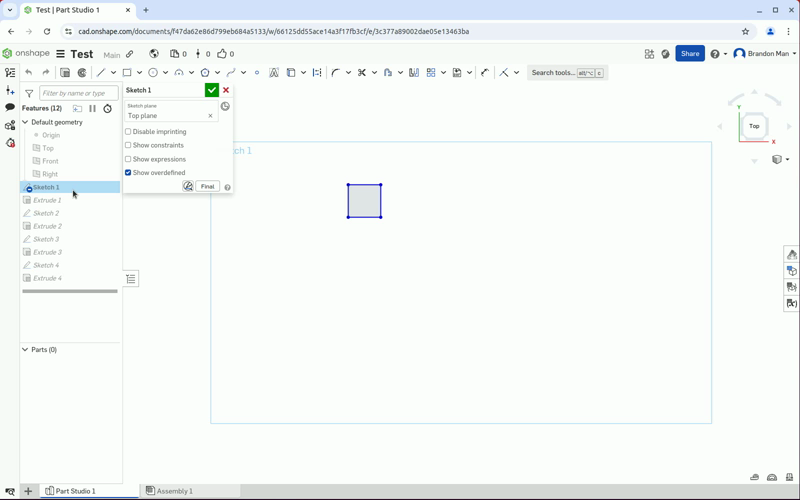
mouse_move(229, 92)
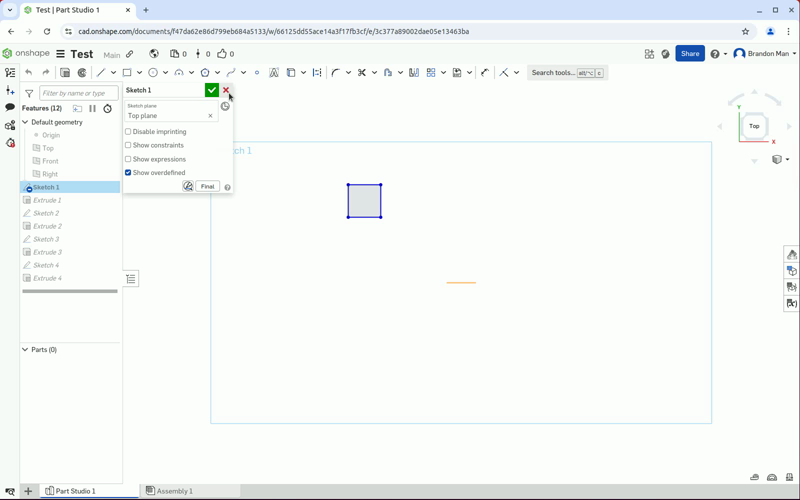
click(229, 92)
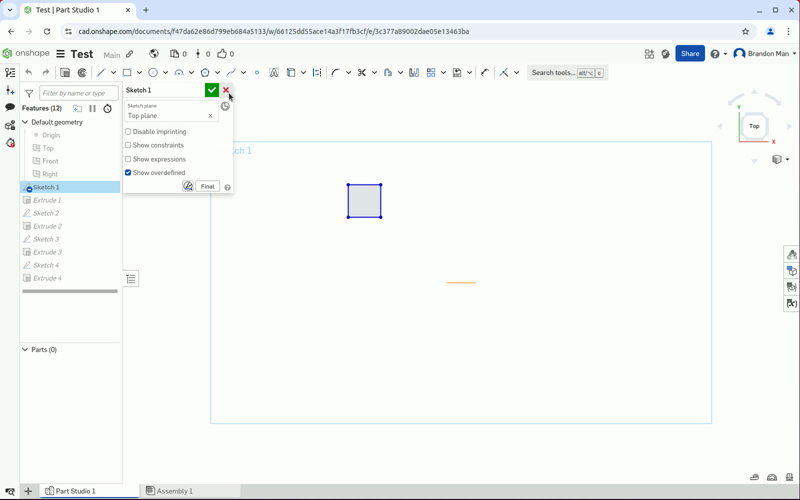
key(shift+s)
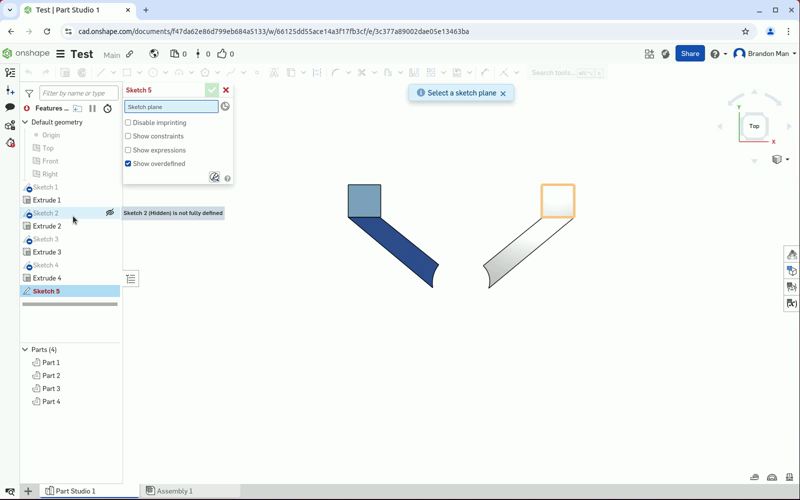
scroll(3)
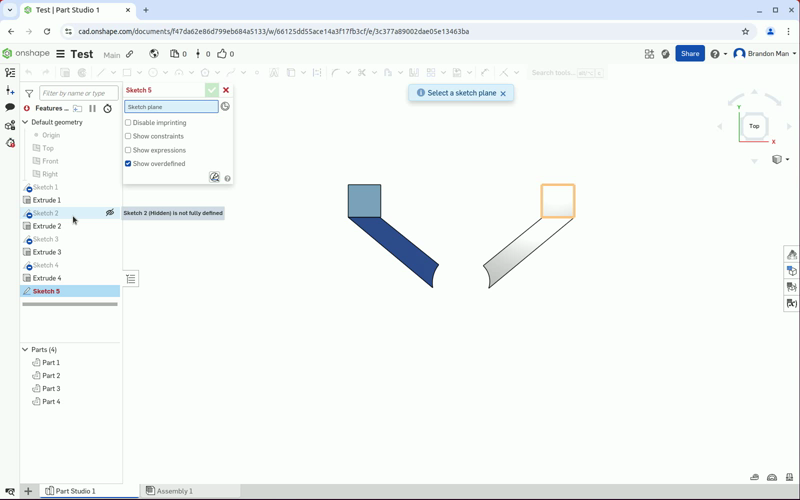
mouse_move(73, 150)
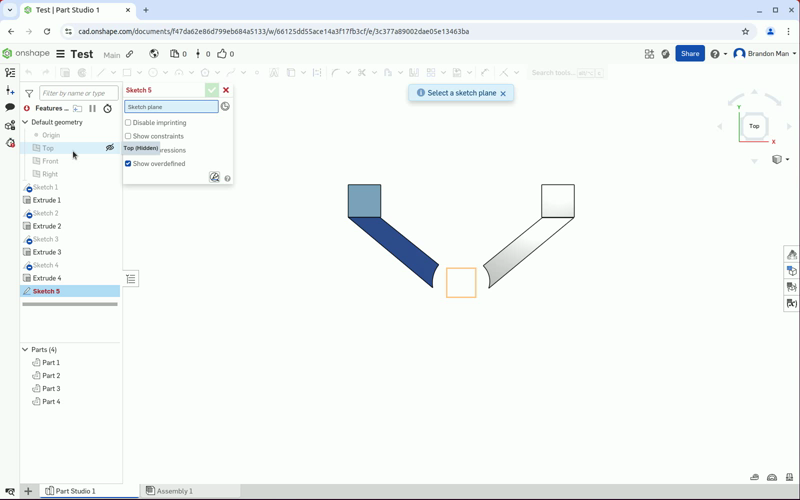
click(73, 150)
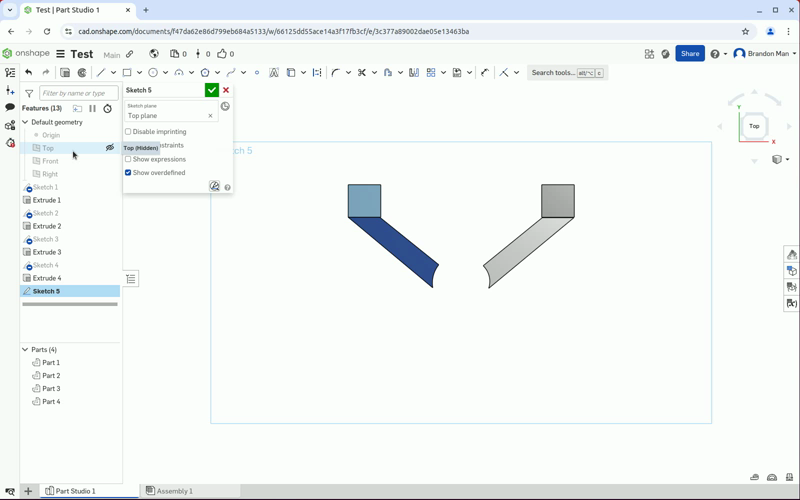
mouse_move(73, 352)
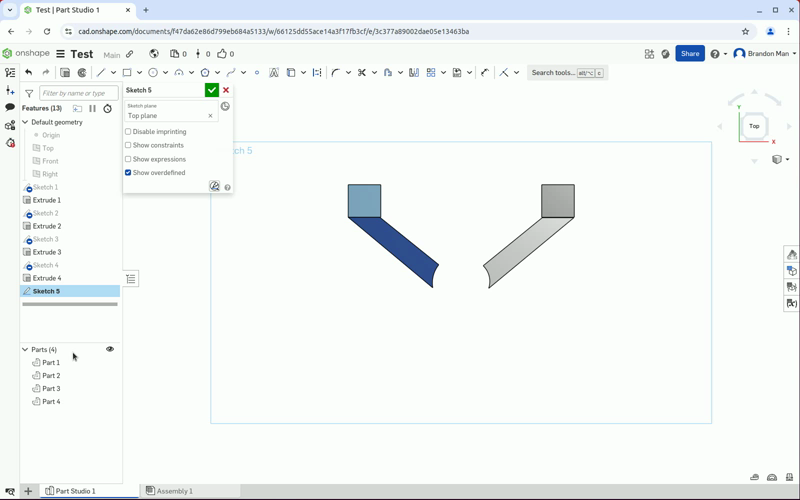
key(y)
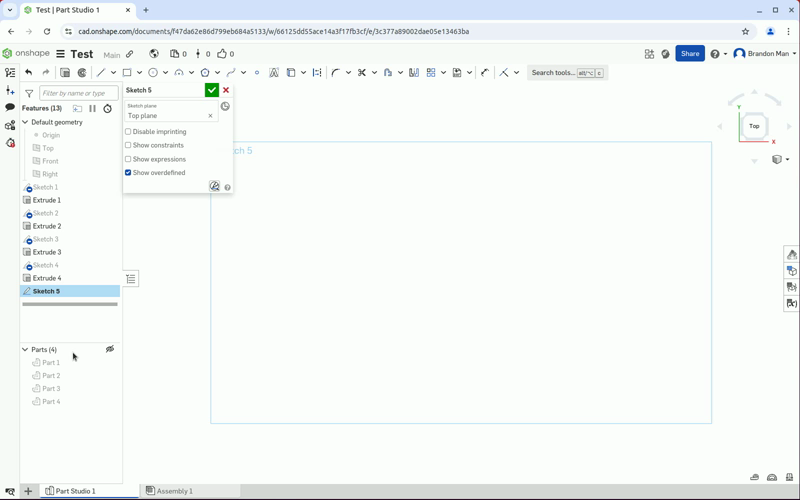
key(l)
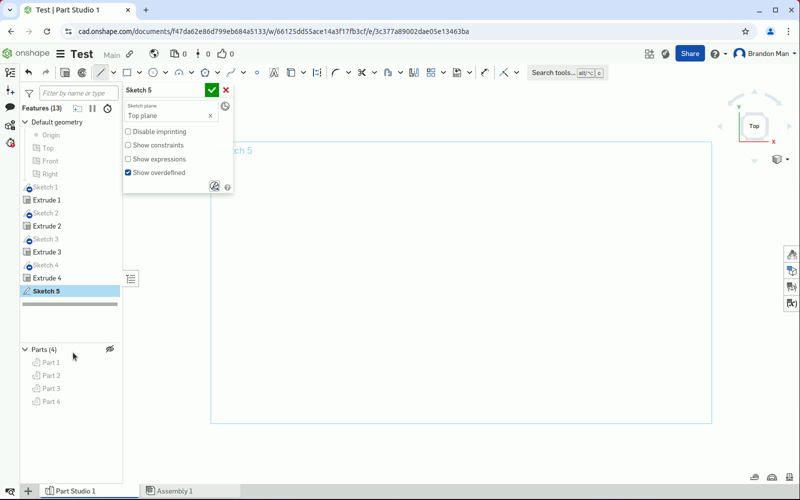
key_down(shift)
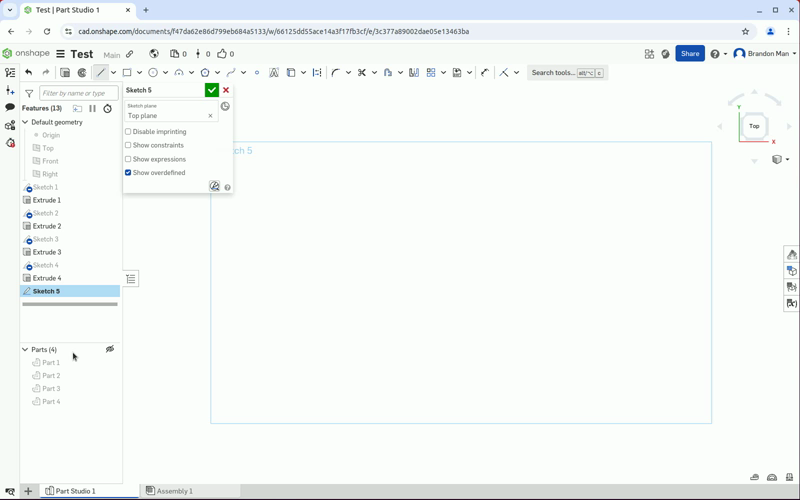
mouse_move(438, 265)
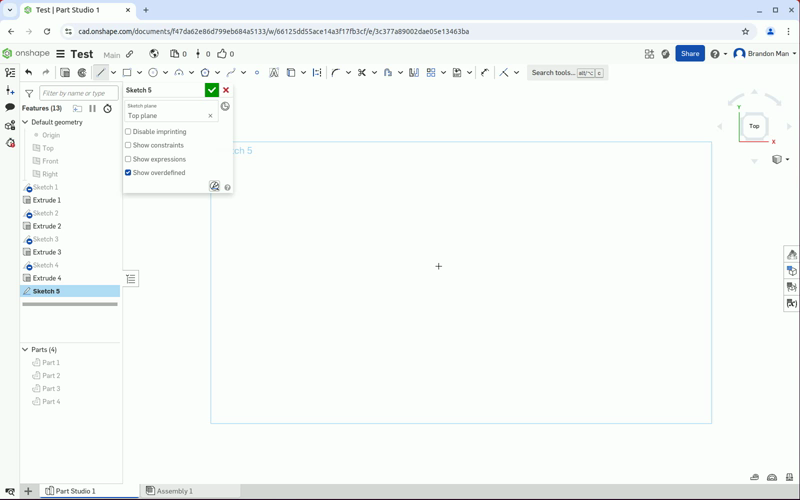
click(438, 265)
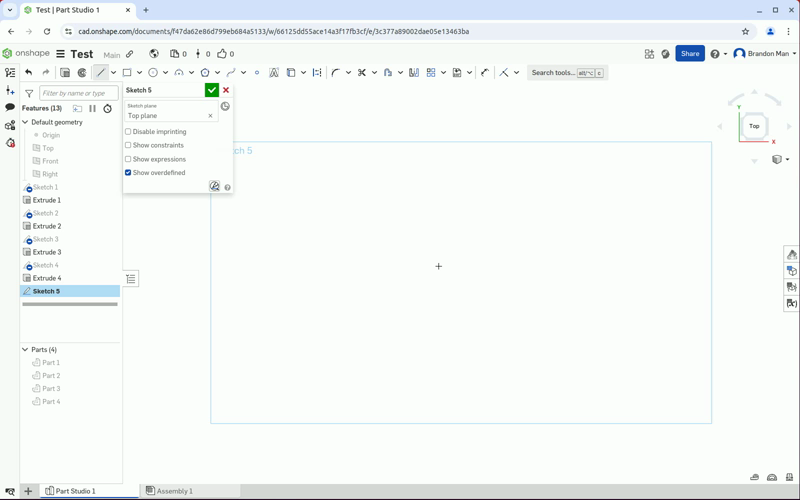
key_up(shift)
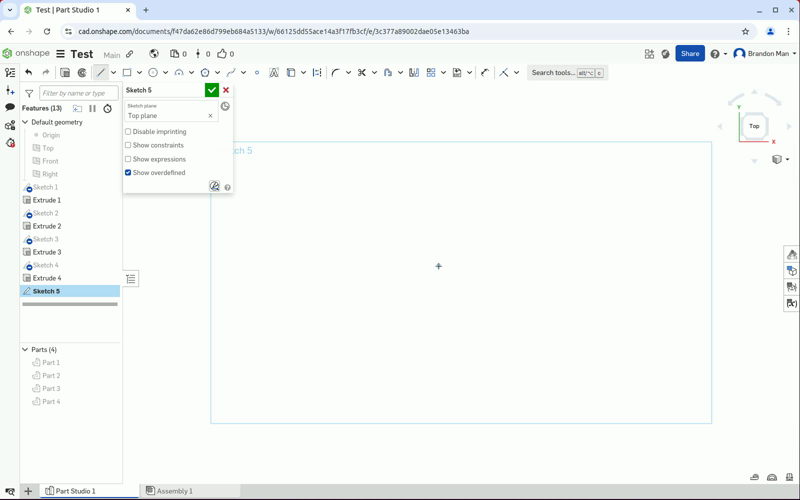
key_down(shift)
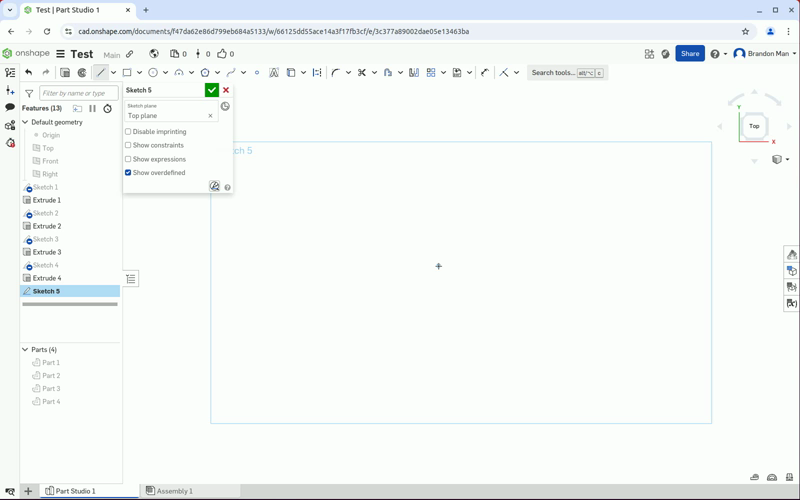
mouse_move(468, 265)
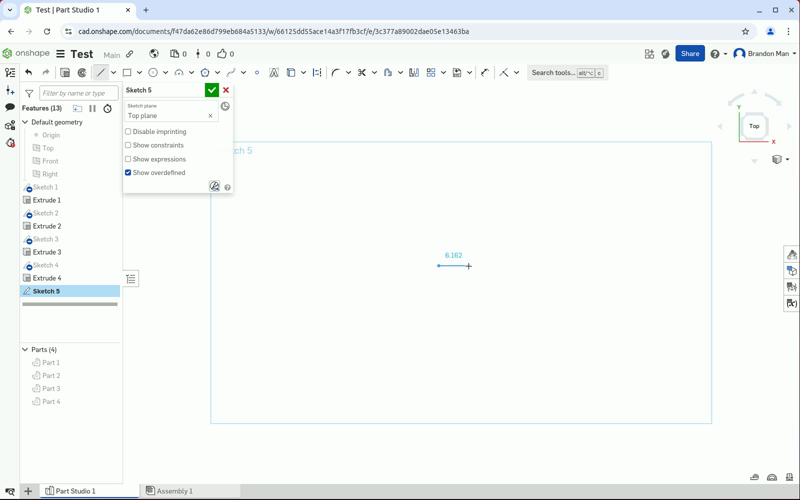
mouse_move(460, 282)
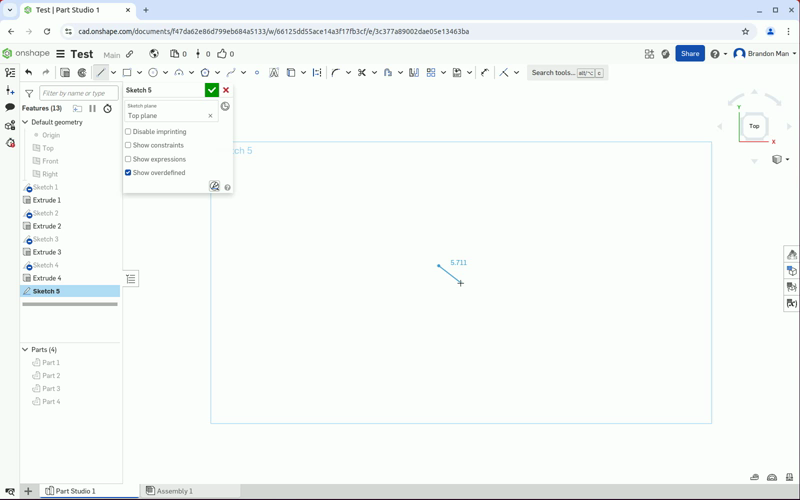
click(460, 282)
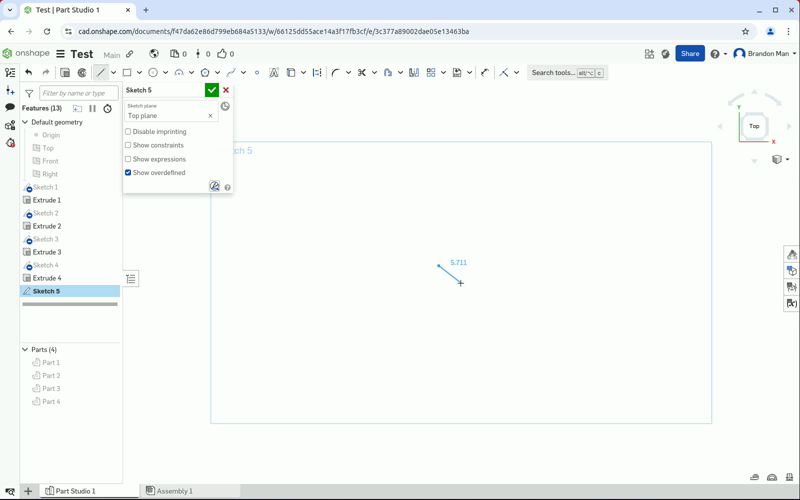
key_up(shift)
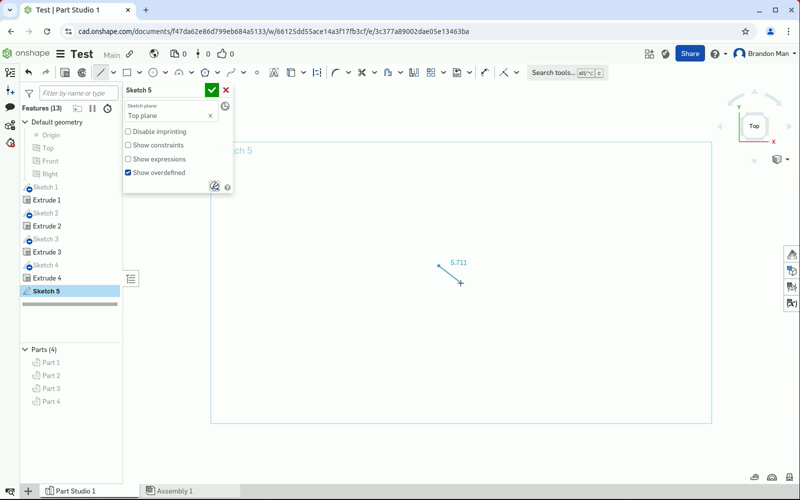
key_down(shift)
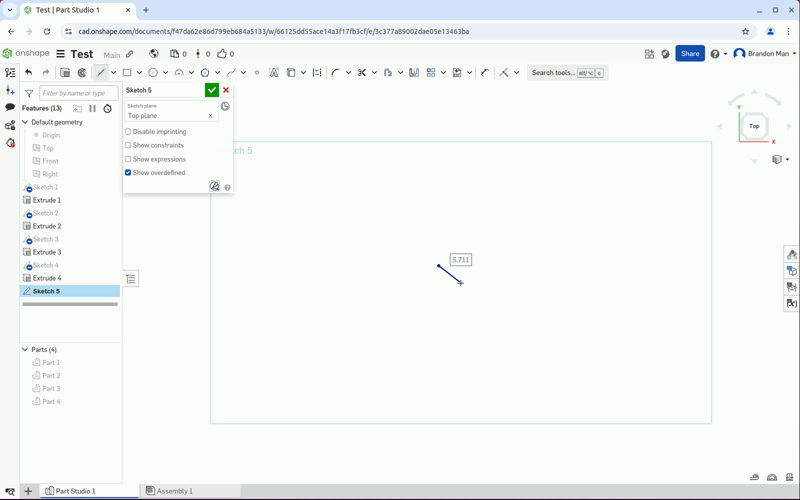
mouse_move(490, 282)
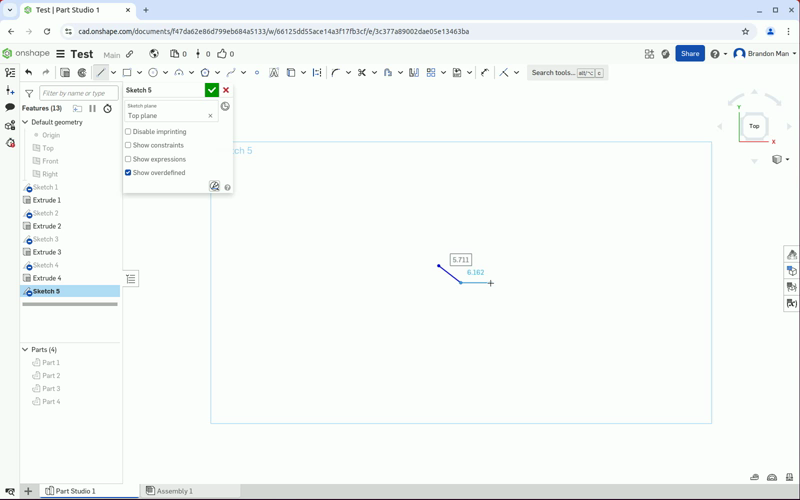
mouse_move(482, 265)
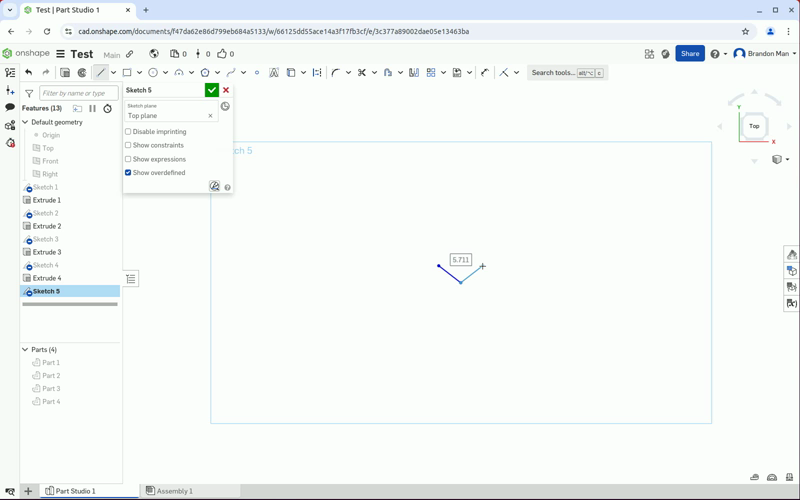
click(482, 265)
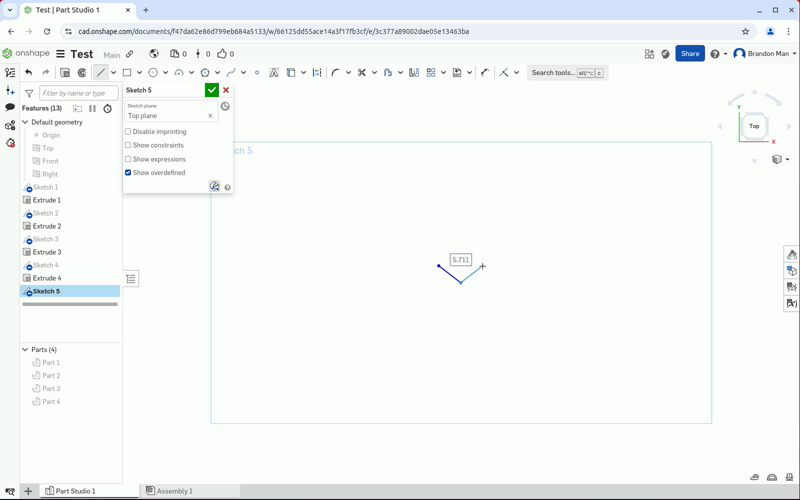
key_up(shift)
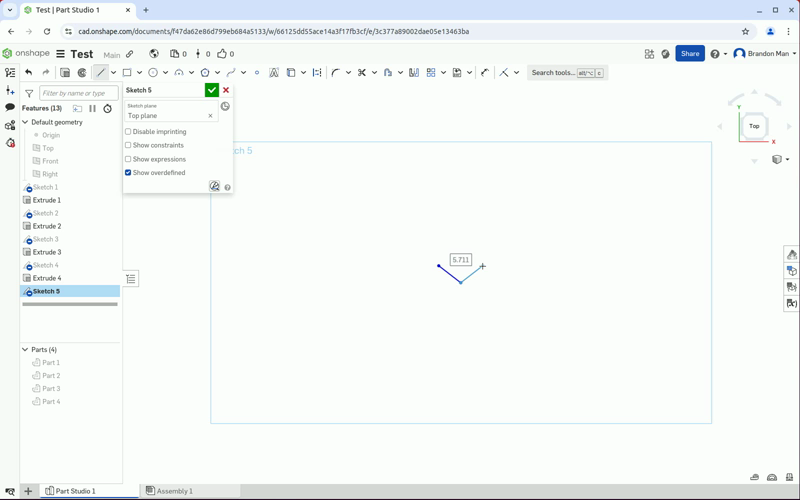
key(esc)
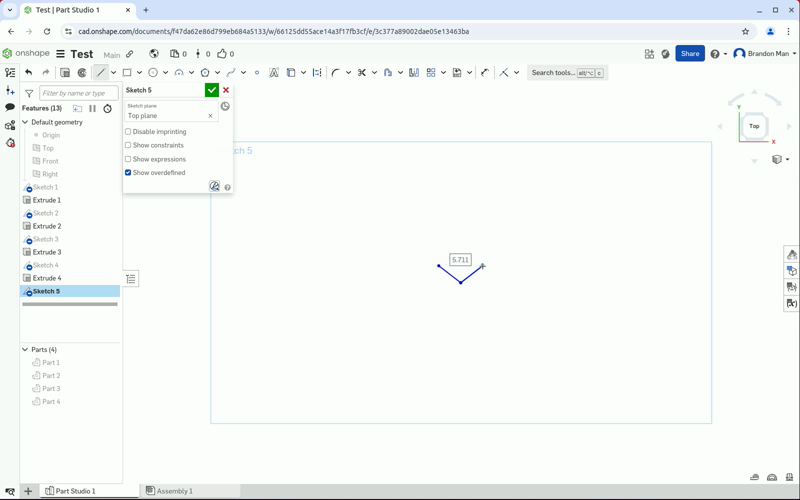
key(a)
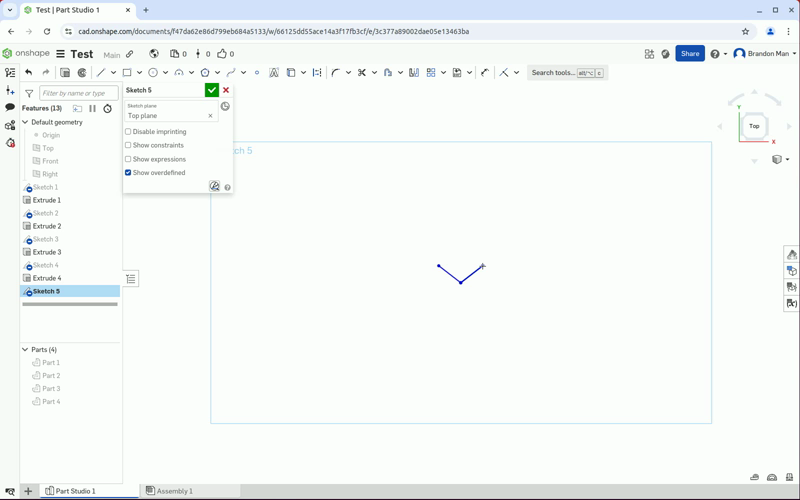
mouse_move(482, 265)
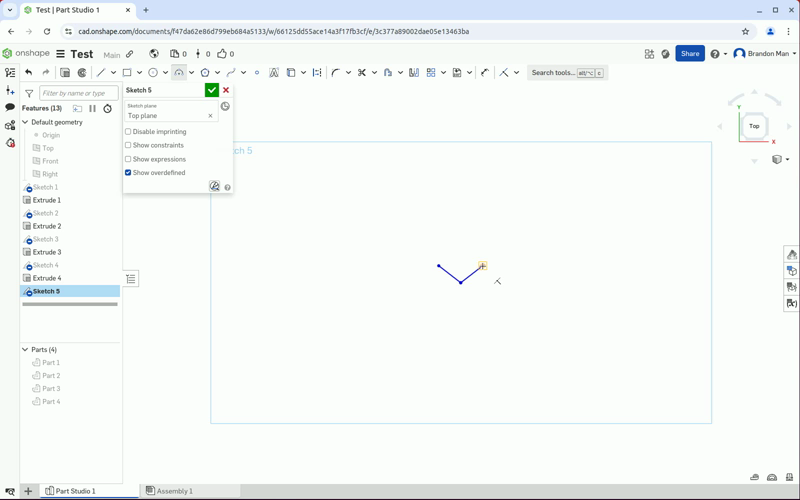
click(482, 265)
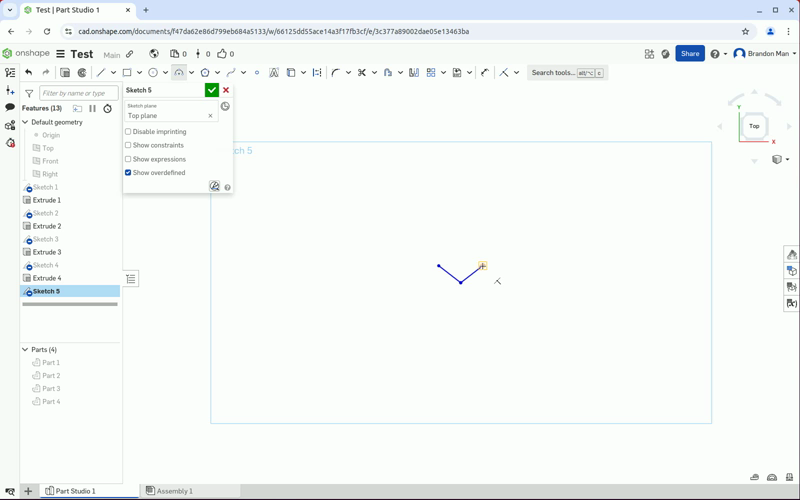
mouse_move(438, 265)
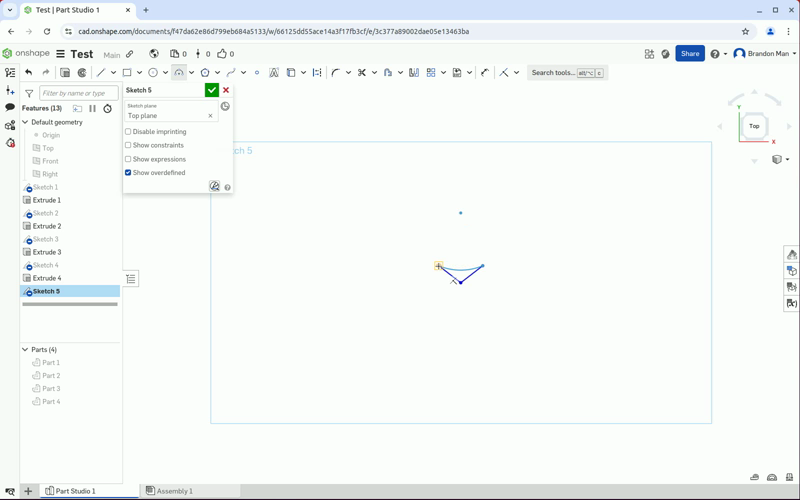
click(438, 265)
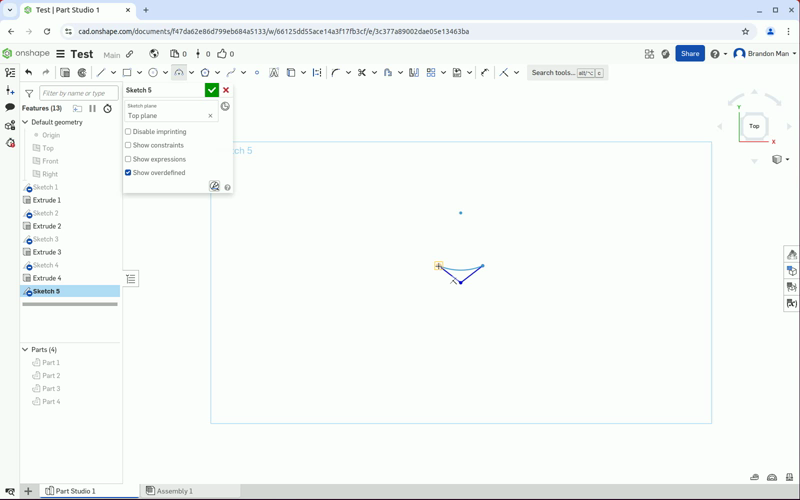
key_down(shift)
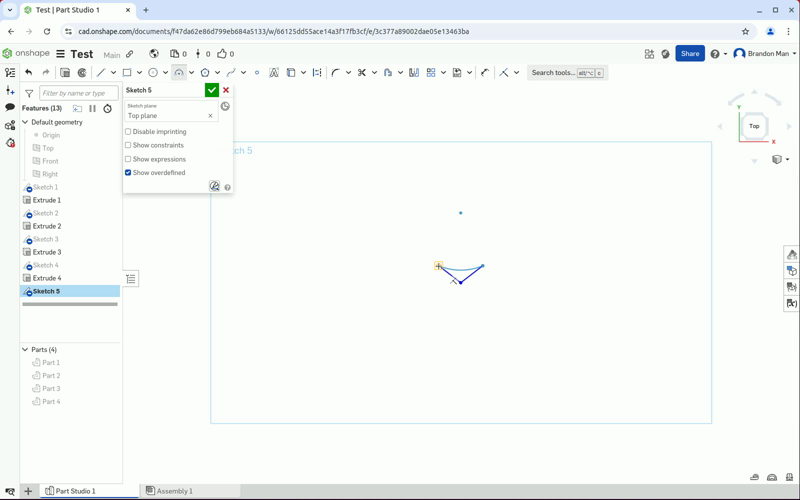
mouse_move(460, 254)
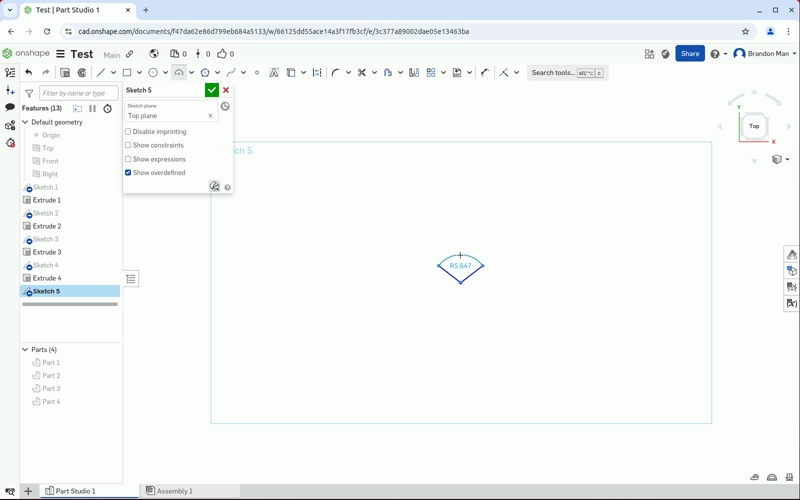
click(460, 254)
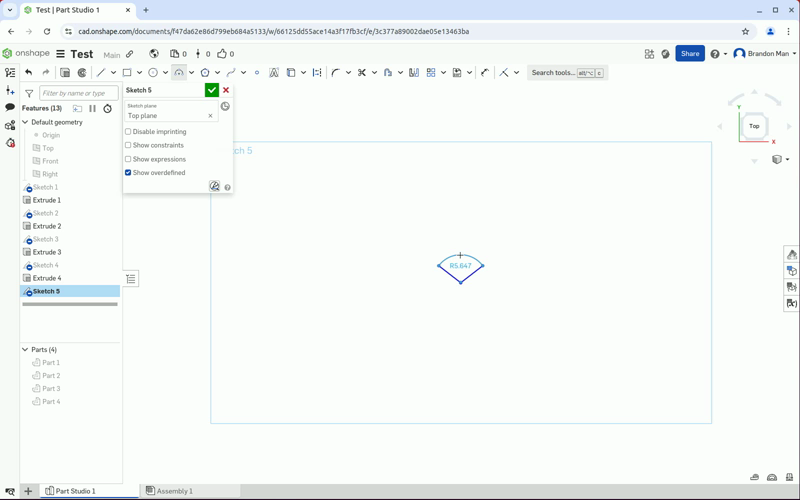
key_up(shift)
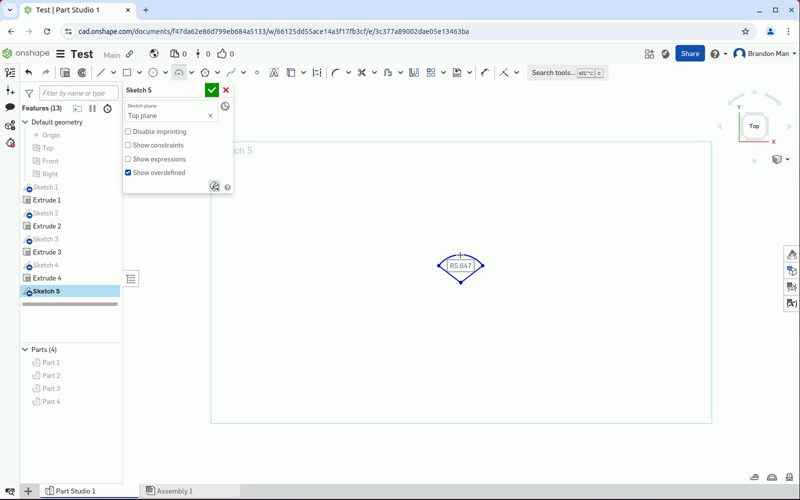
key(esc)
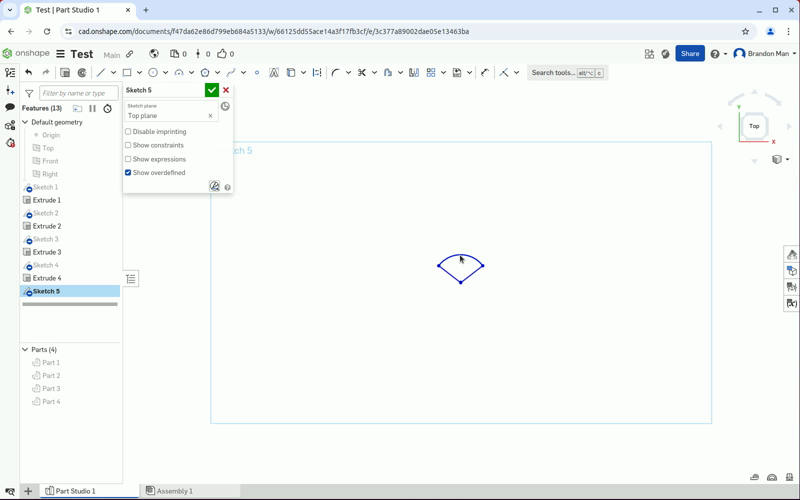
mouse_move(459, 260)
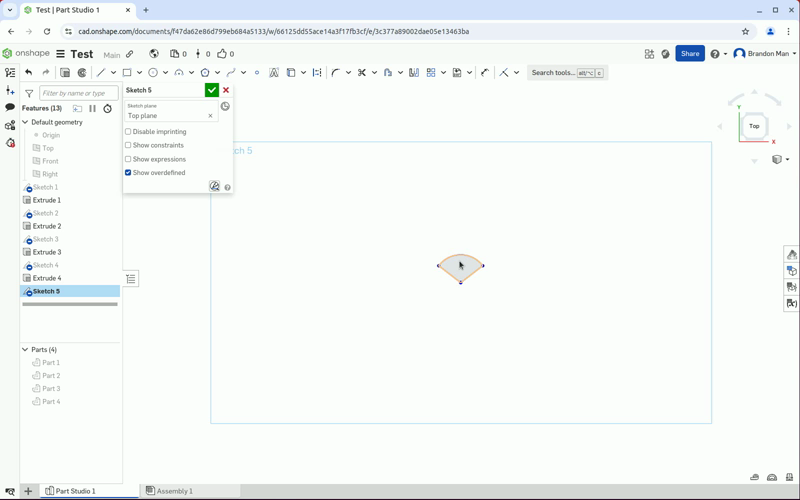
scroll(6)
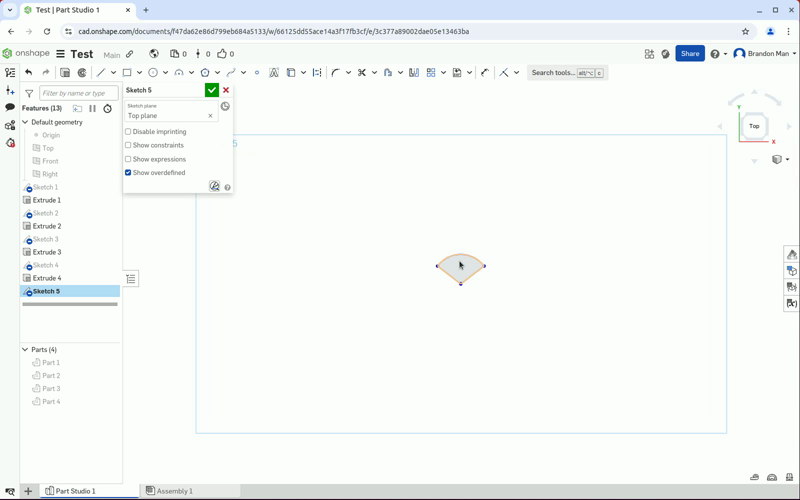
scroll(6)
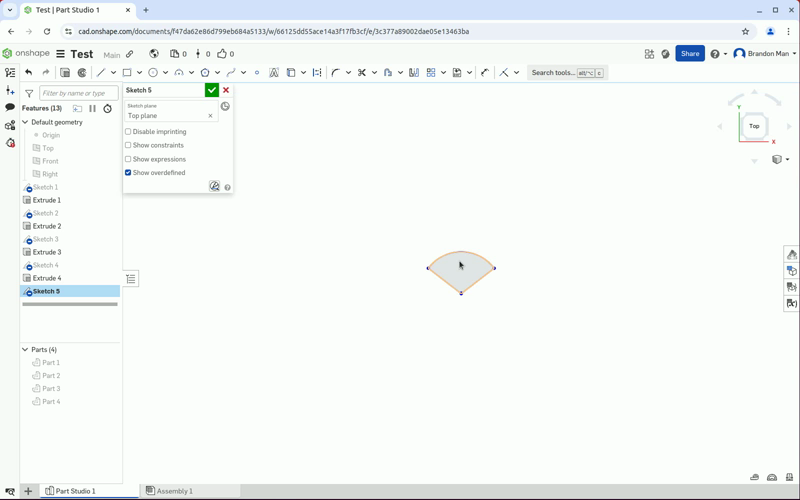
scroll(6)
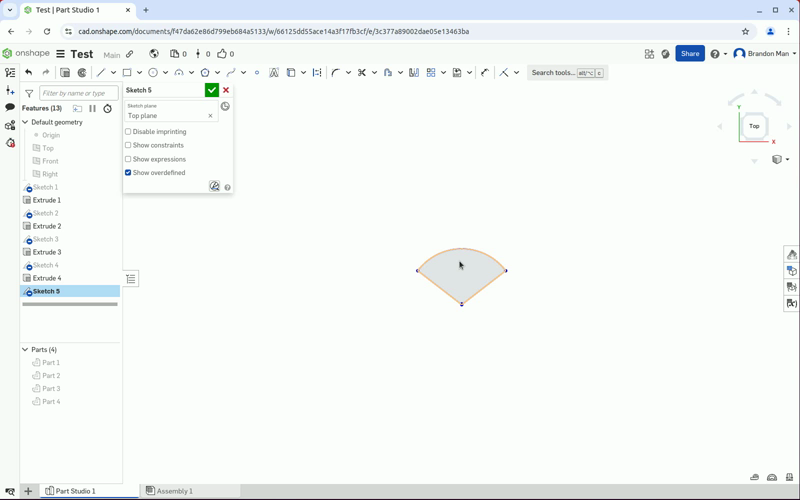
scroll(6)
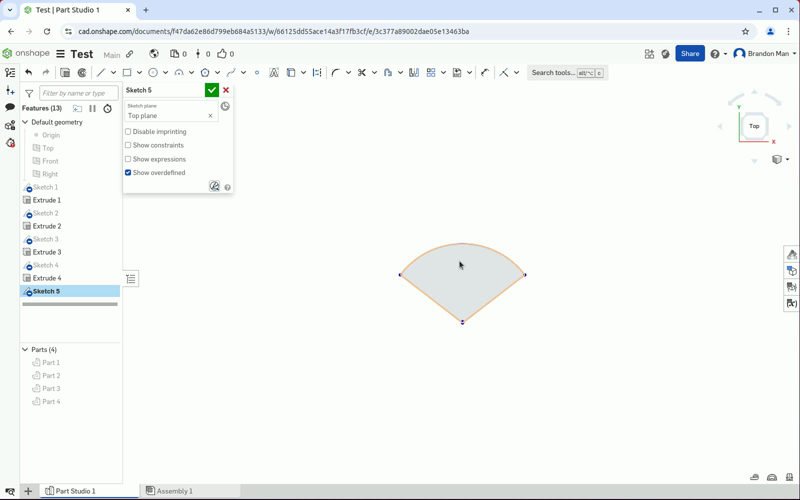
scroll(6)
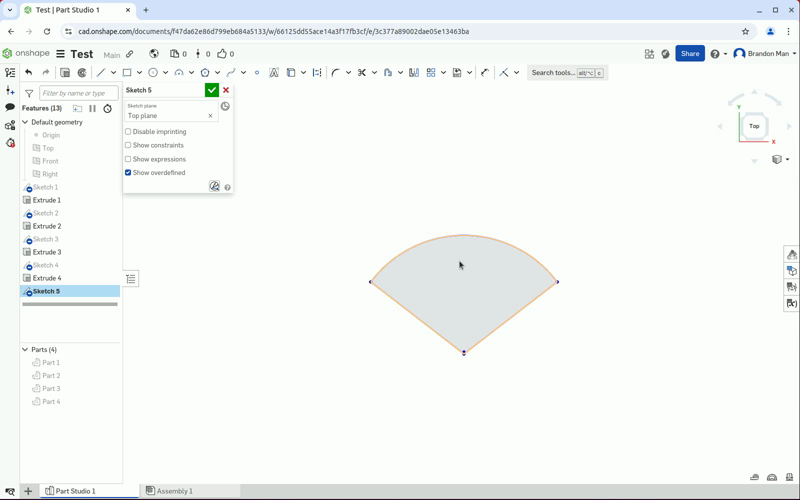
scroll(6)
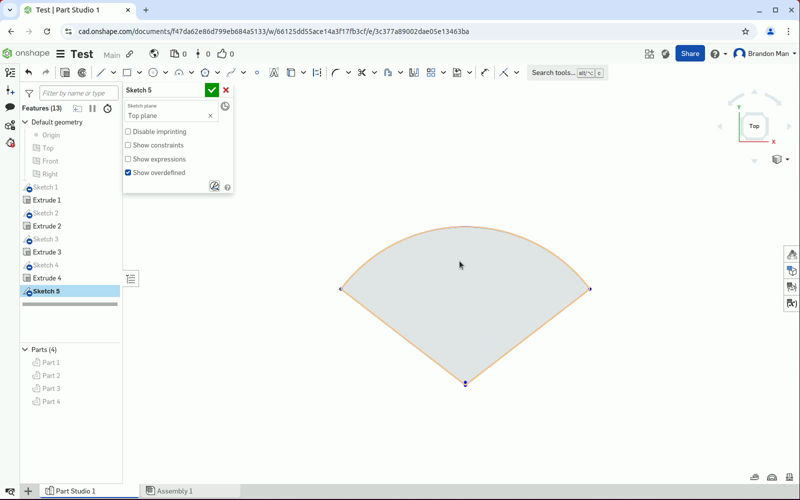
scroll(6)
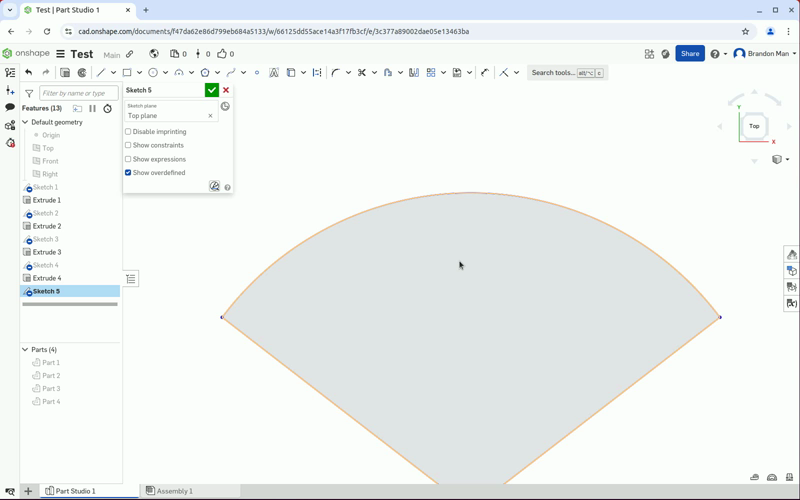
click(459, 260)
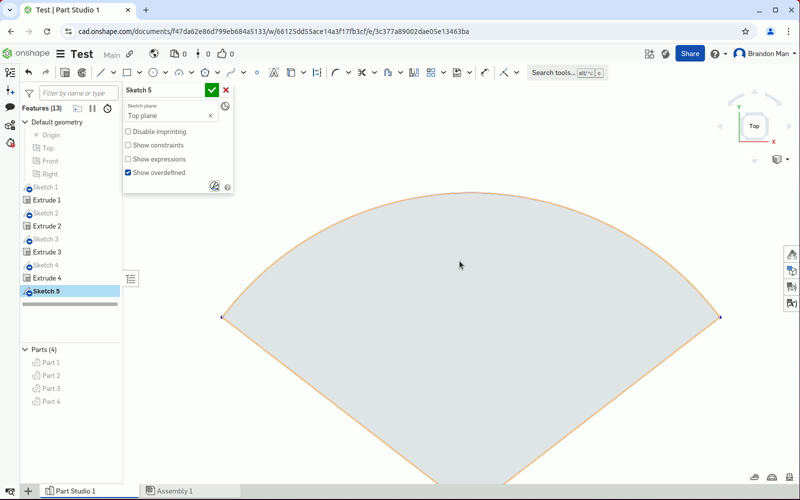
scroll(-6)
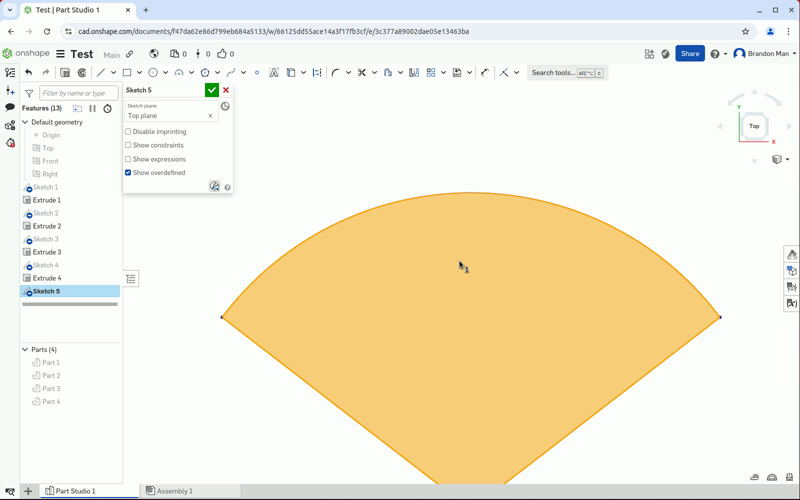
scroll(-6)
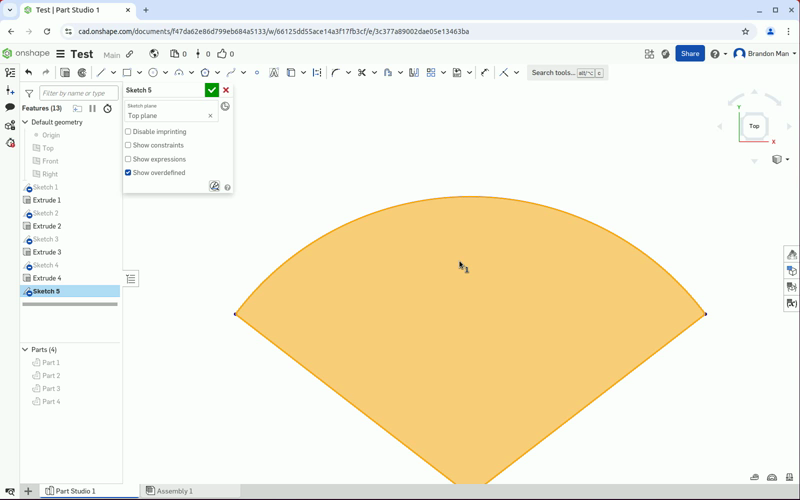
scroll(-6)
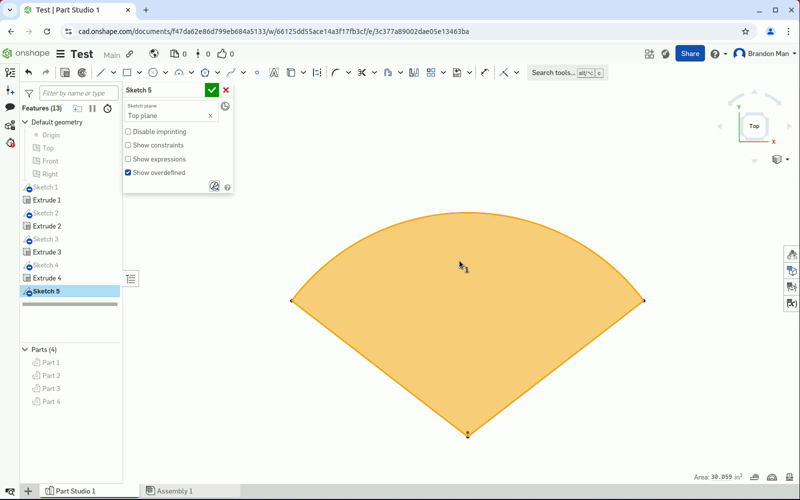
scroll(-6)
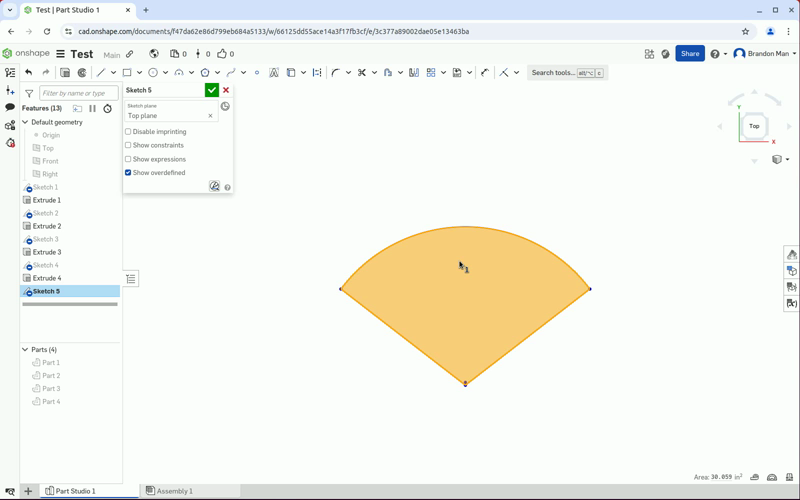
scroll(-6)
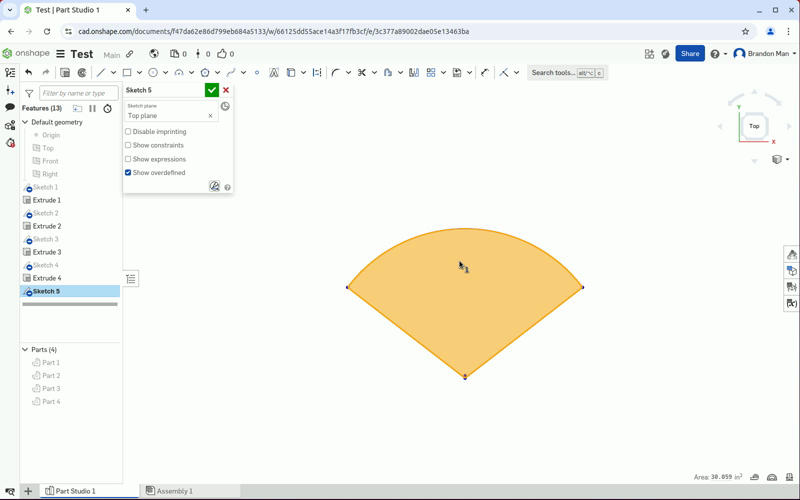
scroll(-6)
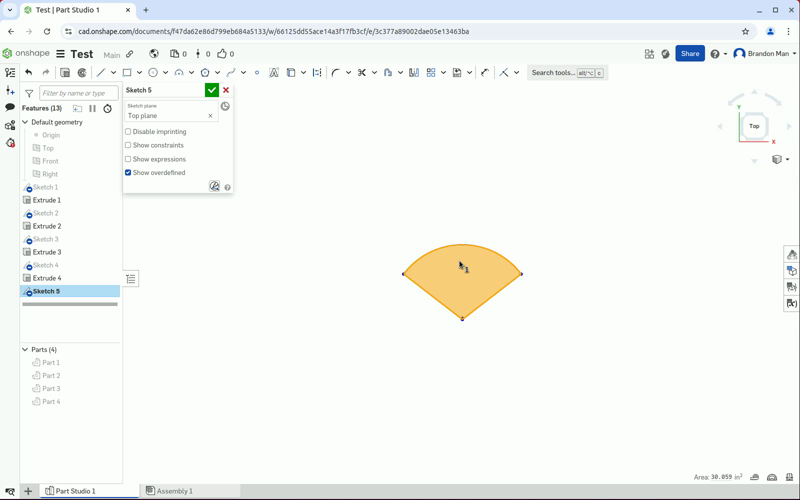
scroll(-6)
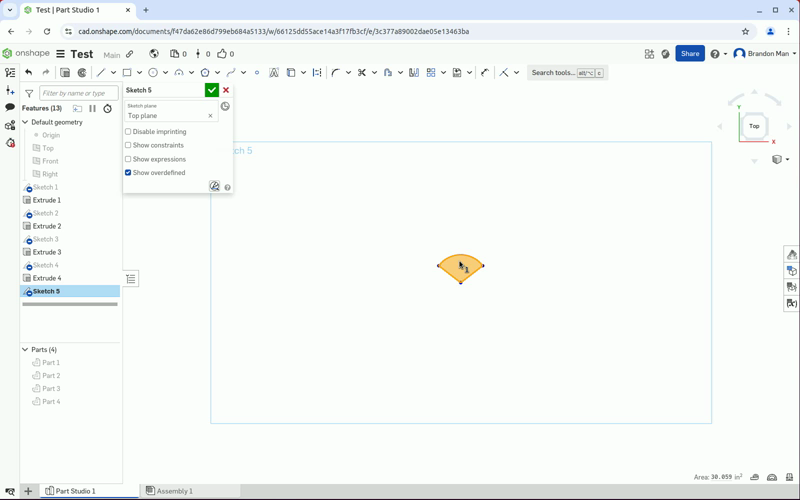
mouse_move(73, 352)
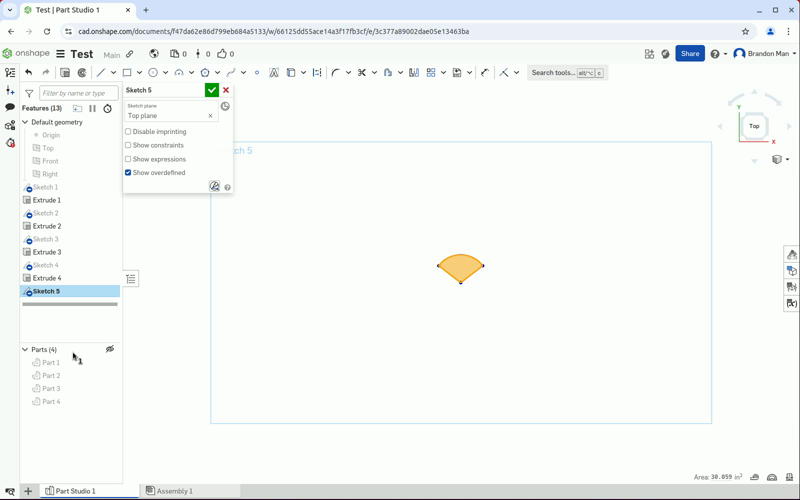
key(shift+y)
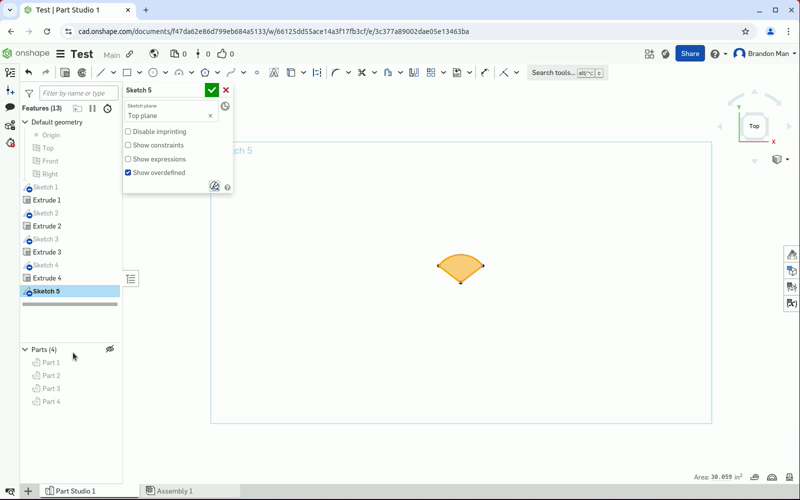
key(shift+e)
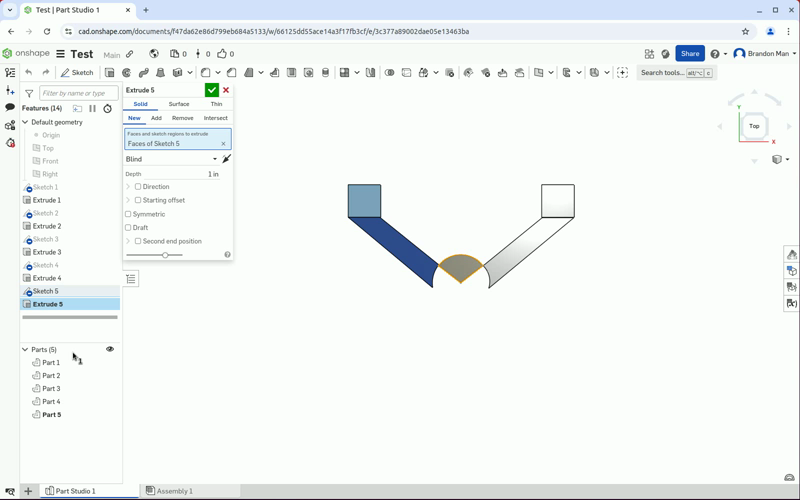
mouse_move(143, 106)
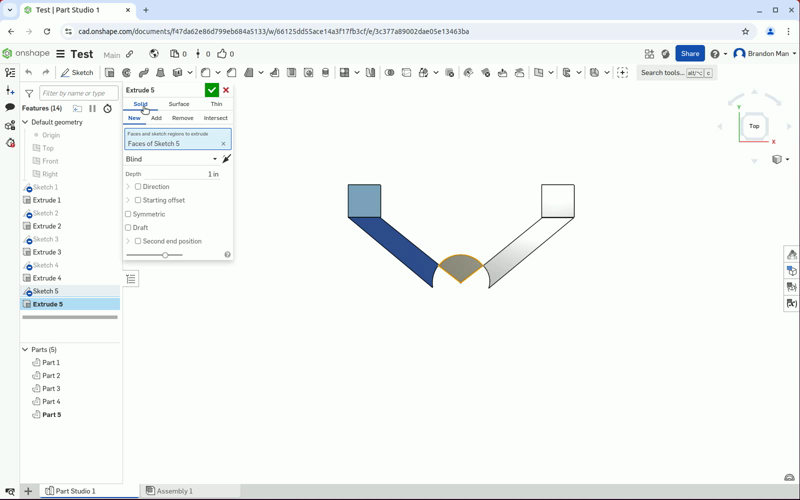
click(143, 106)
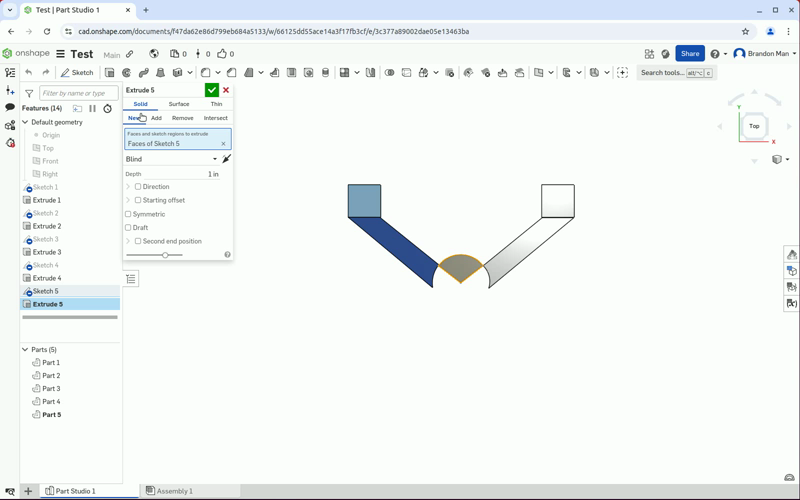
mouse_move(137, 120)
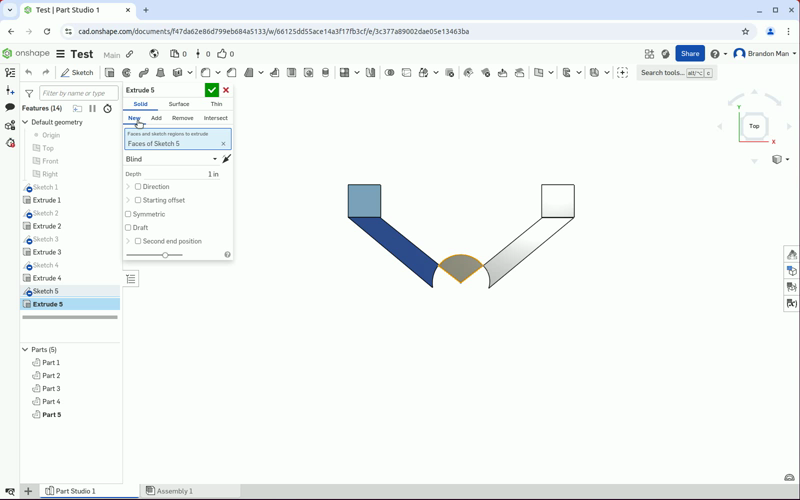
click(137, 120)
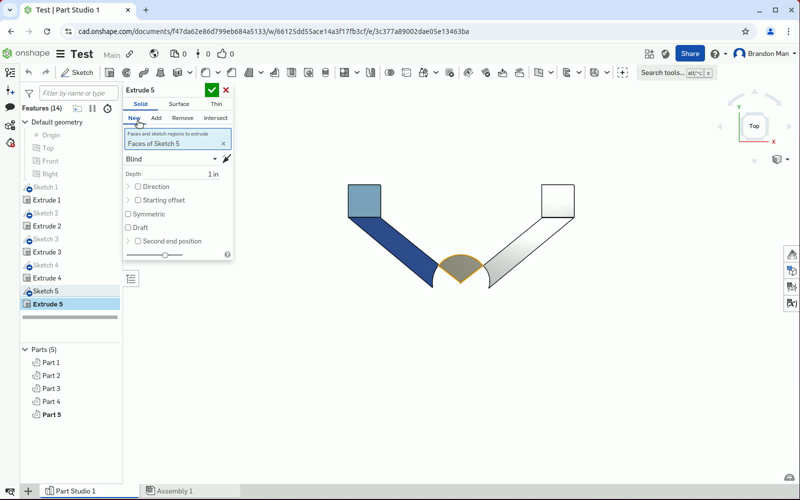
key(tab, 4)
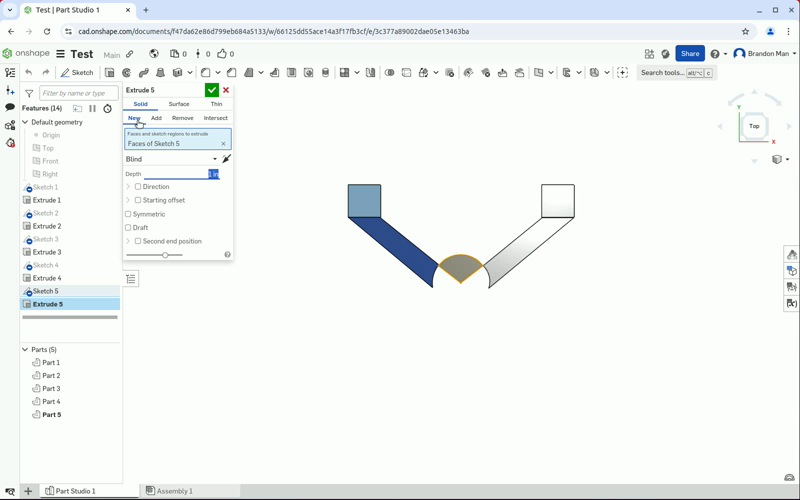
text(6.258)
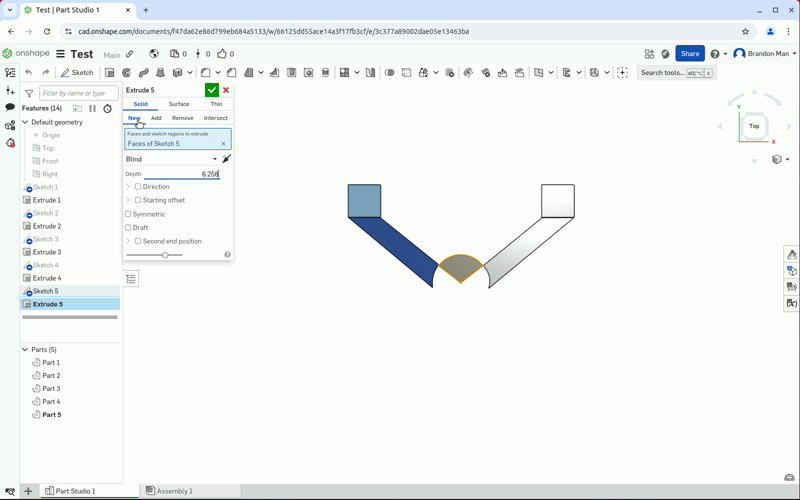
key(tab, 3)
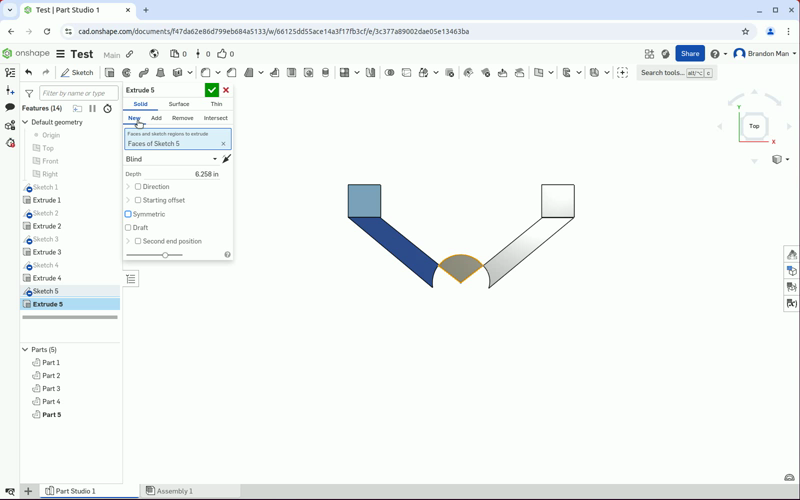
key(space)
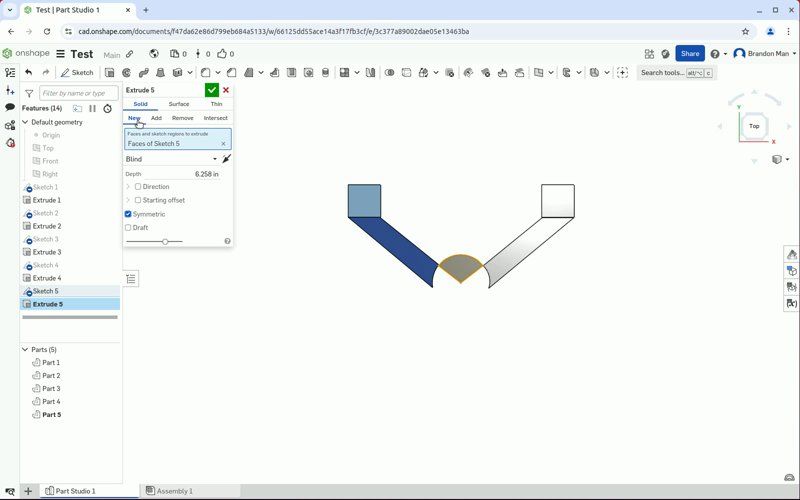
key(enter)
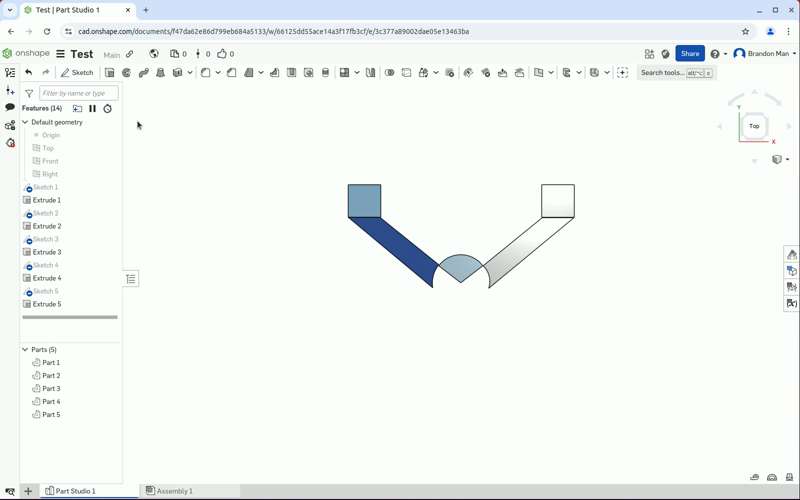
key(shift+h)
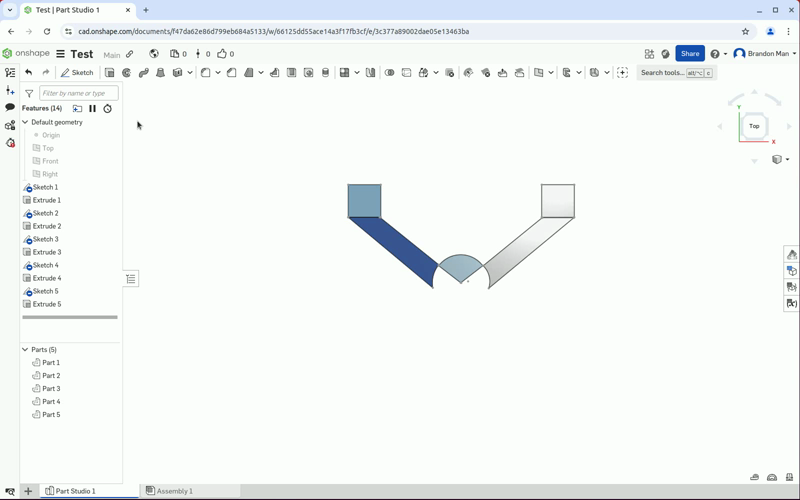
key(shift+h)
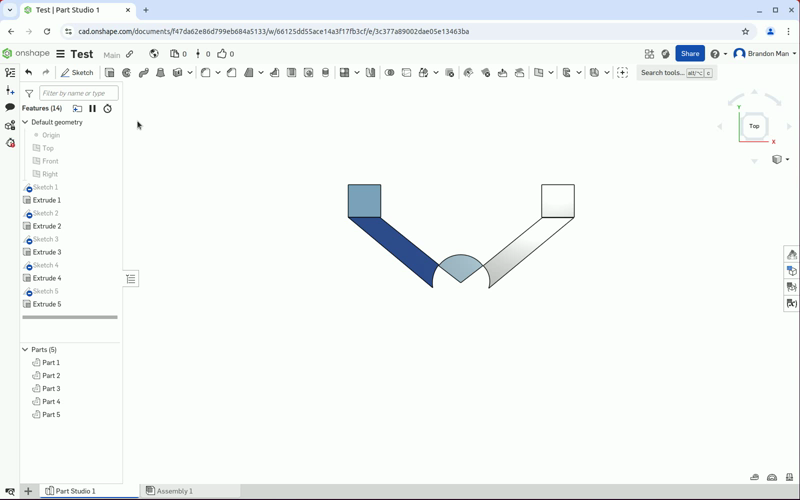
mouse_move(73, 189)
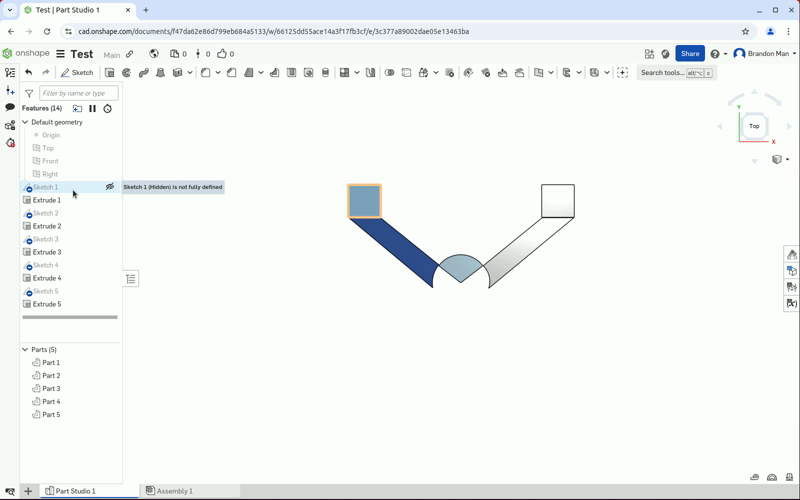
click(73, 189)
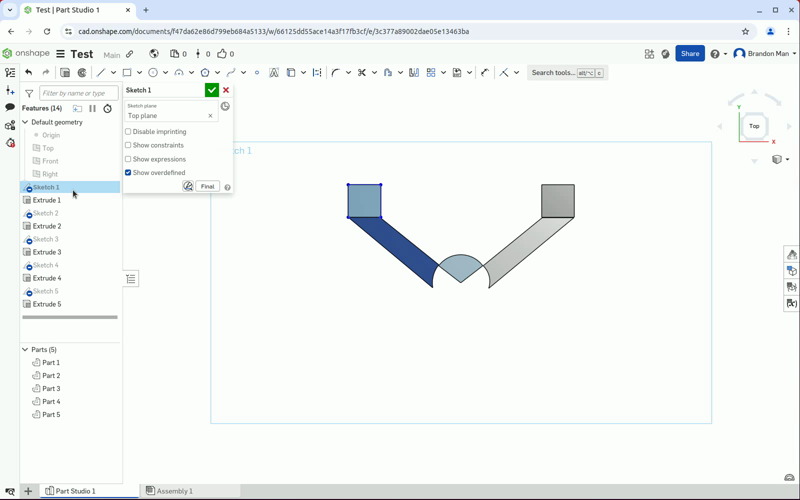
mouse_move(229, 92)
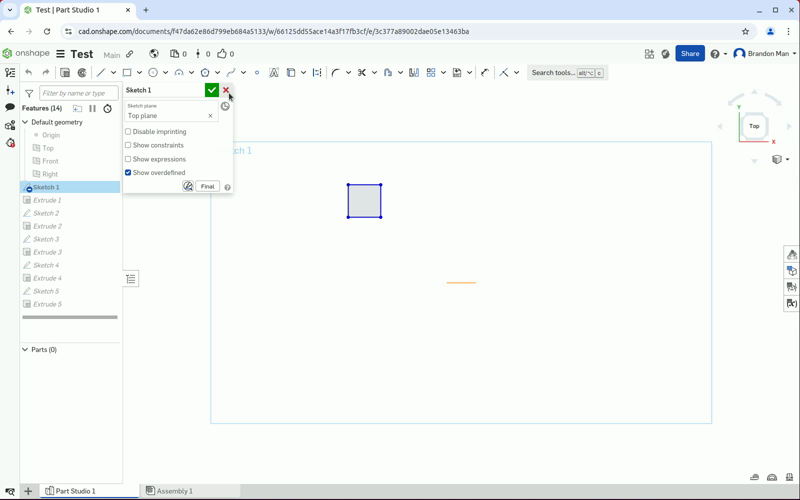
click(229, 92)
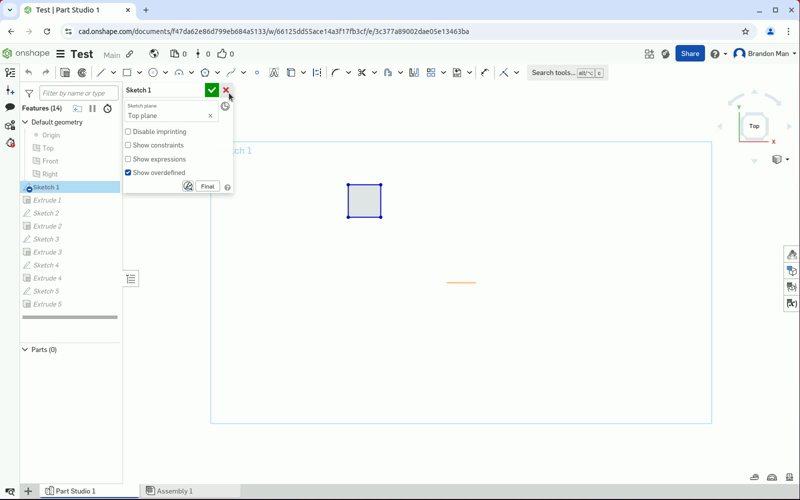
key(shift+s)
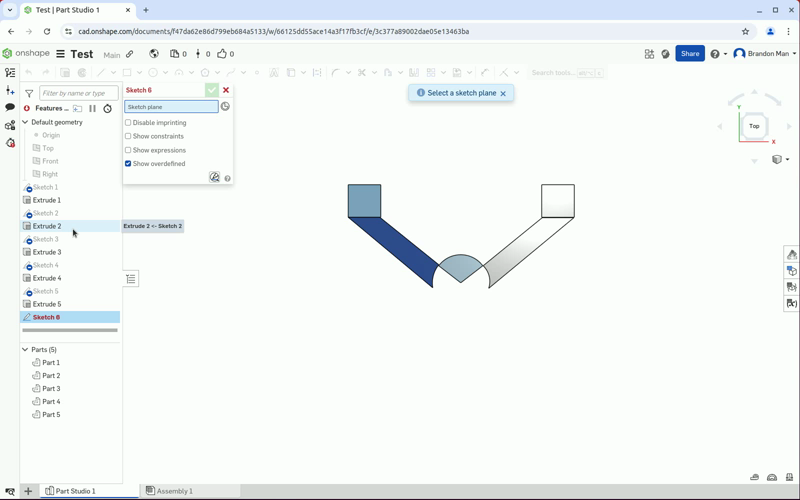
scroll(3)
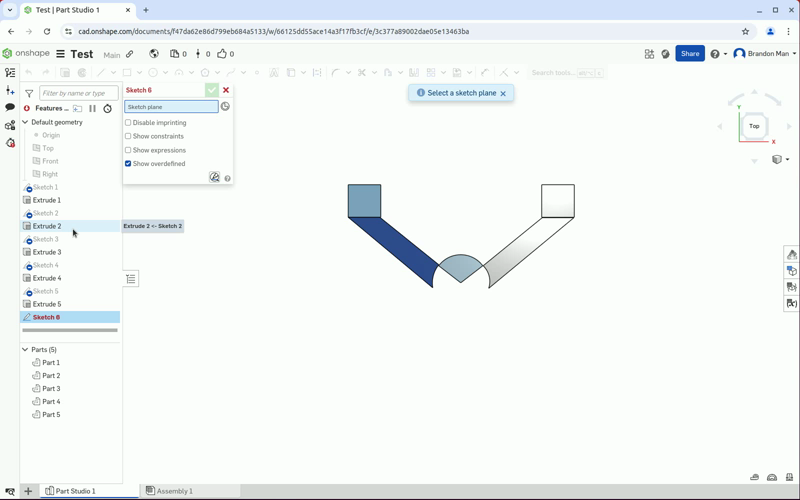
mouse_move(73, 150)
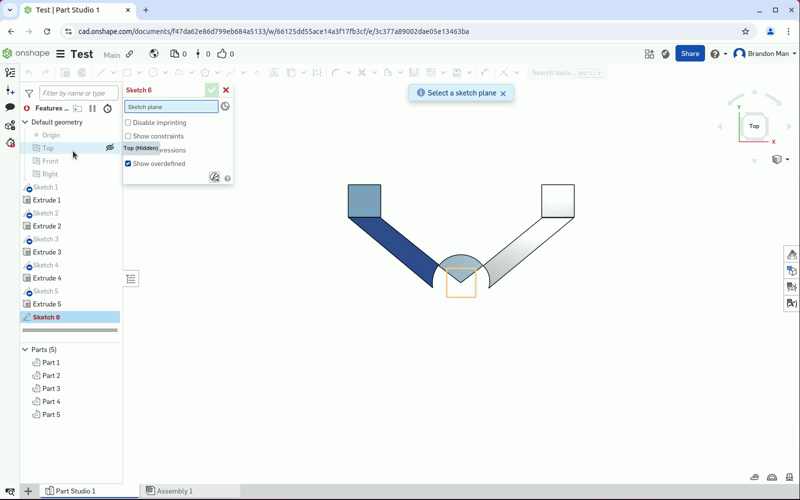
click(73, 150)
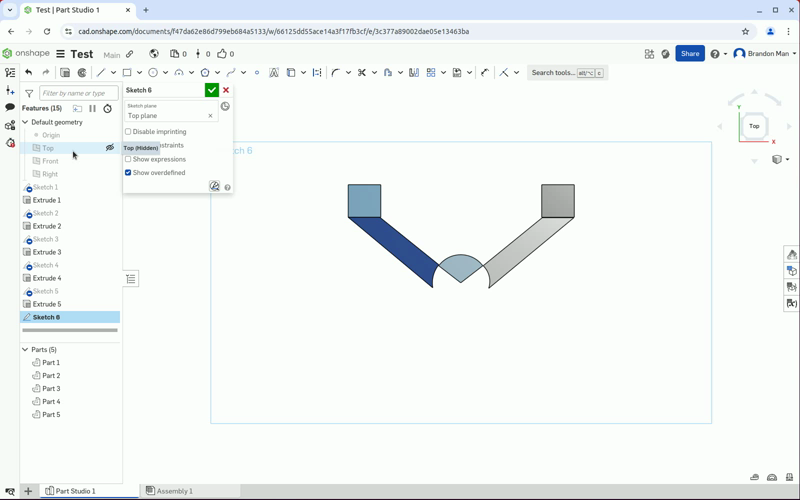
mouse_move(73, 352)
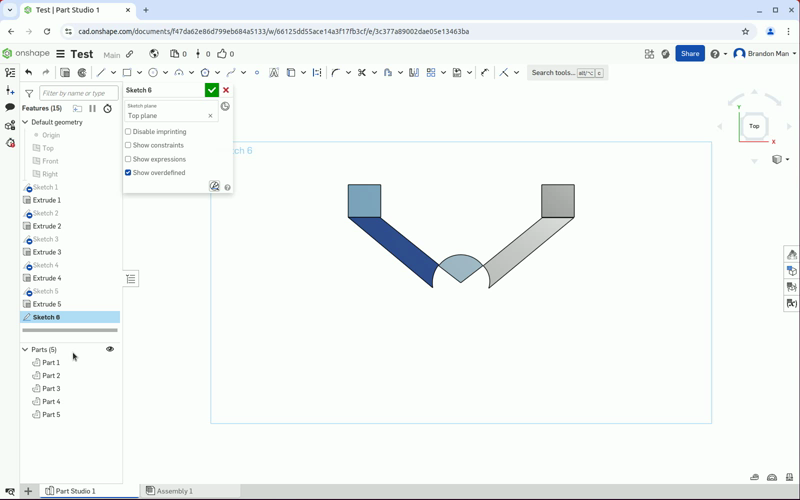
key(y)
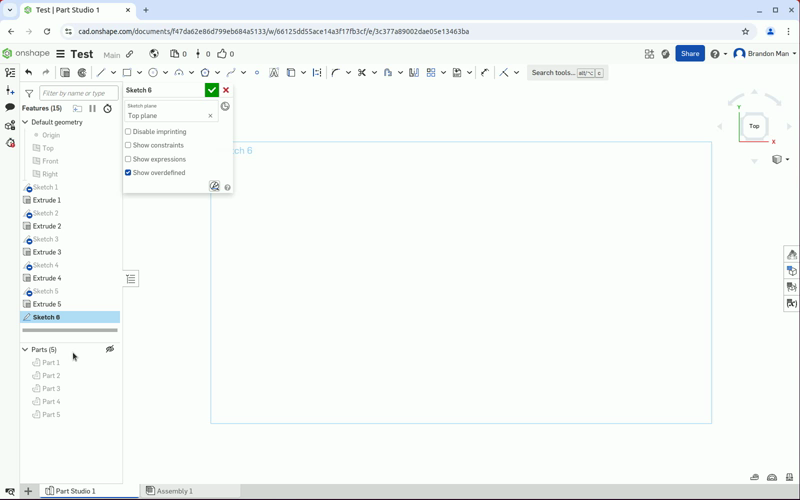
key(a)
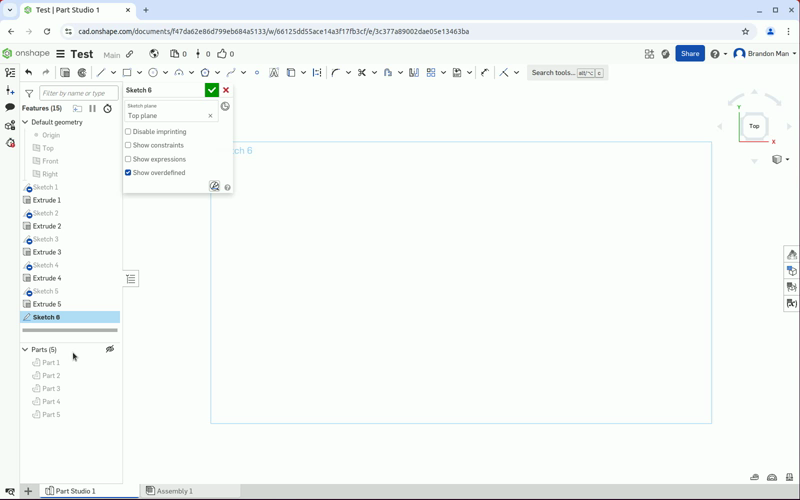
key_down(shift)
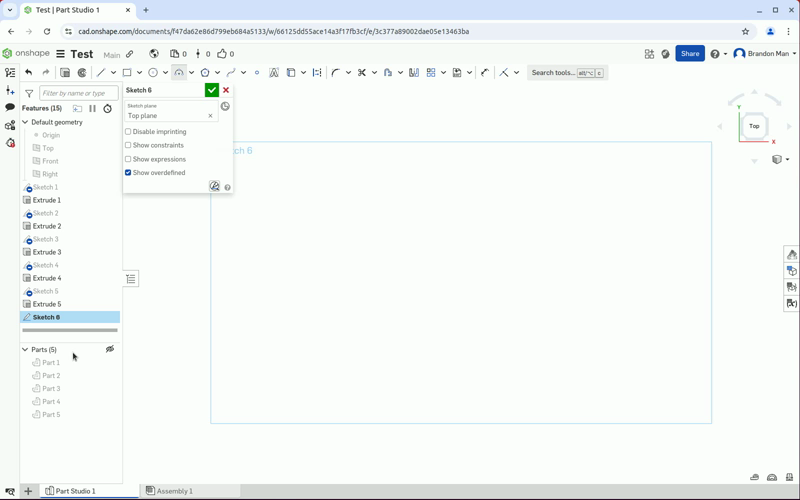
mouse_move(432, 287)
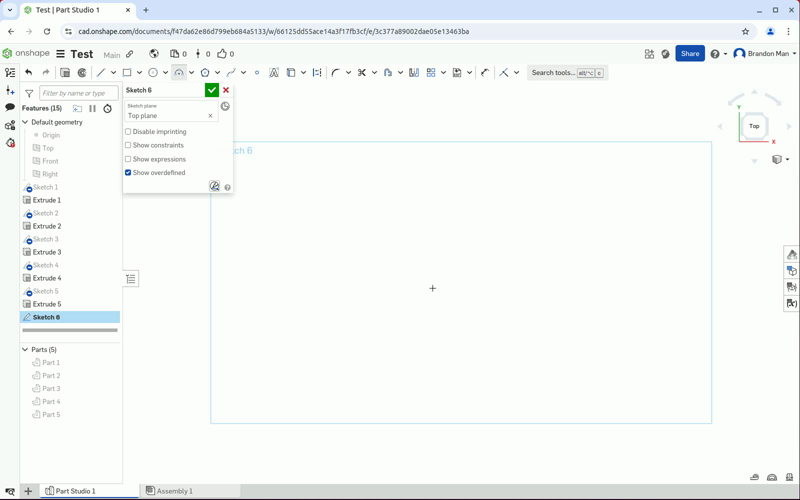
click(432, 287)
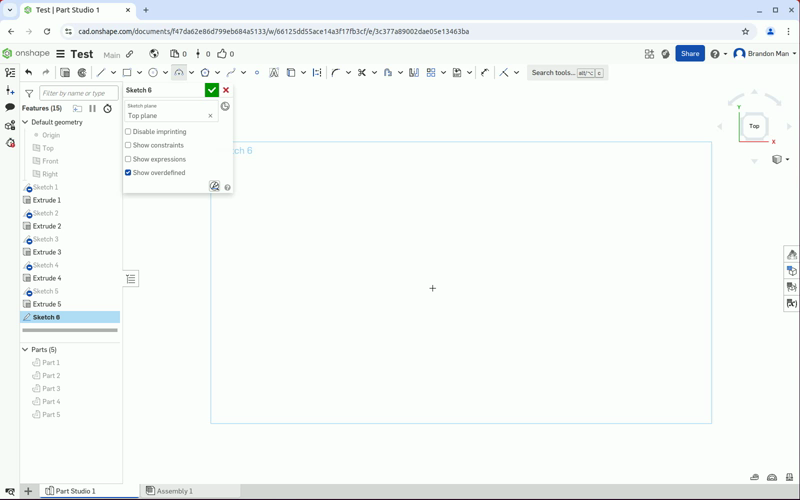
key_up(shift)
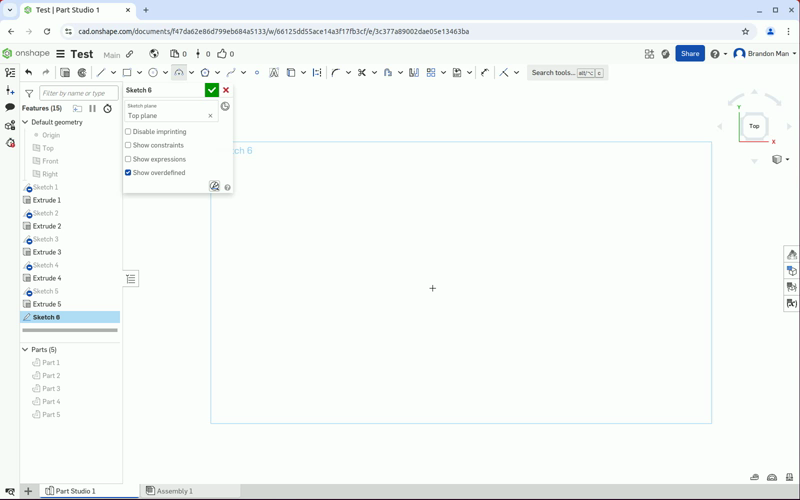
key_down(shift)
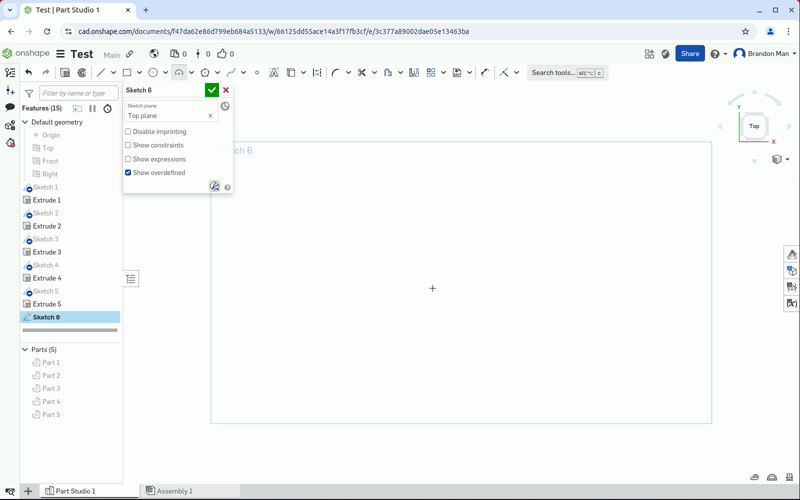
mouse_move(461, 311)
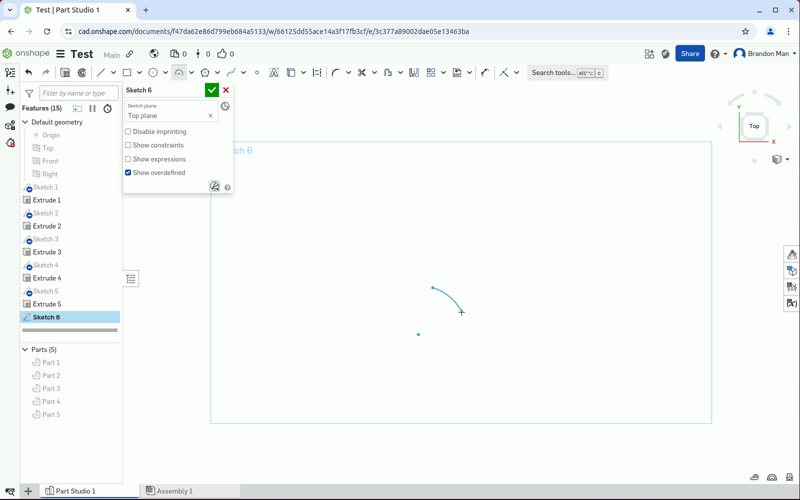
click(461, 311)
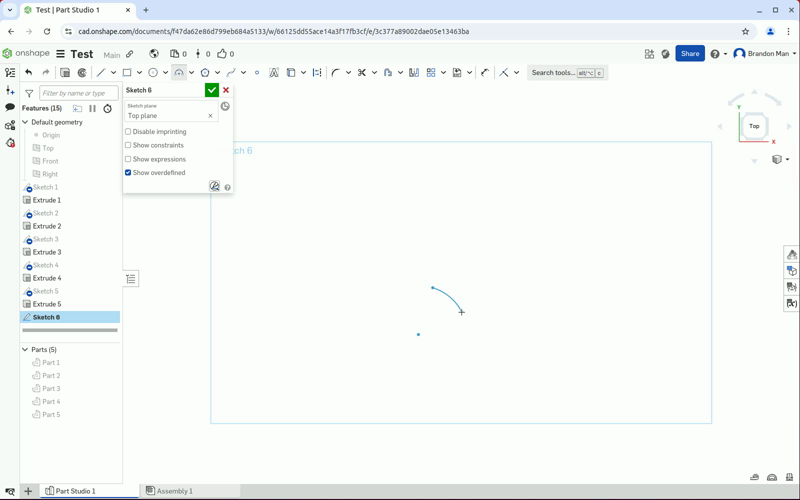
mouse_move(442, 304)
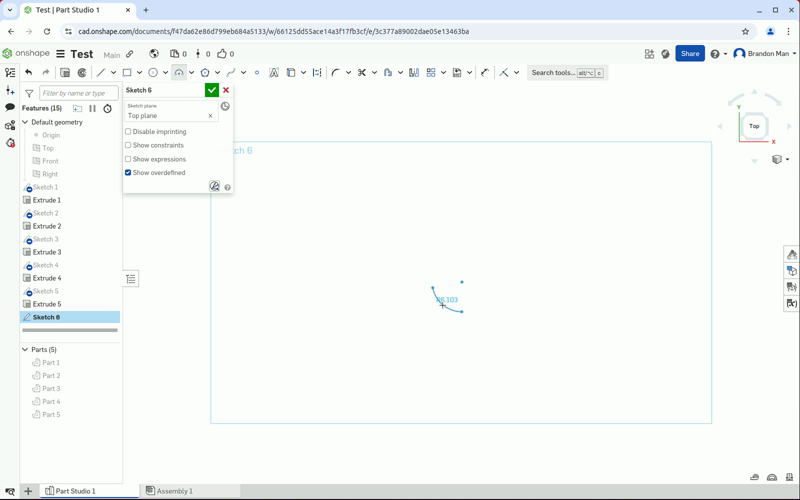
click(442, 304)
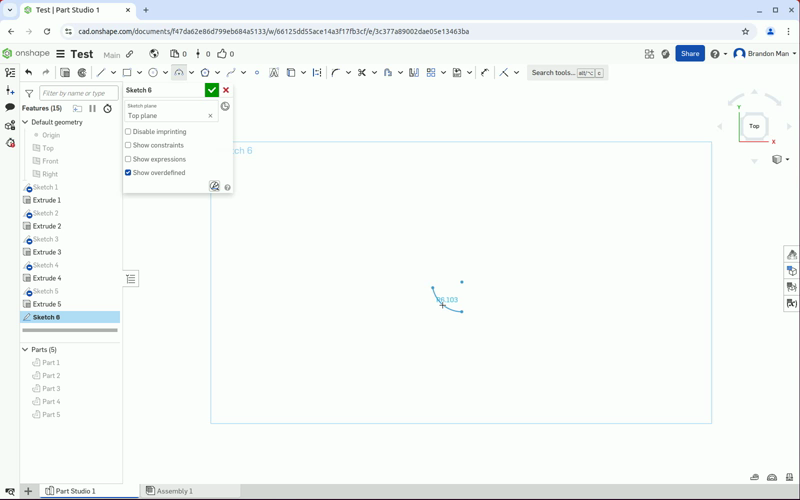
key_up(shift)
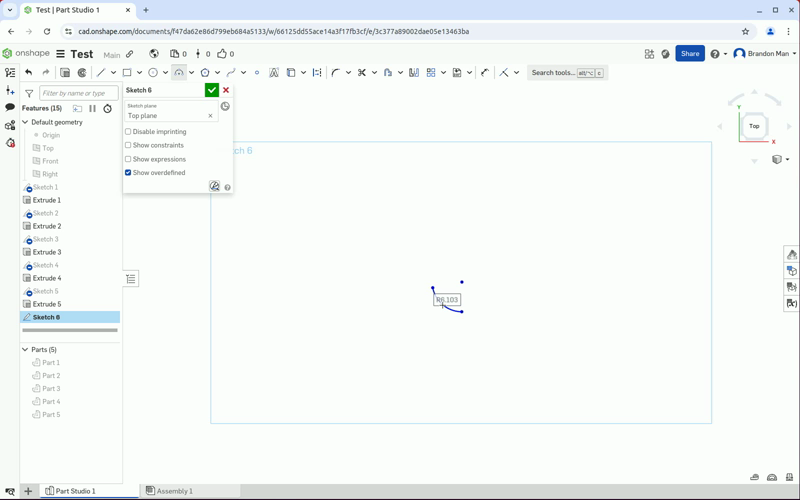
key(esc)
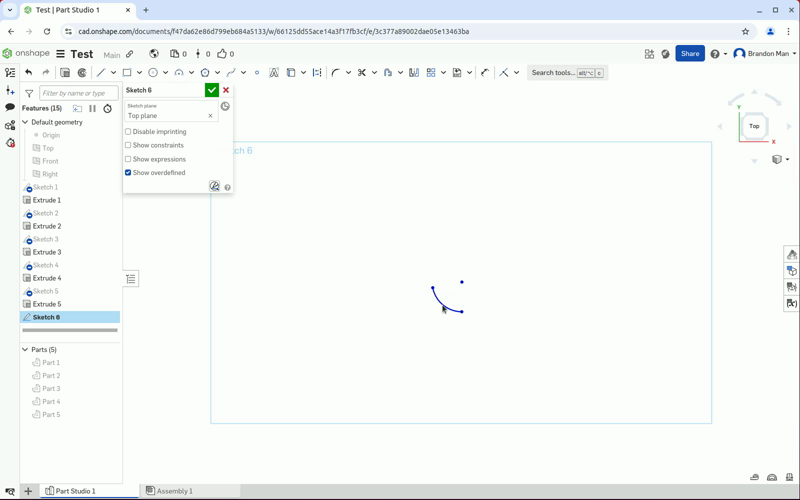
key(l)
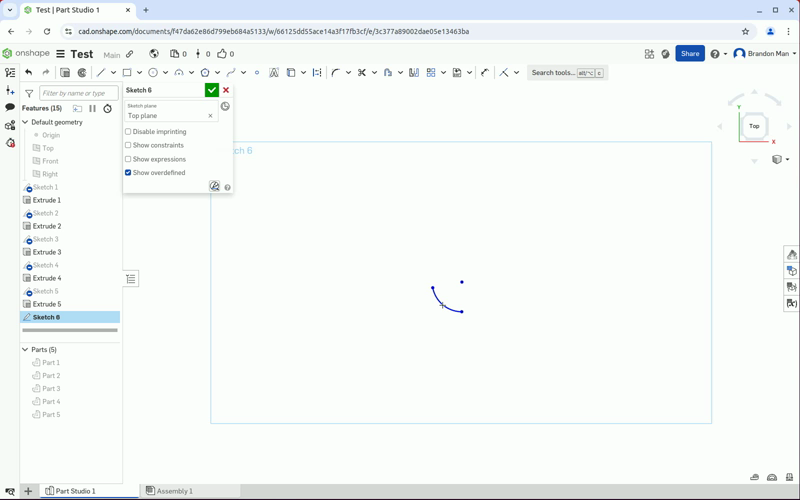
mouse_move(461, 311)
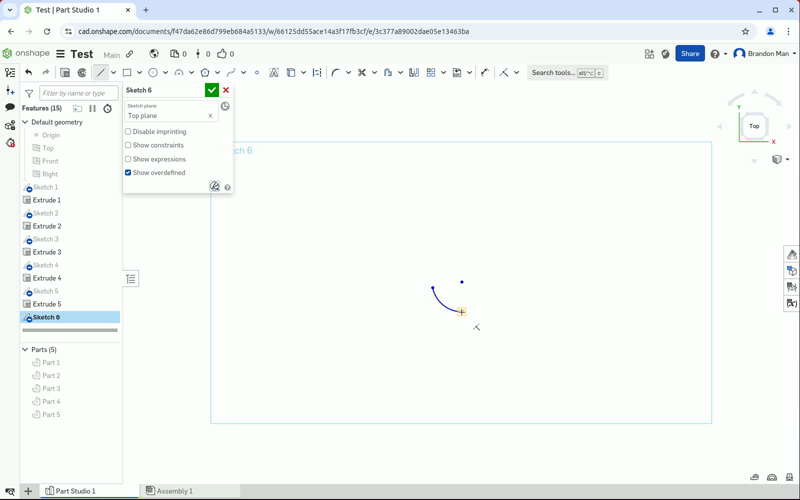
click(461, 311)
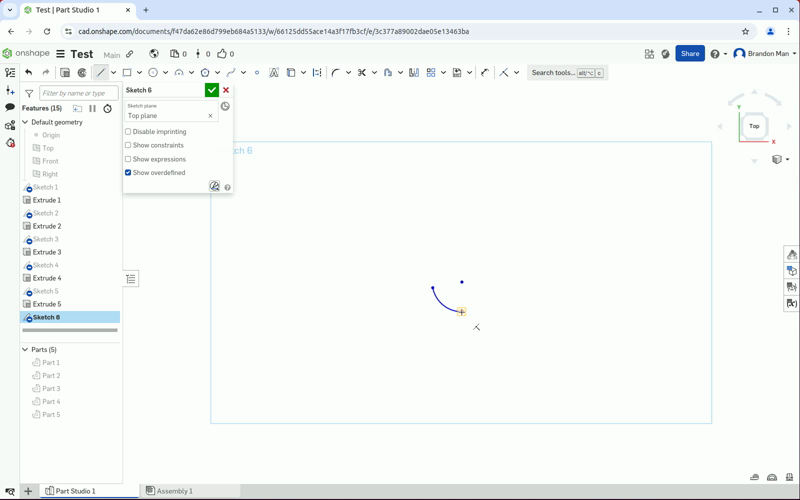
mouse_move(491, 311)
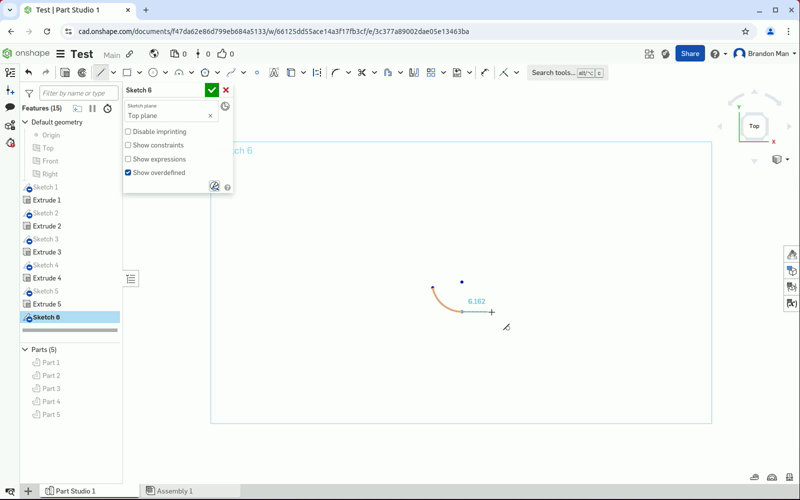
key_down(shift)
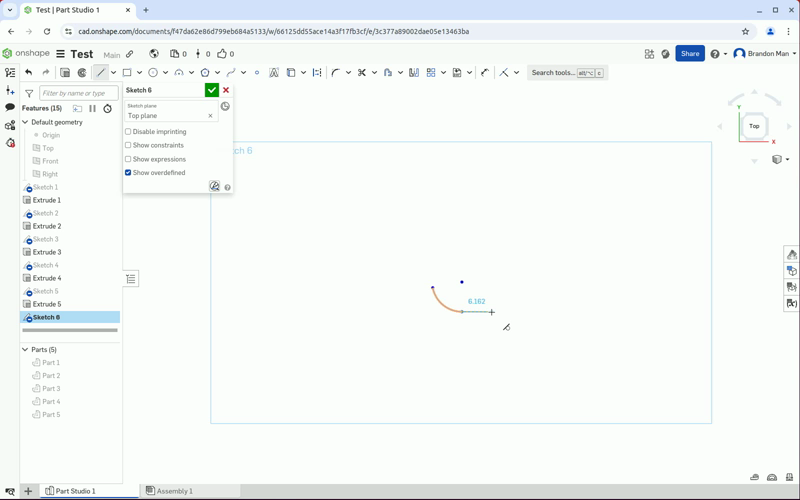
mouse_move(432, 287)
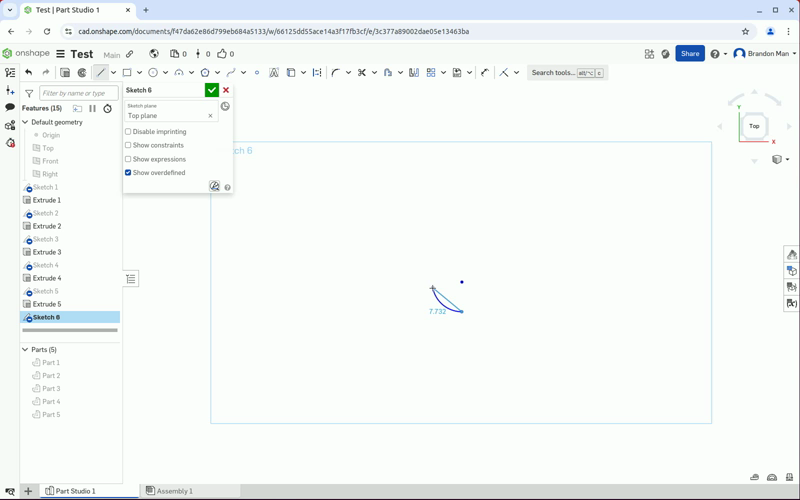
key_up(shift)
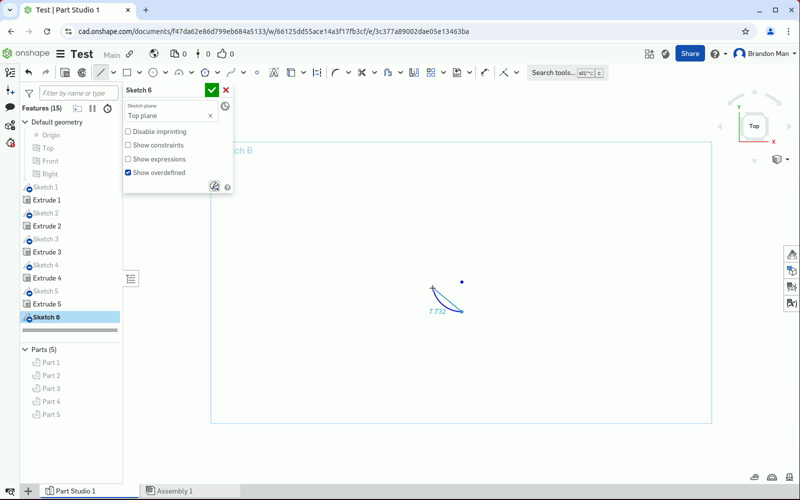
click(432, 287)
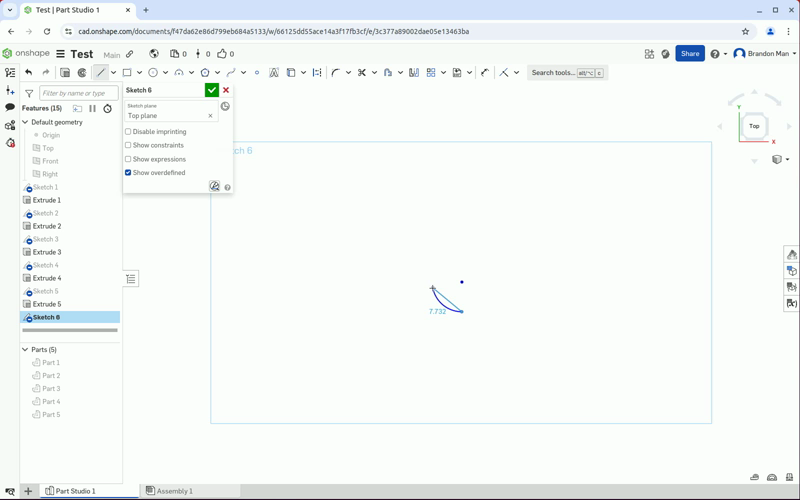
key(esc)
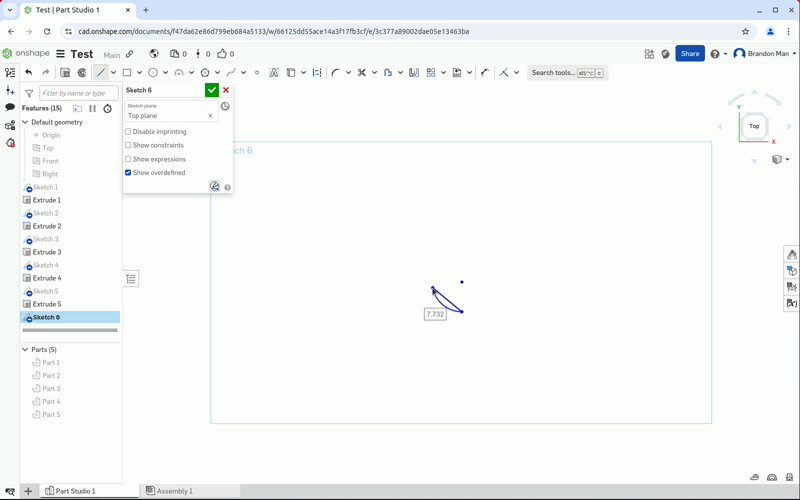
mouse_move(433, 290)
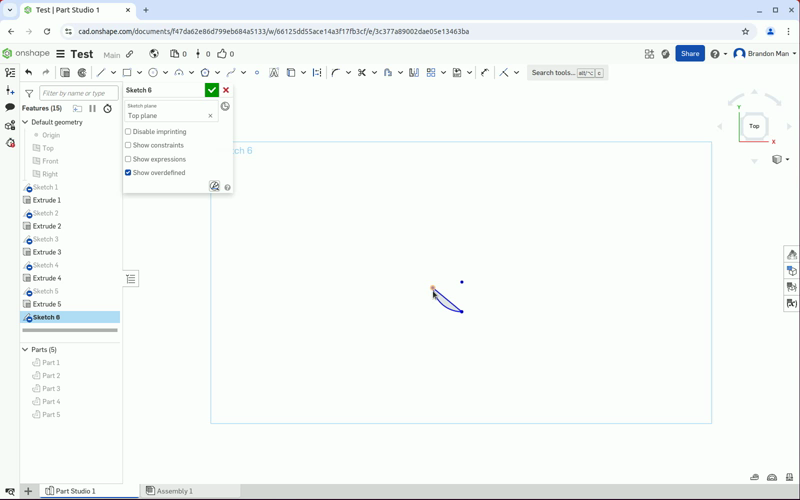
scroll(6)
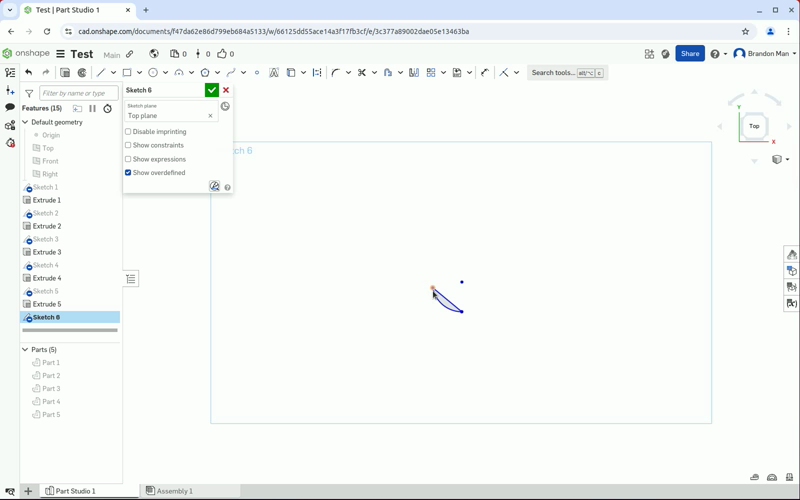
scroll(6)
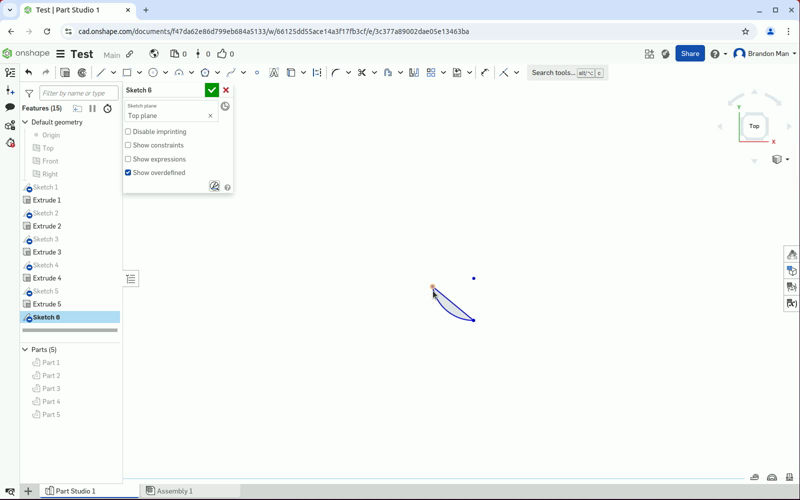
scroll(6)
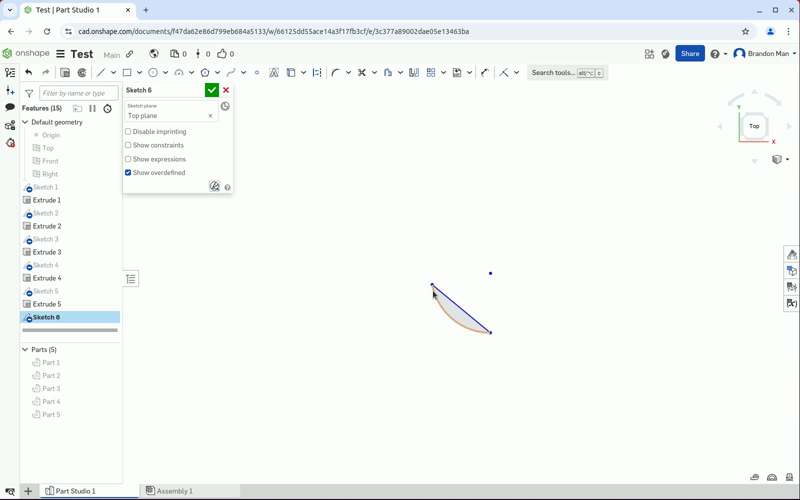
scroll(6)
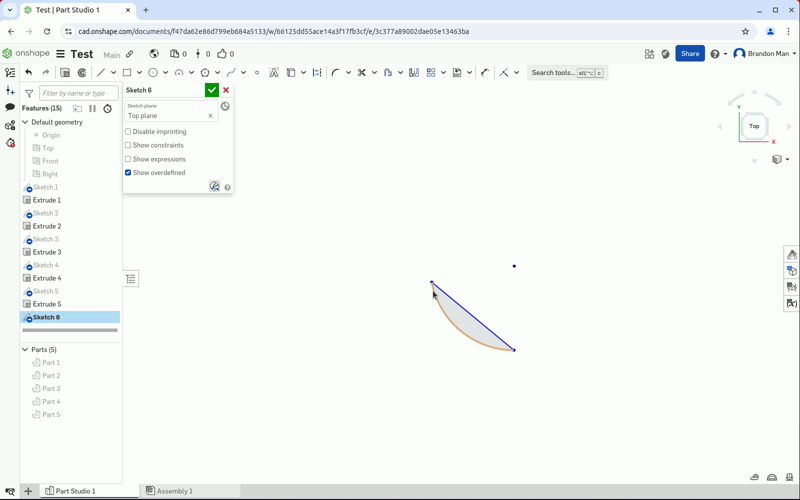
scroll(6)
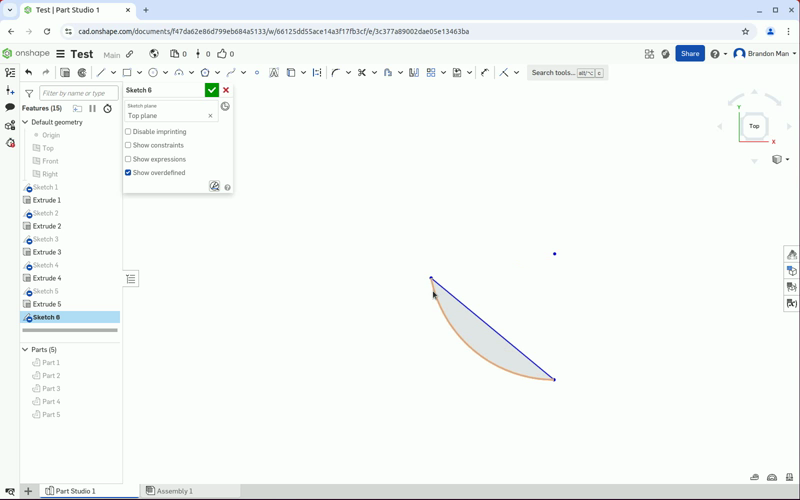
scroll(6)
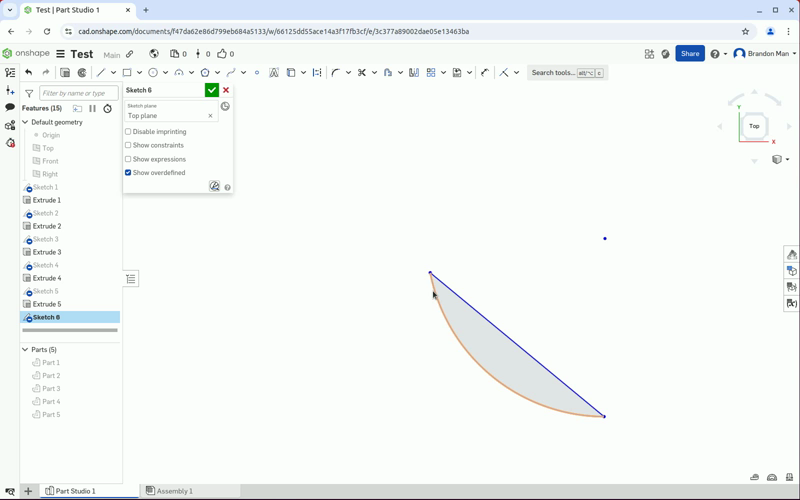
scroll(6)
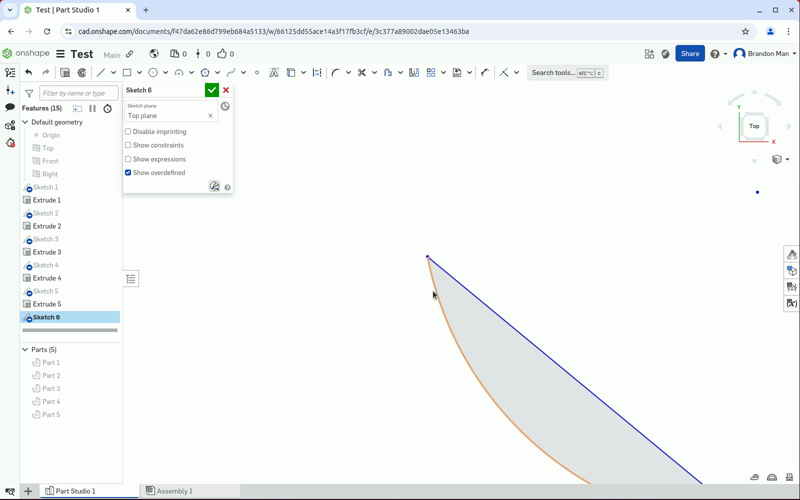
click(433, 290)
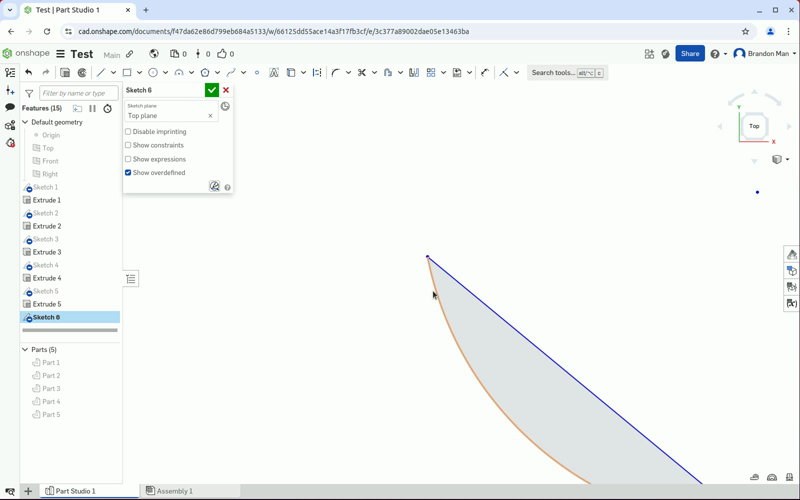
scroll(-6)
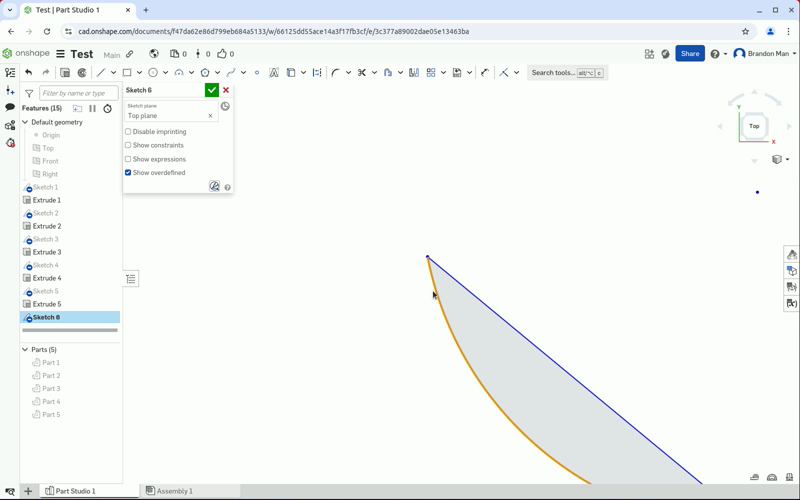
scroll(-6)
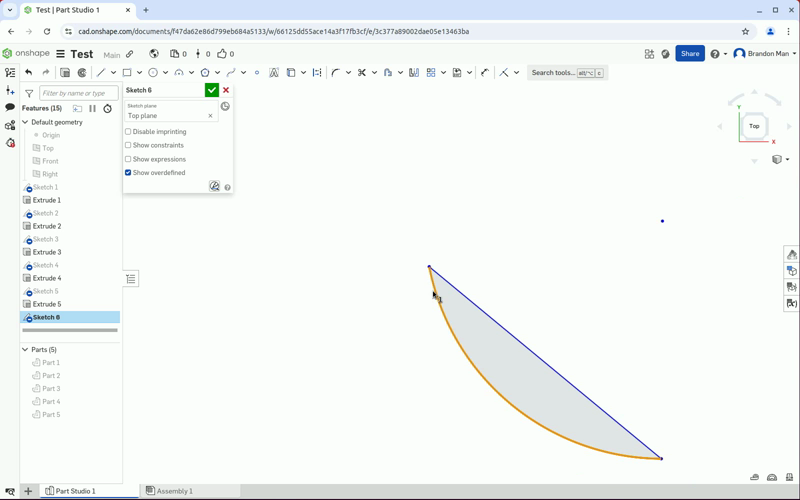
scroll(-6)
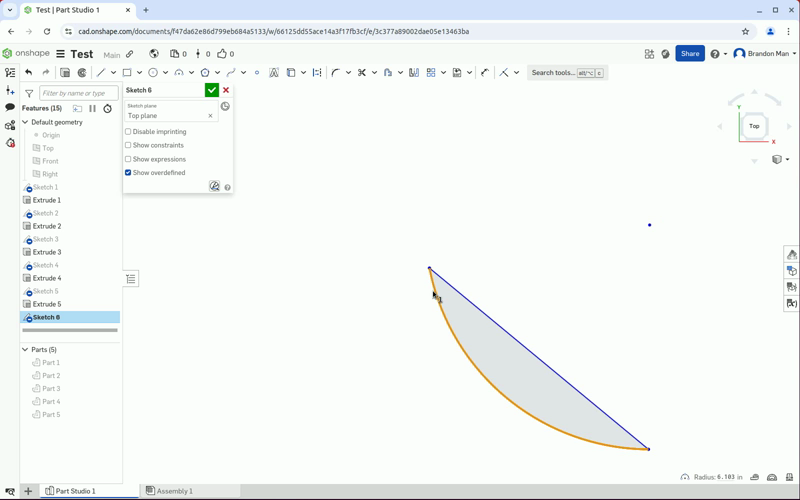
scroll(-6)
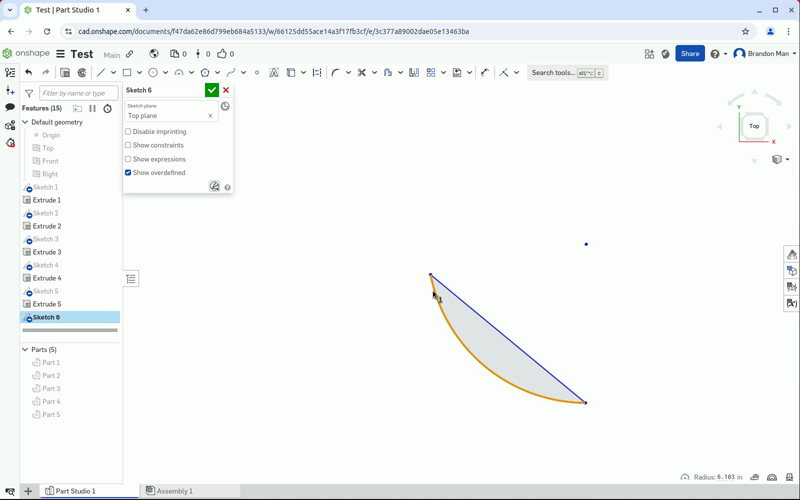
scroll(-6)
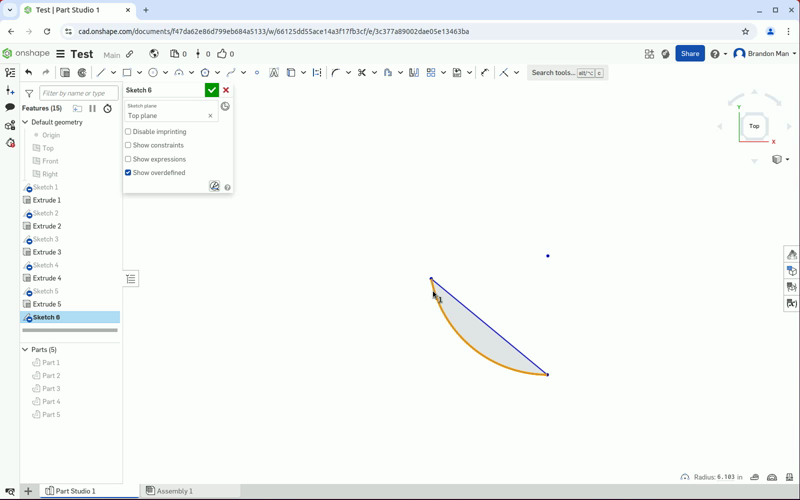
scroll(-6)
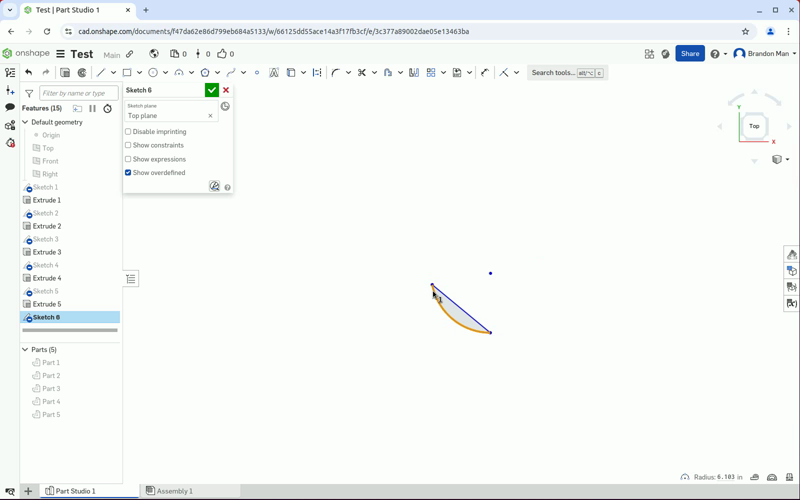
scroll(-6)
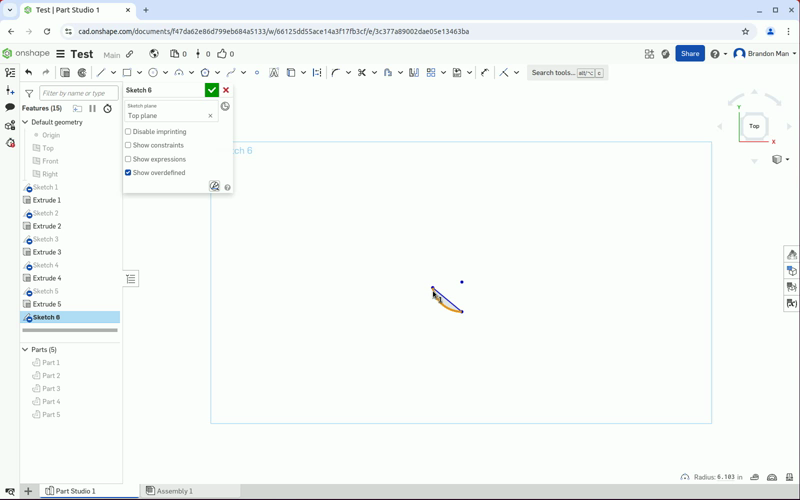
mouse_move(73, 352)
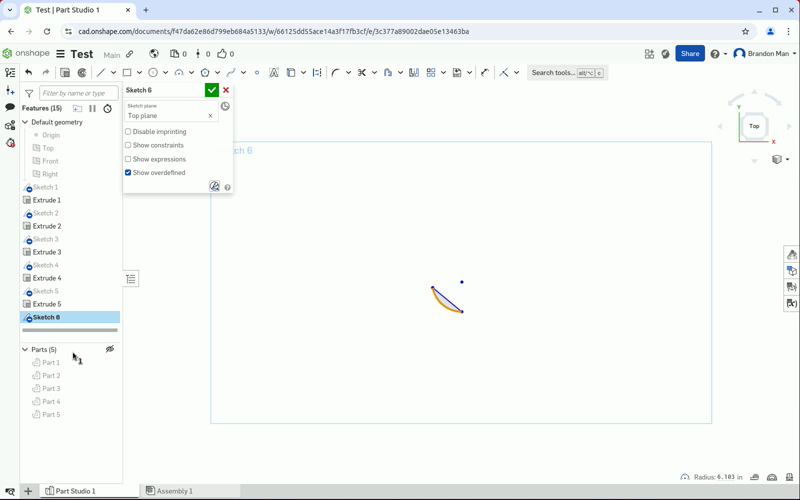
key(shift+y)
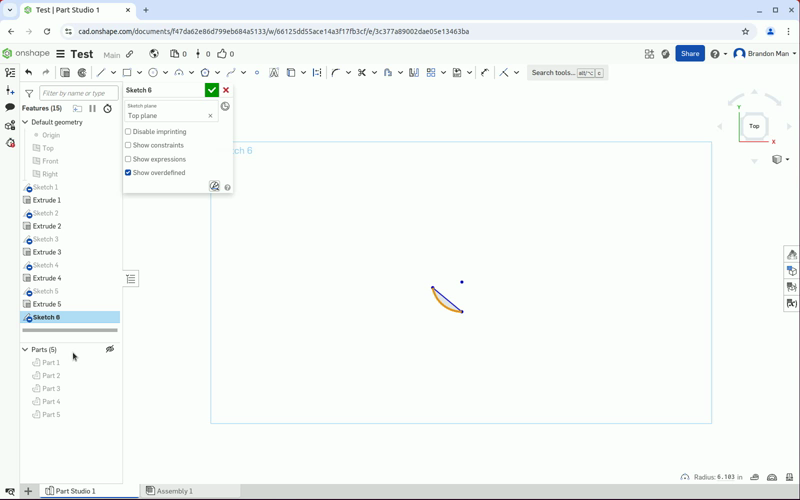
key(shift+e)
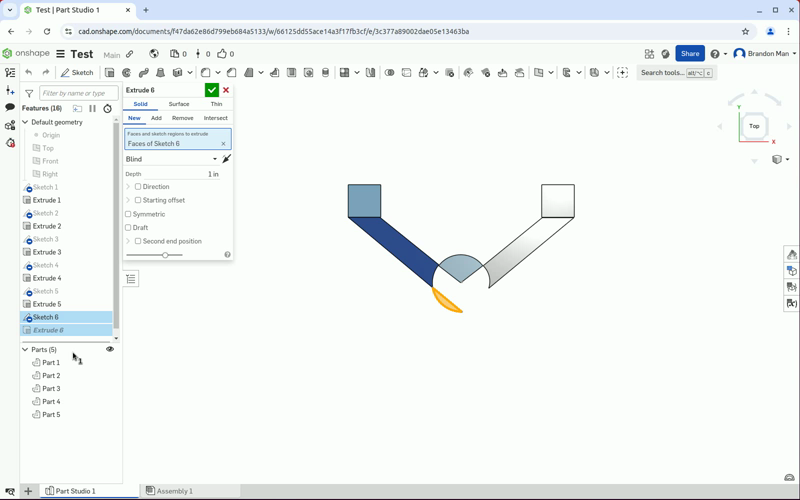
mouse_move(143, 106)
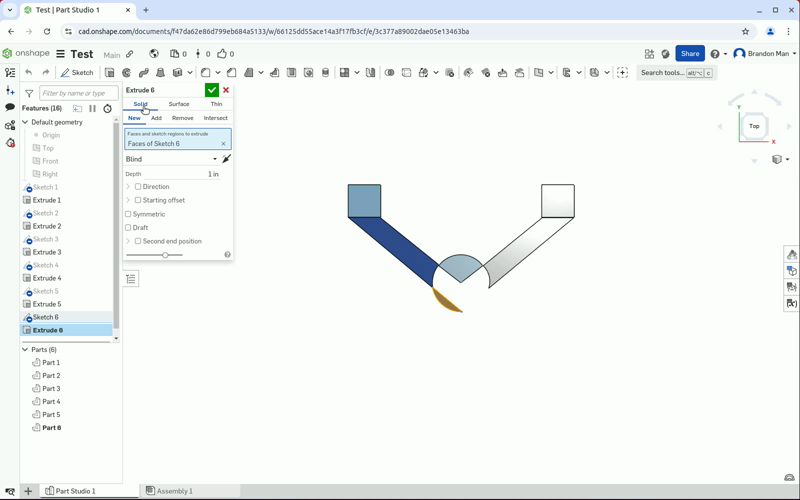
click(143, 106)
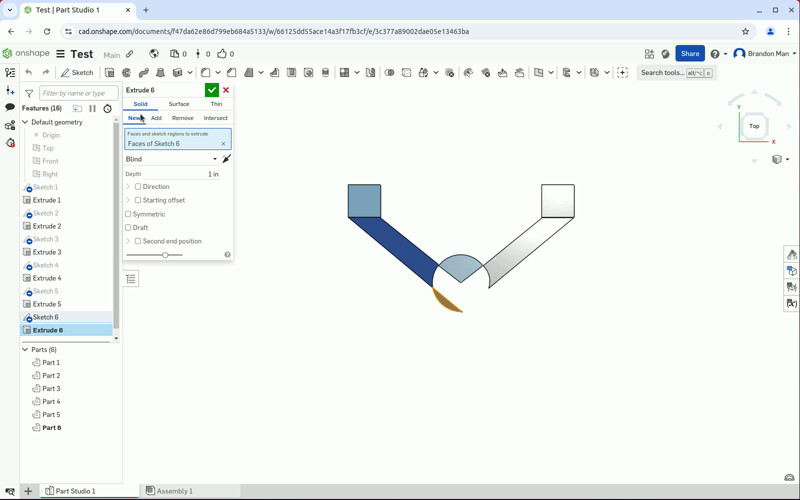
mouse_move(137, 120)
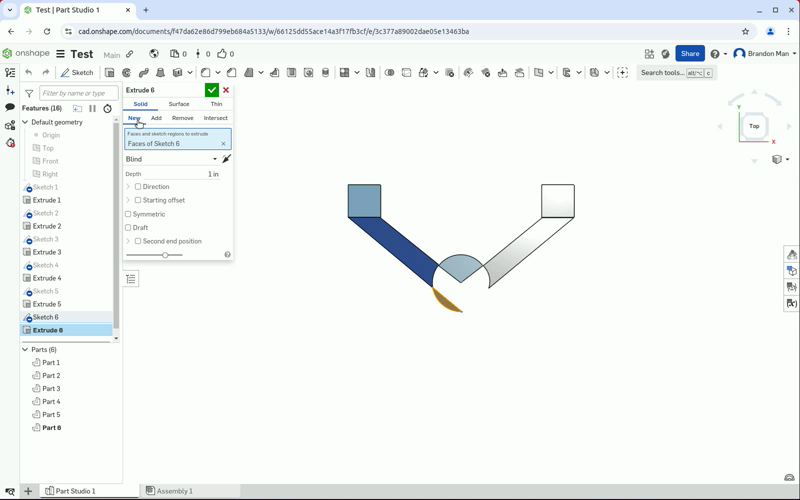
click(137, 120)
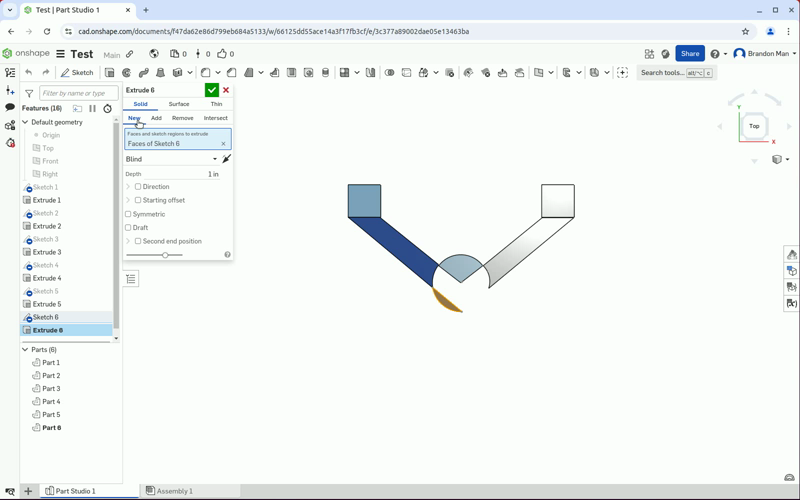
key(tab, 4)
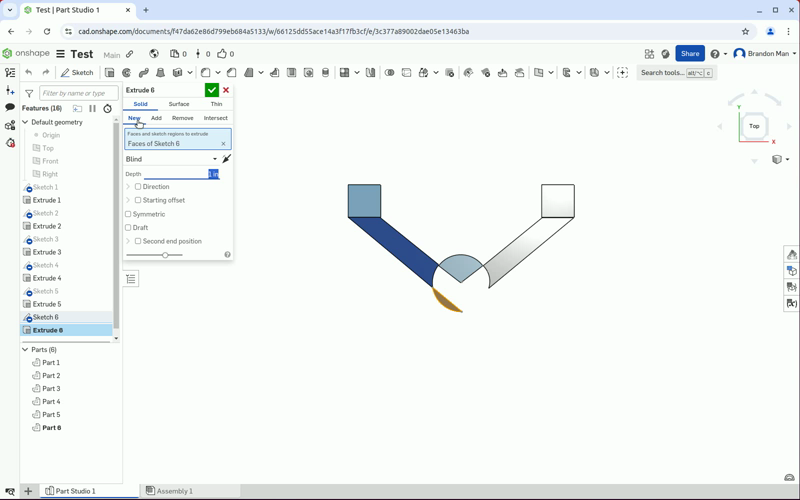
text(6.258)
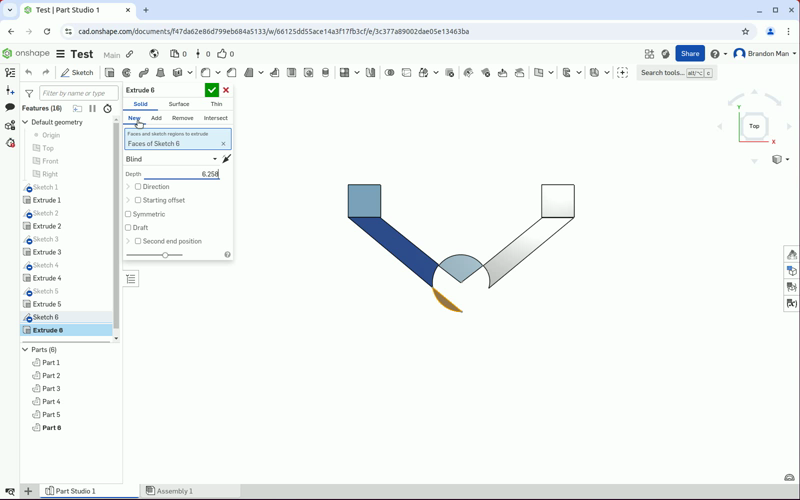
key(tab, 3)
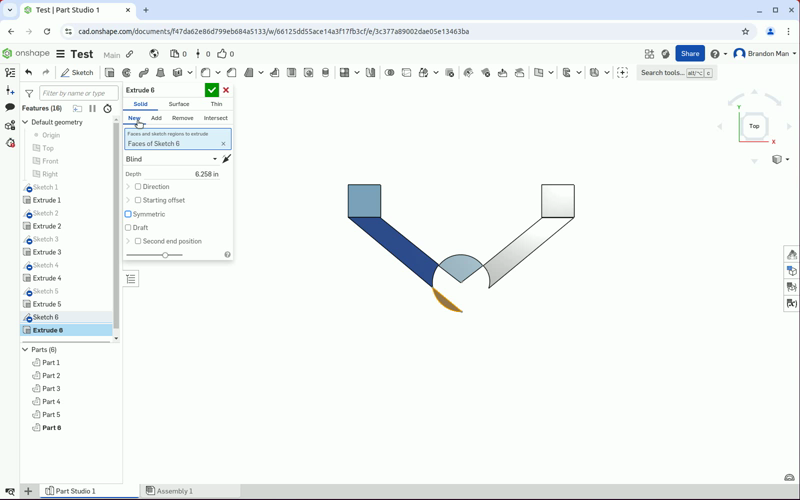
key(space)
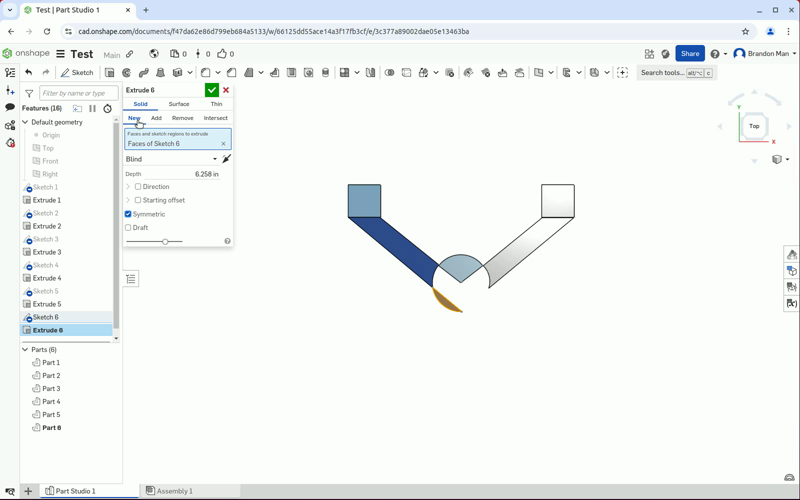
key(enter)
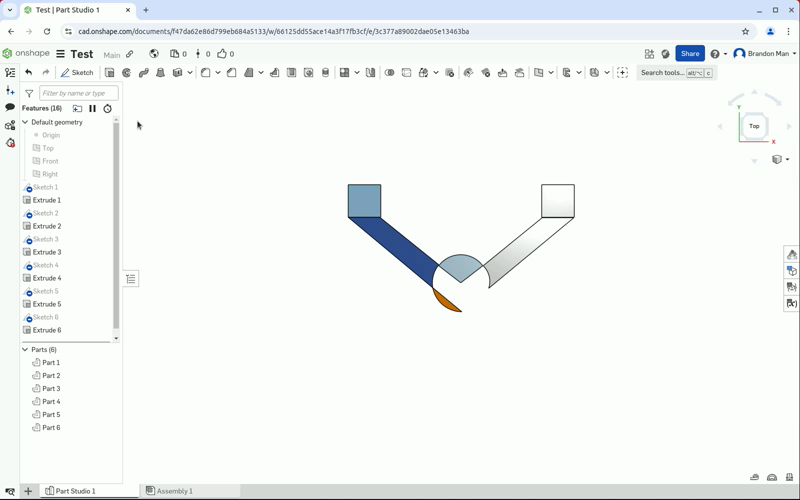
key(shift+h)
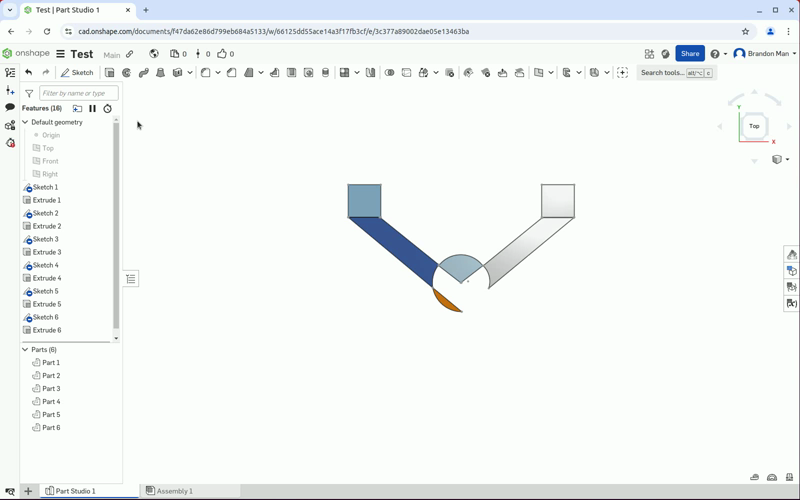
key(shift+h)
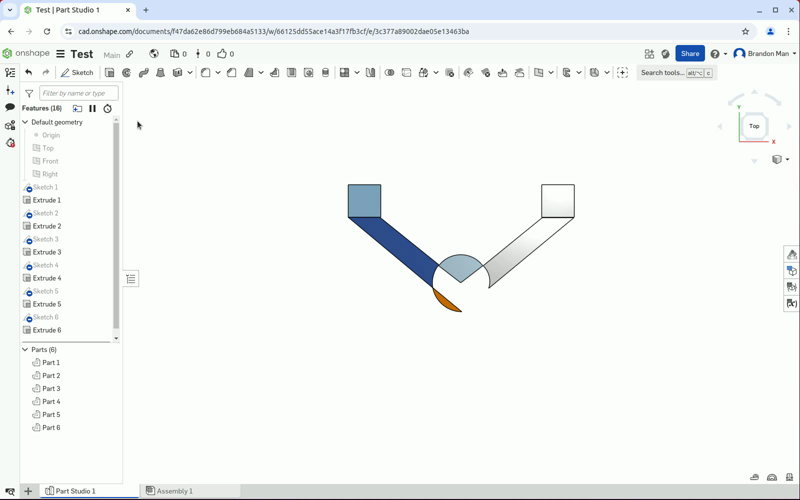
mouse_move(69, 189)
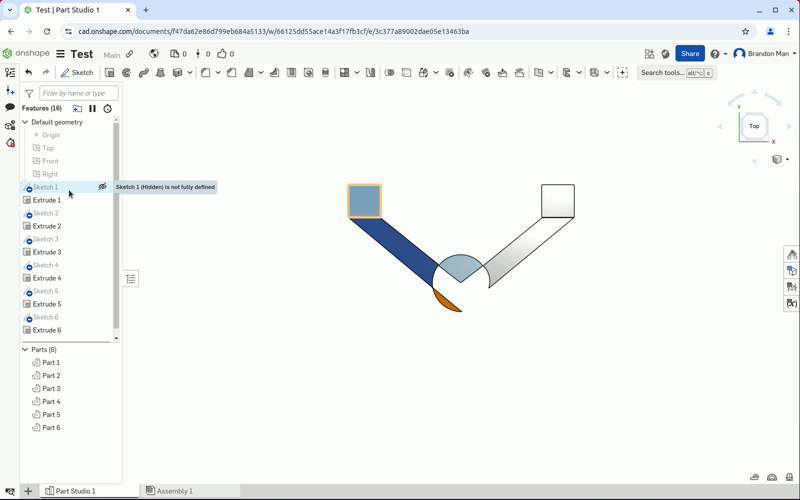
click(69, 189)
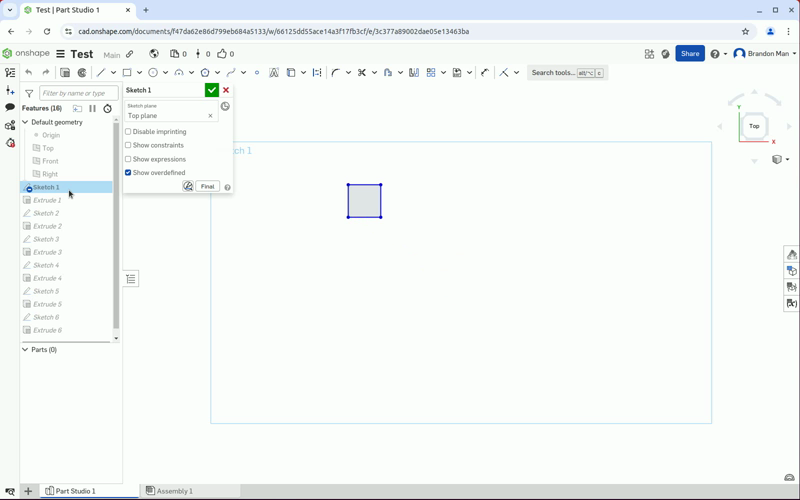
mouse_move(229, 92)
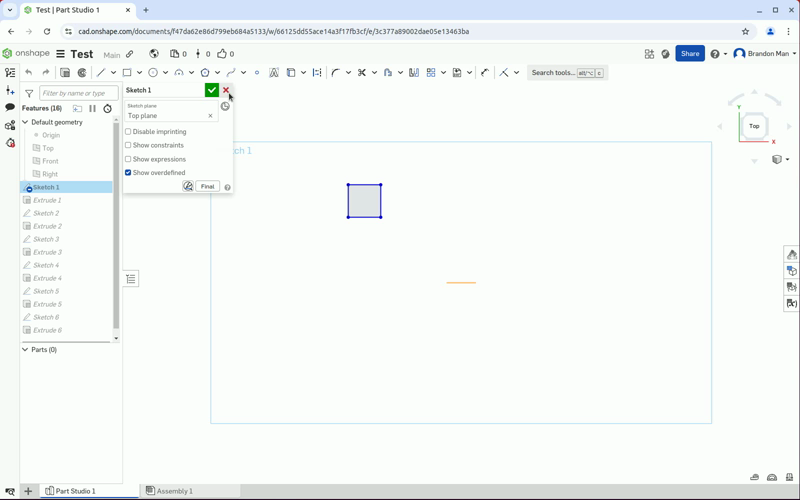
click(229, 92)
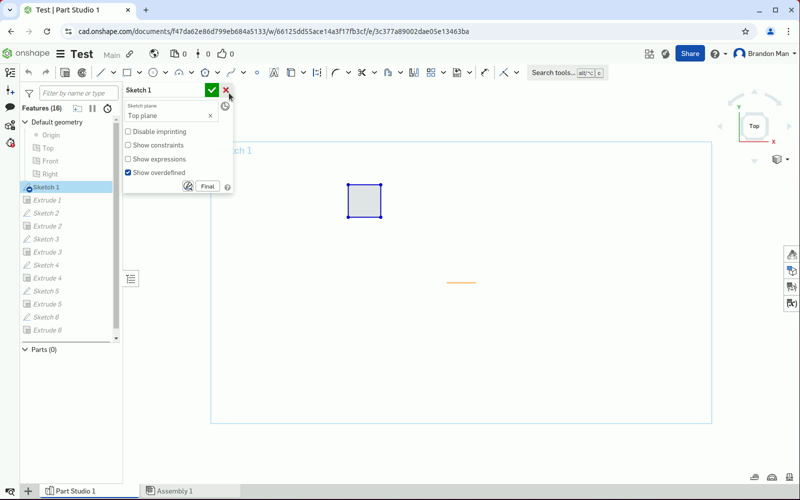
key(shift+s)
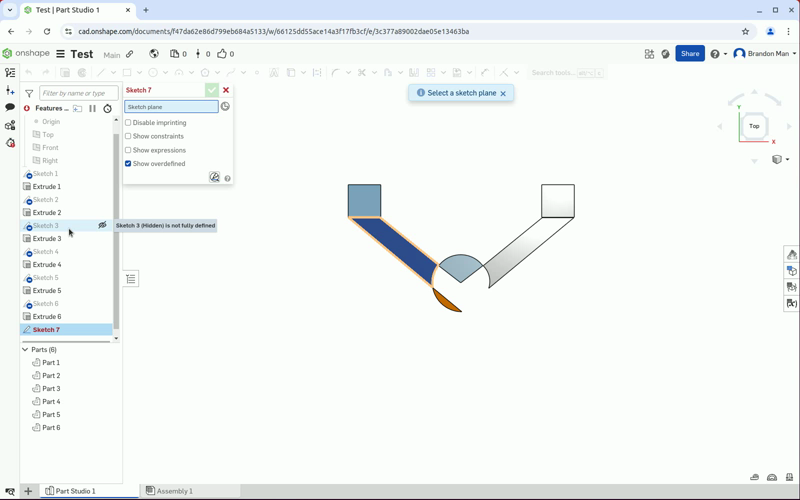
scroll(3)
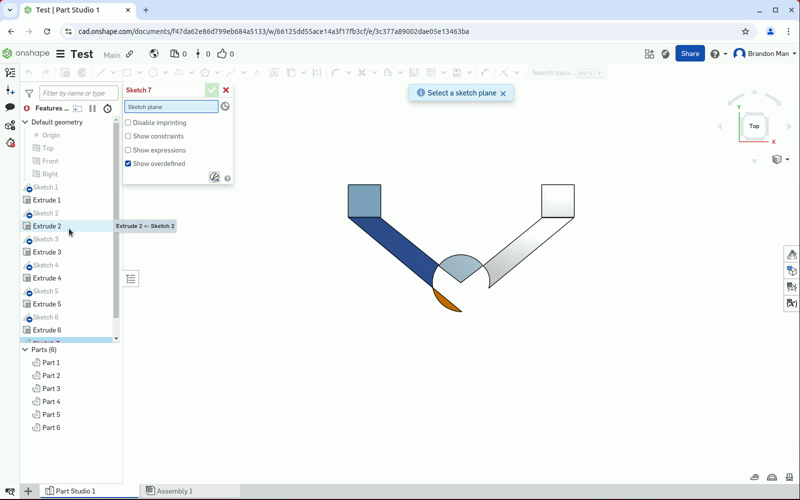
mouse_move(69, 150)
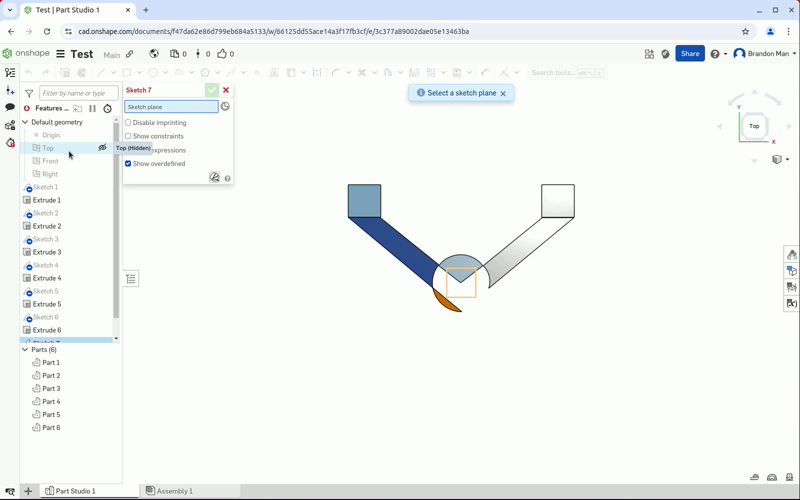
click(69, 150)
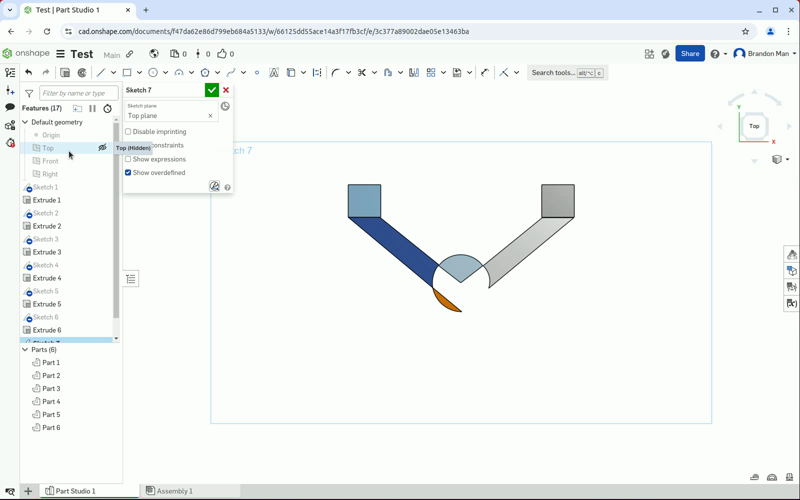
mouse_move(73, 352)
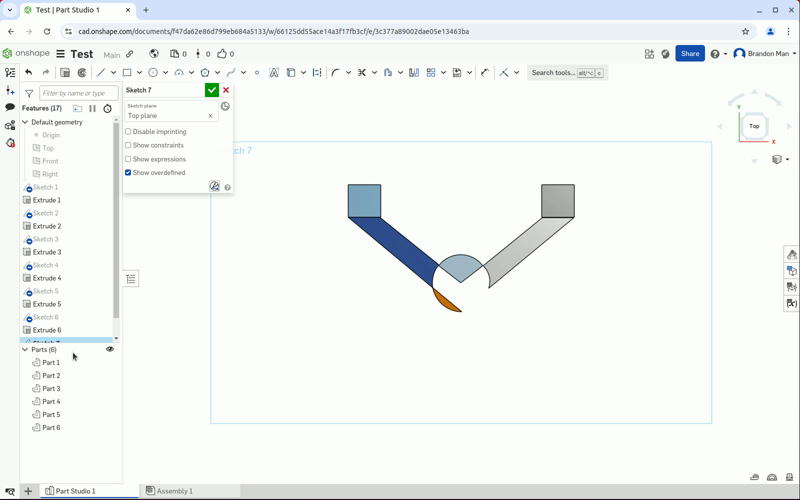
key(y)
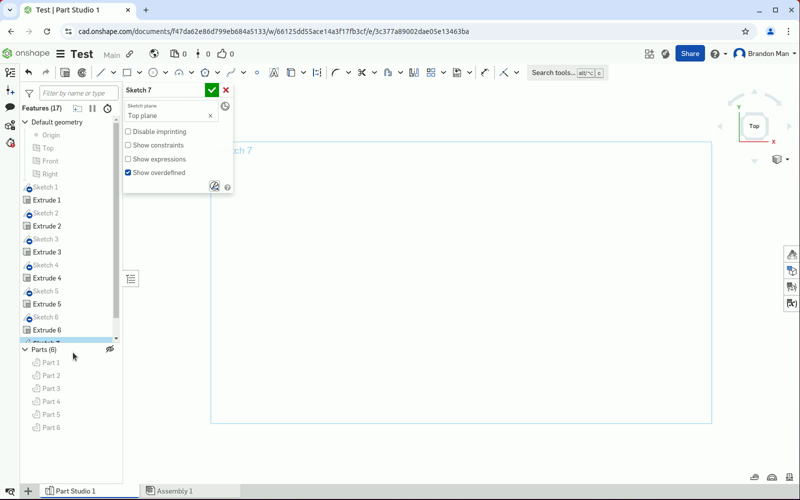
key(a)
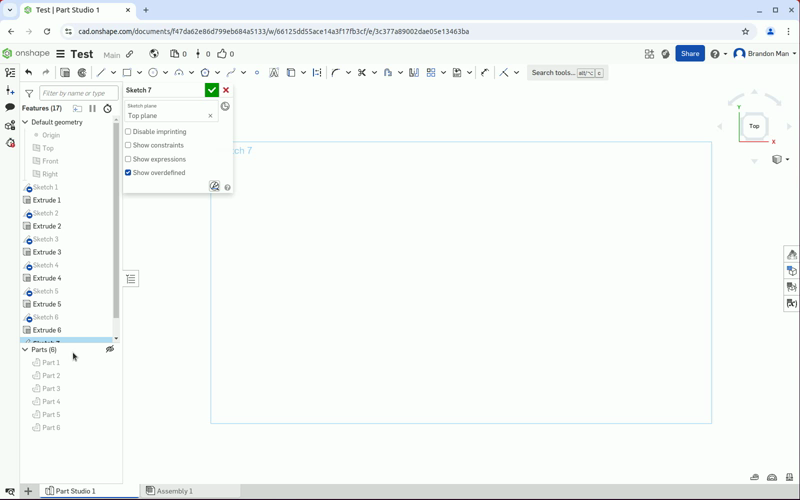
key_down(shift)
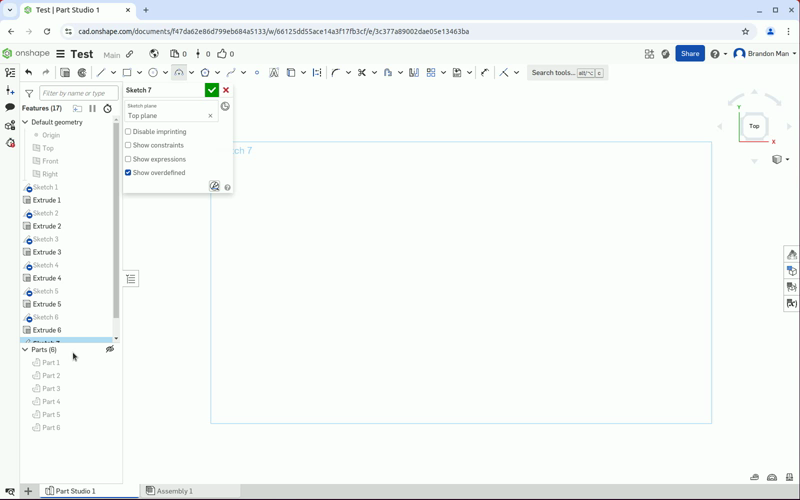
mouse_move(460, 311)
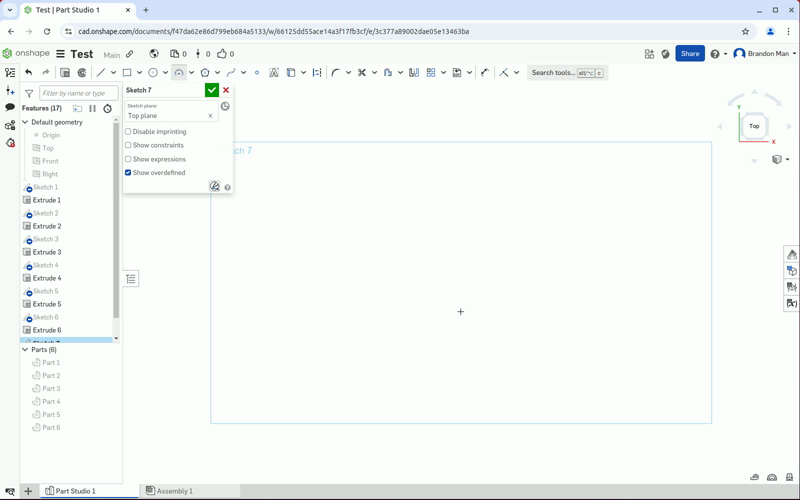
click(460, 311)
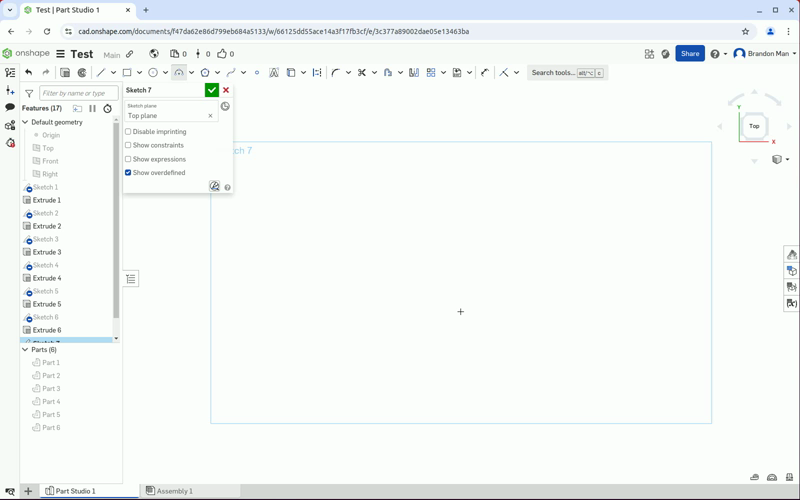
key_up(shift)
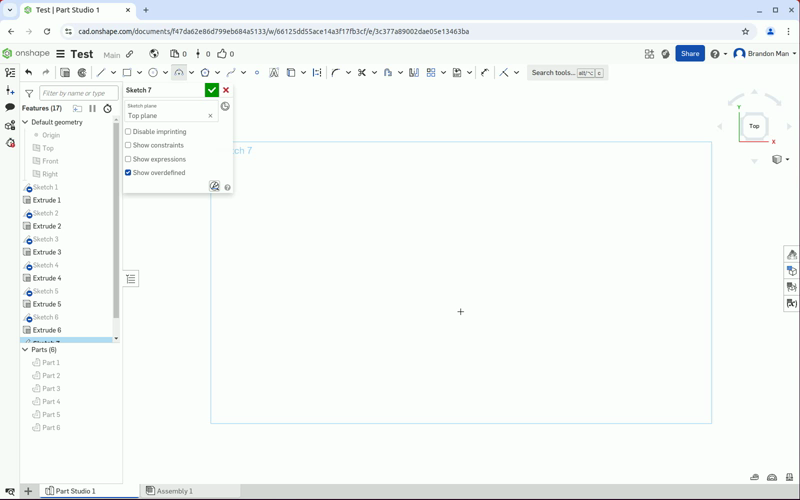
key_down(shift)
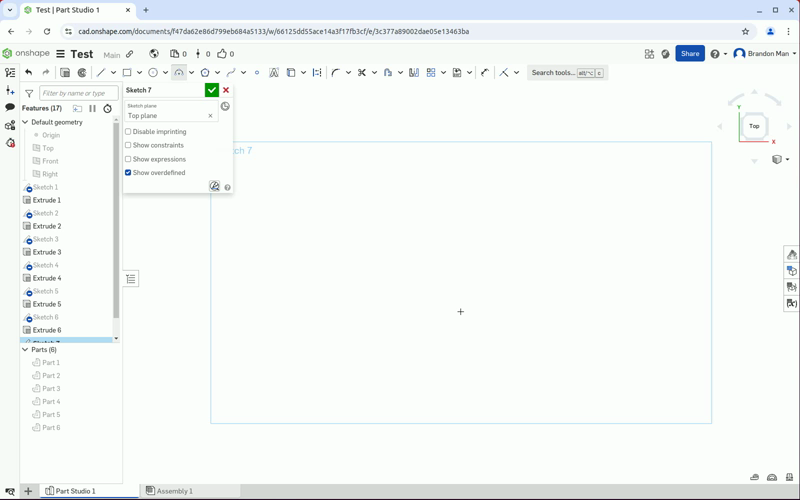
mouse_move(489, 287)
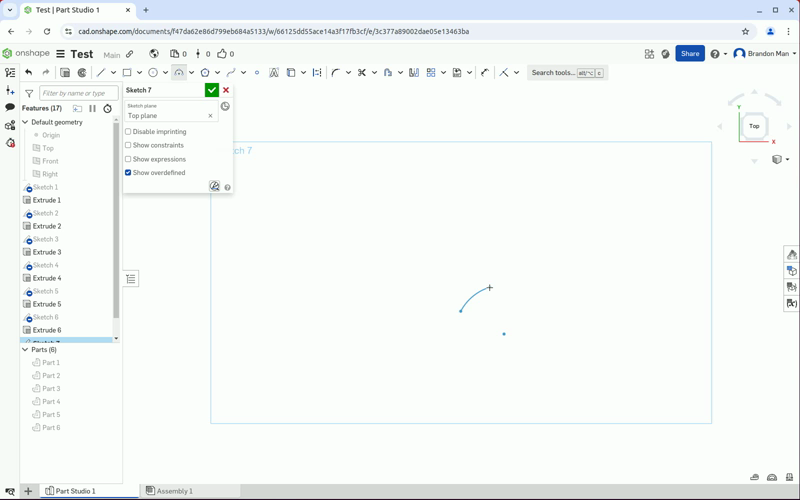
click(489, 287)
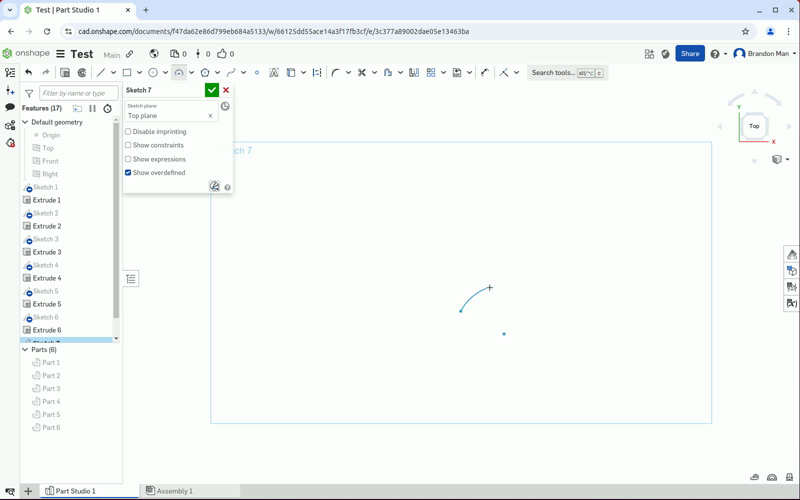
mouse_move(479, 304)
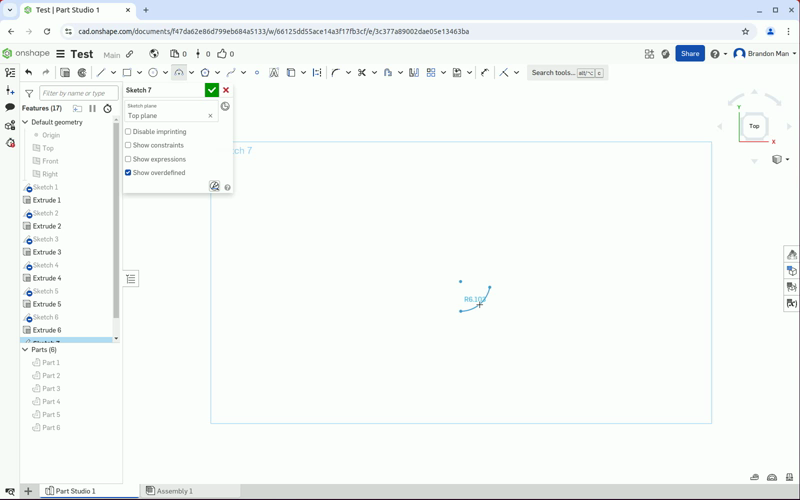
click(479, 304)
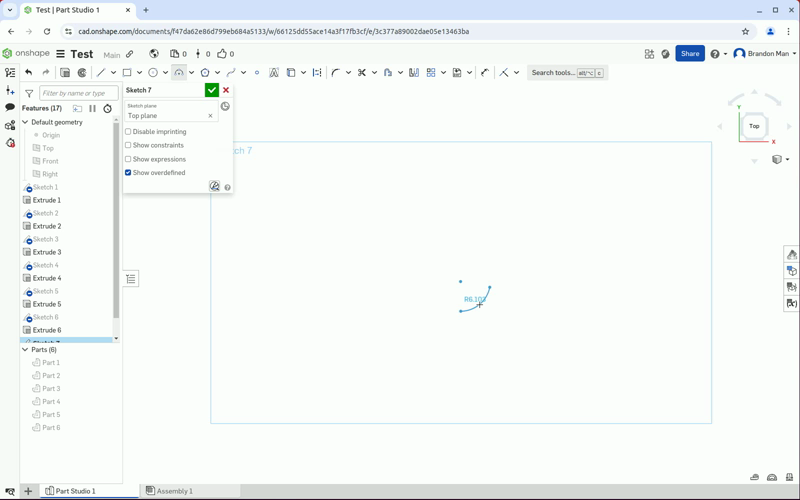
key_up(shift)
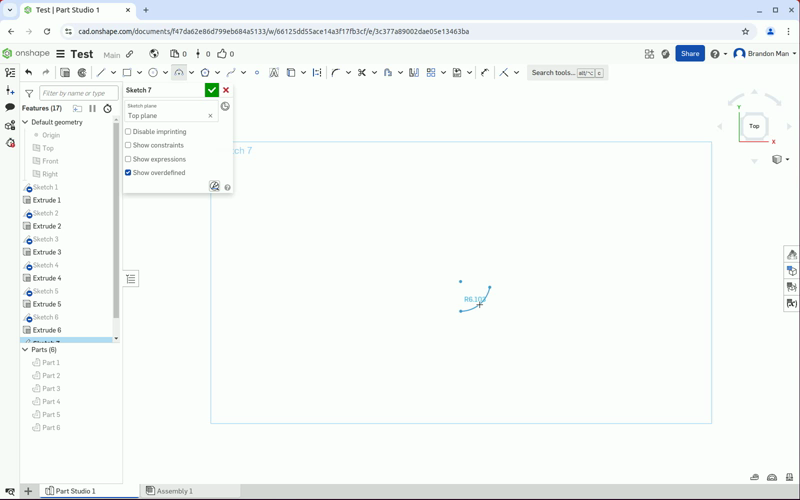
key(esc)
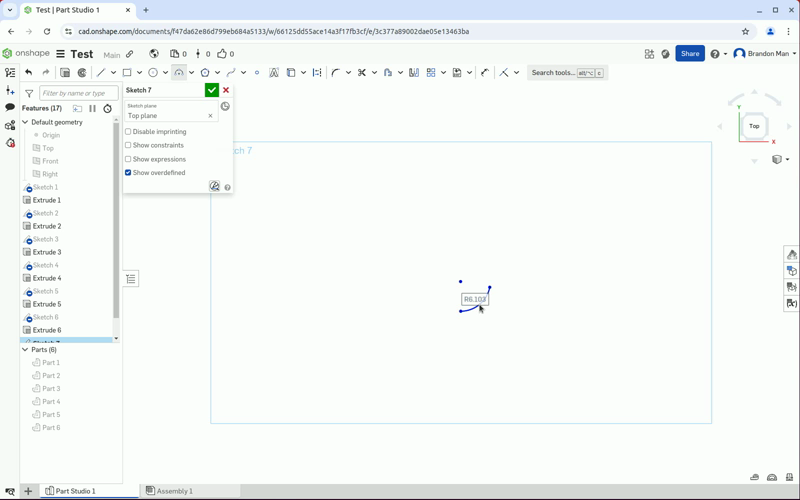
key(l)
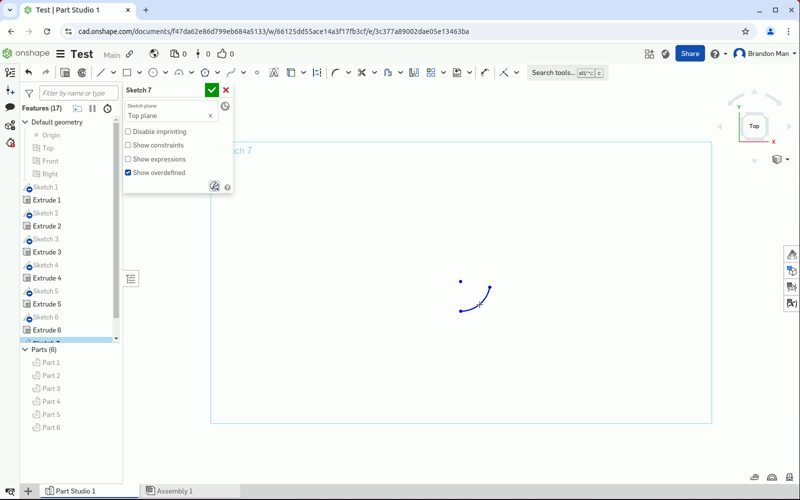
mouse_move(489, 287)
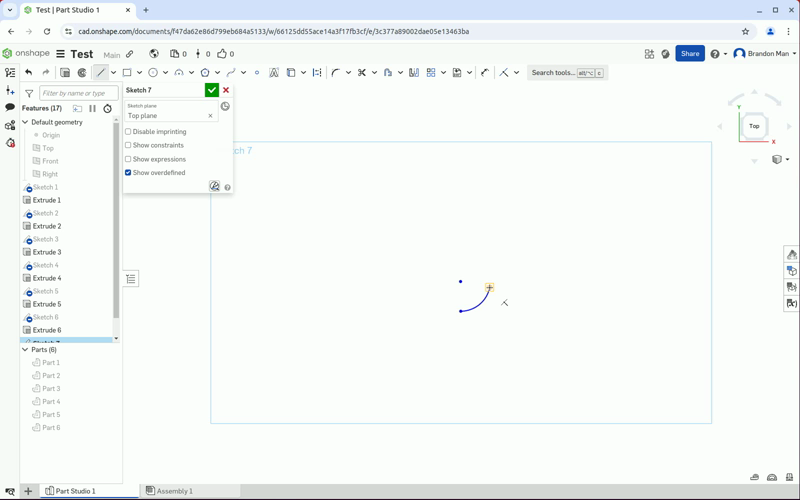
click(489, 287)
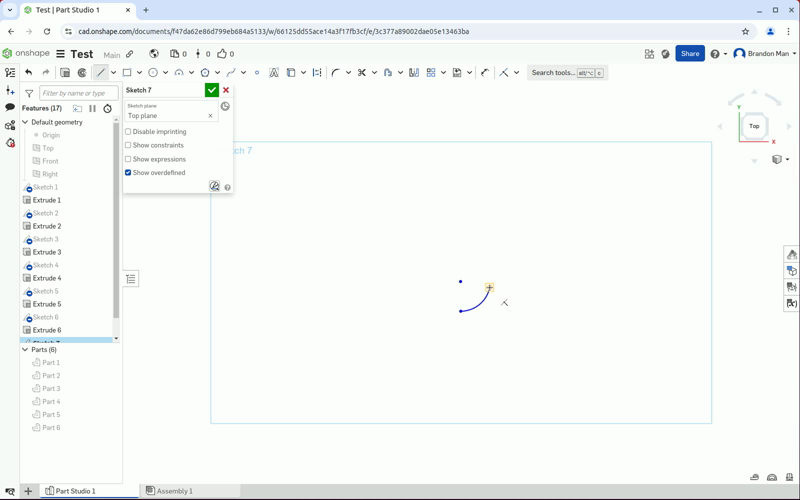
mouse_move(519, 287)
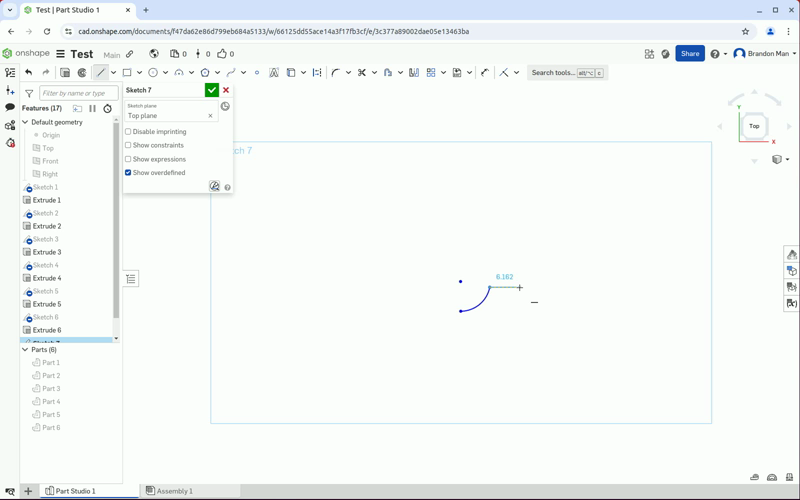
key_down(shift)
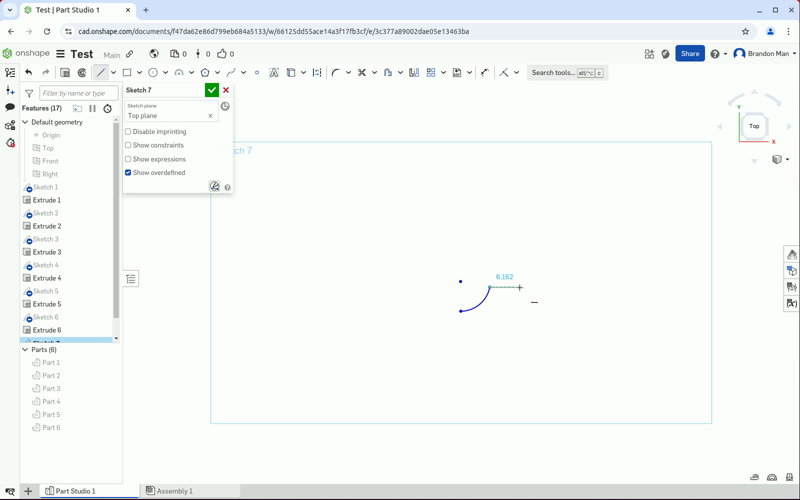
mouse_move(460, 311)
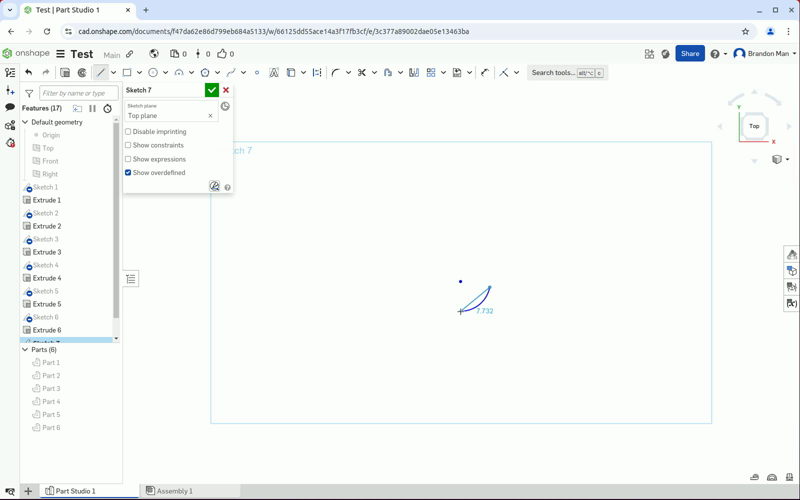
key_up(shift)
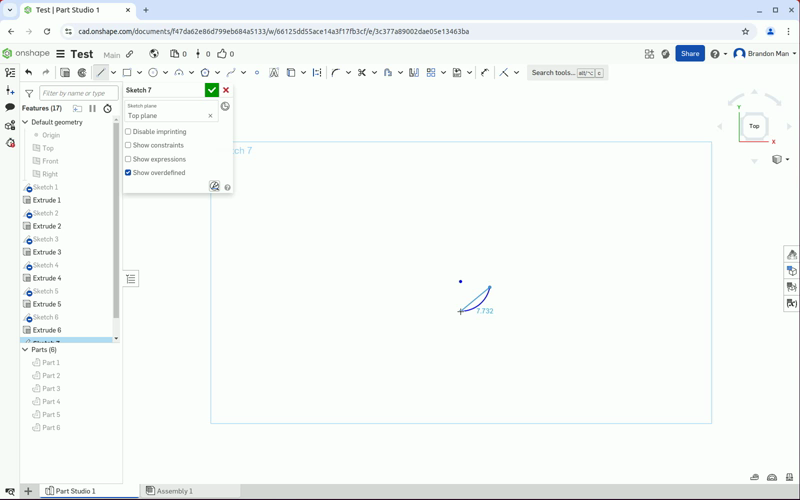
click(460, 311)
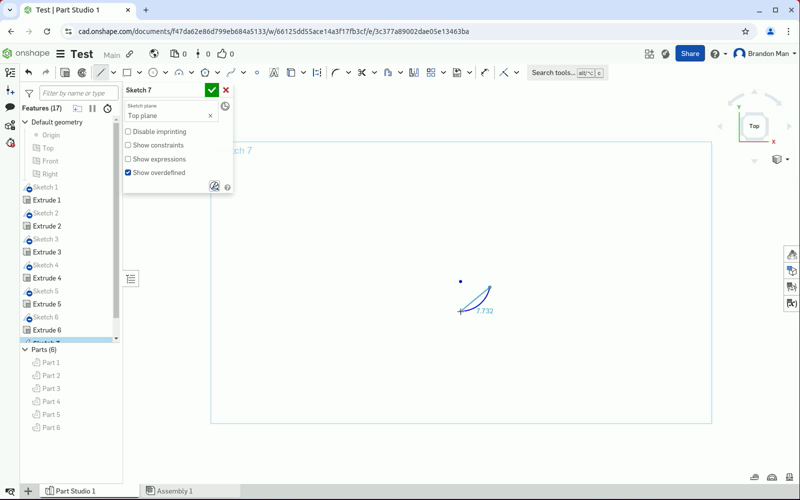
key(esc)
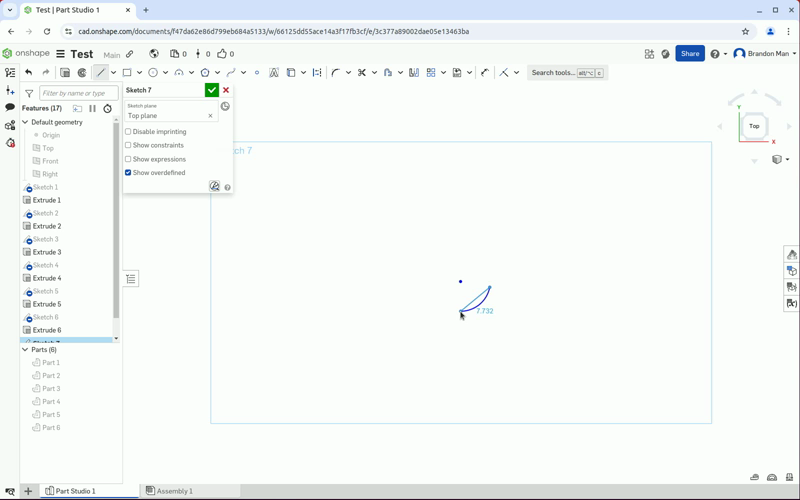
mouse_move(463, 310)
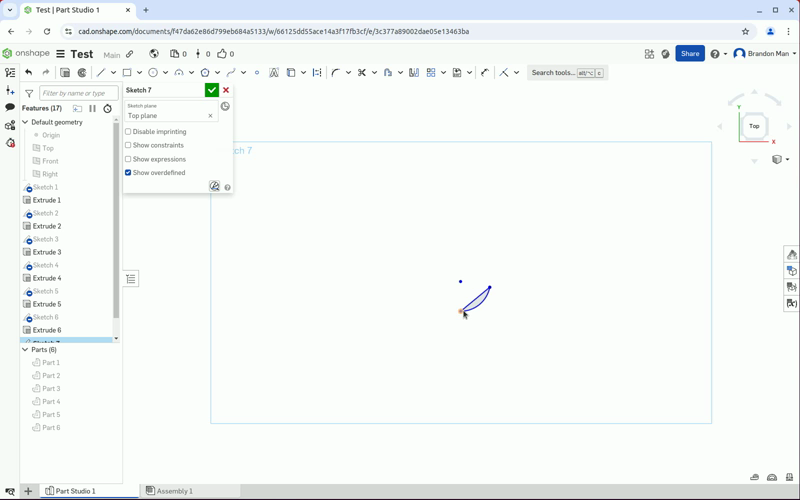
scroll(6)
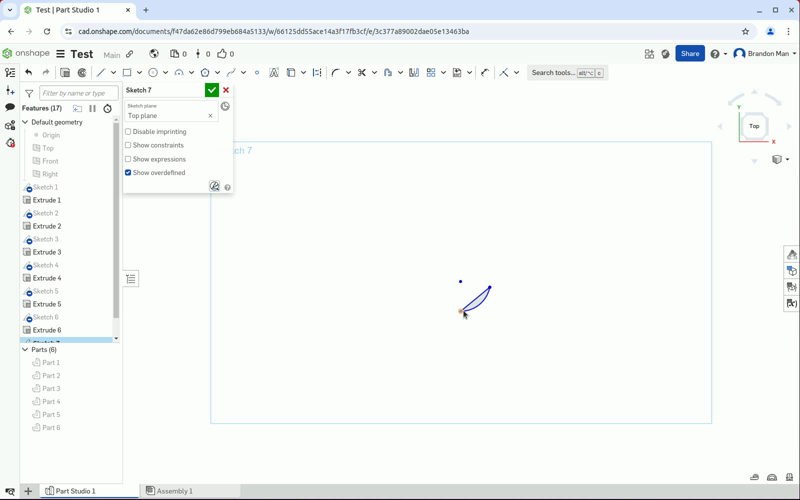
scroll(6)
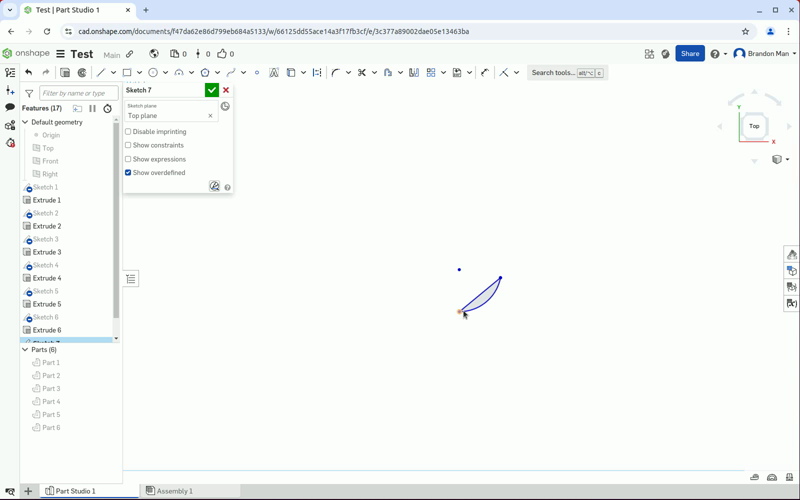
scroll(6)
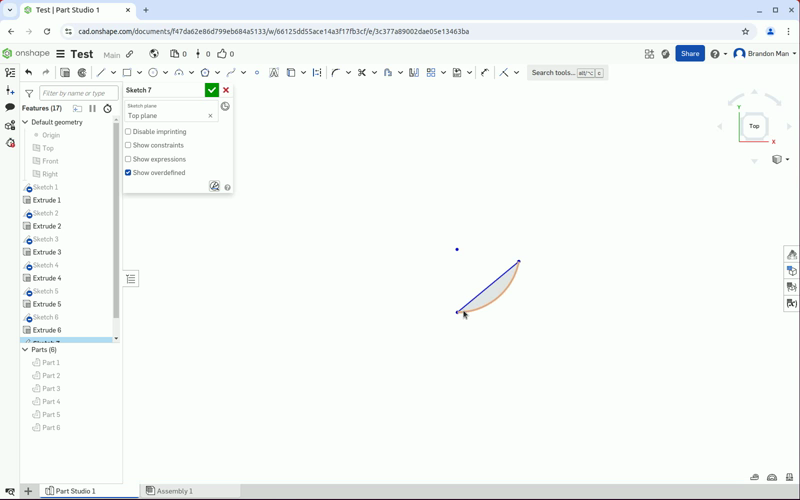
scroll(6)
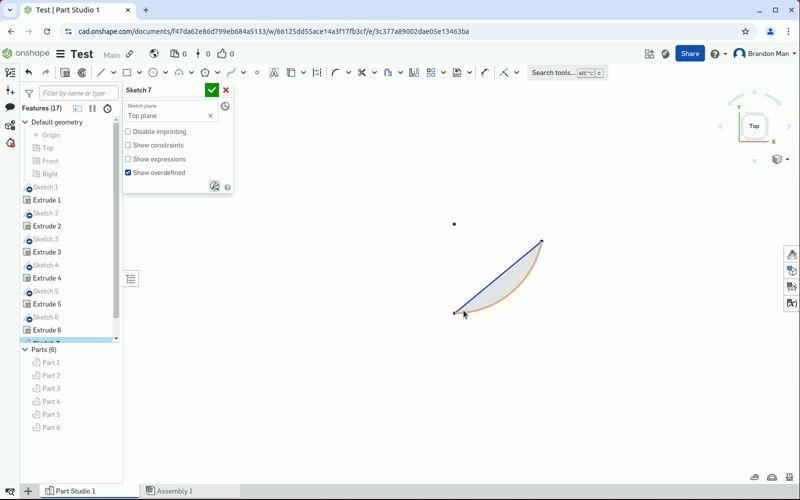
scroll(6)
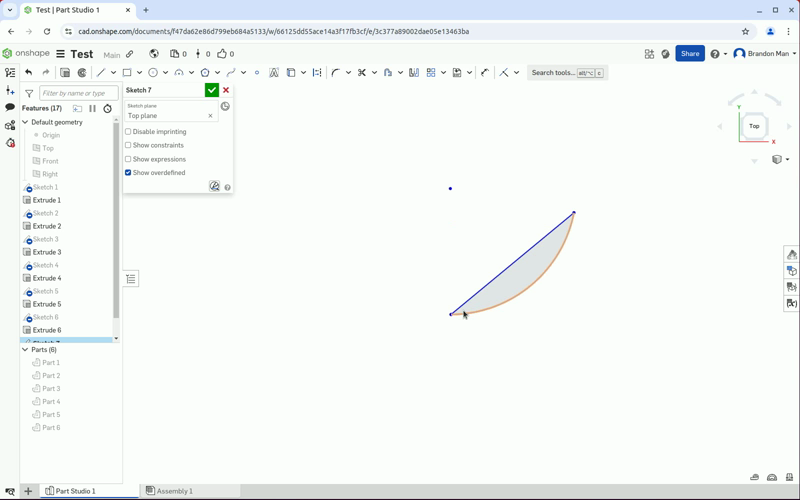
scroll(6)
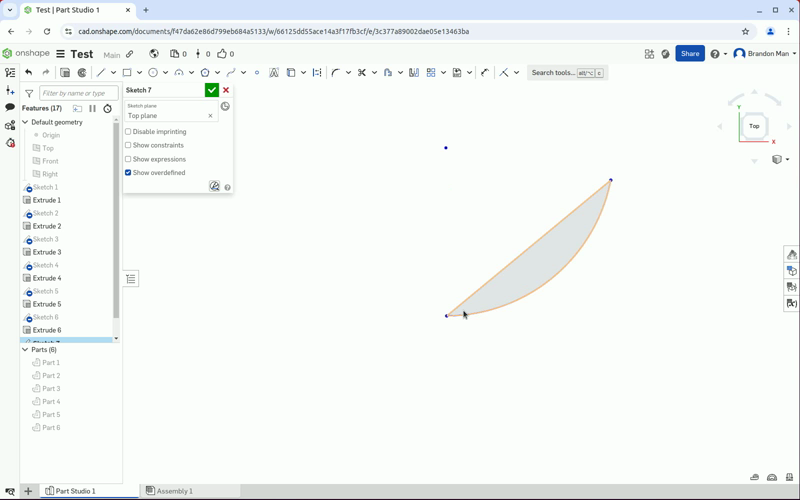
scroll(6)
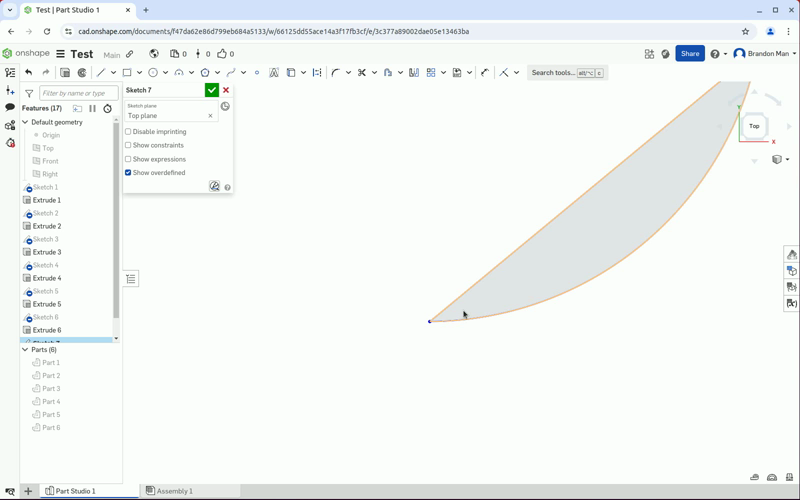
click(463, 310)
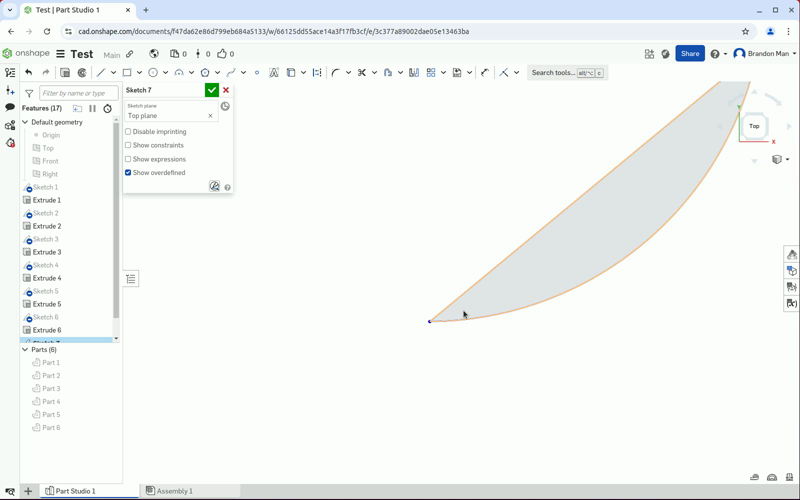
scroll(-6)
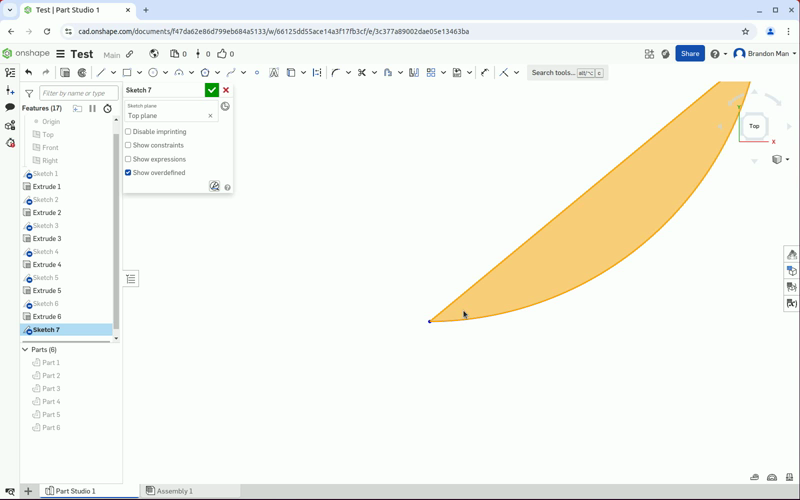
scroll(-6)
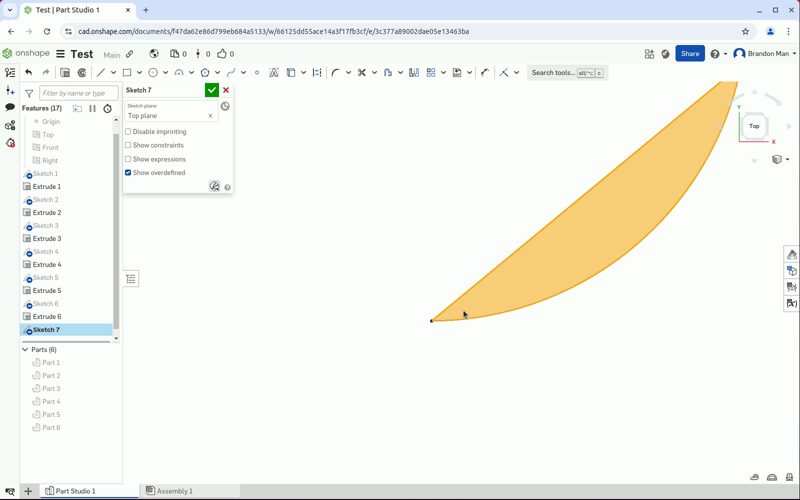
scroll(-6)
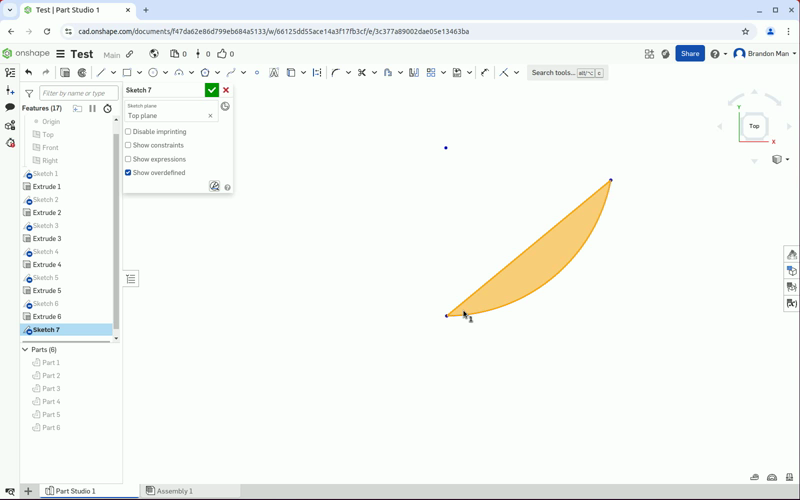
scroll(-6)
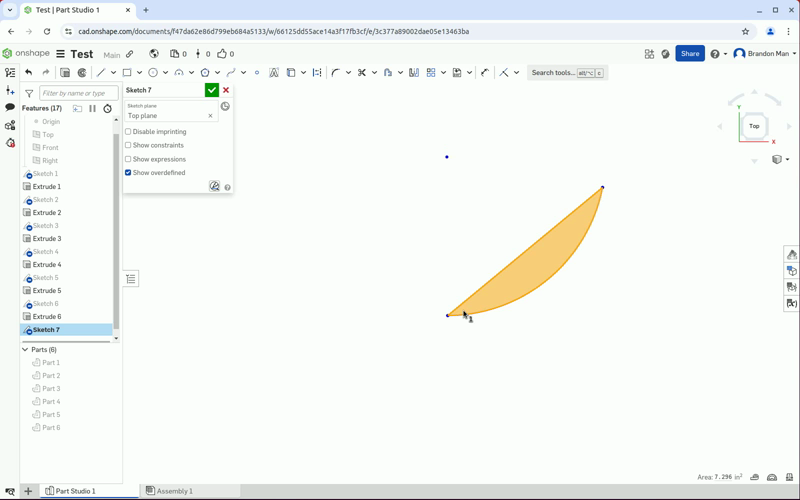
scroll(-6)
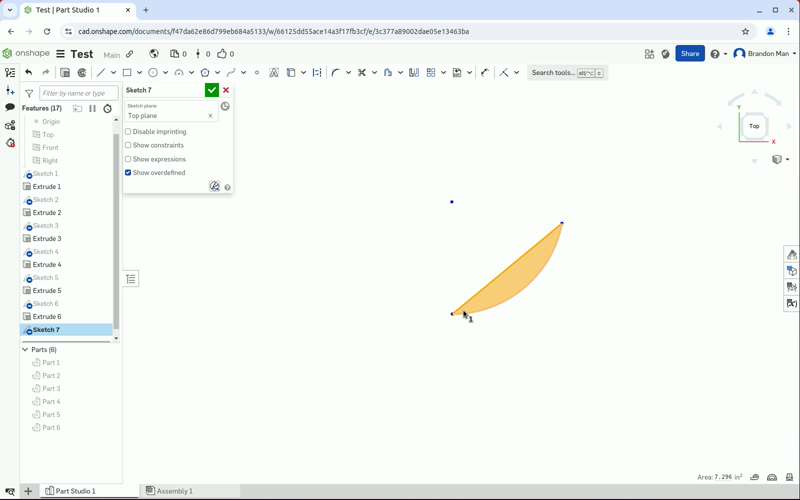
scroll(-6)
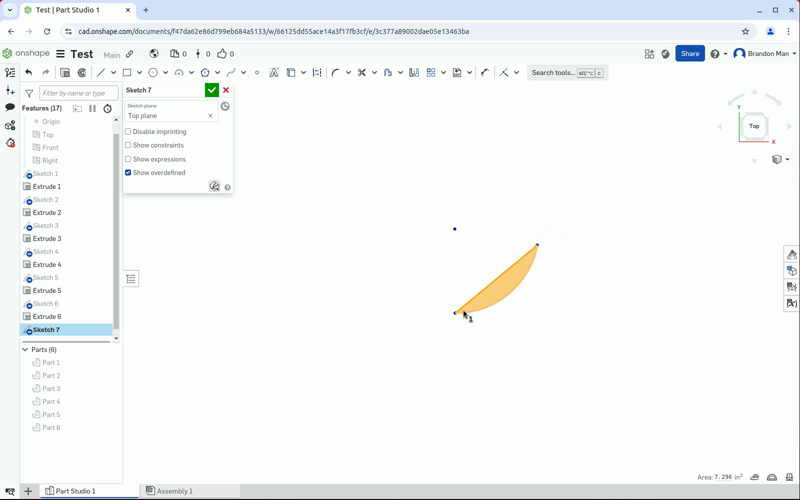
scroll(-6)
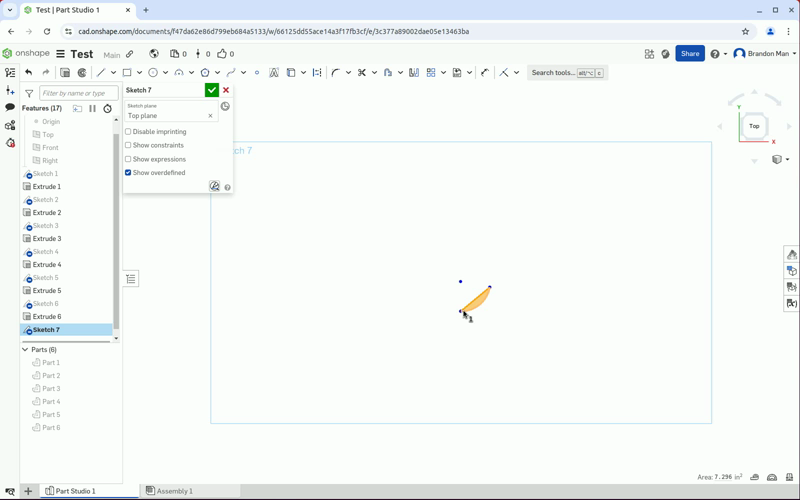
mouse_move(73, 352)
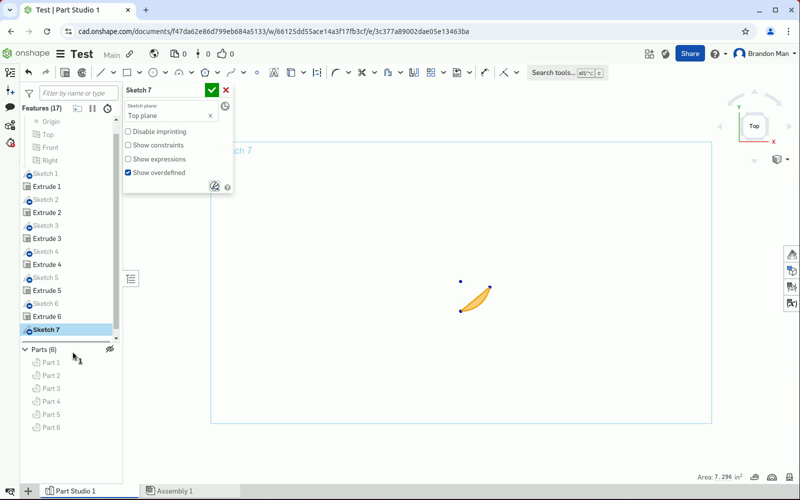
key(shift+y)
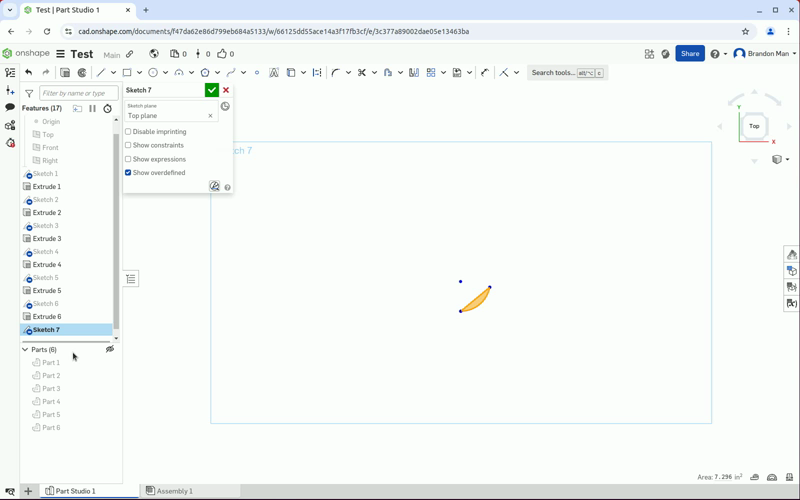
key(shift+e)
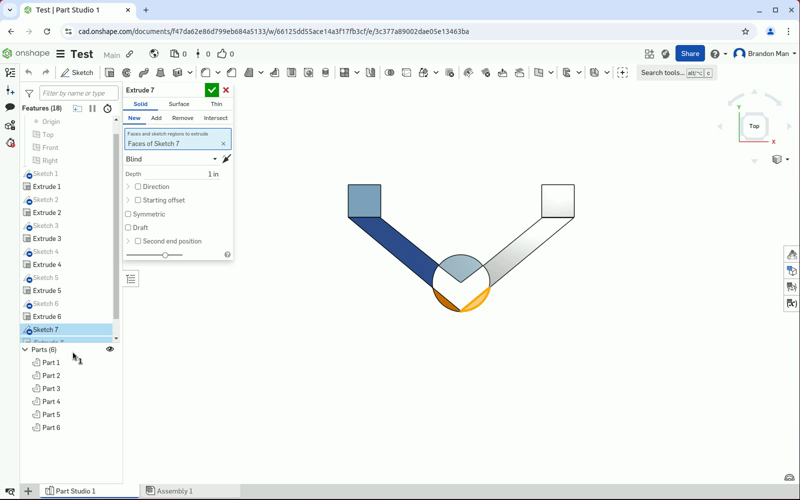
mouse_move(143, 106)
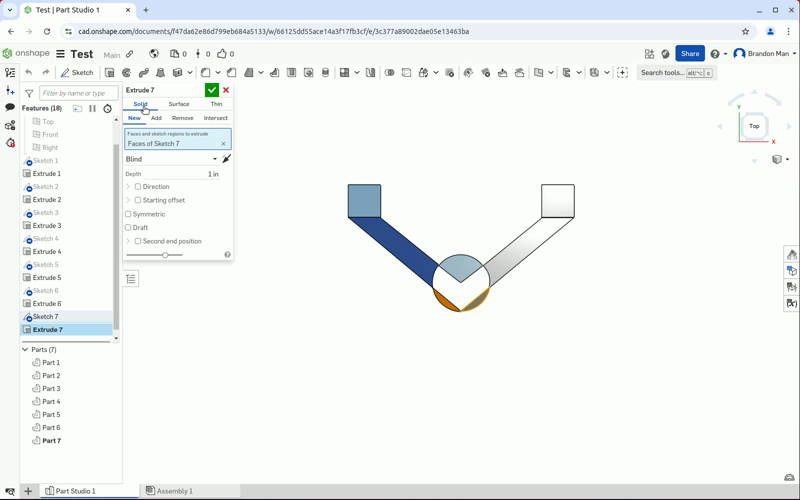
click(143, 106)
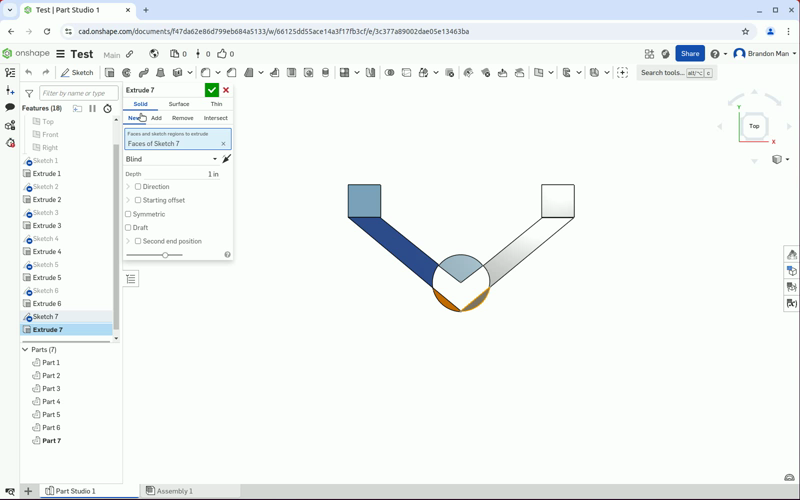
mouse_move(137, 120)
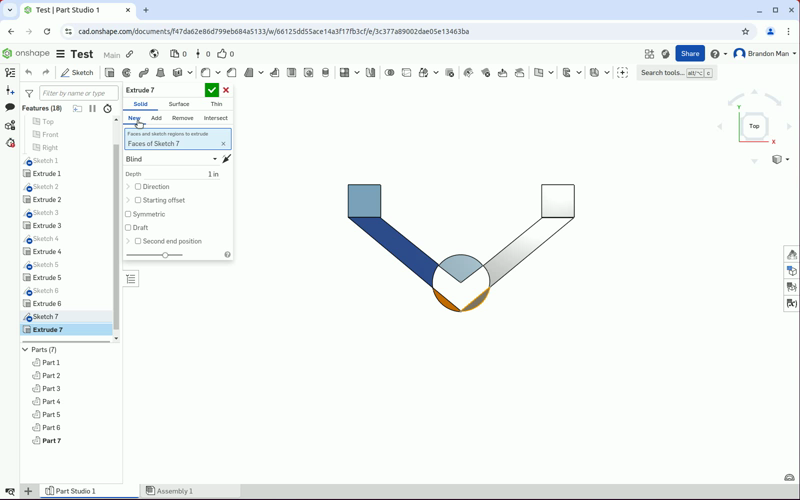
click(137, 120)
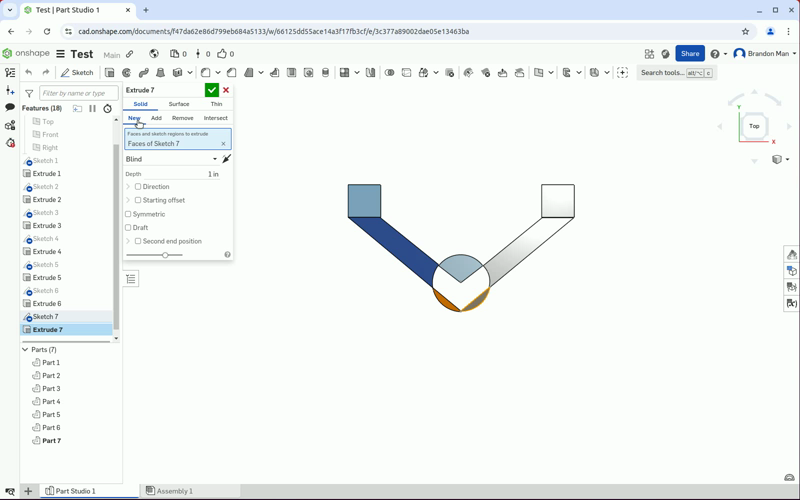
key(tab, 4)
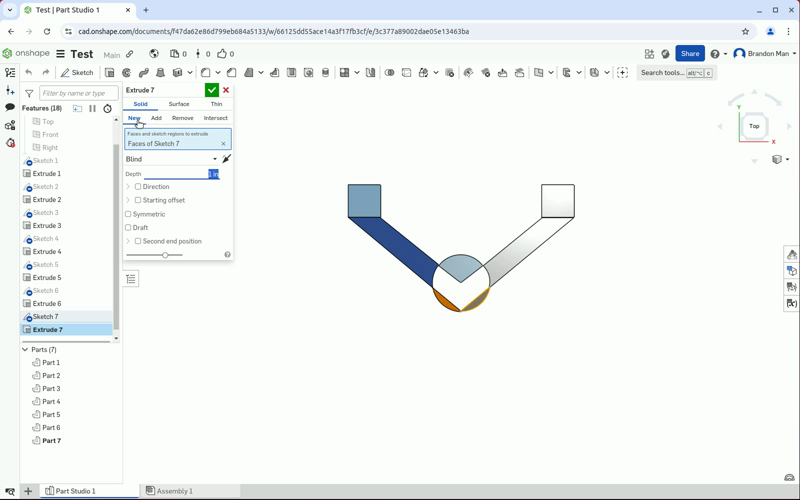
text(6.258)
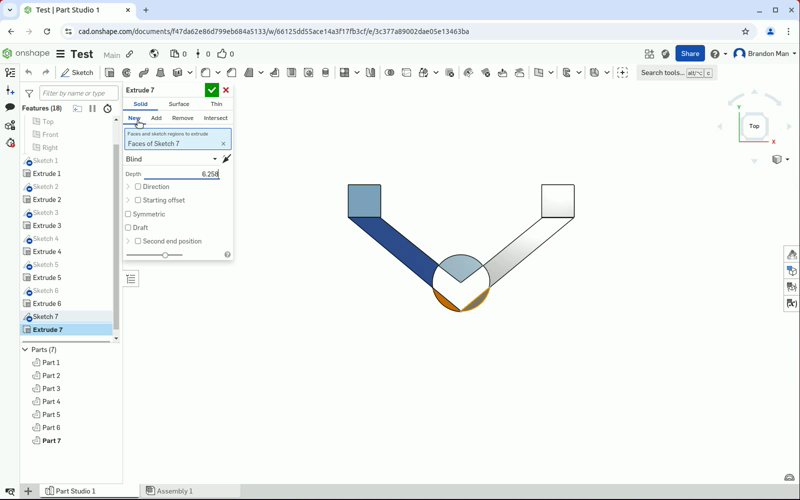
key(tab, 3)
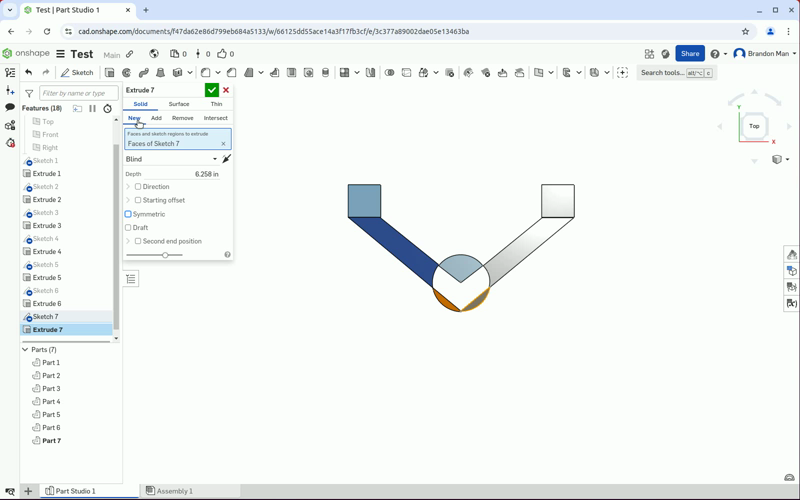
key(space)
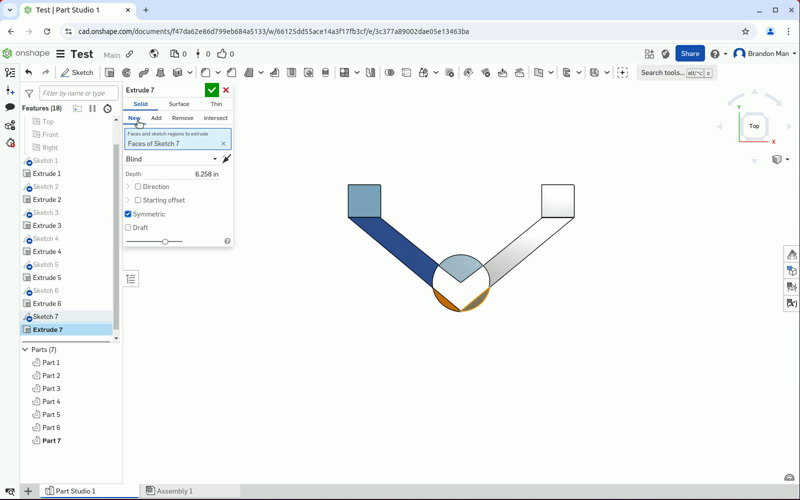
key(enter)
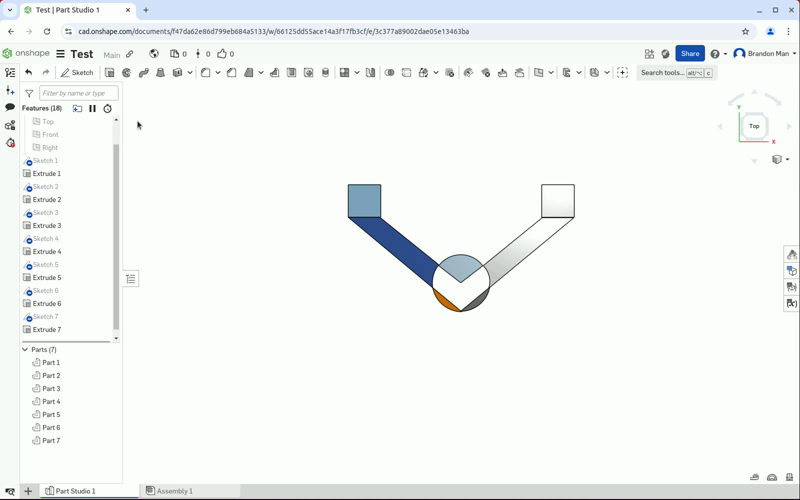
key(shift+h)
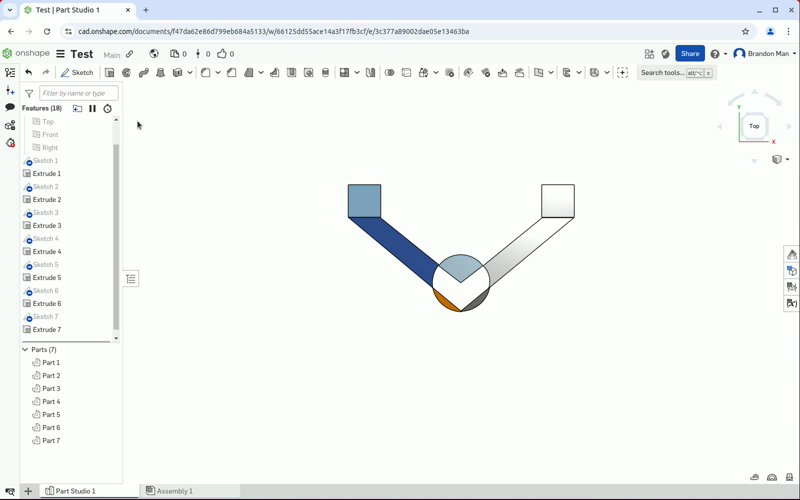
key(shift+h)
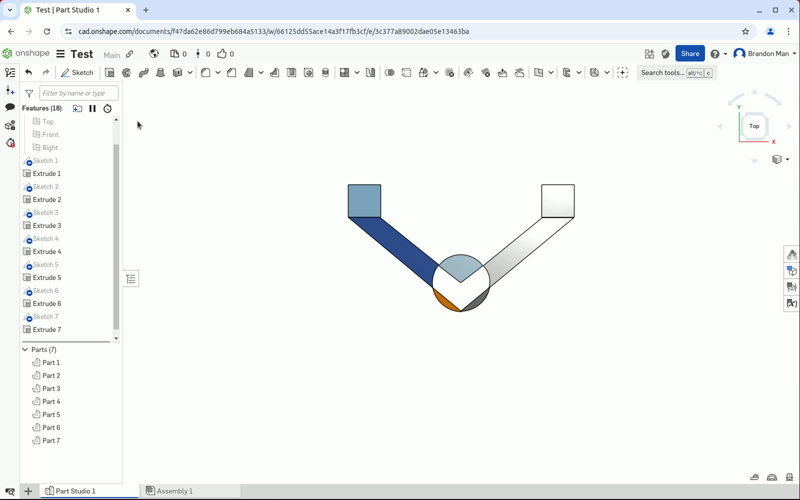
mouse_move(69, 163)
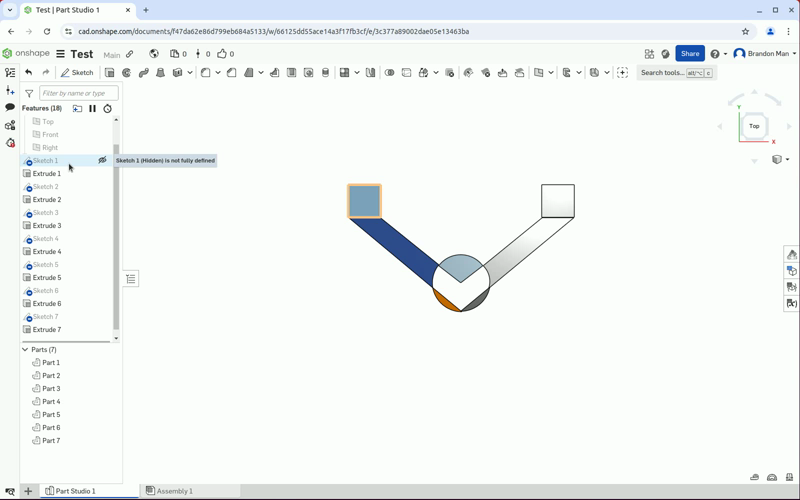
click(69, 163)
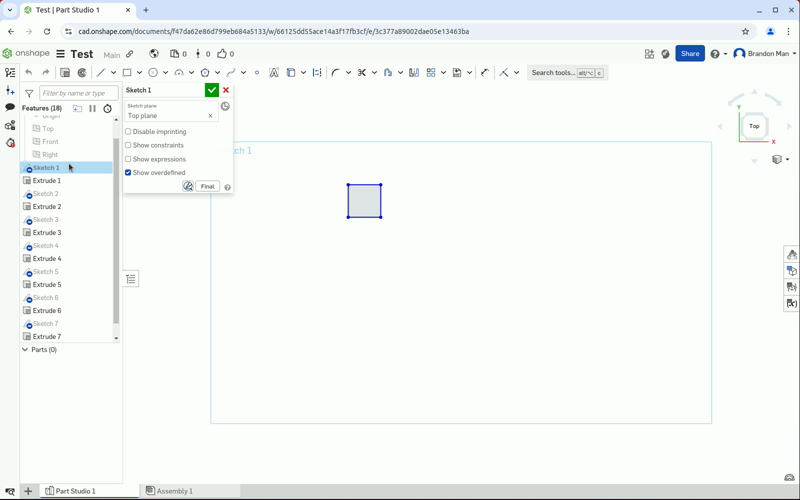
mouse_move(229, 92)
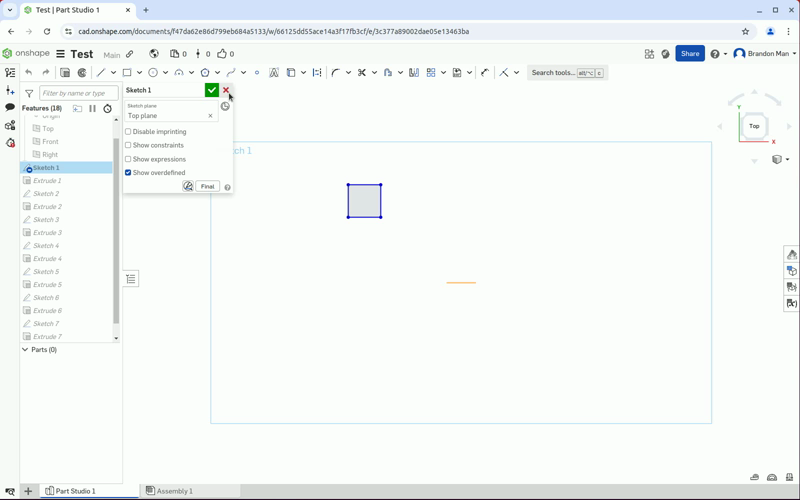
click(229, 92)
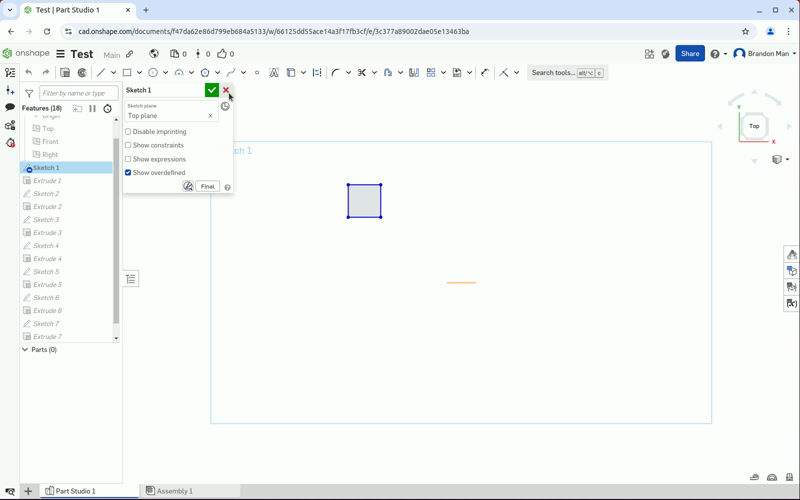
key(shift+s)
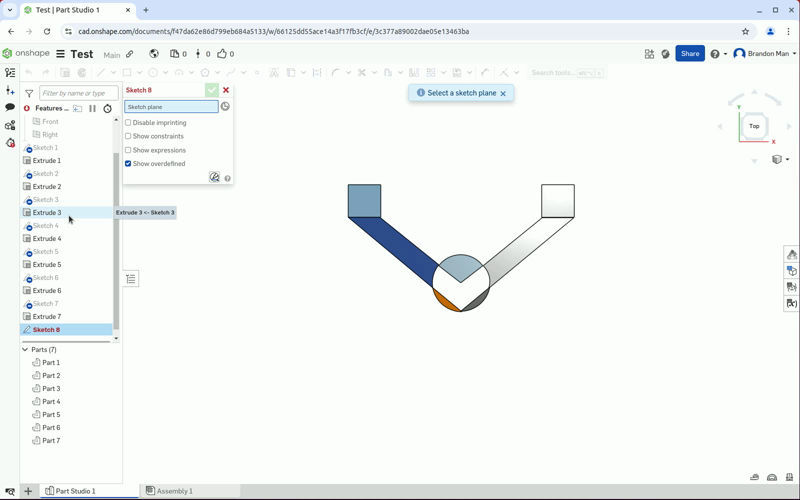
scroll(3)
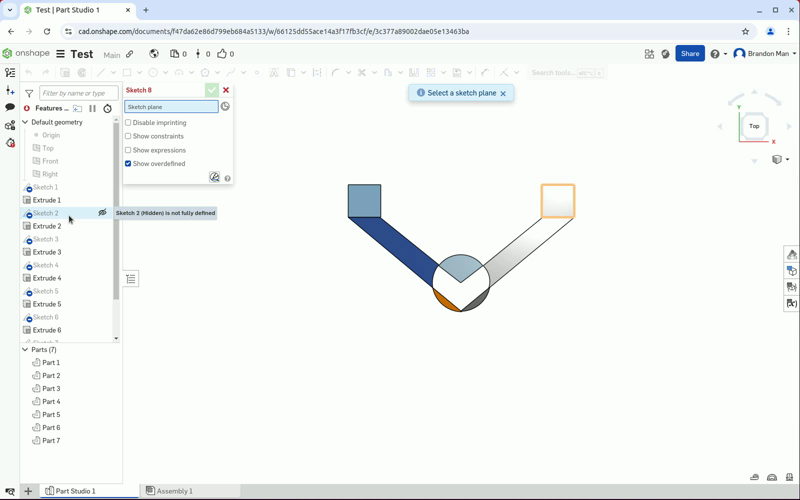
mouse_move(69, 150)
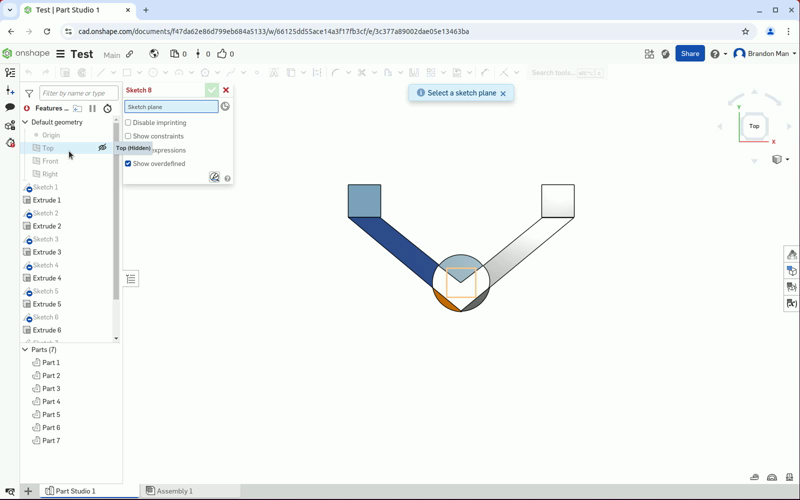
click(69, 150)
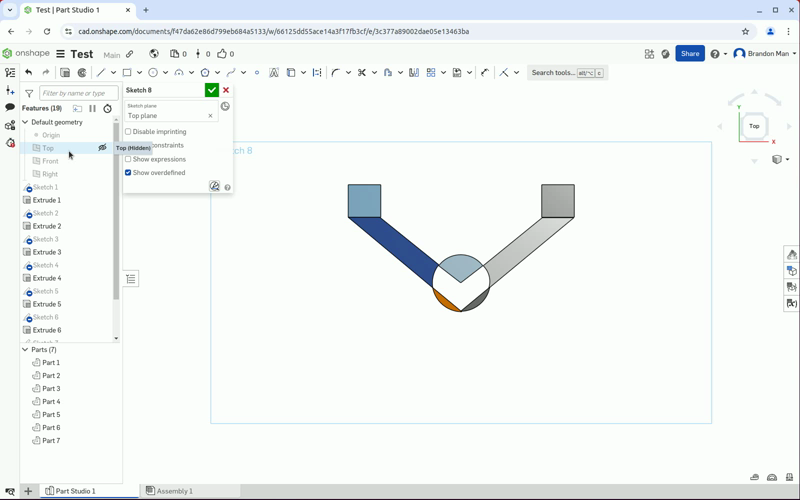
mouse_move(73, 352)
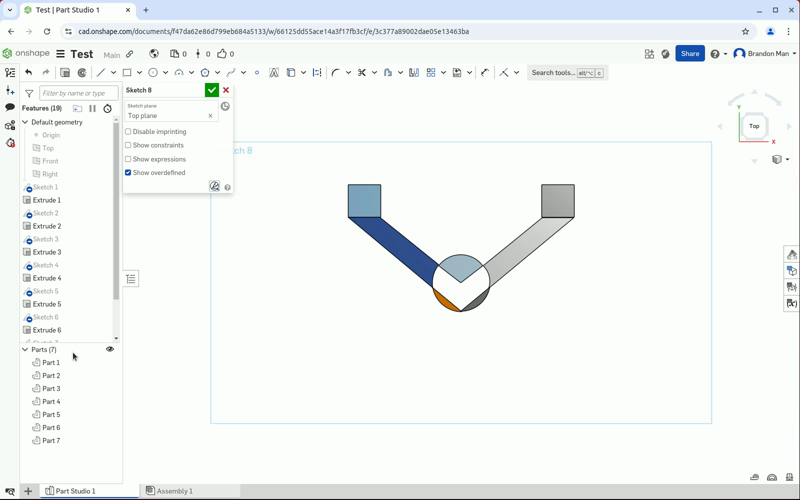
key(y)
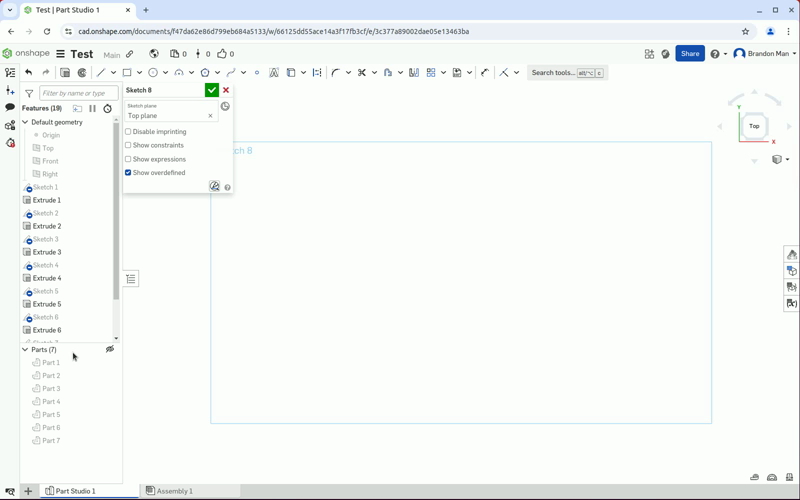
key(l)
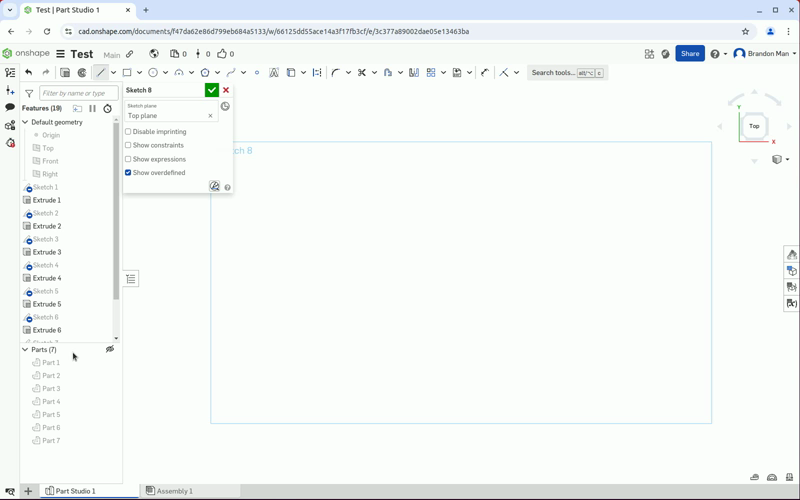
key_down(shift)
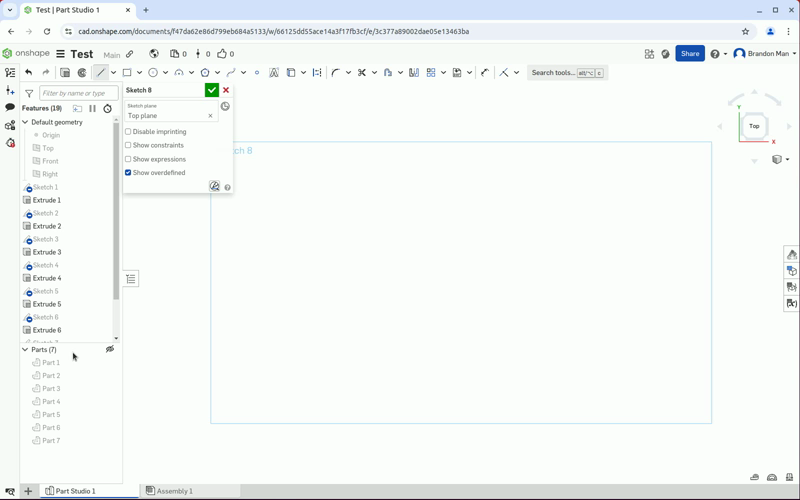
mouse_move(432, 287)
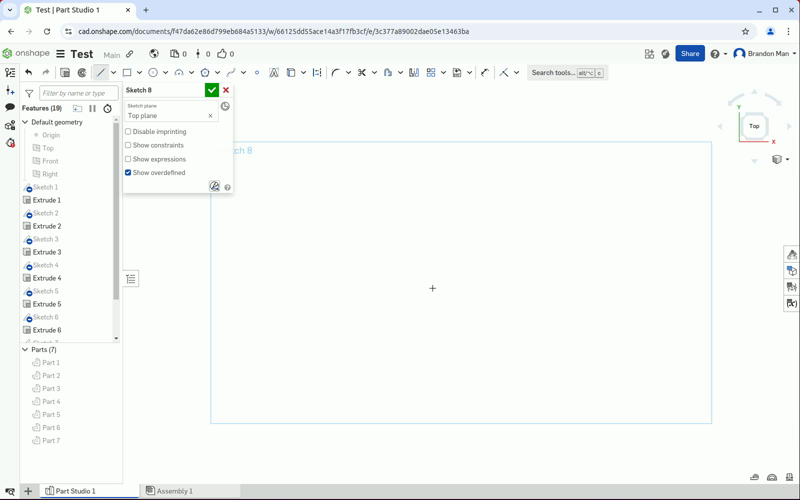
click(432, 287)
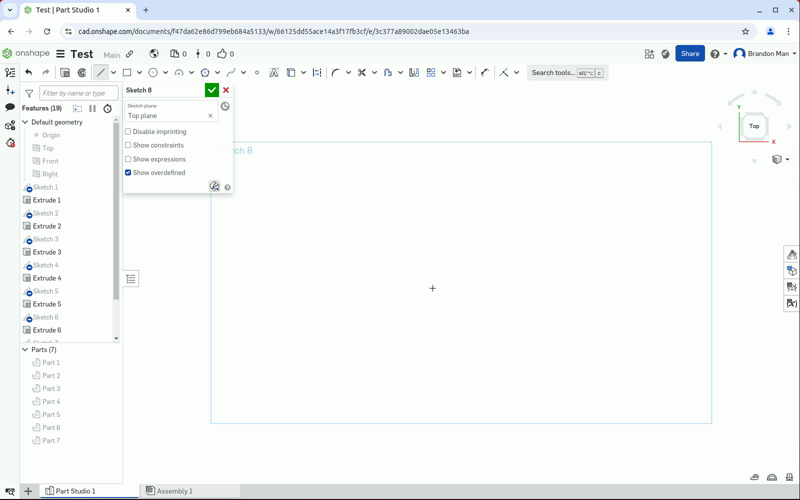
key_up(shift)
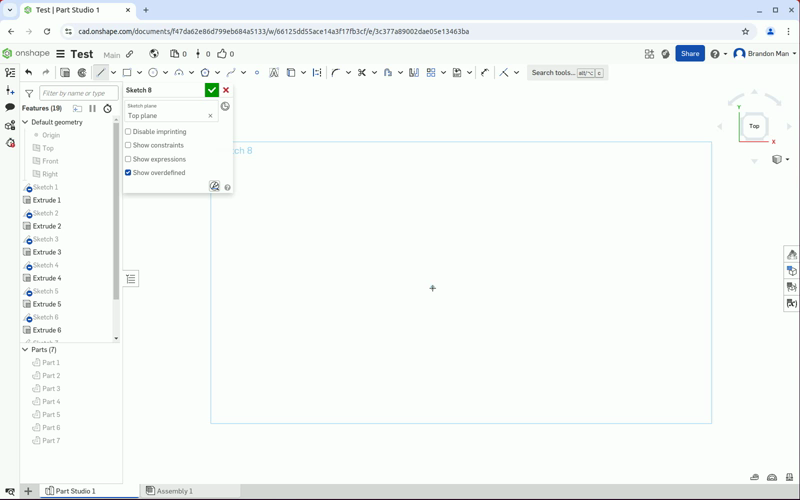
key_down(shift)
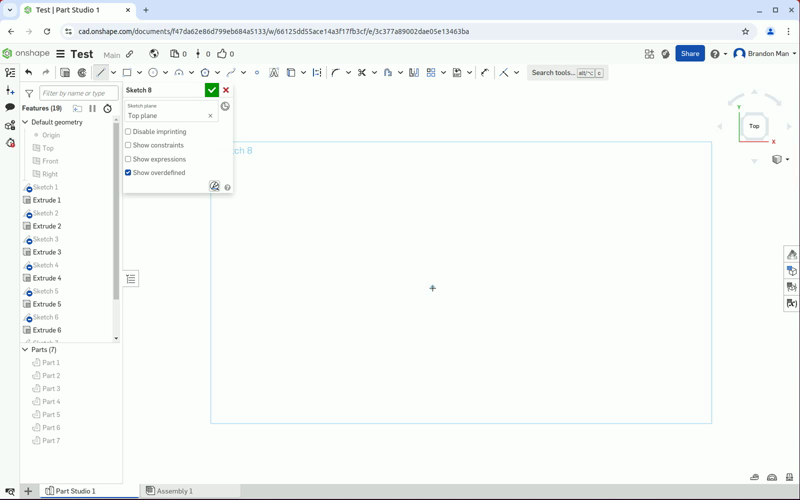
mouse_move(462, 287)
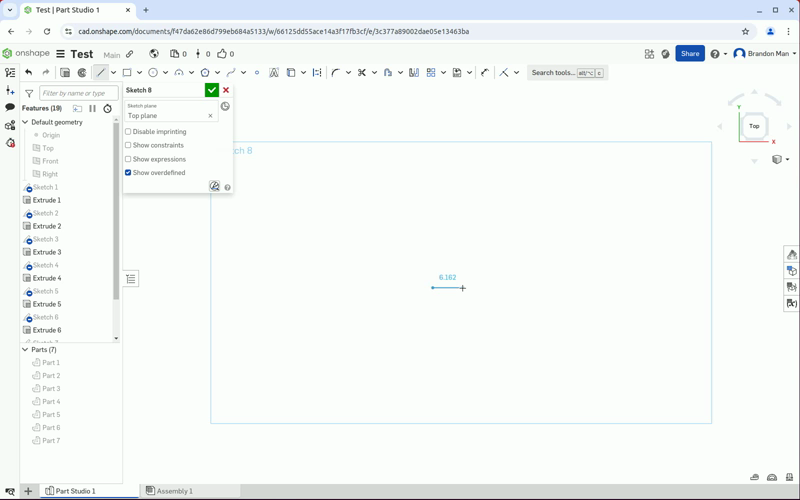
mouse_move(460, 310)
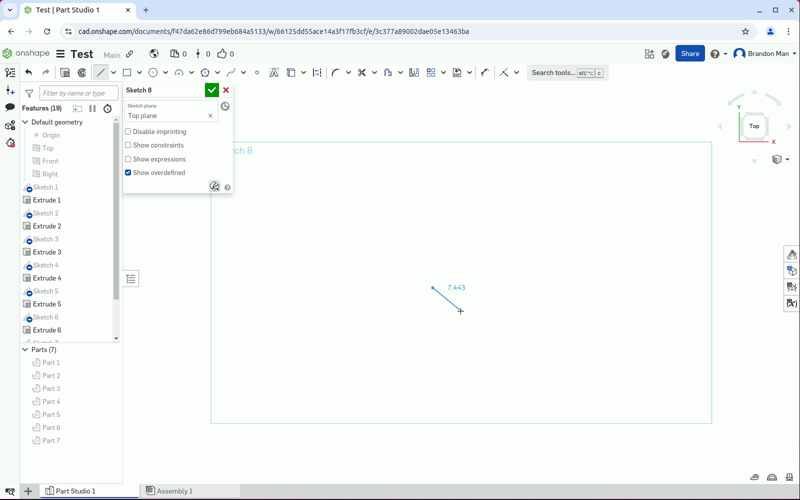
click(460, 310)
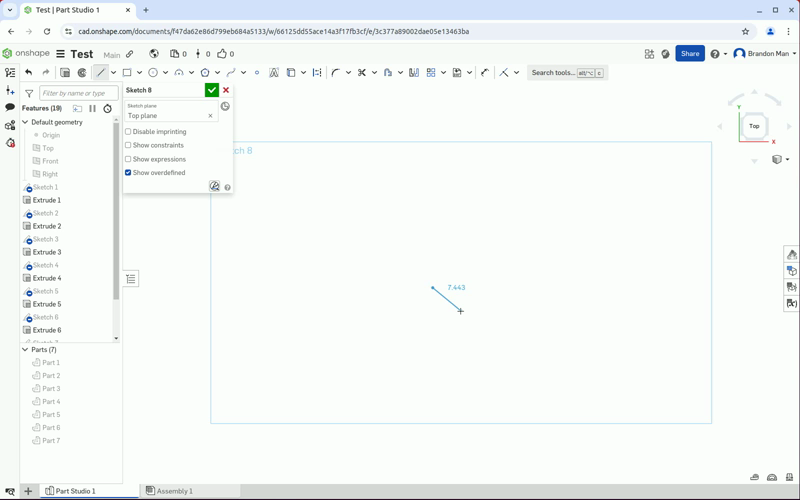
key_up(shift)
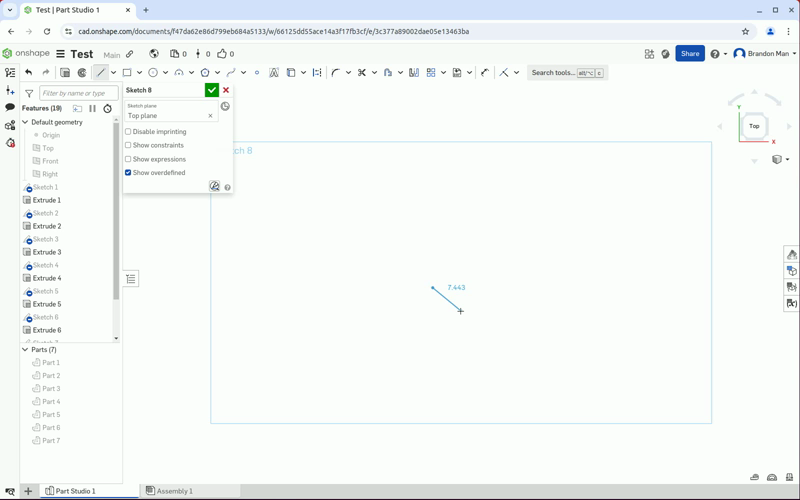
key_down(shift)
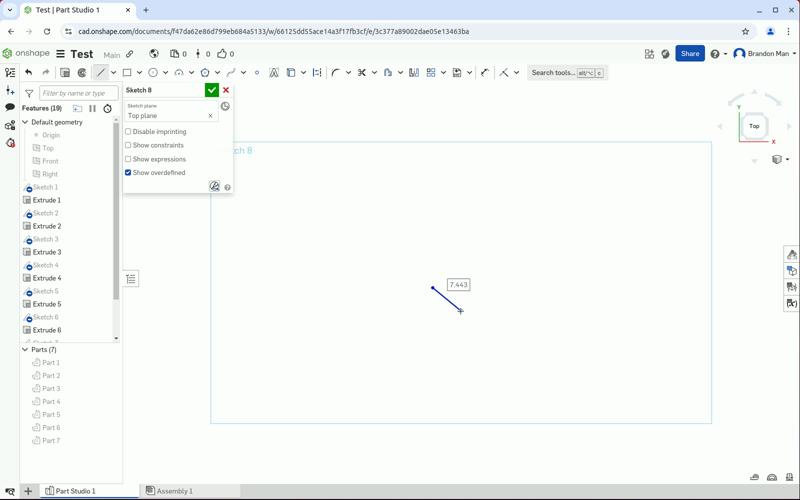
mouse_move(490, 310)
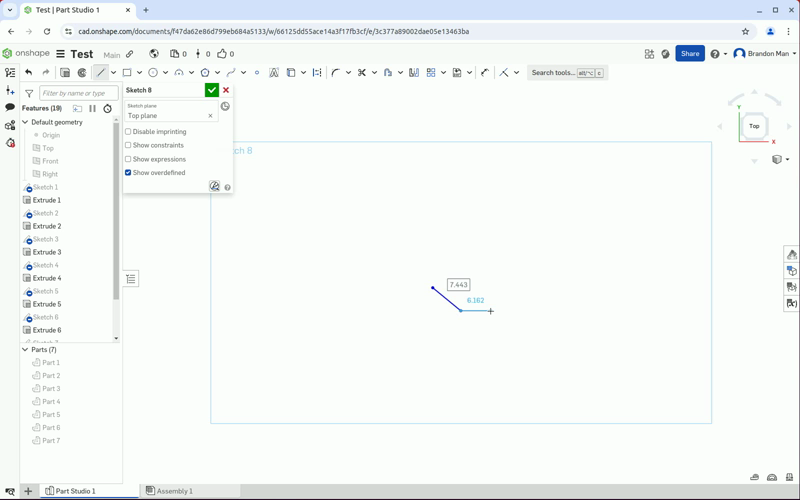
mouse_move(488, 287)
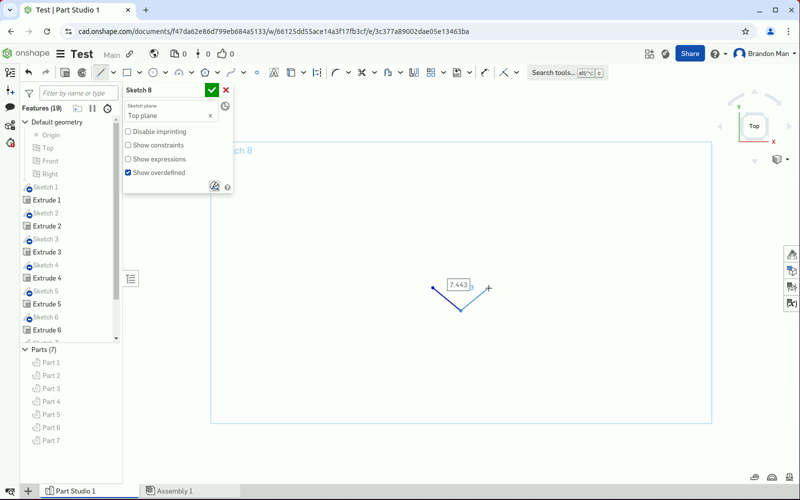
click(488, 287)
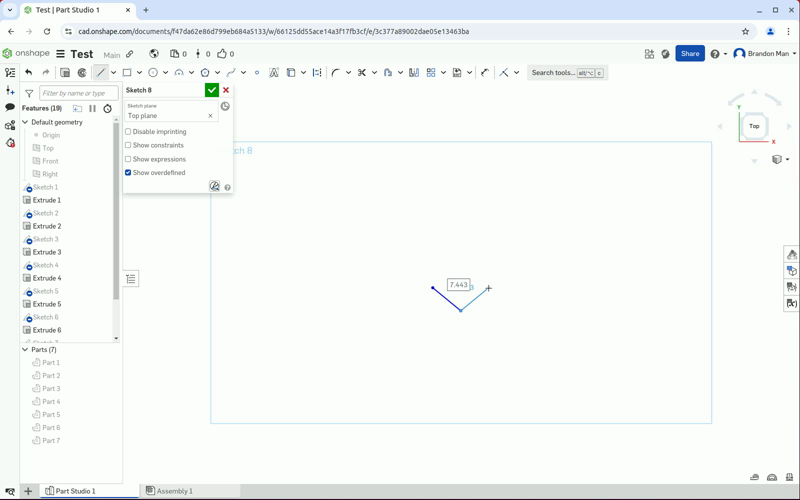
key_up(shift)
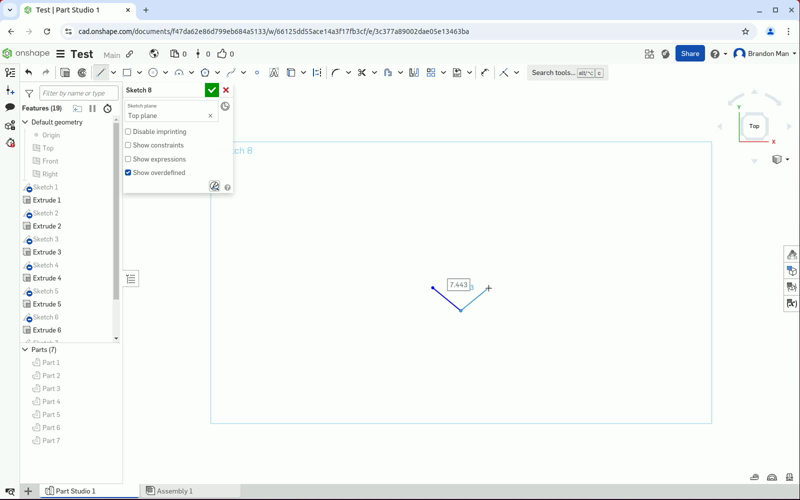
key(esc)
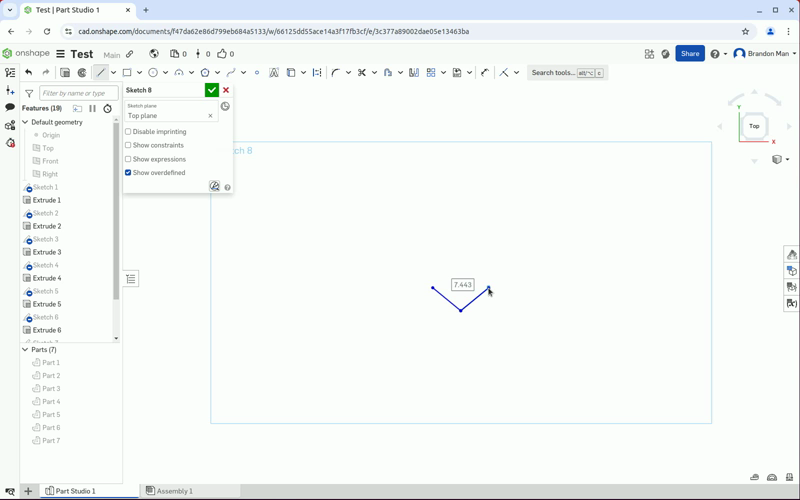
key(a)
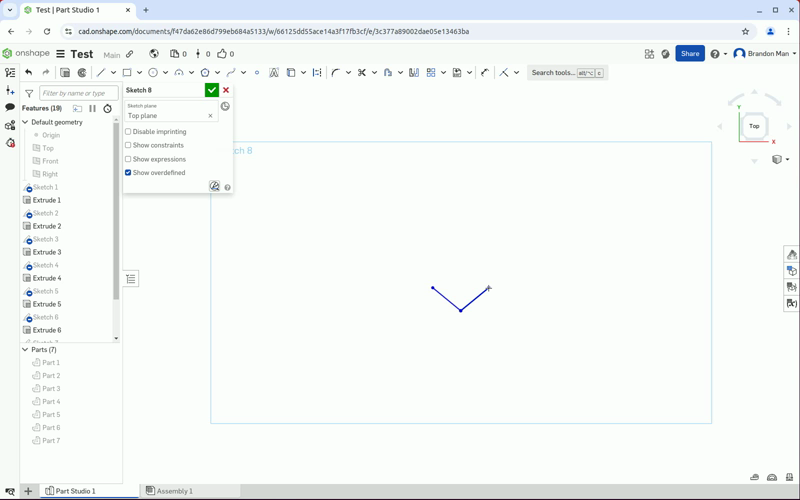
mouse_move(488, 287)
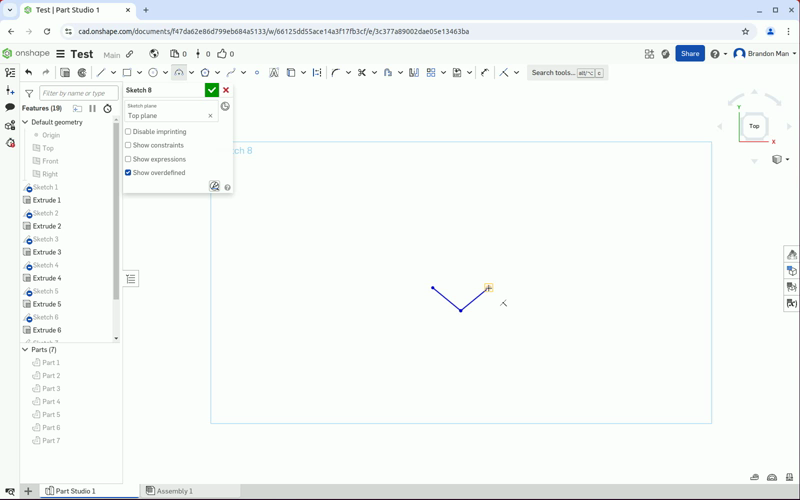
click(488, 287)
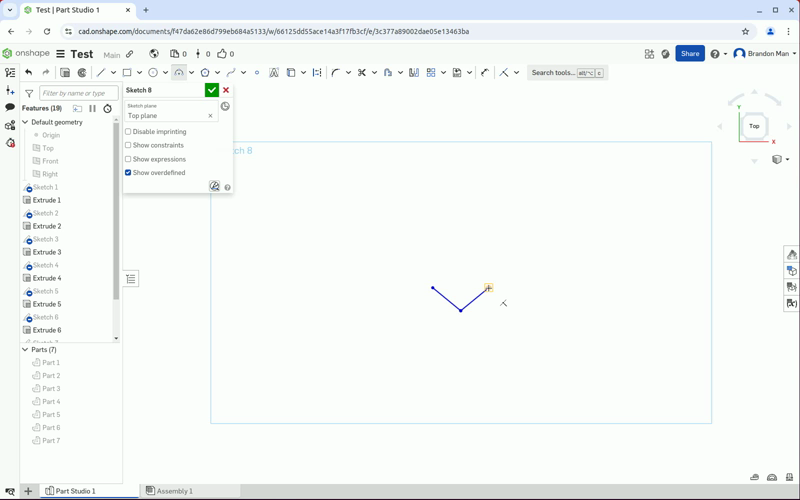
key_down(shift)
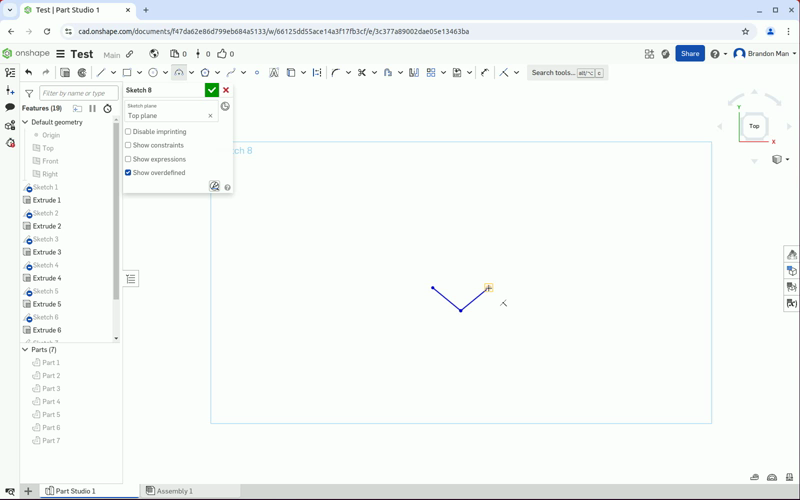
mouse_move(482, 264)
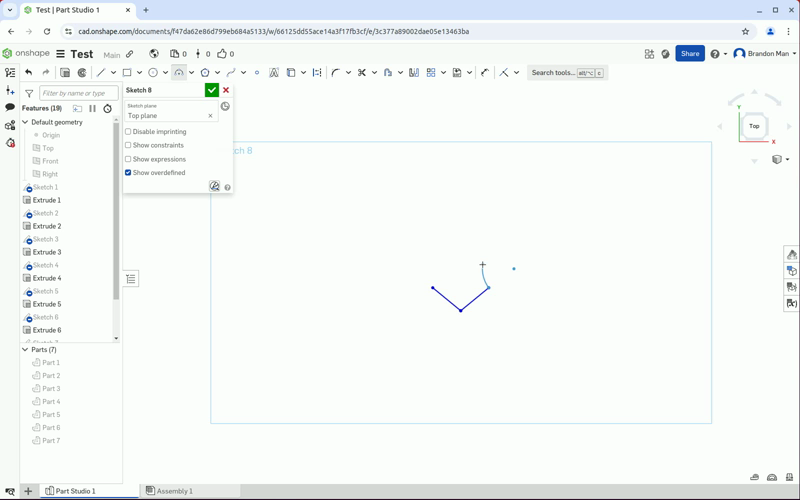
click(482, 264)
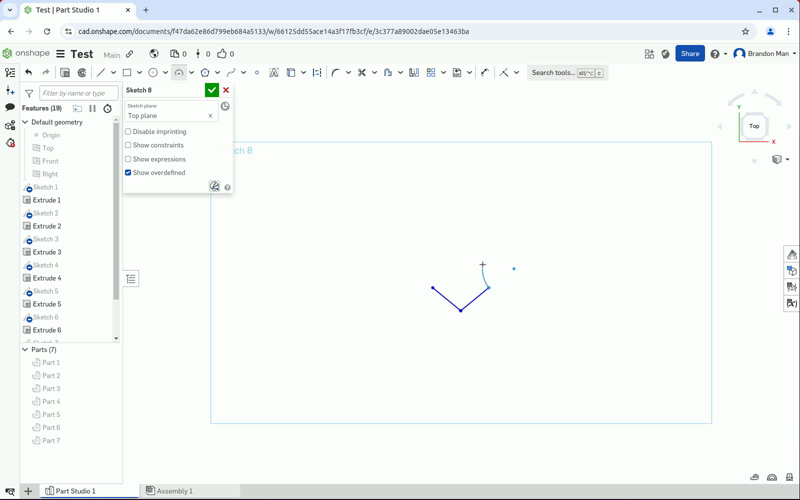
mouse_move(489, 275)
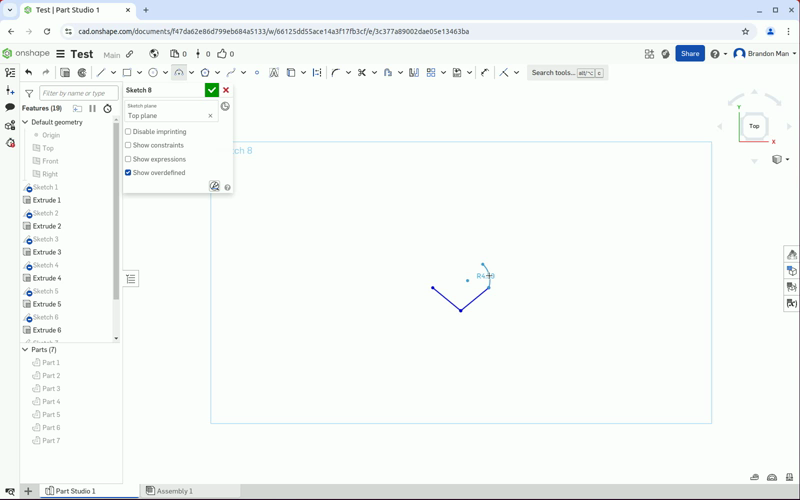
click(489, 275)
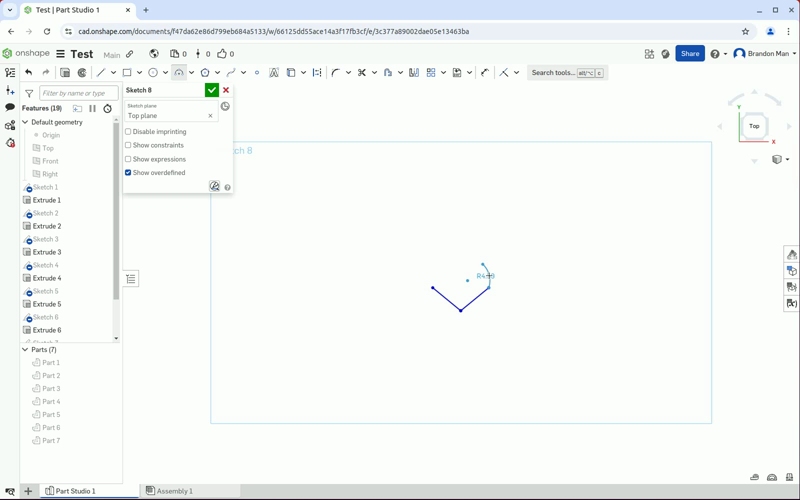
key_up(shift)
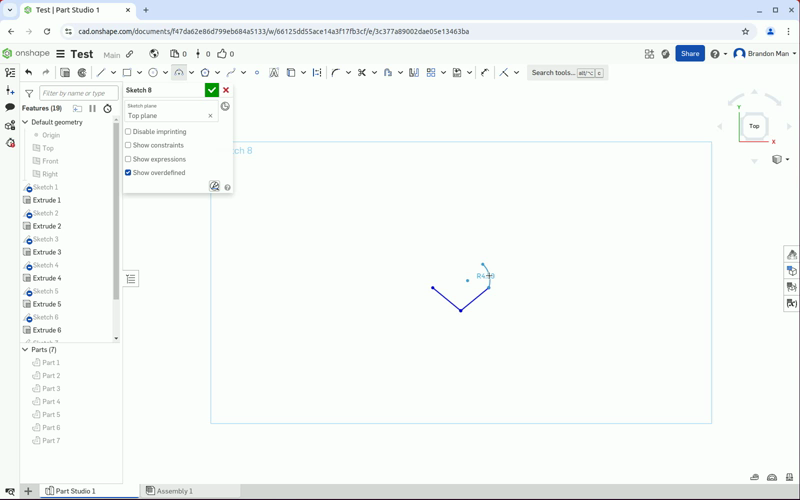
key(esc)
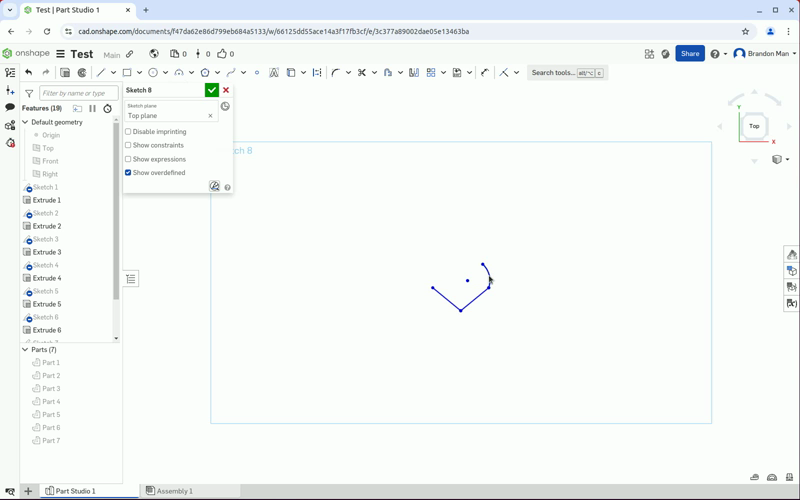
key(l)
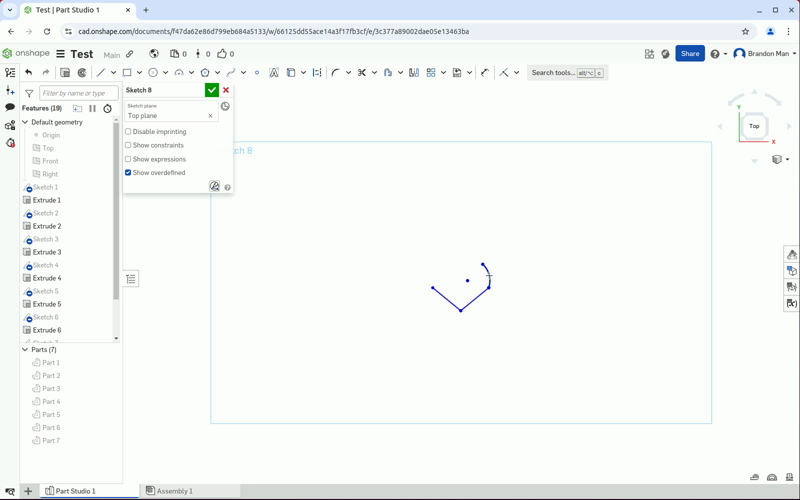
mouse_move(482, 264)
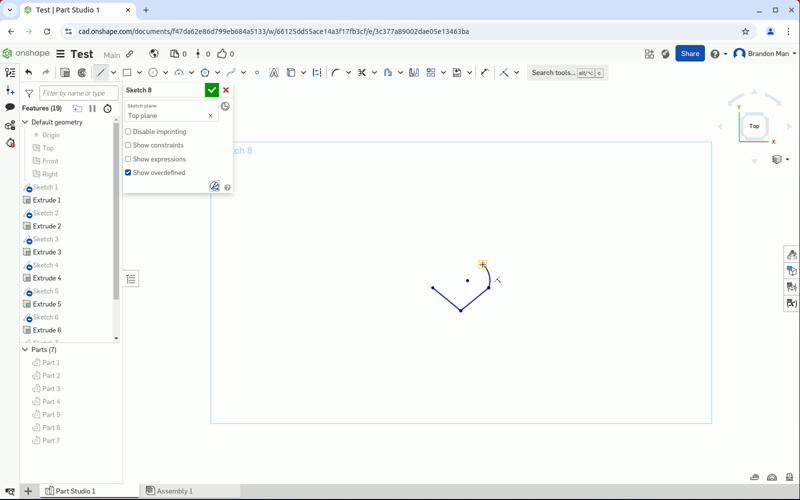
click(482, 264)
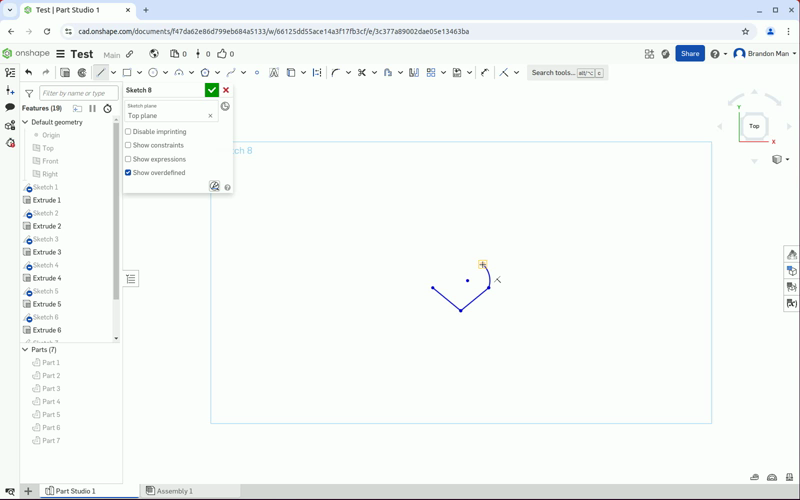
key_down(shift)
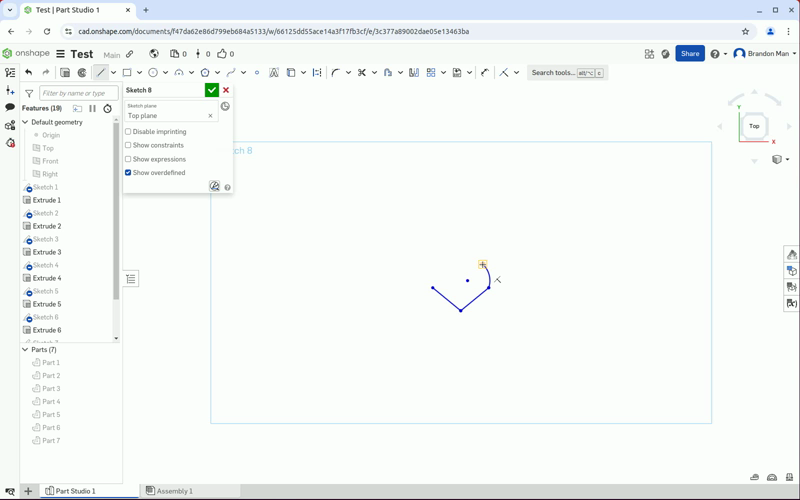
mouse_move(512, 264)
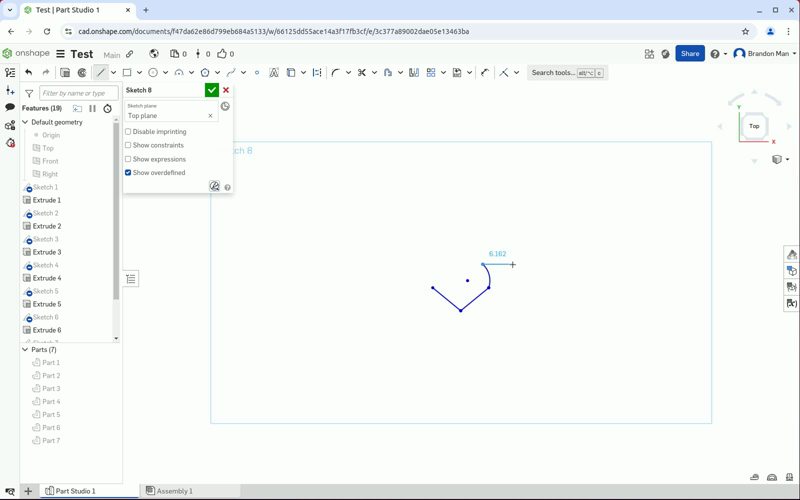
mouse_move(460, 282)
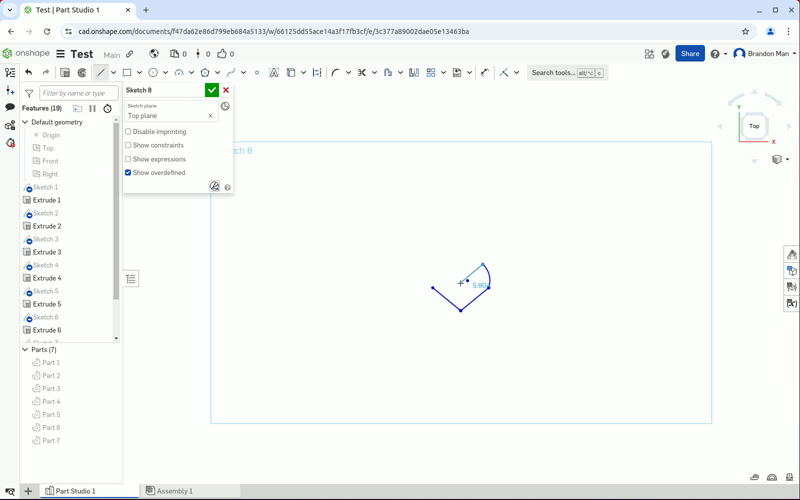
scroll(6)
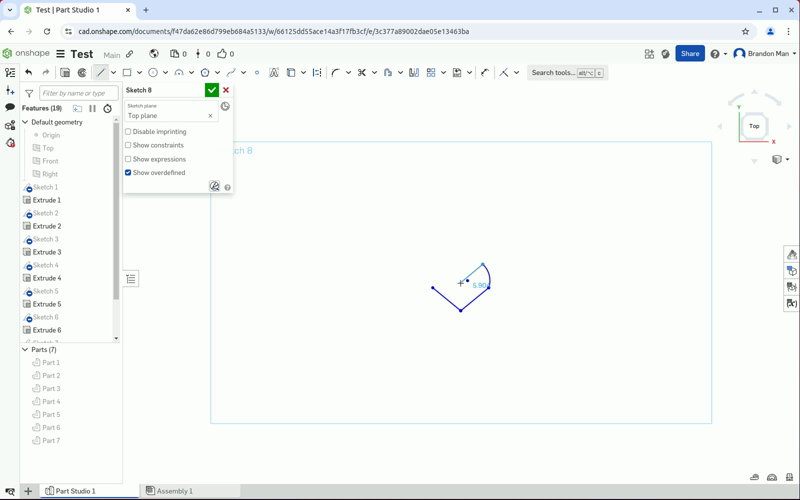
scroll(6)
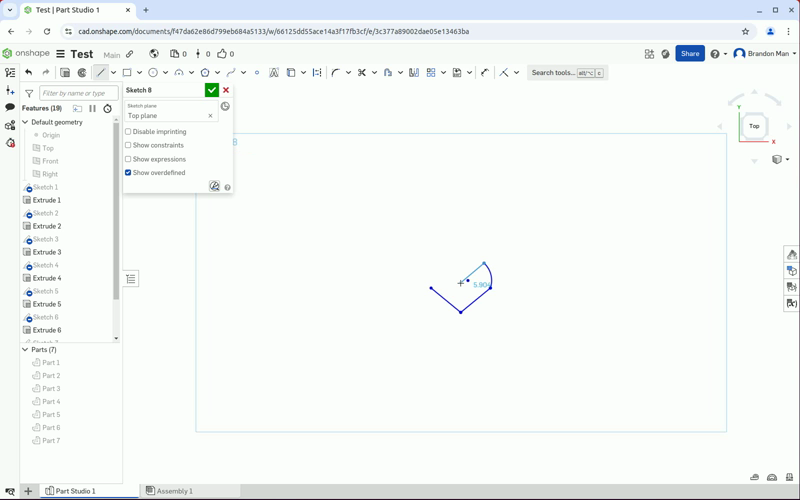
scroll(6)
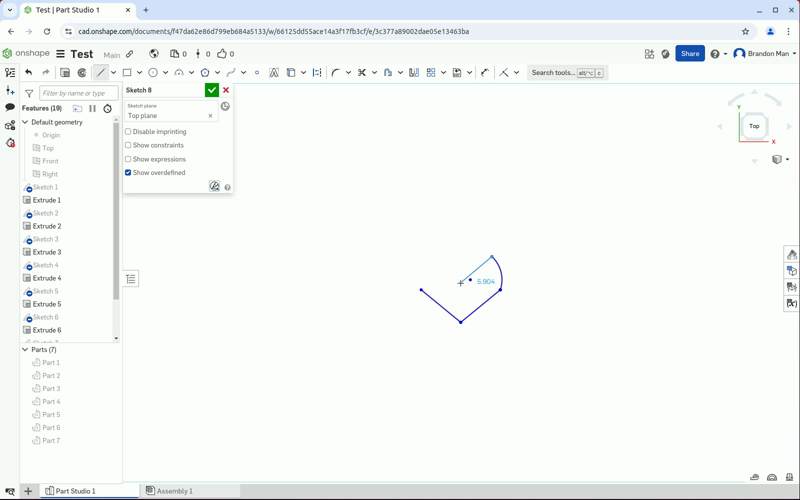
scroll(6)
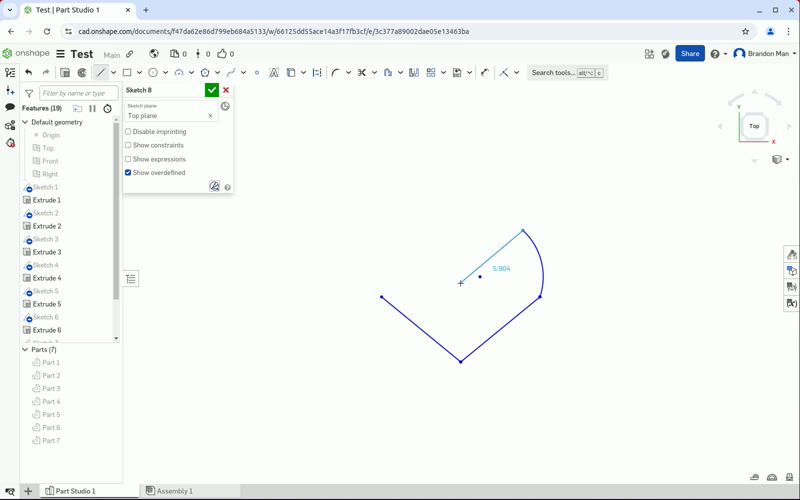
scroll(6)
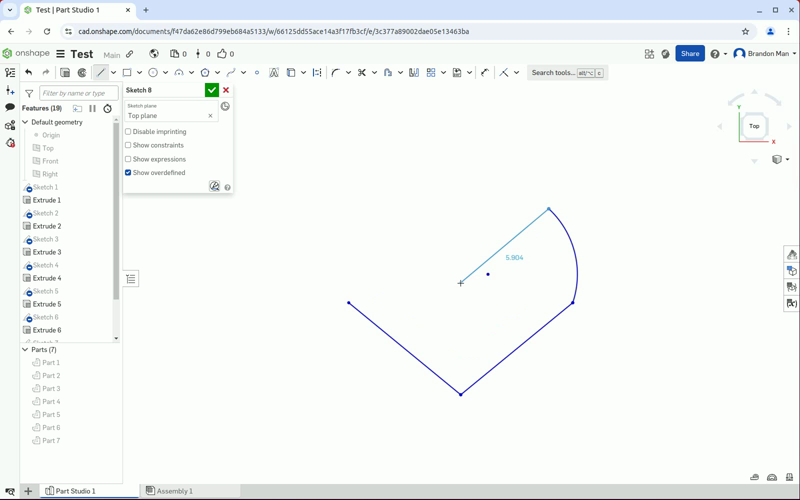
scroll(6)
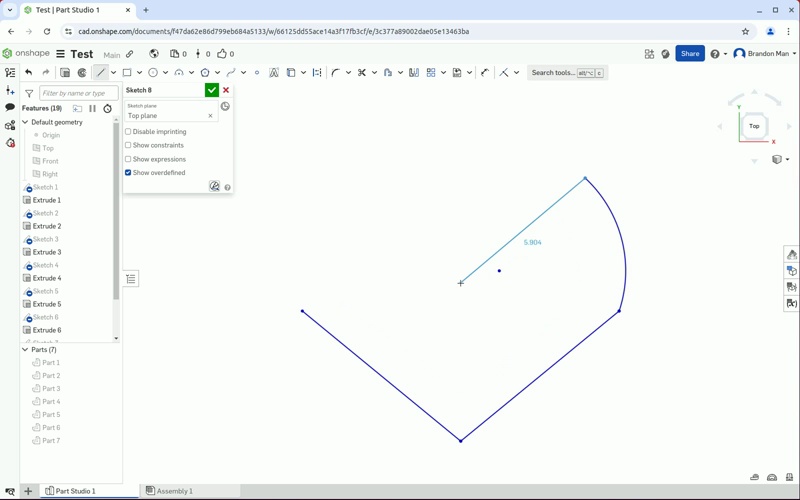
scroll(6)
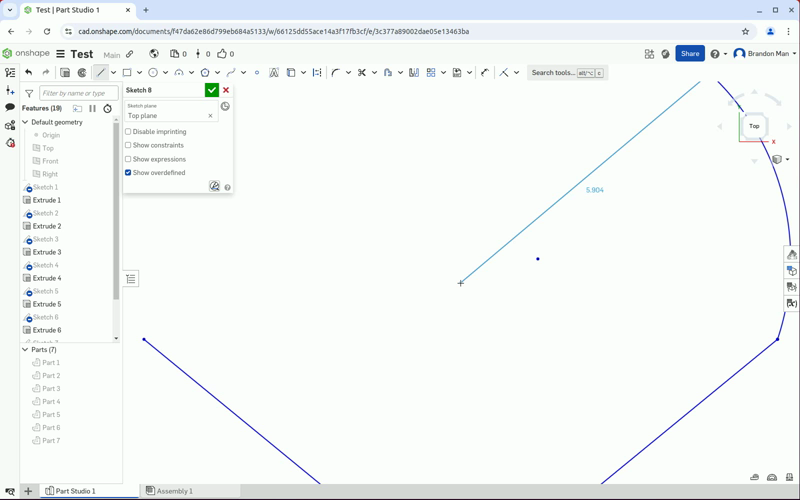
click(460, 282)
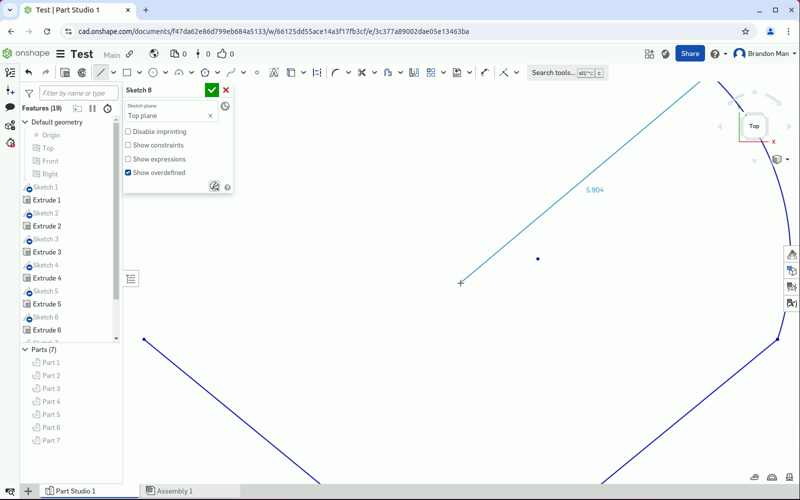
scroll(-6)
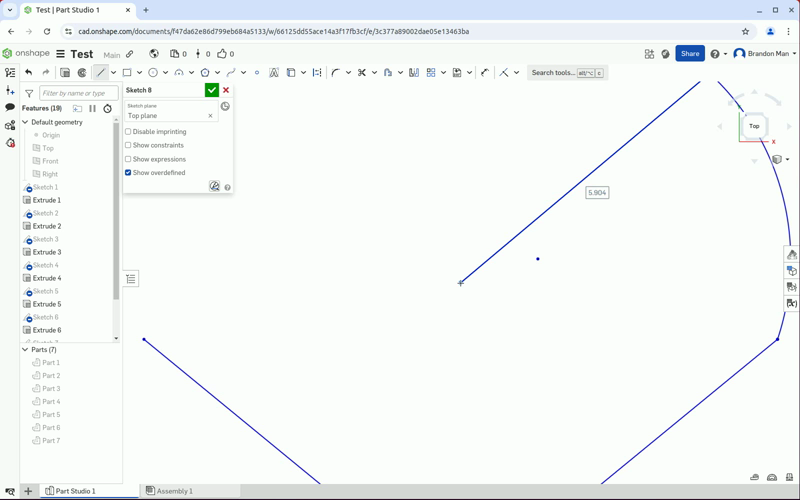
scroll(-6)
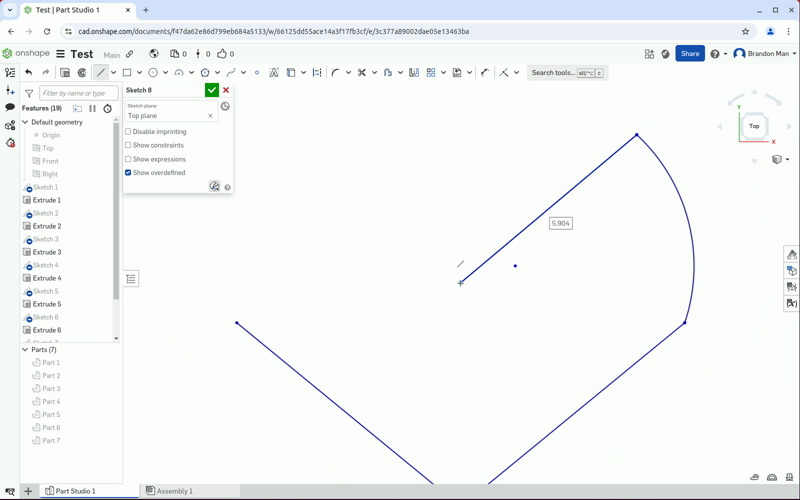
scroll(-6)
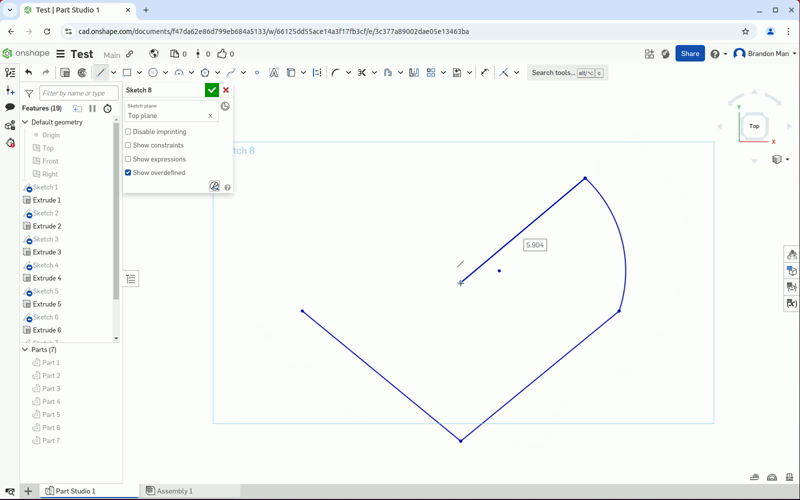
scroll(-6)
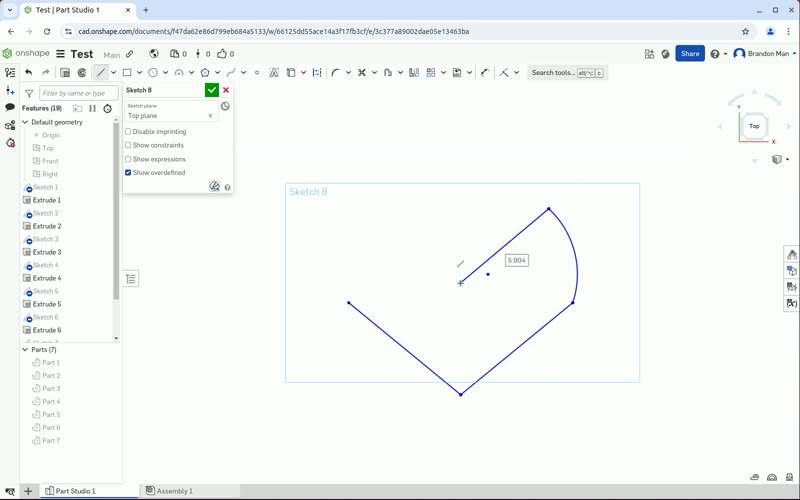
scroll(-6)
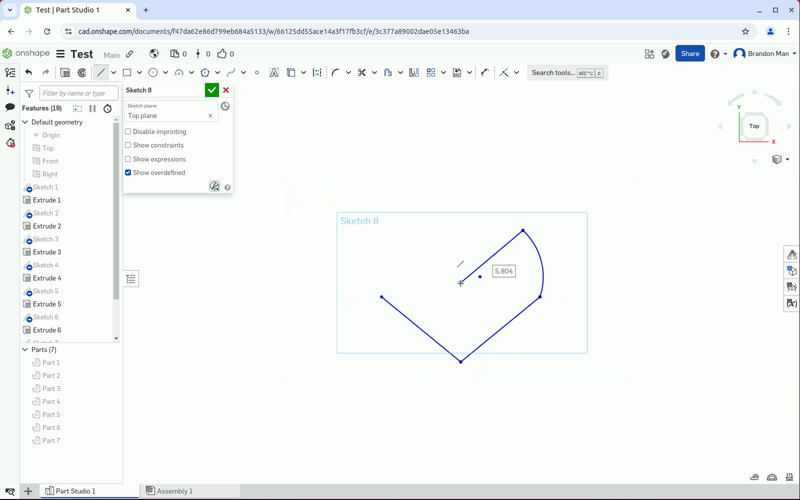
scroll(-6)
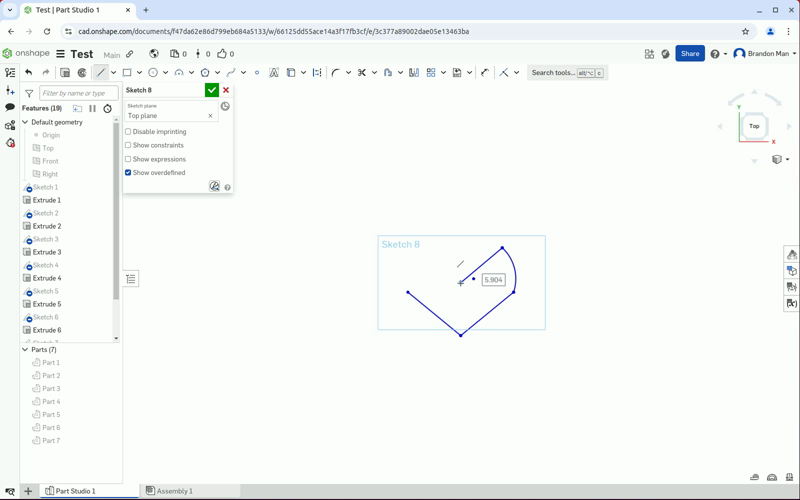
scroll(-6)
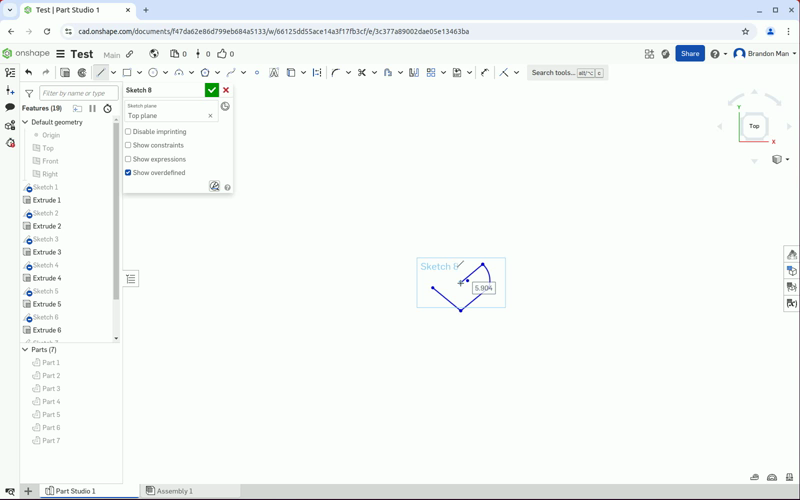
key_up(shift)
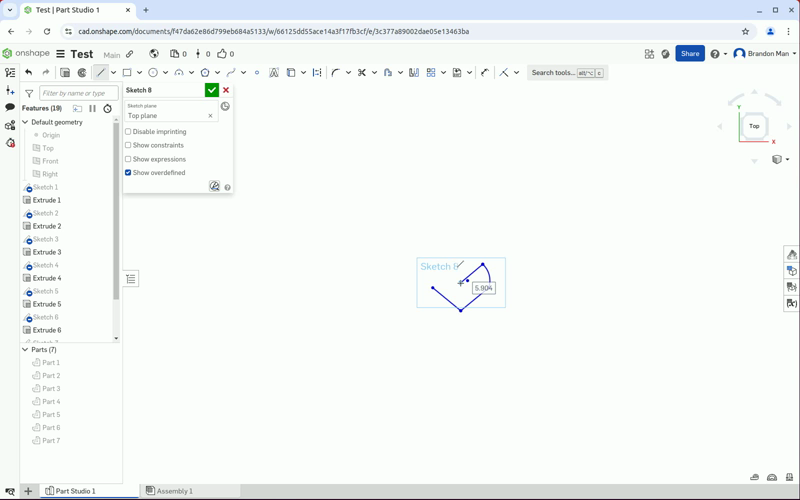
key_down(shift)
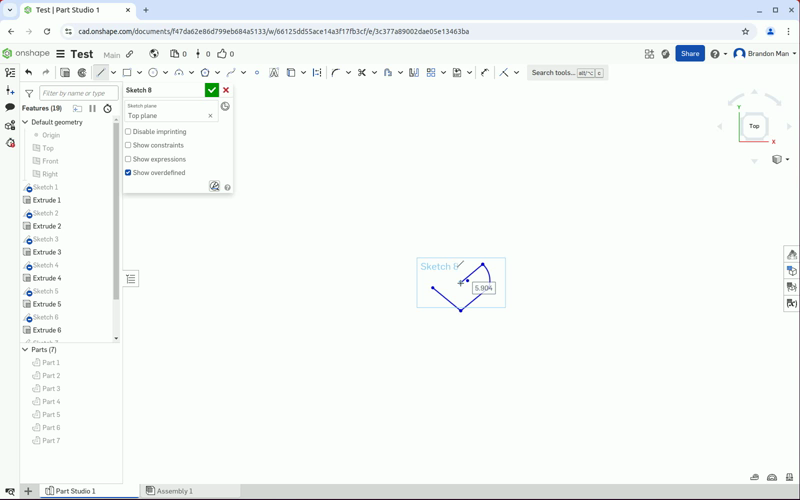
mouse_move(490, 282)
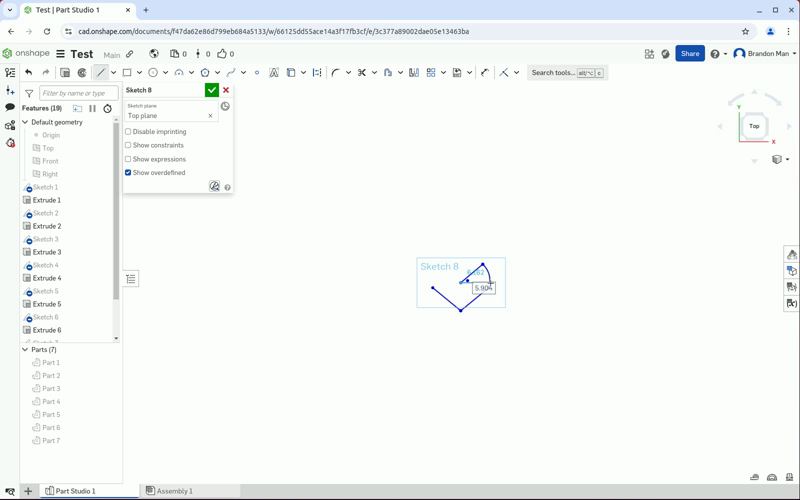
mouse_move(438, 264)
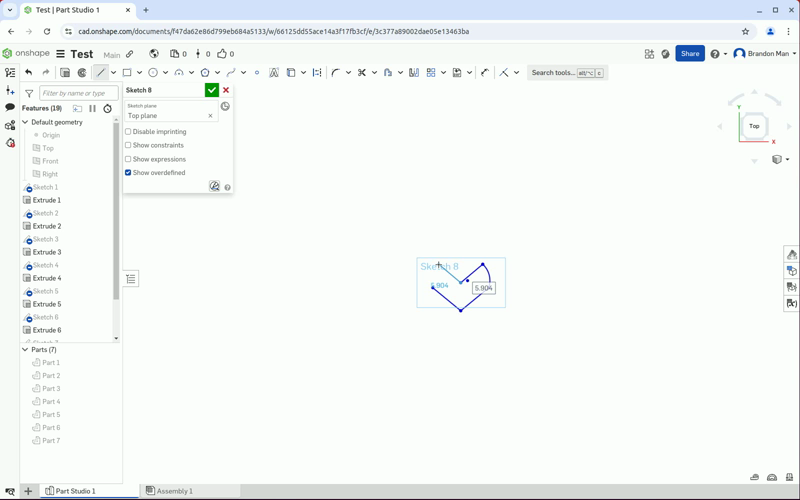
click(438, 264)
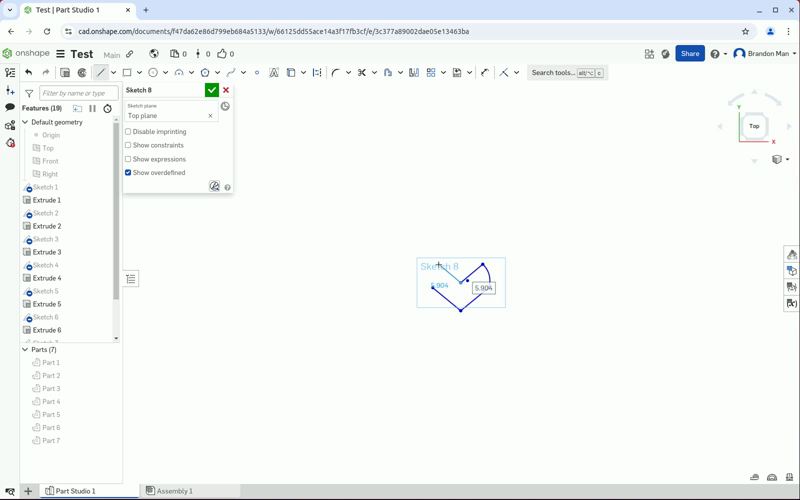
key_up(shift)
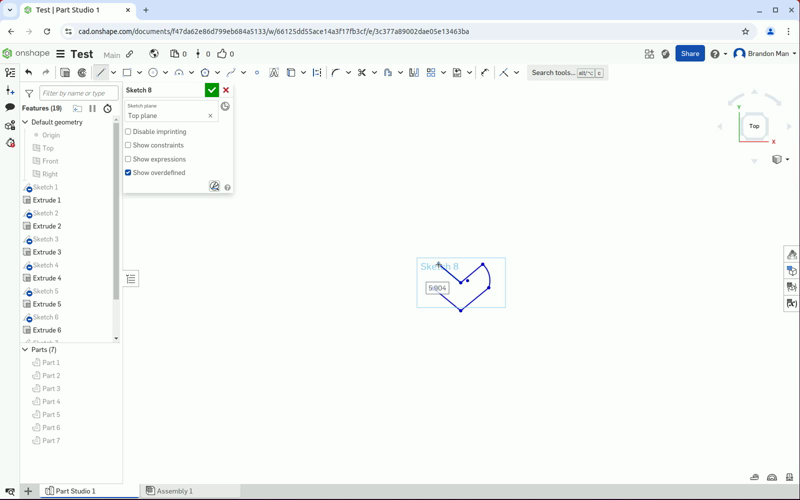
key(esc)
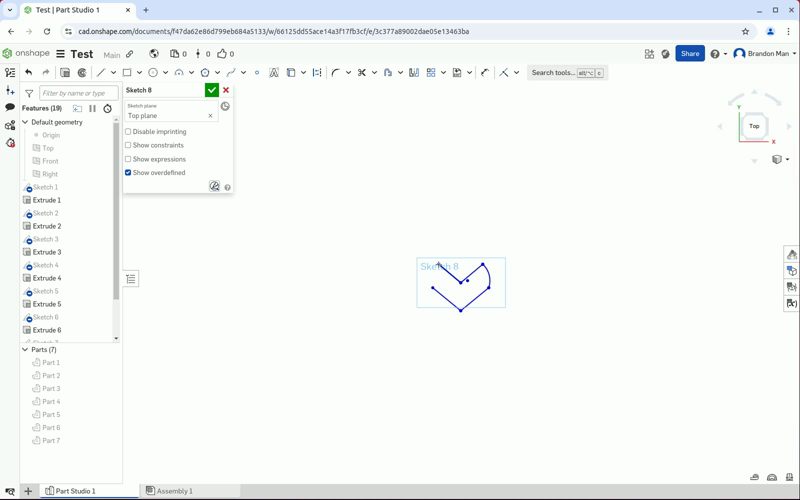
key(a)
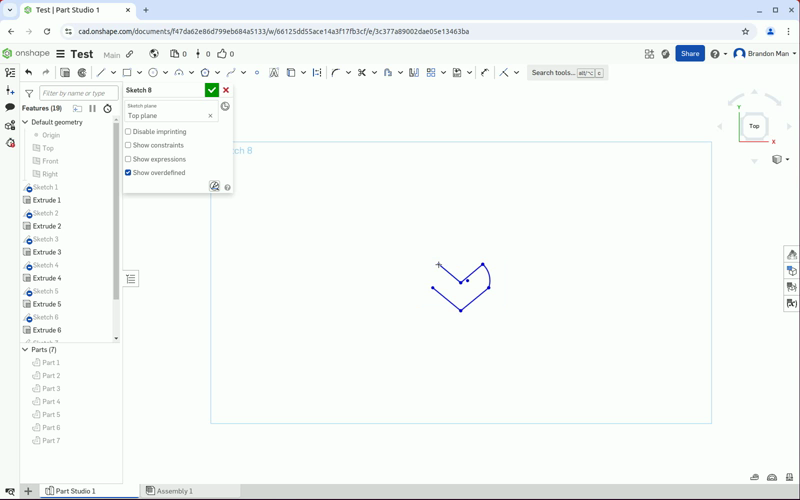
mouse_move(438, 264)
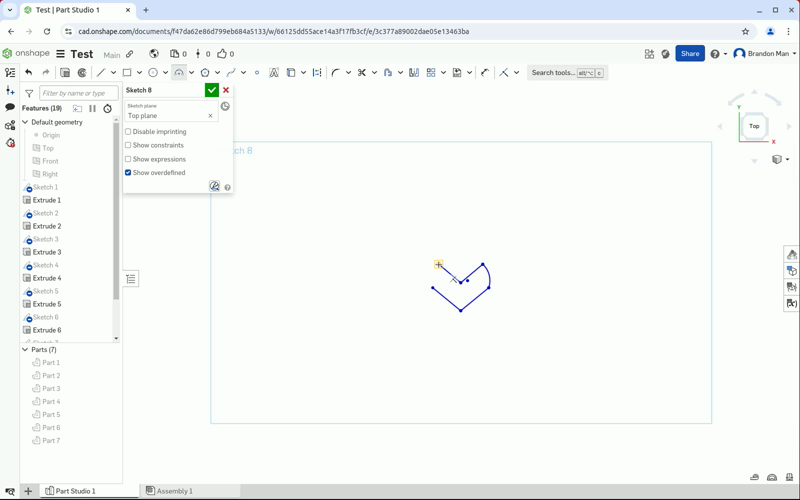
click(438, 264)
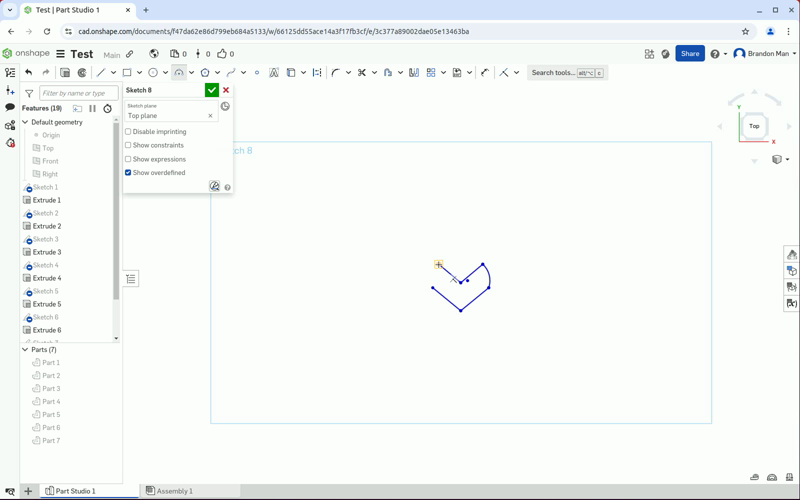
mouse_move(432, 287)
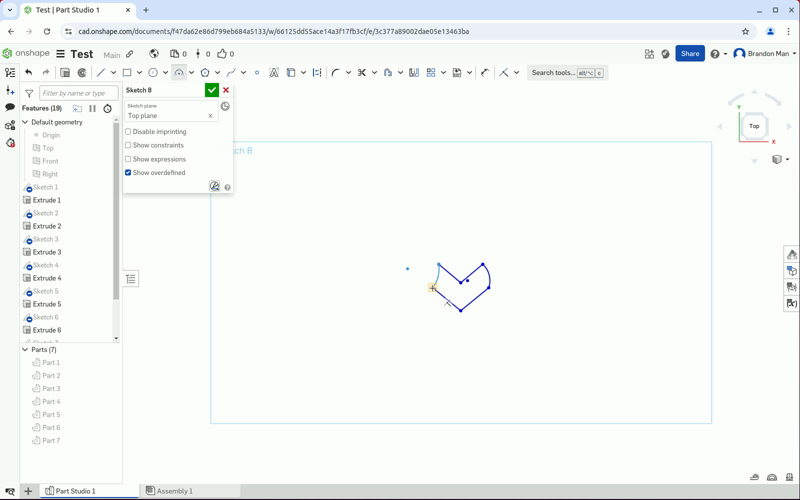
click(432, 287)
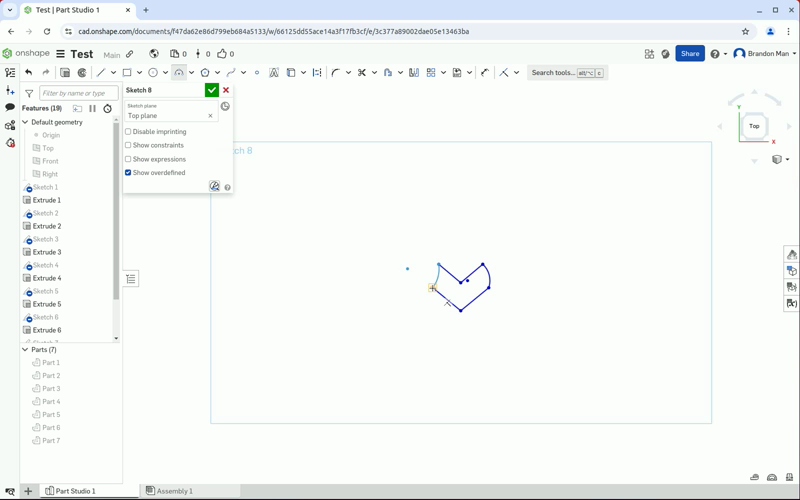
key_down(shift)
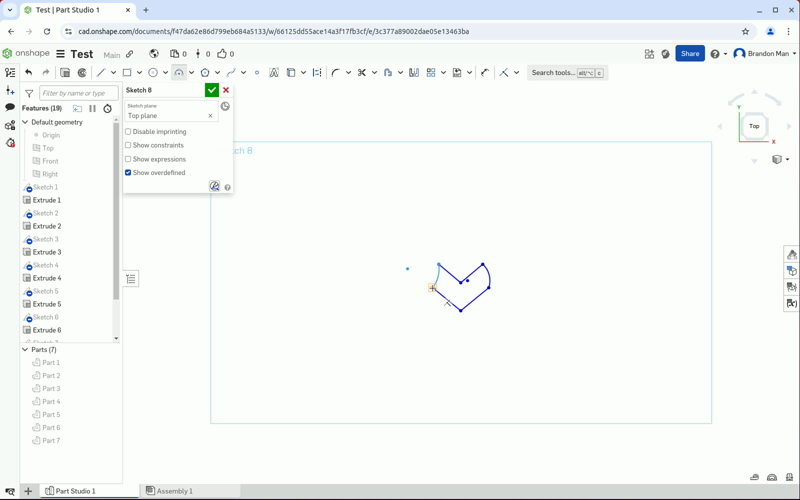
mouse_move(432, 275)
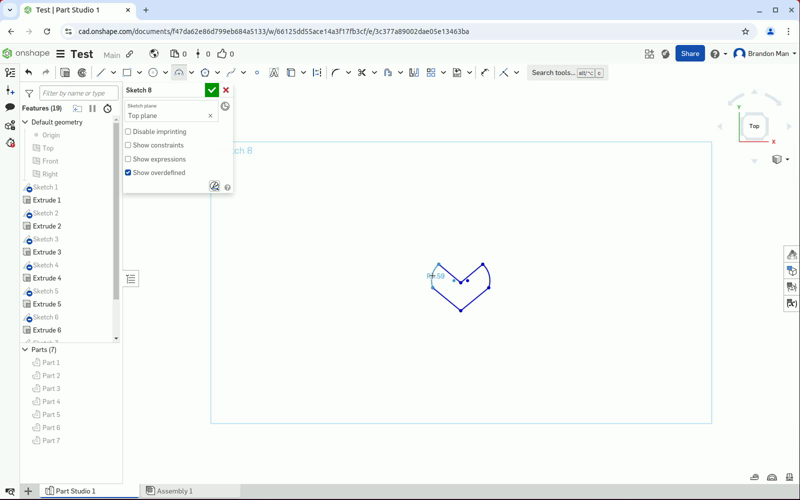
click(432, 275)
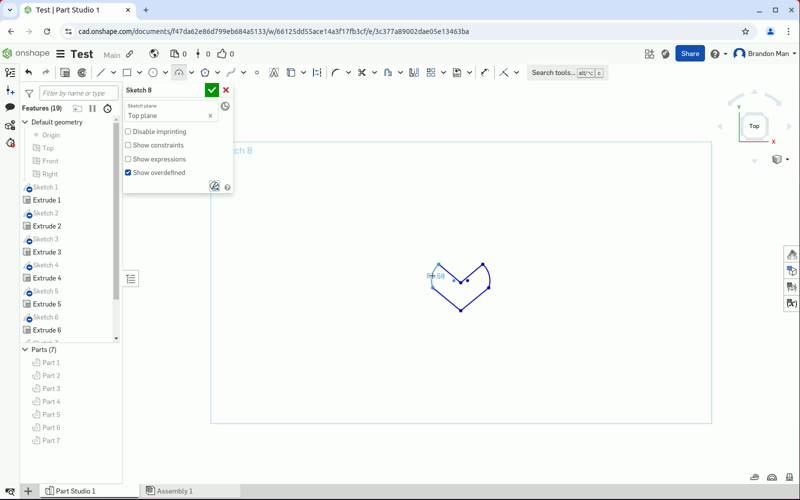
key_up(shift)
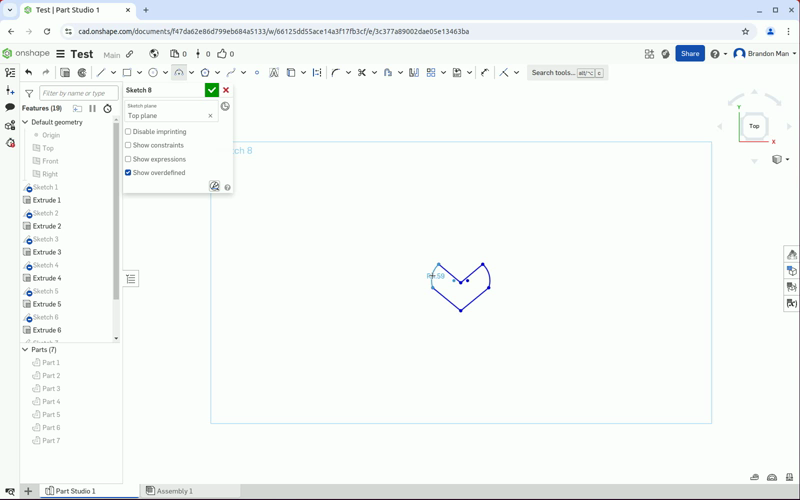
key(esc)
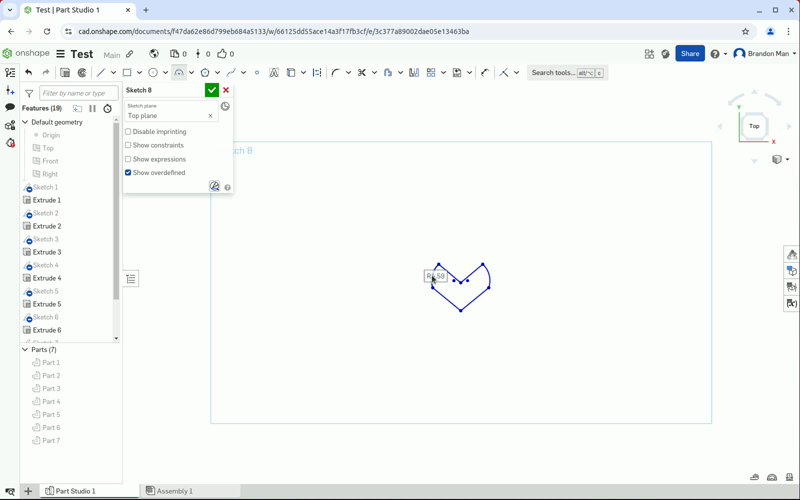
mouse_move(452, 280)
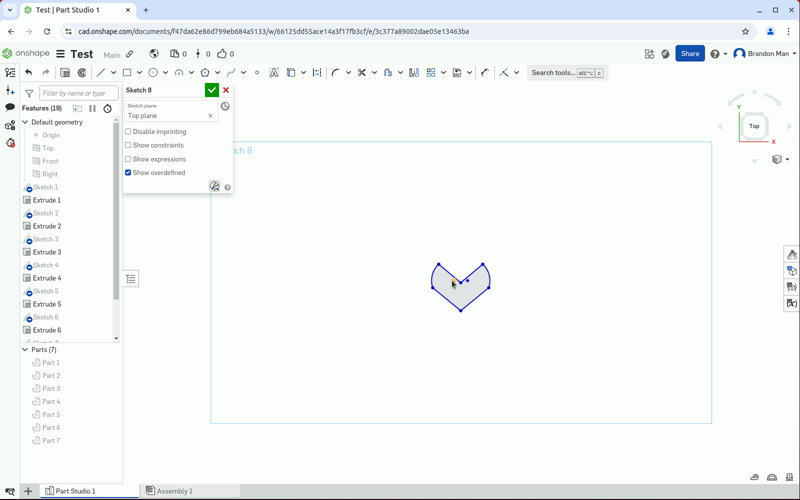
scroll(6)
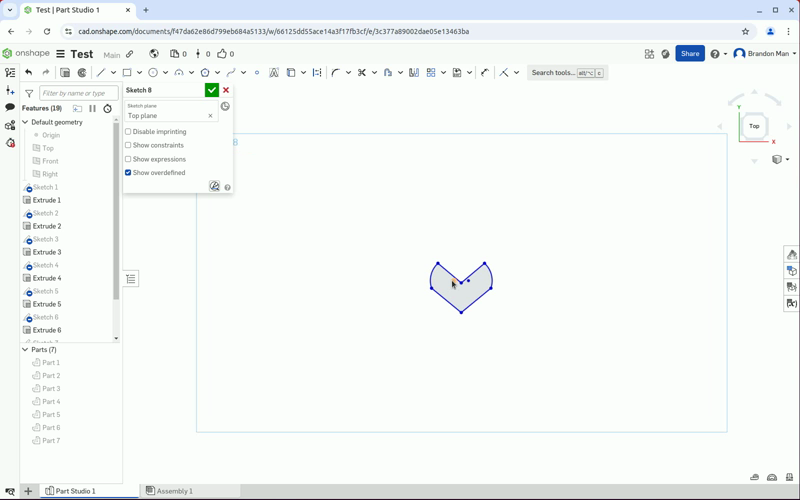
scroll(6)
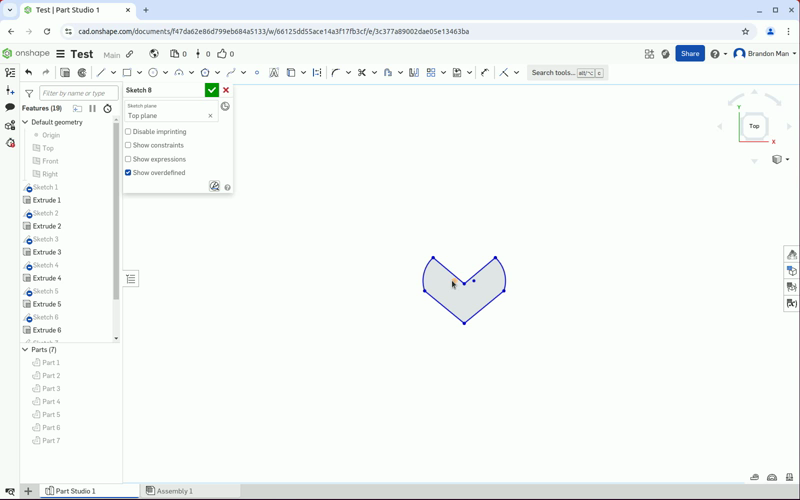
scroll(6)
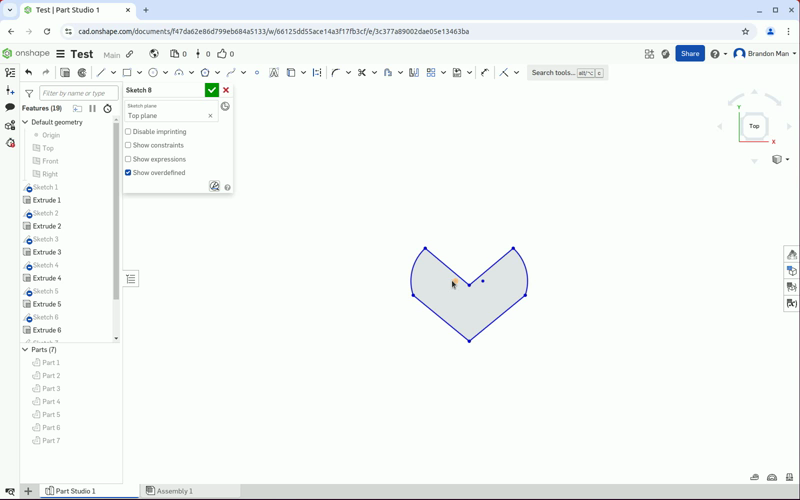
scroll(6)
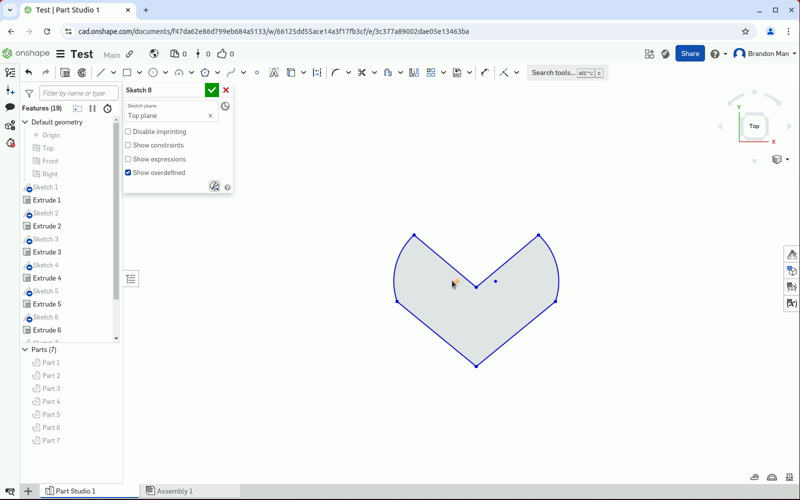
scroll(6)
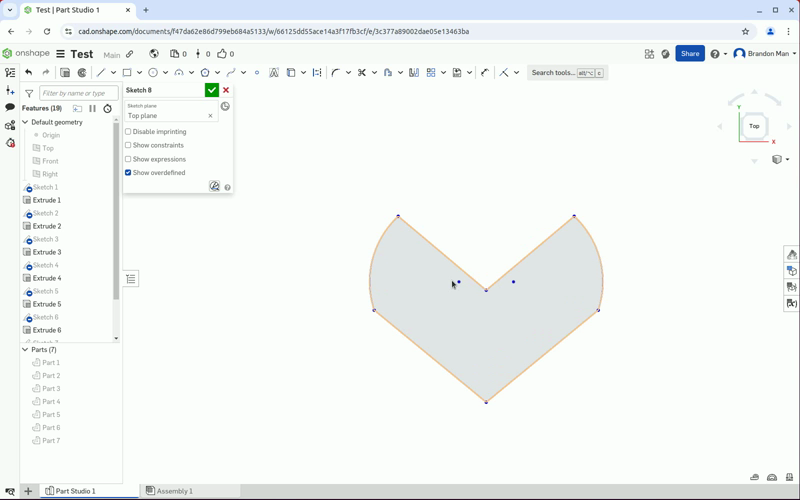
scroll(6)
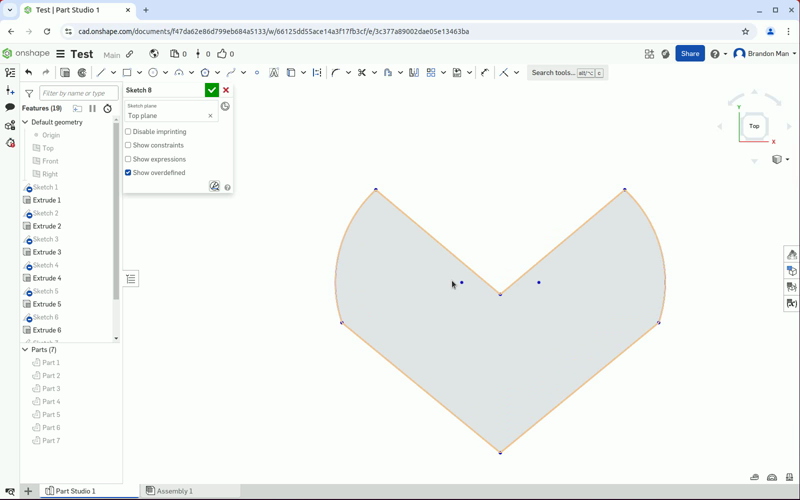
scroll(6)
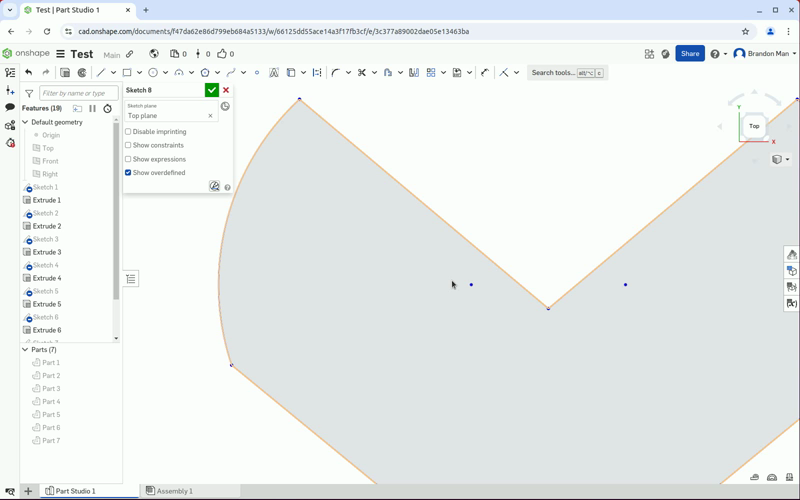
click(452, 280)
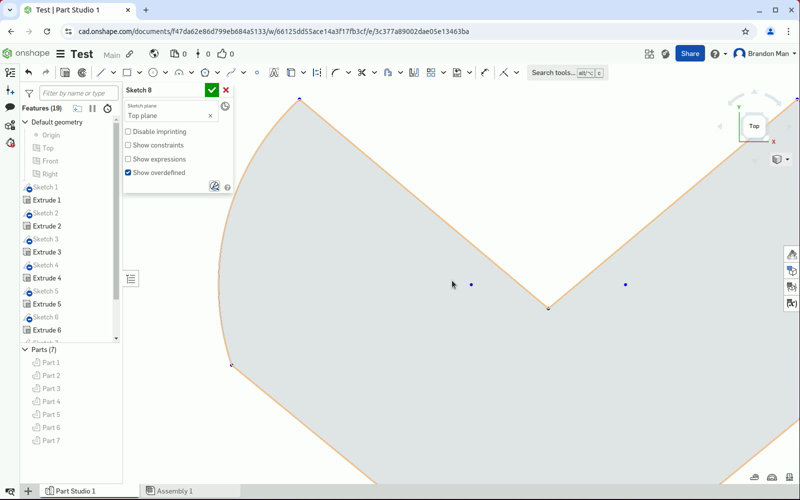
scroll(-6)
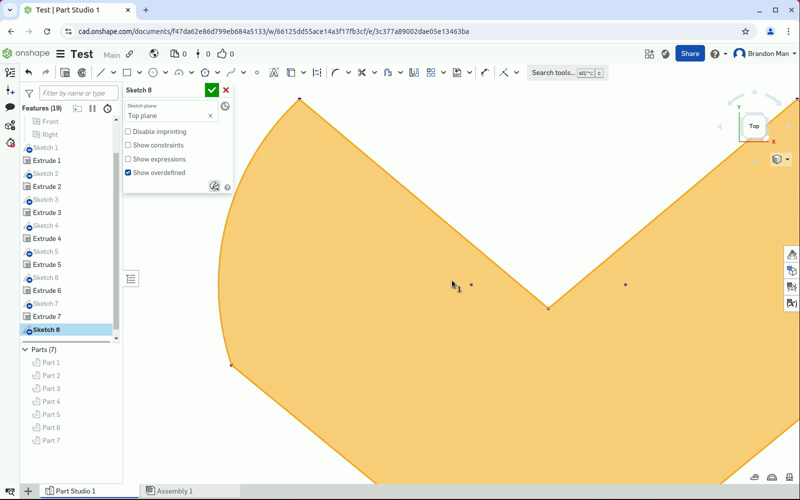
scroll(-6)
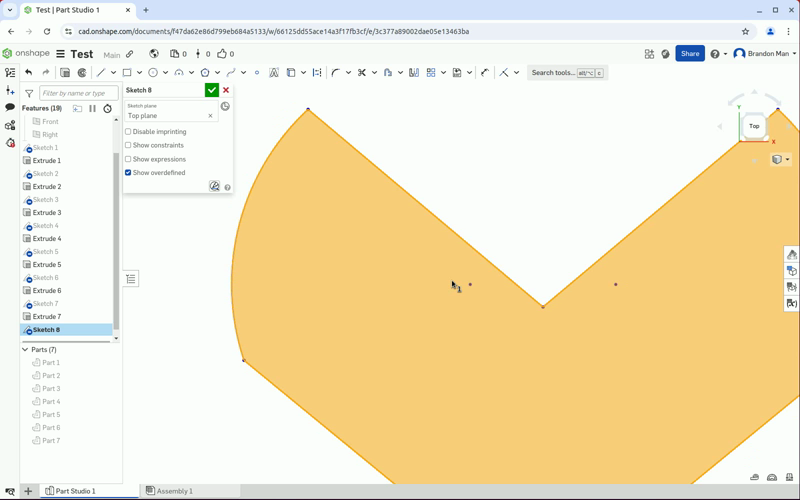
scroll(-6)
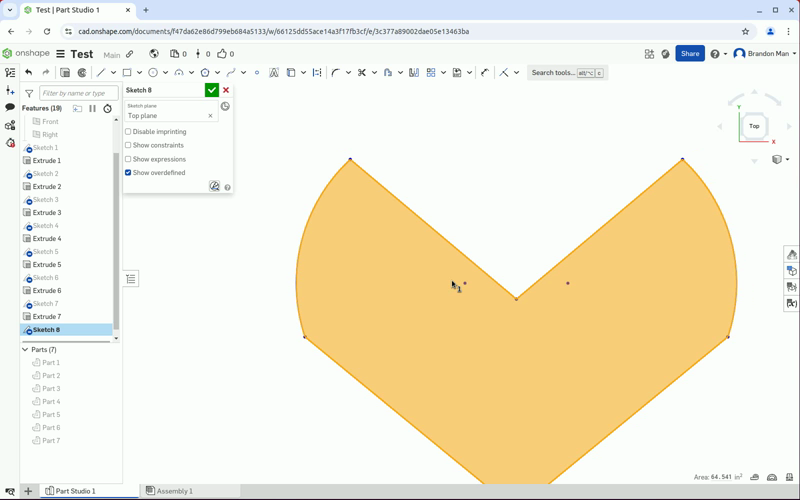
scroll(-6)
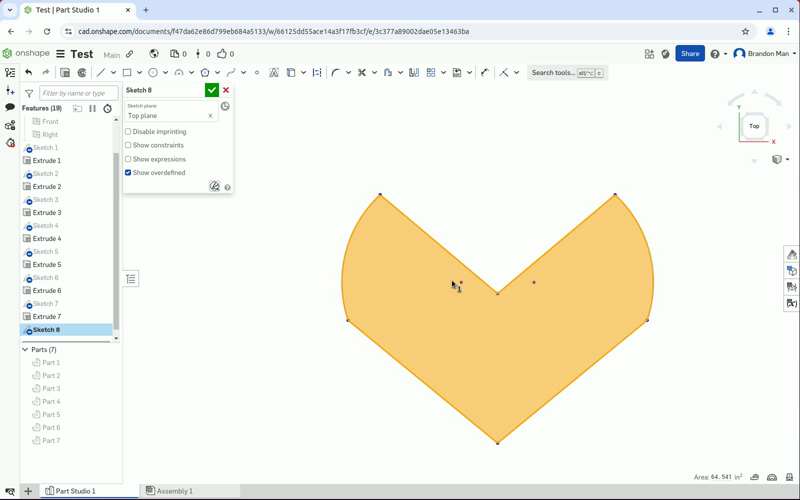
scroll(-6)
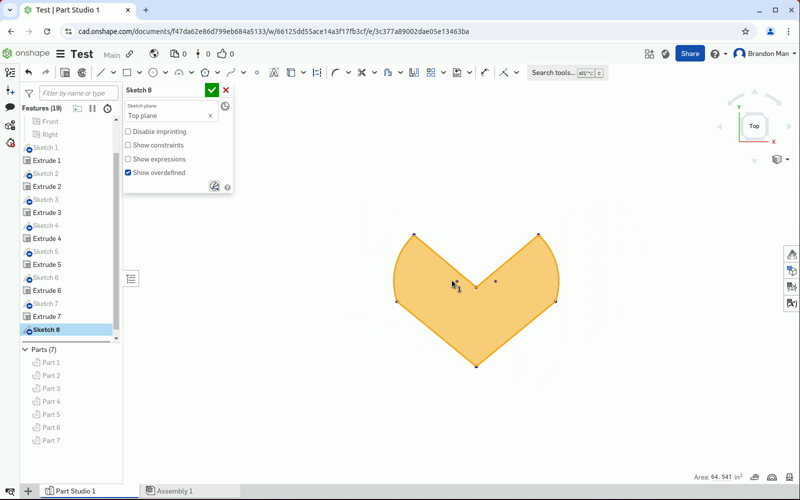
scroll(-6)
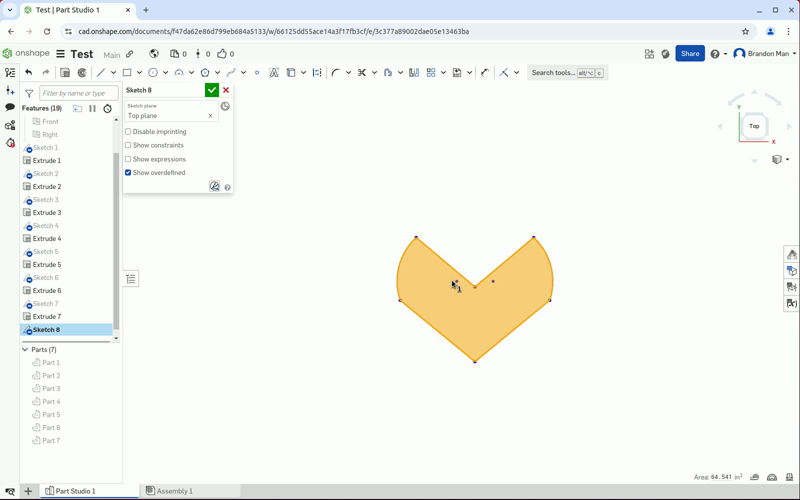
scroll(-6)
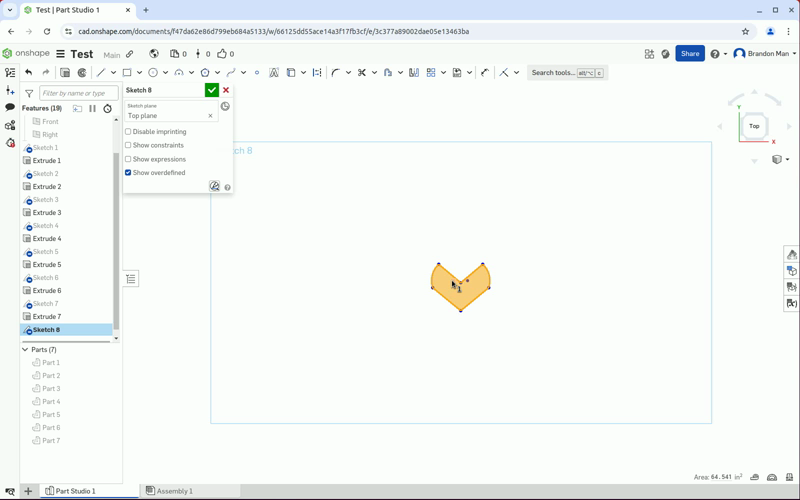
mouse_move(73, 352)
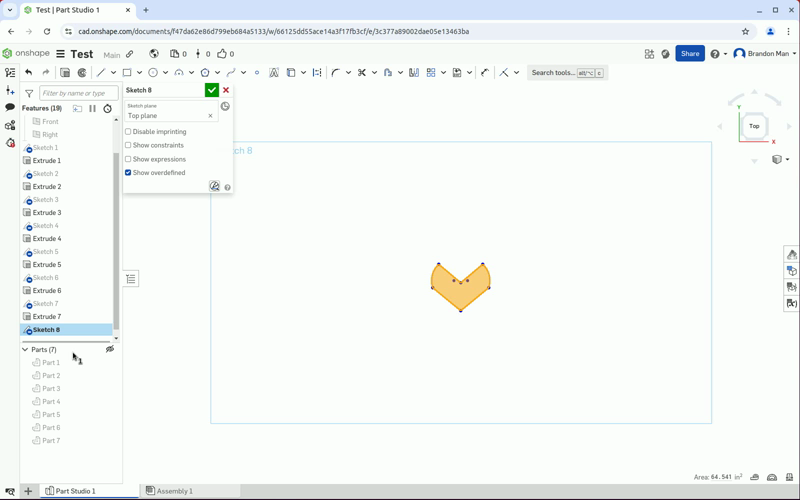
key(shift+y)
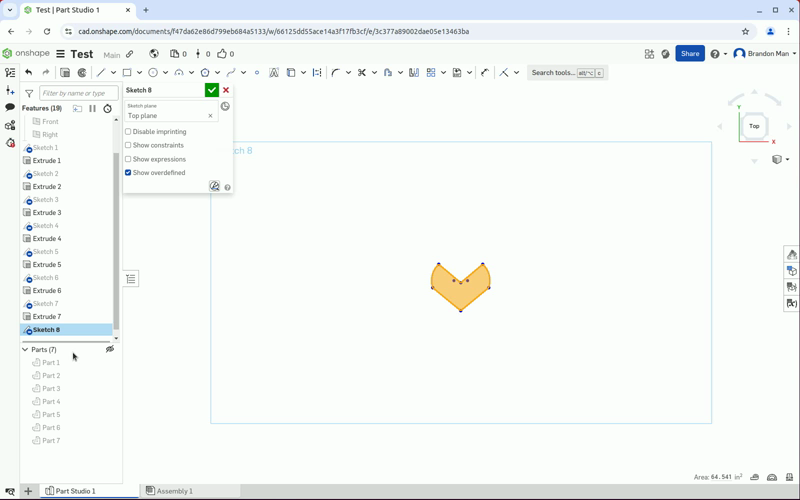
key(shift+e)
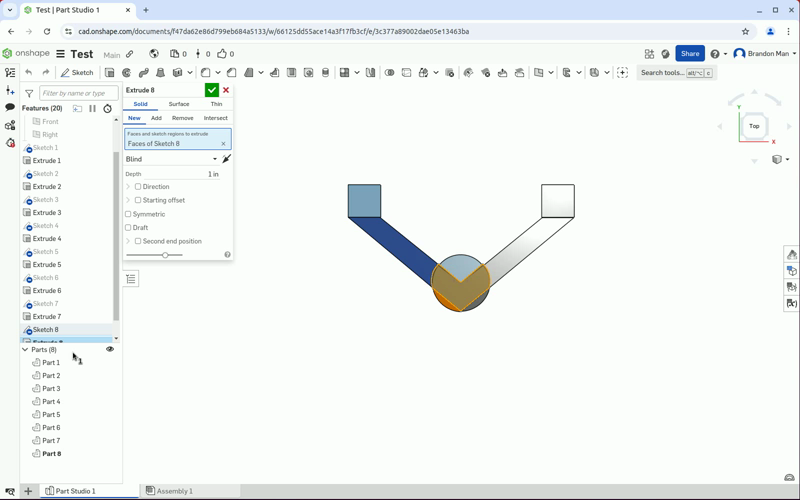
mouse_move(143, 106)
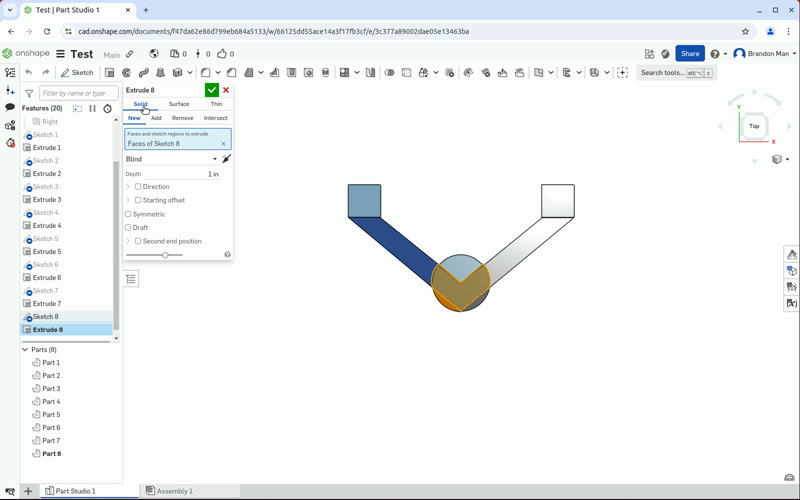
click(143, 106)
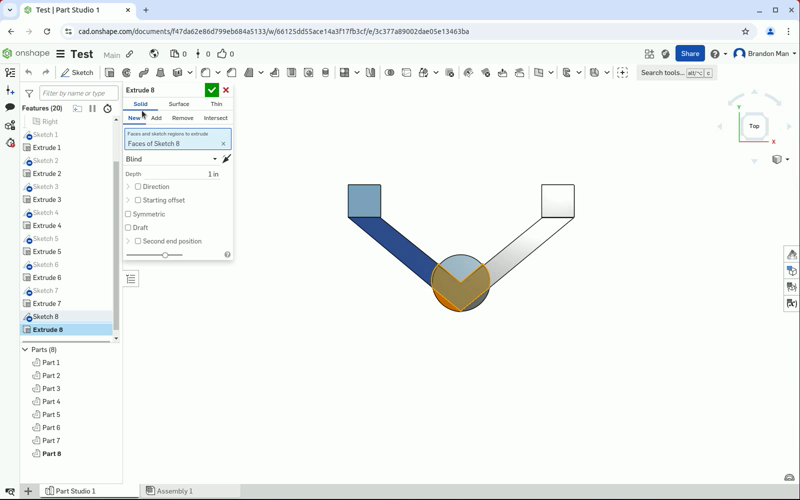
mouse_move(137, 120)
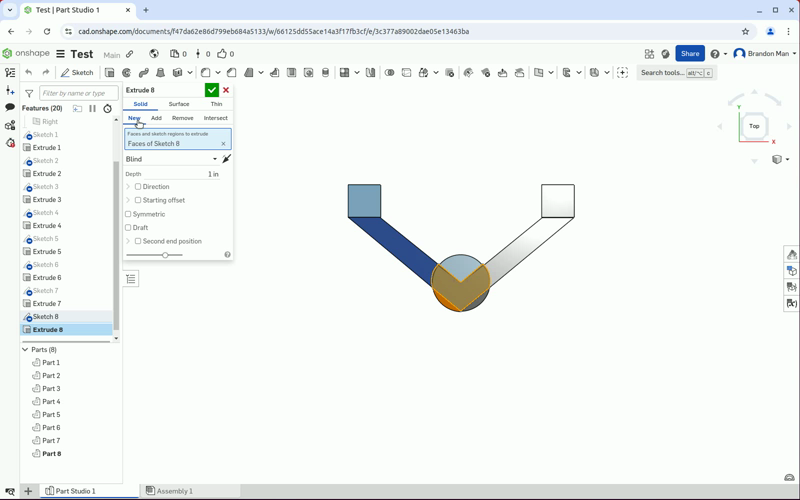
click(137, 120)
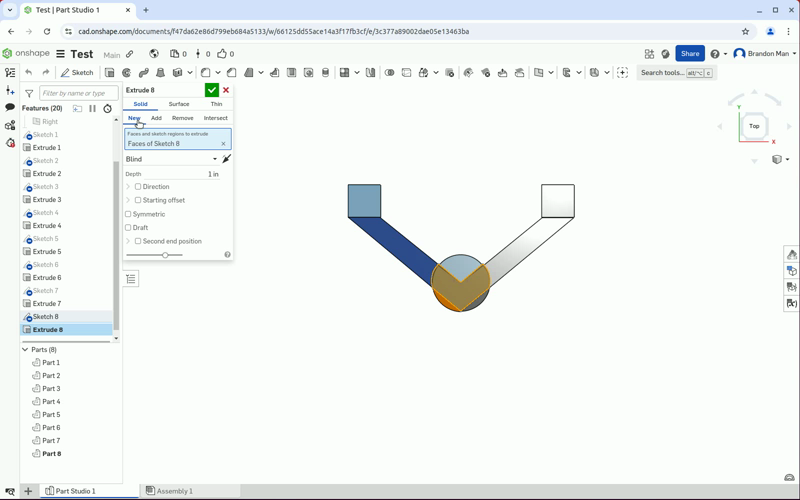
key(tab, 4)
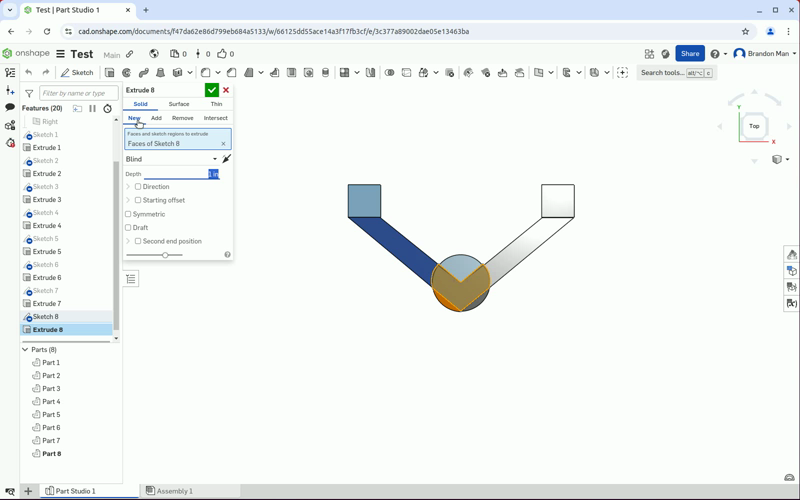
text(6.258)
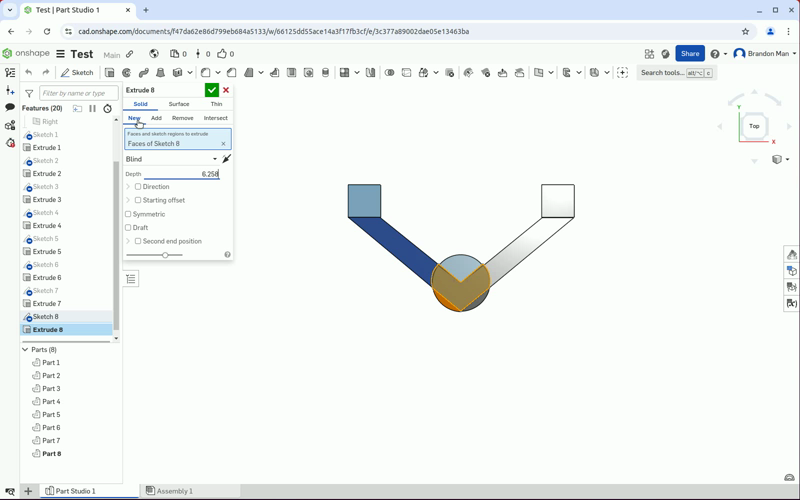
key(tab, 3)
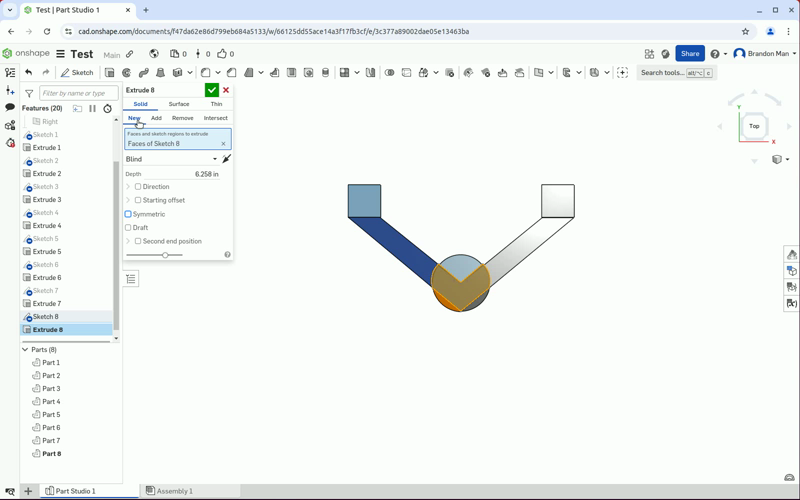
key(space)
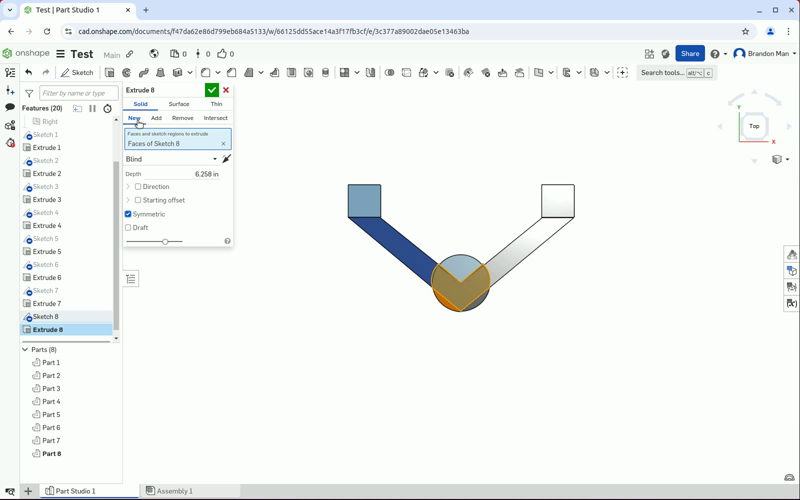
key(enter)
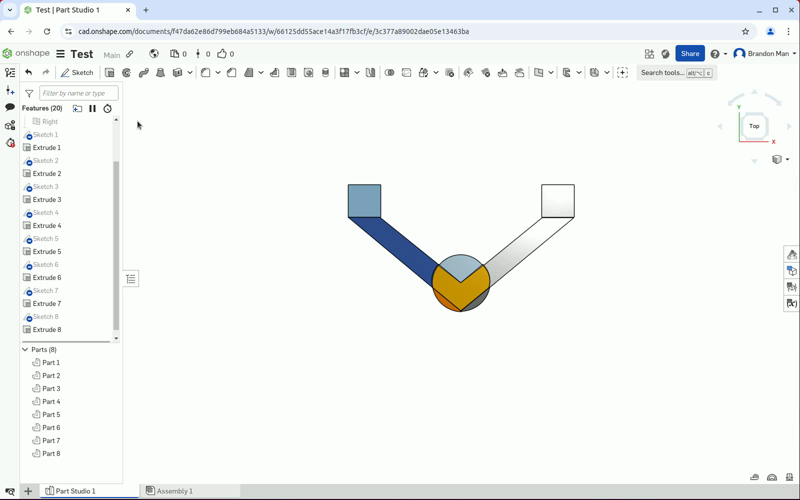
key(shift+h)
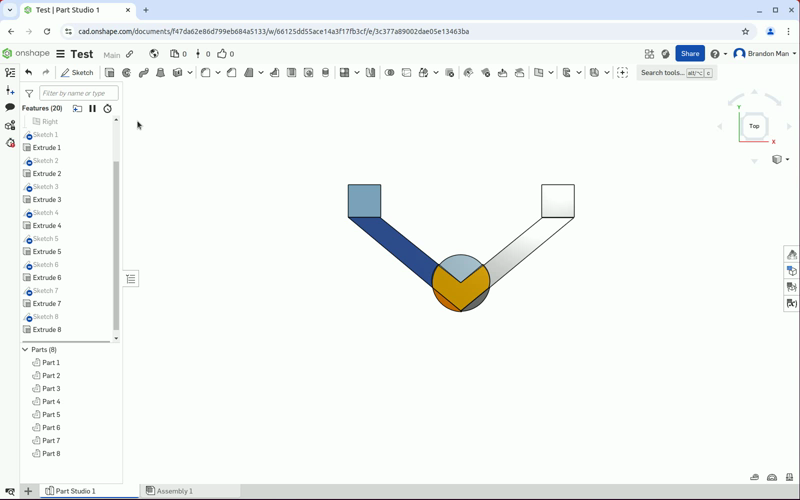
key(shift+h)
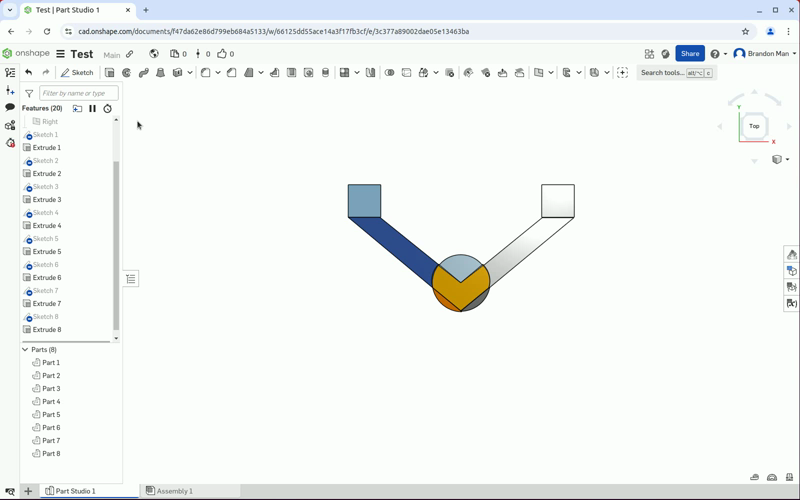
mouse_move(69, 137)
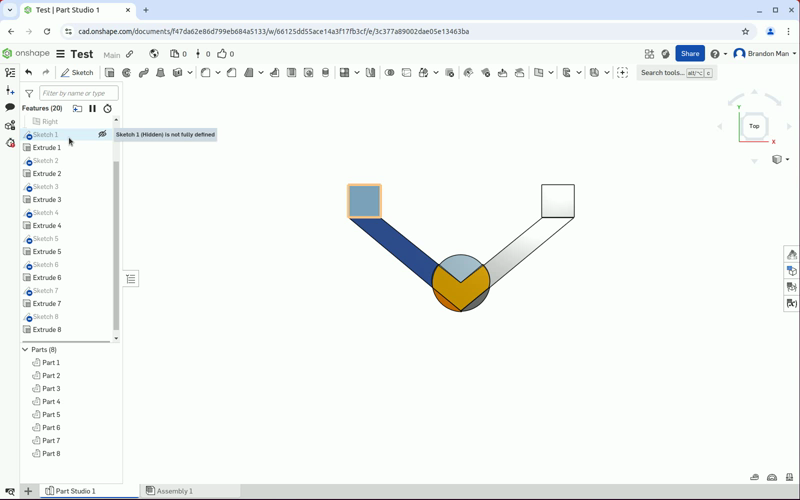
click(69, 137)
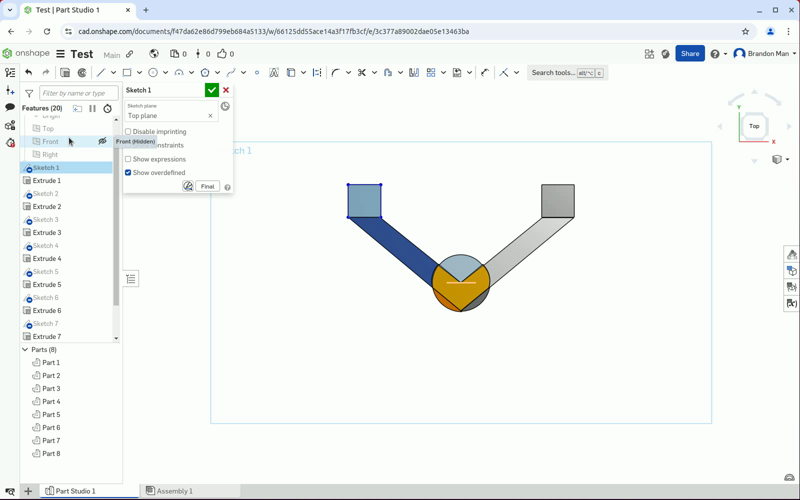
mouse_move(229, 92)
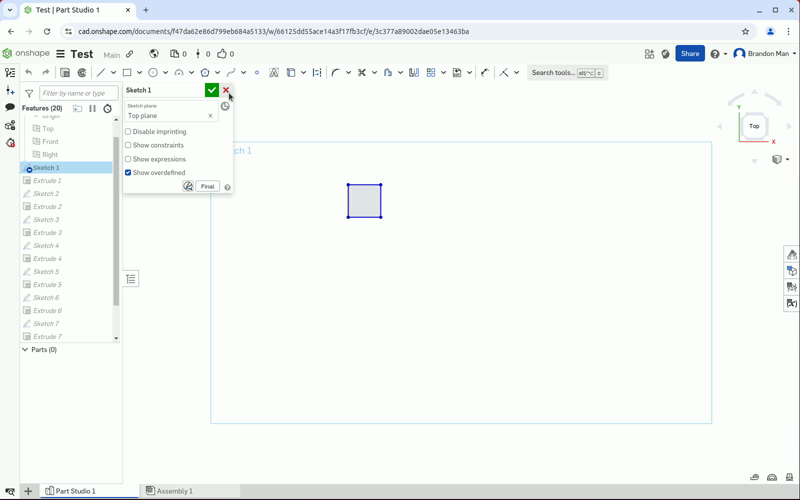
click(229, 92)
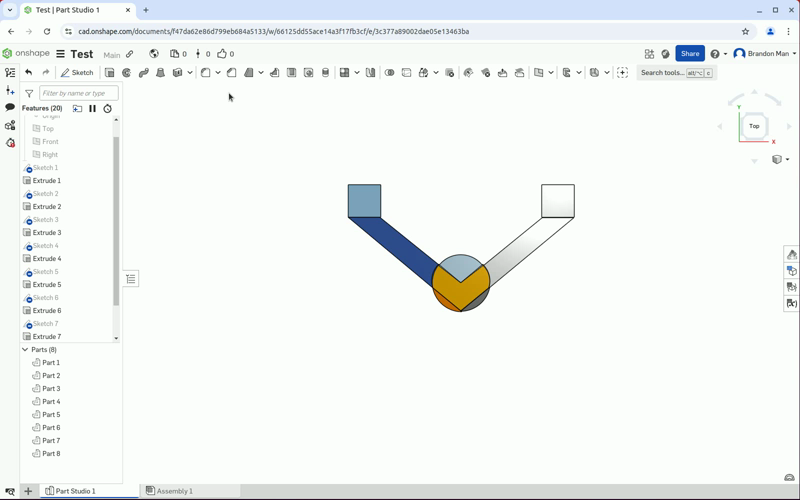
mouse_move(73, 352)
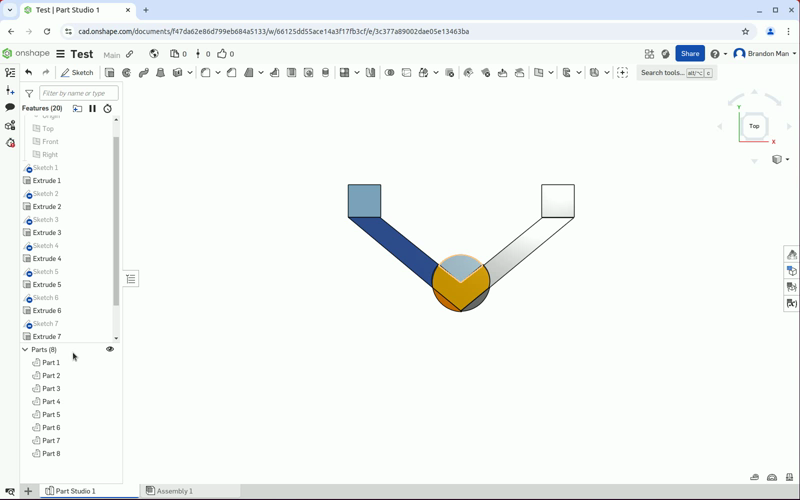
key(y)
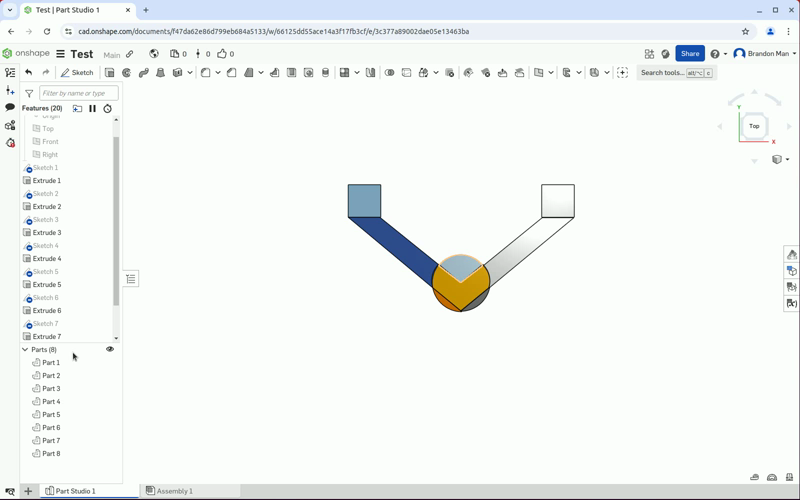
key(shift+p)
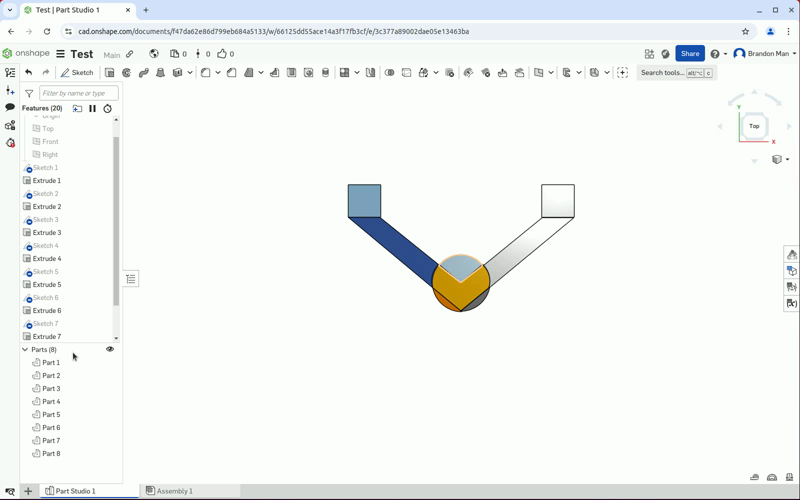
key(space)
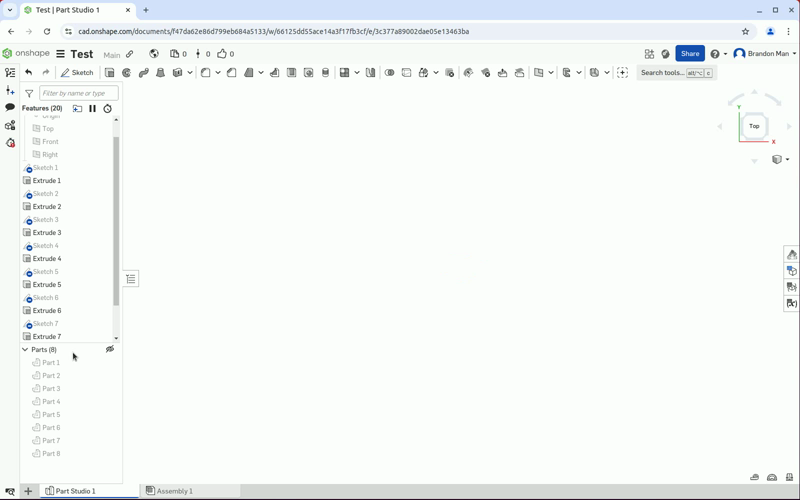
key_down(shift)
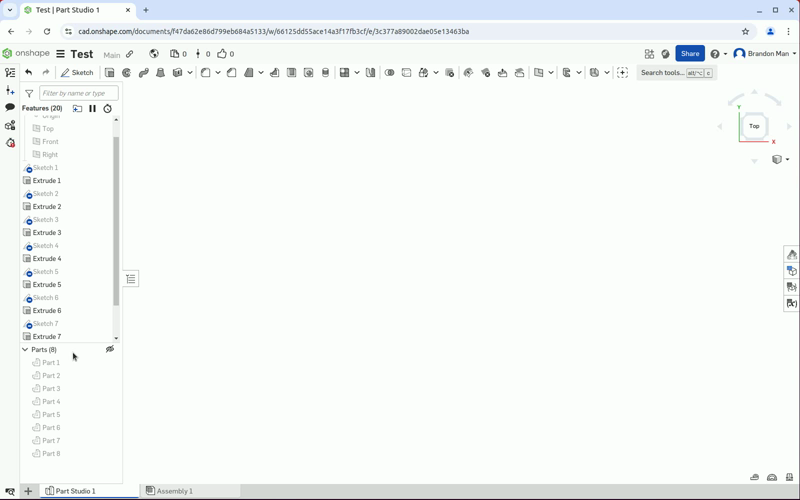
key(up)
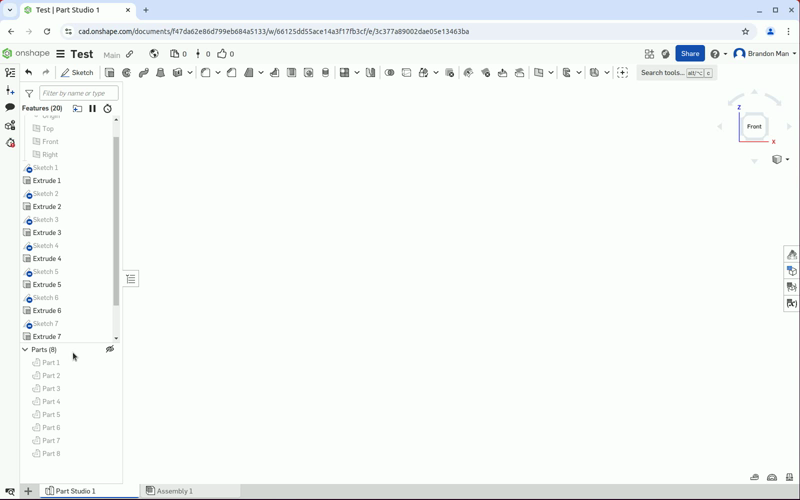
key_up(shift)
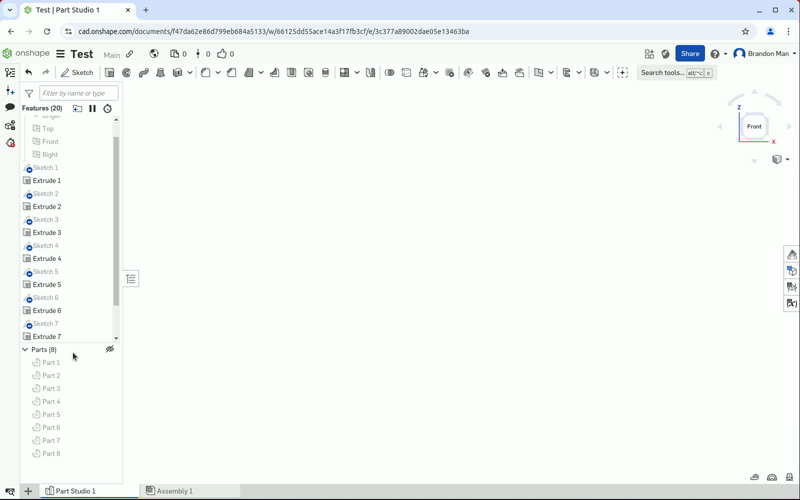
key(space)
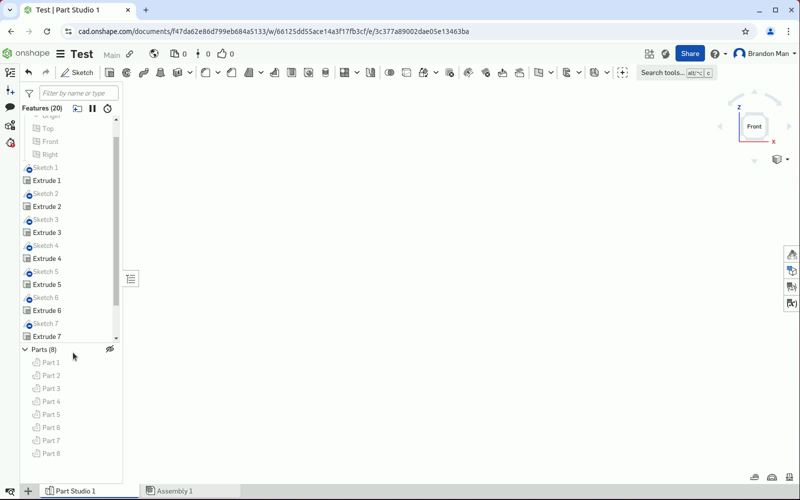
key_down(shift)
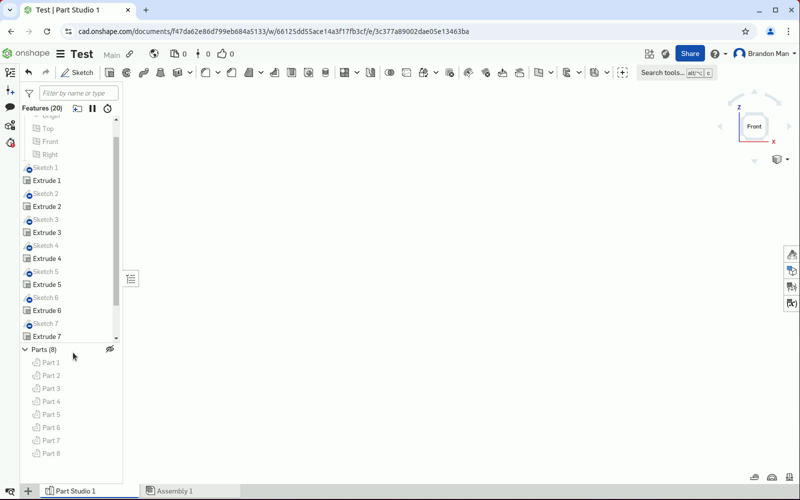
key(left)
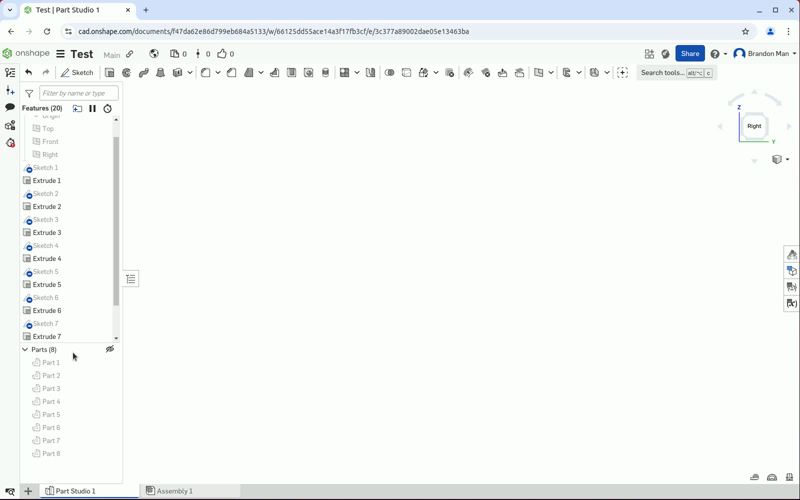
key_up(shift)
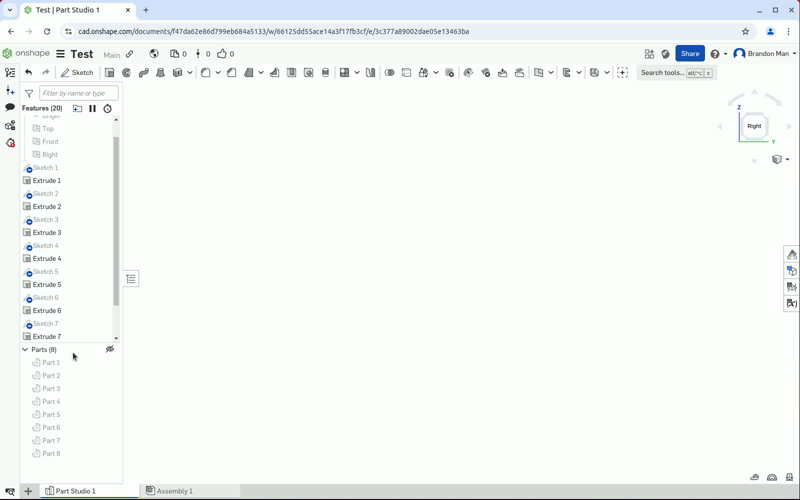
mouse_move(73, 352)
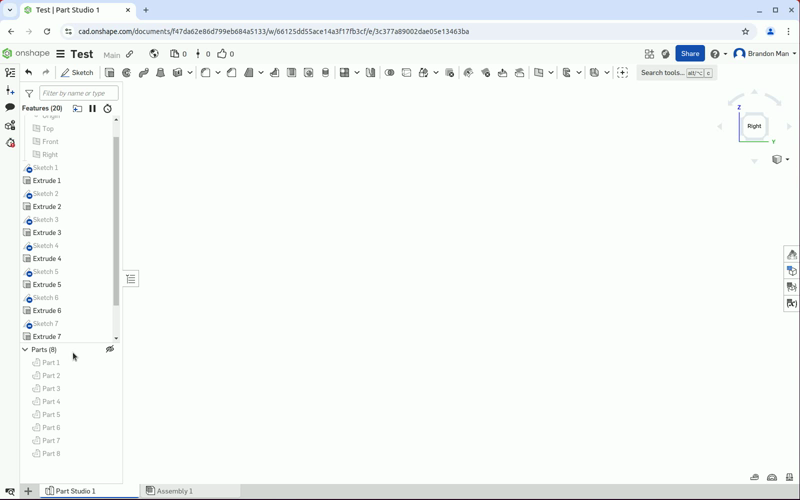
key(shift+y)
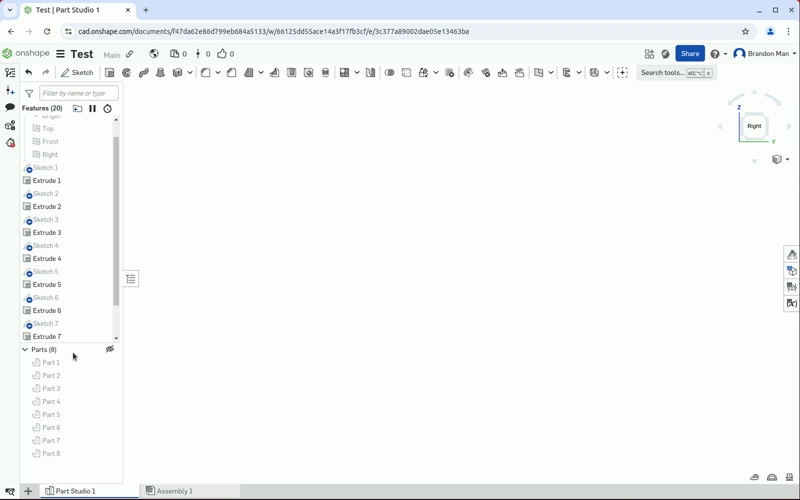
key(shift+s)
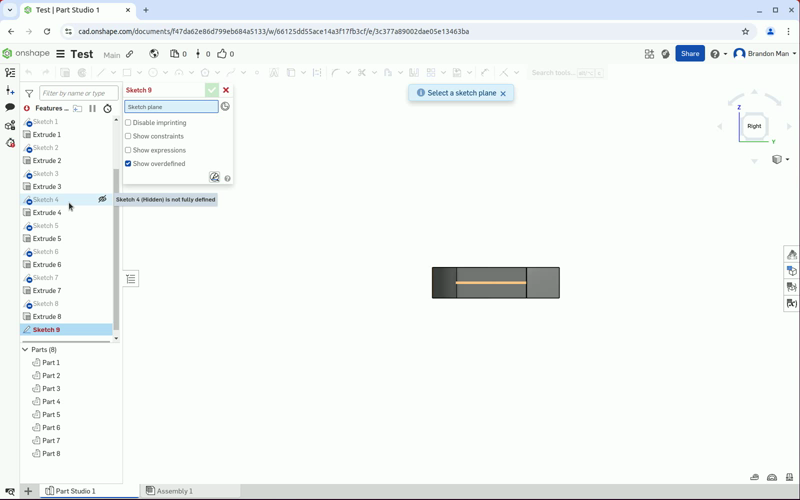
scroll(3)
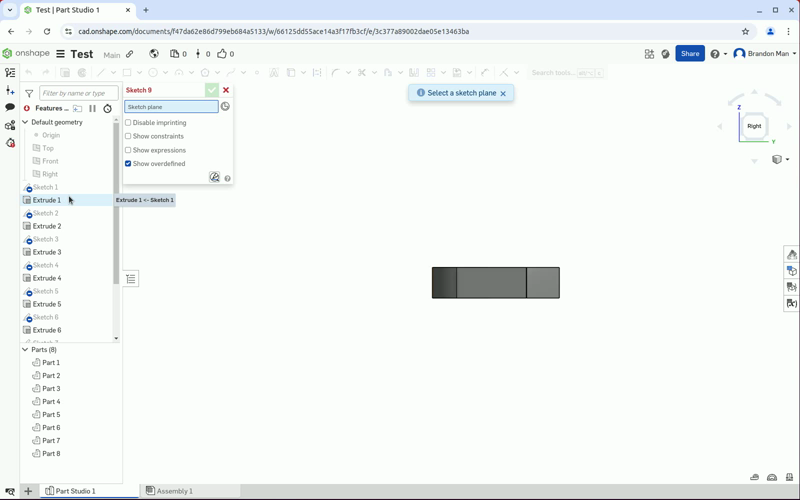
mouse_move(69, 176)
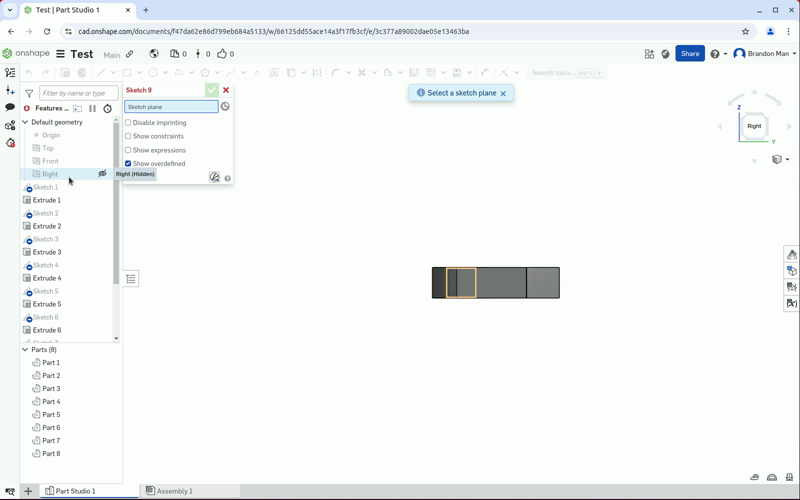
click(69, 176)
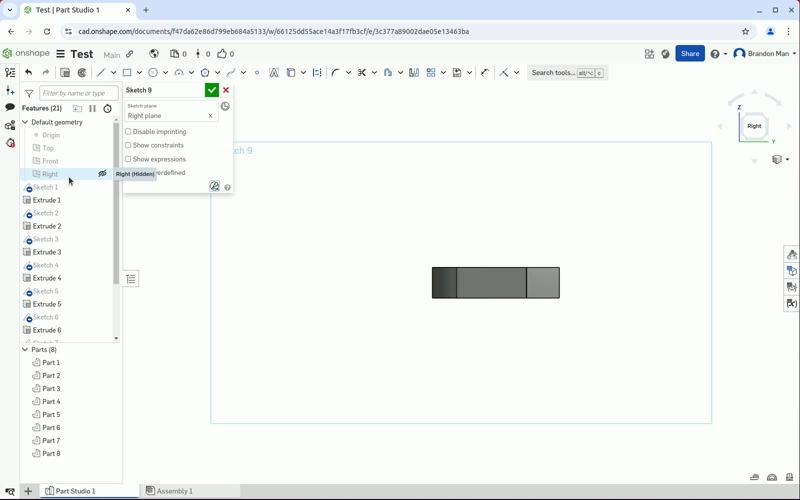
mouse_move(73, 352)
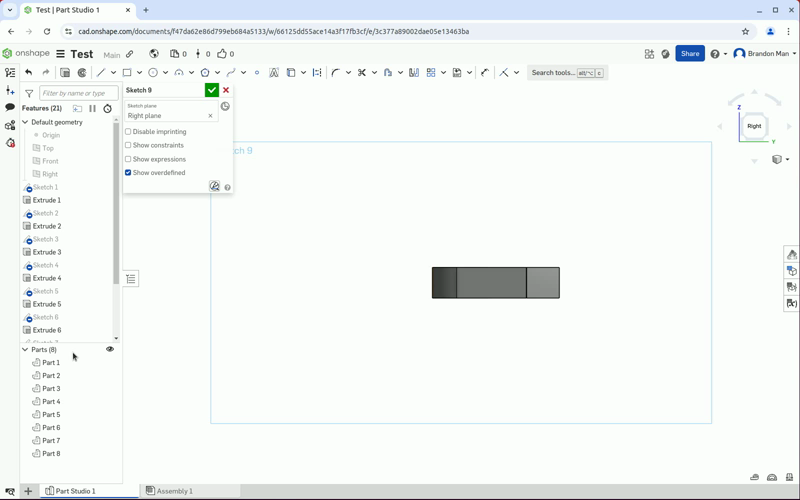
key(y)
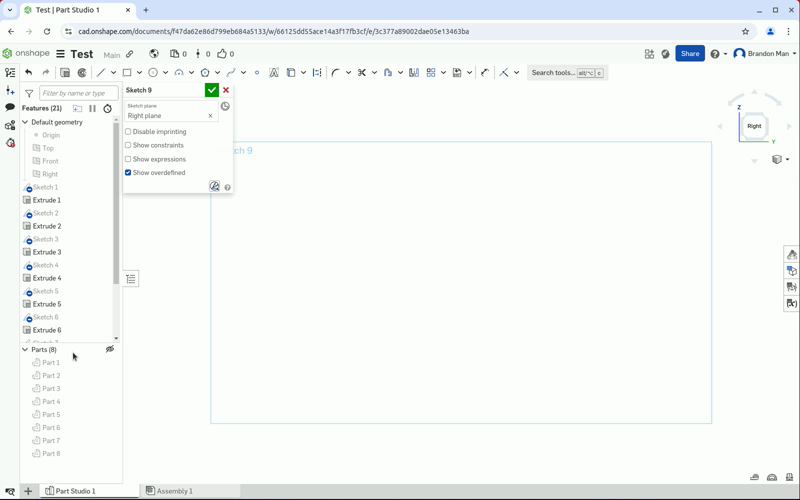
key(c)
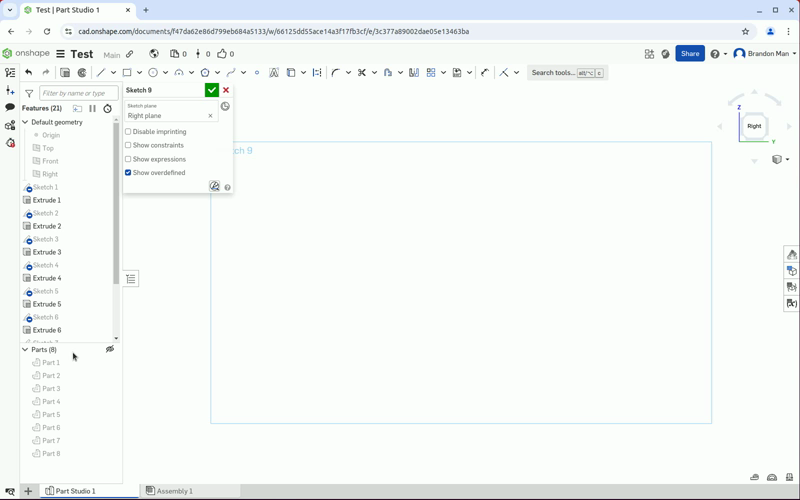
key_down(shift)
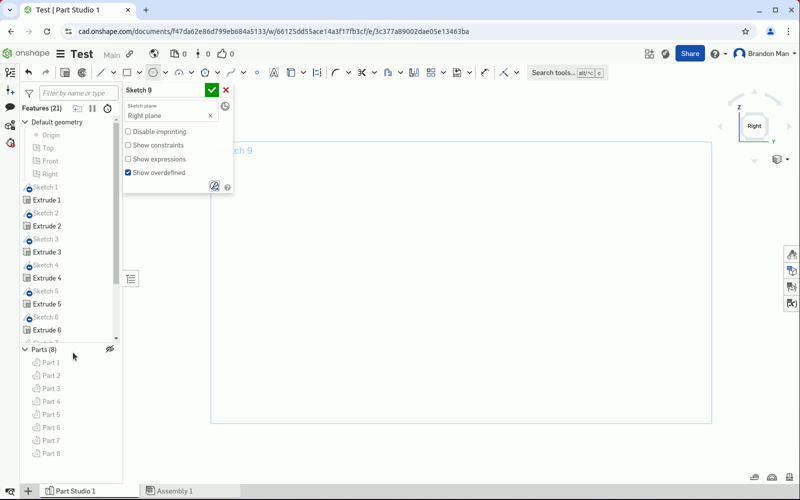
mouse_move(543, 282)
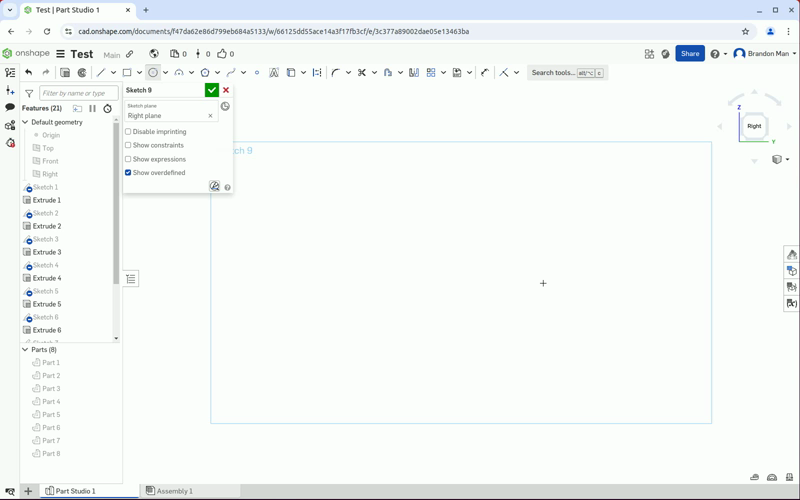
click(543, 282)
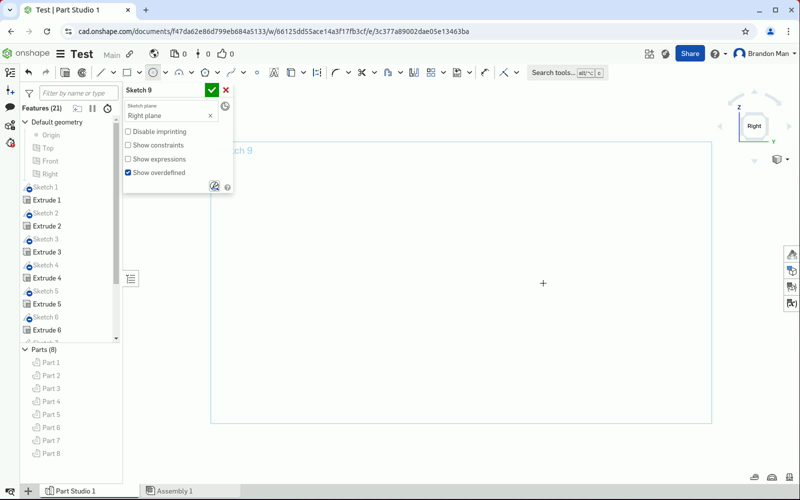
key_up(shift)
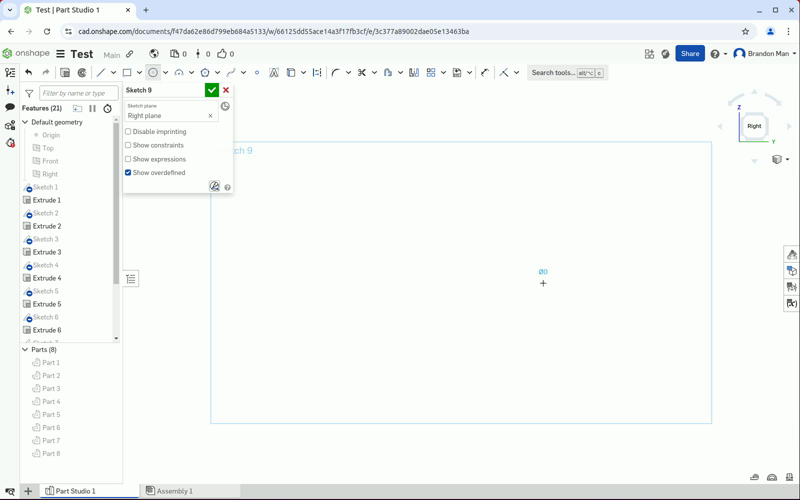
mouse_move(553, 282)
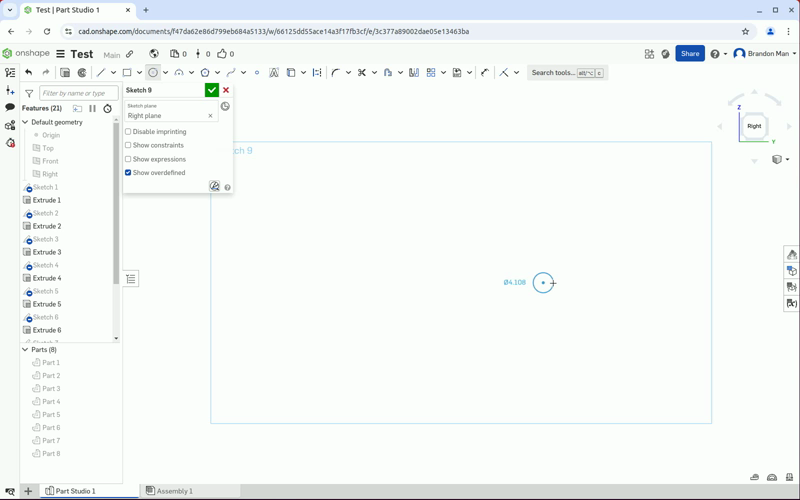
click(553, 282)
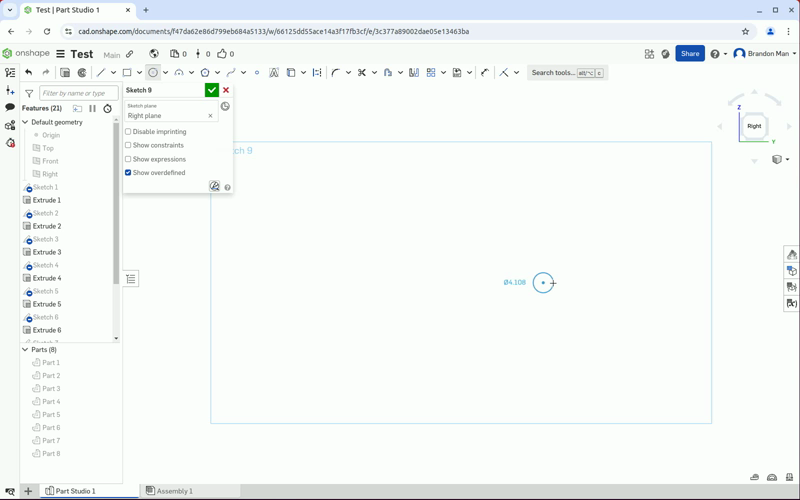
key(esc)
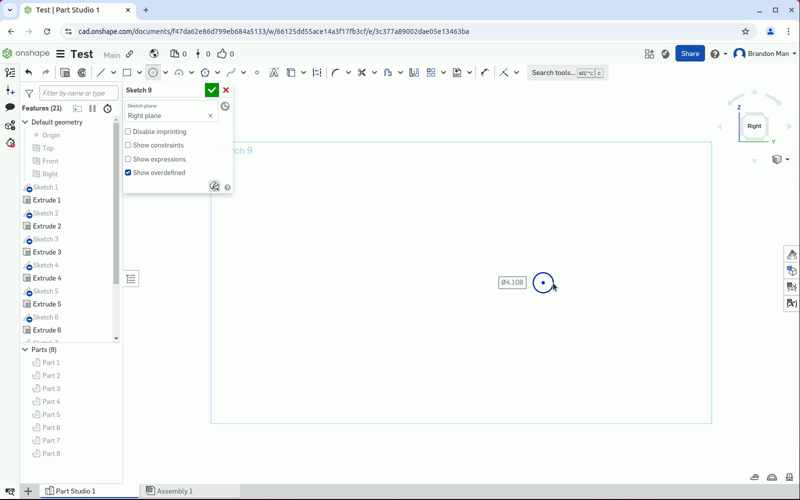
mouse_move(547, 282)
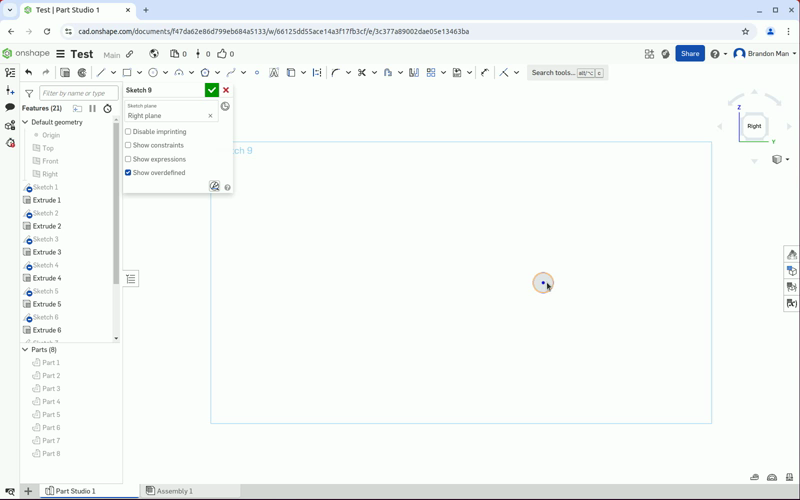
scroll(6)
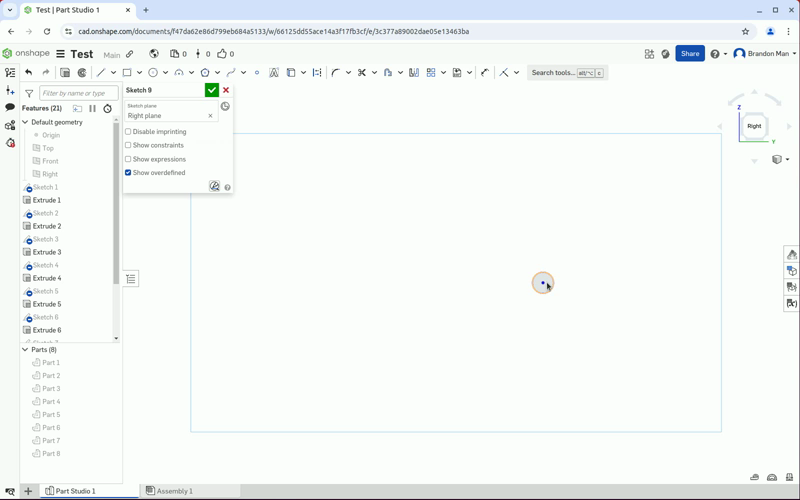
scroll(6)
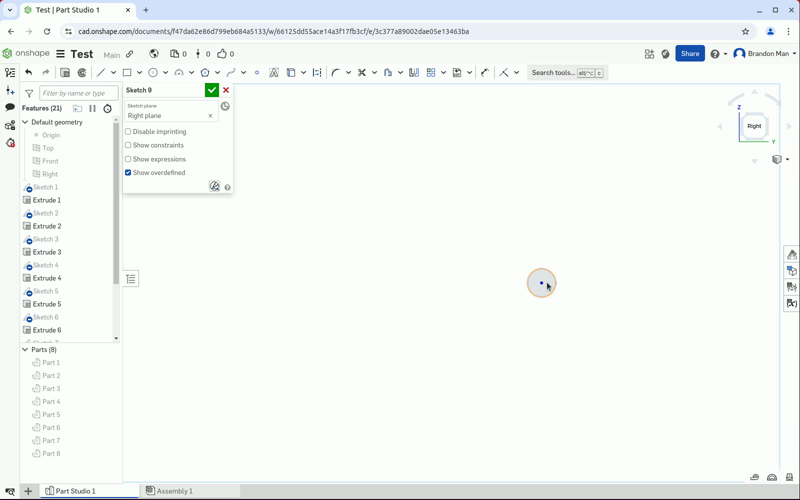
scroll(6)
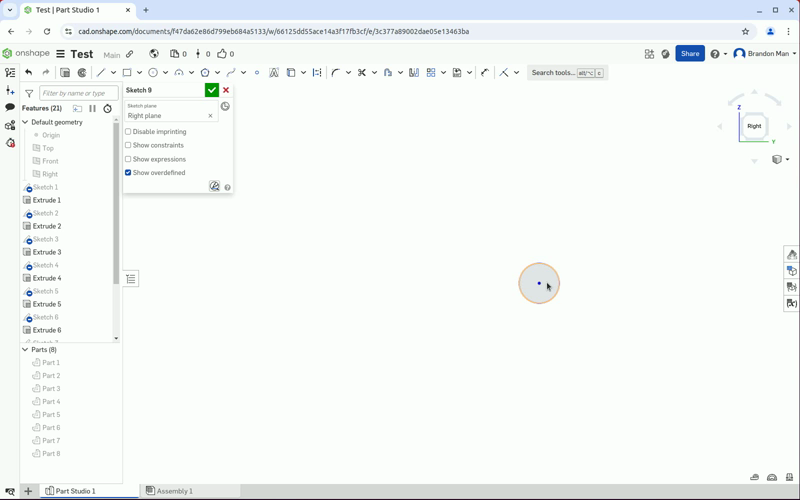
scroll(6)
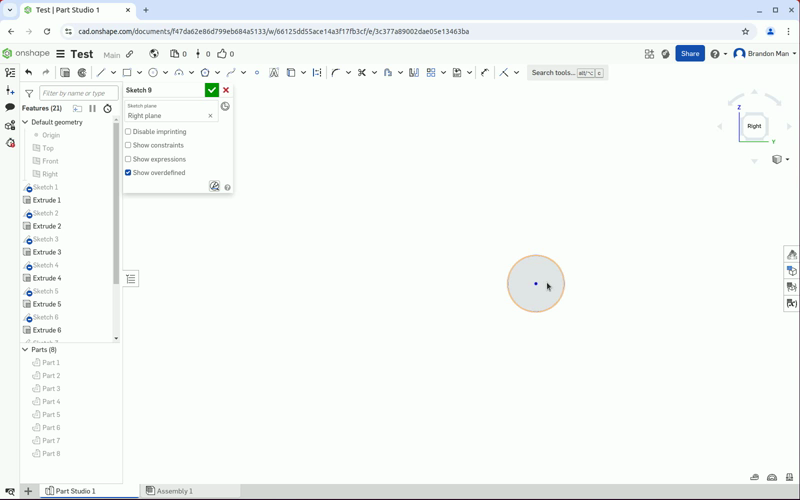
scroll(6)
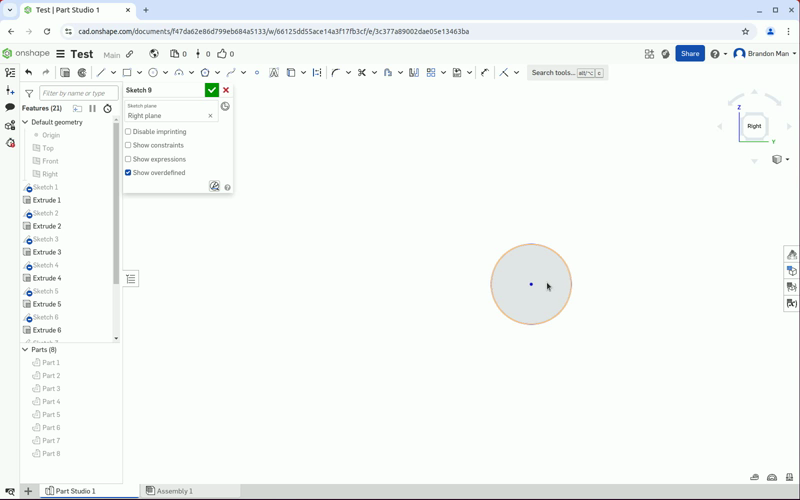
scroll(6)
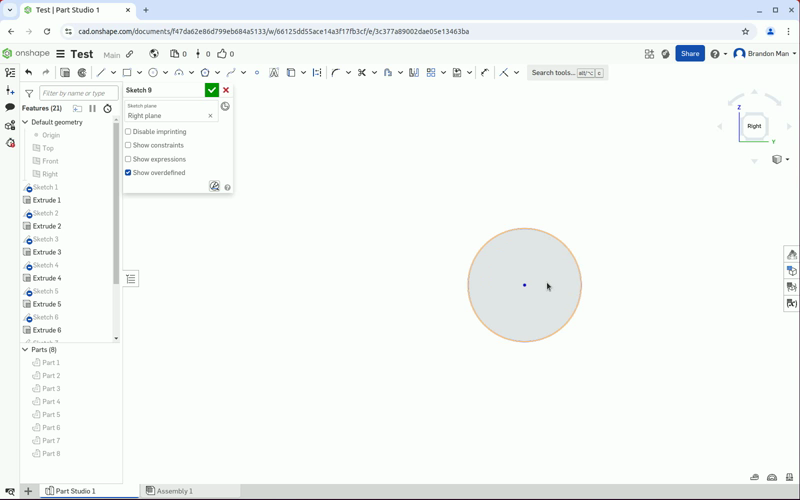
scroll(6)
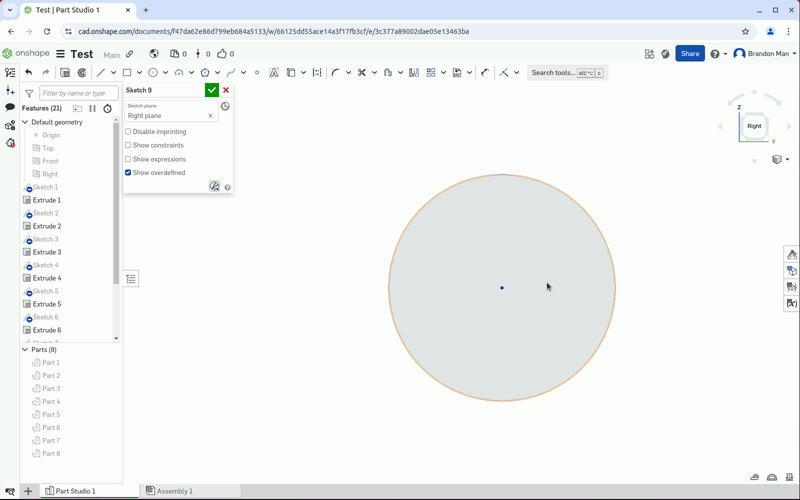
click(547, 282)
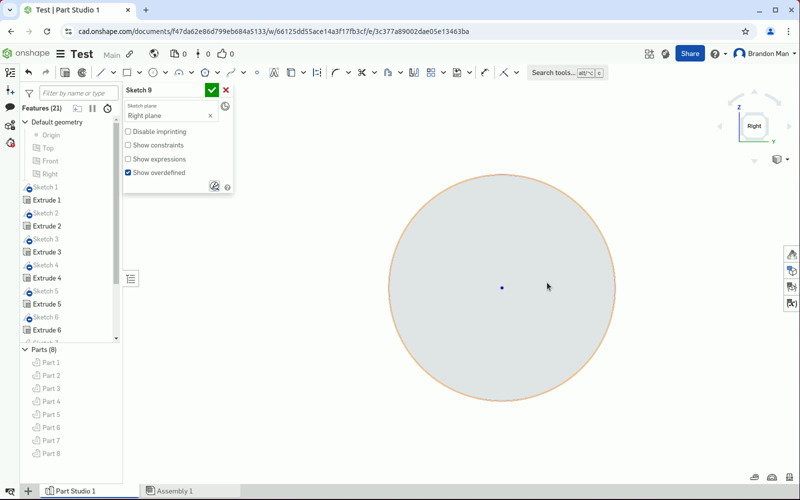
scroll(-6)
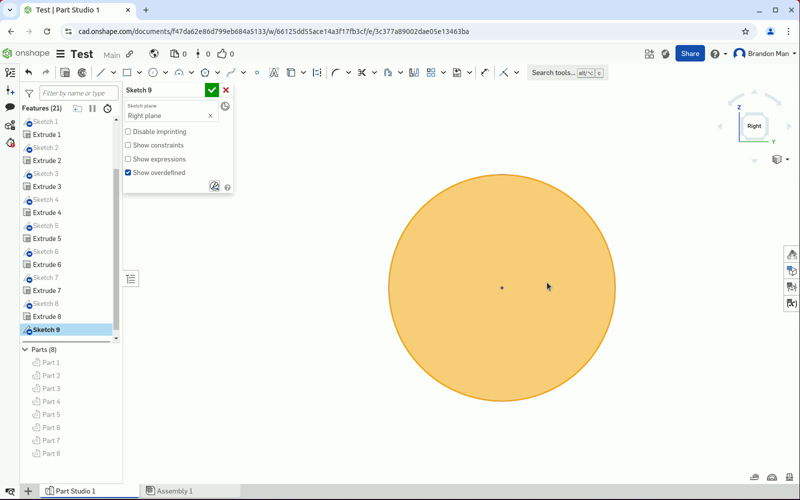
scroll(-6)
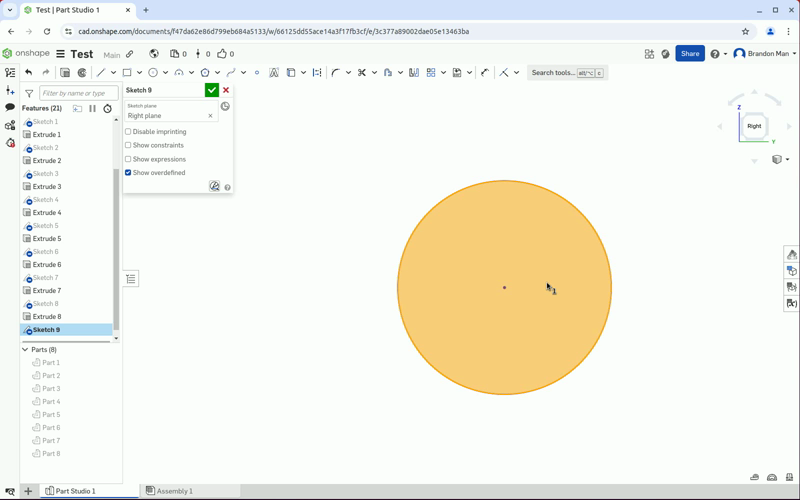
scroll(-6)
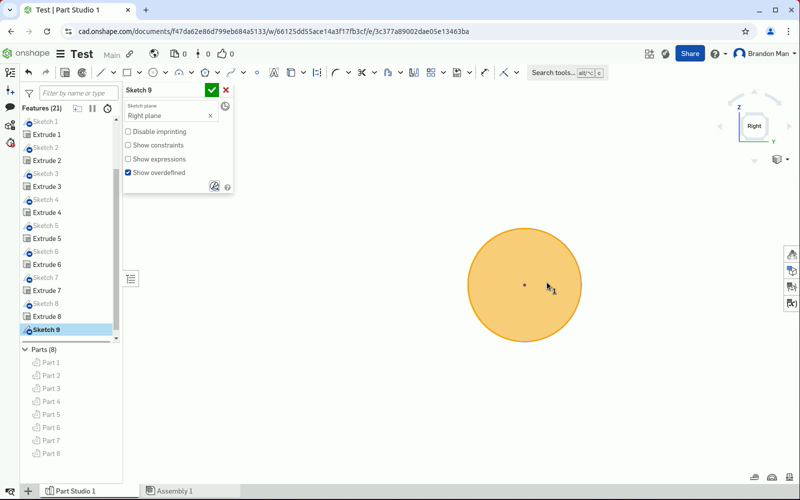
scroll(-6)
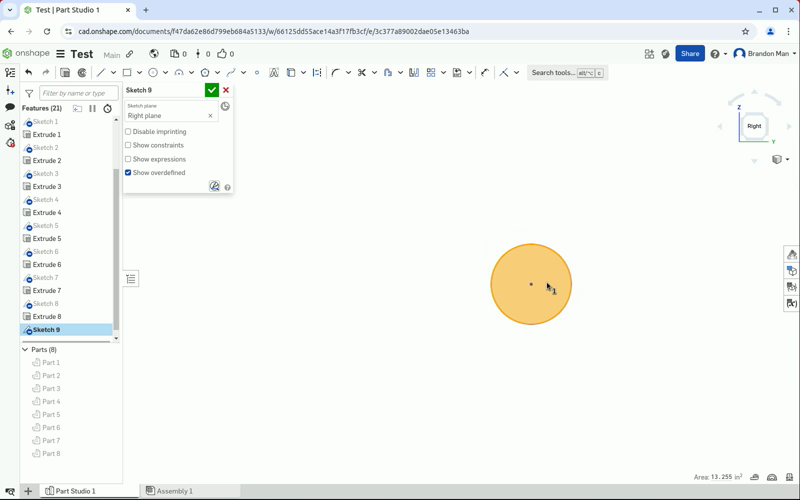
scroll(-6)
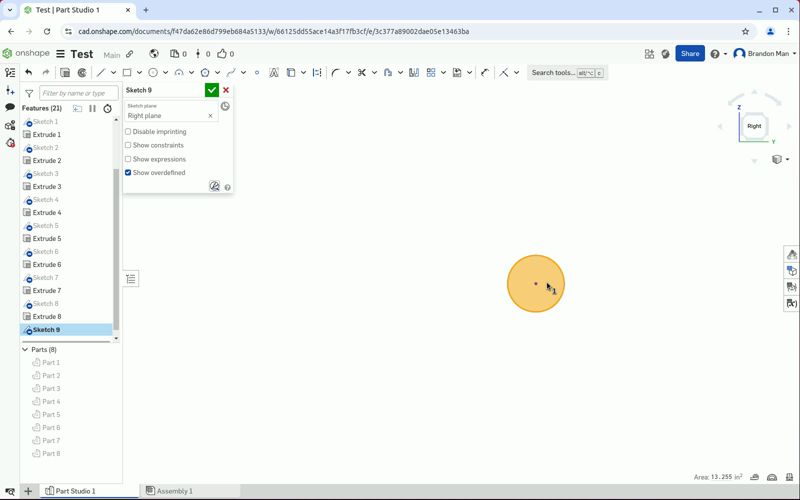
scroll(-6)
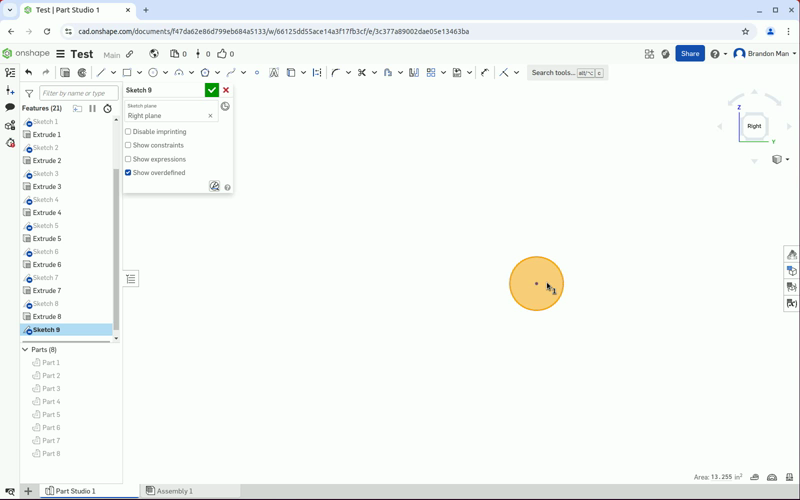
scroll(-6)
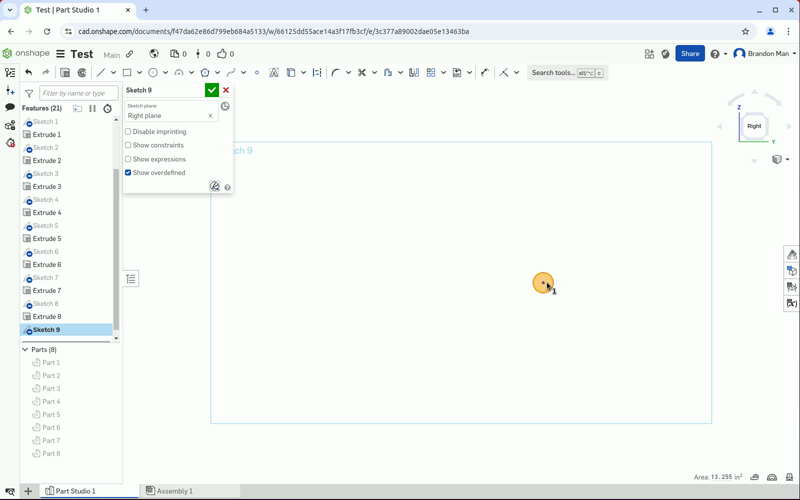
mouse_move(73, 352)
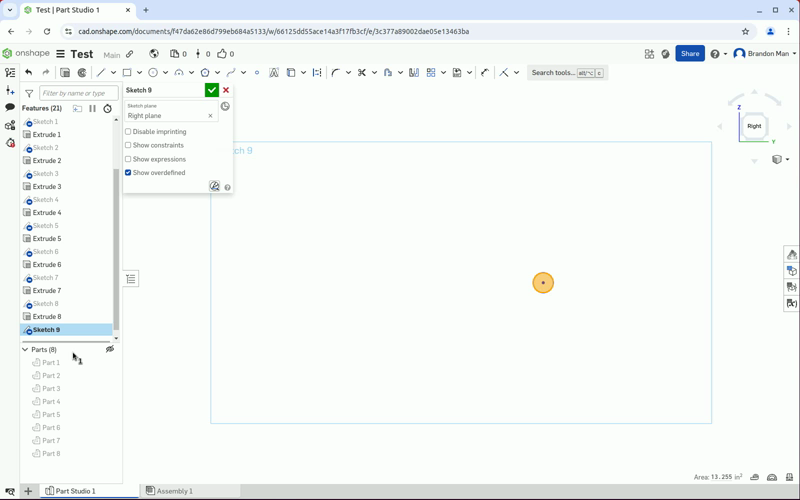
key(shift+y)
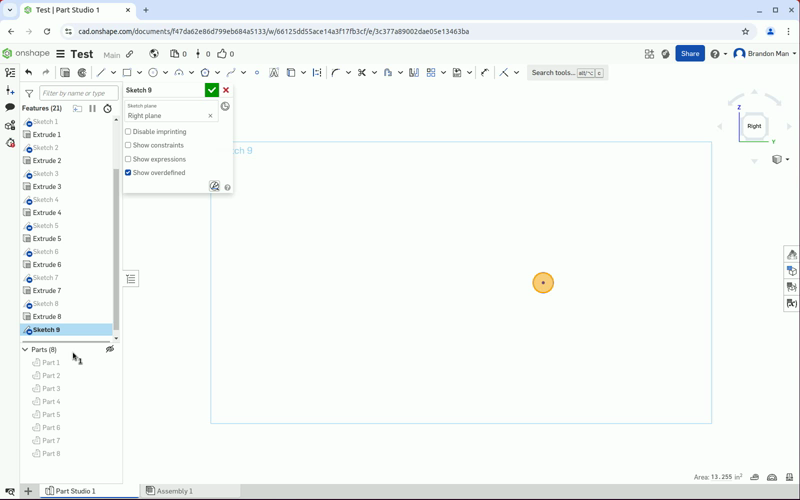
key(shift+e)
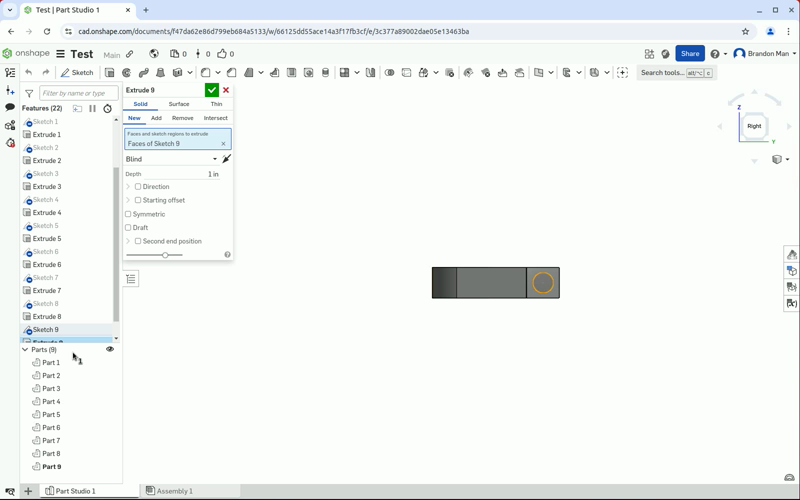
mouse_move(143, 106)
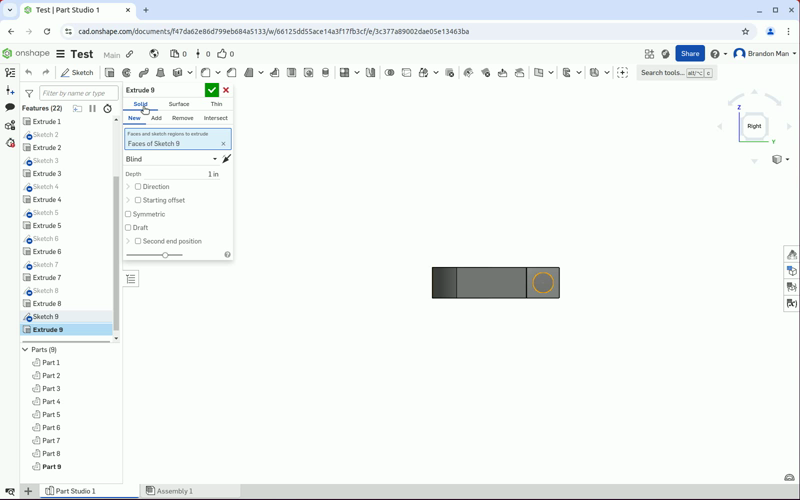
click(143, 106)
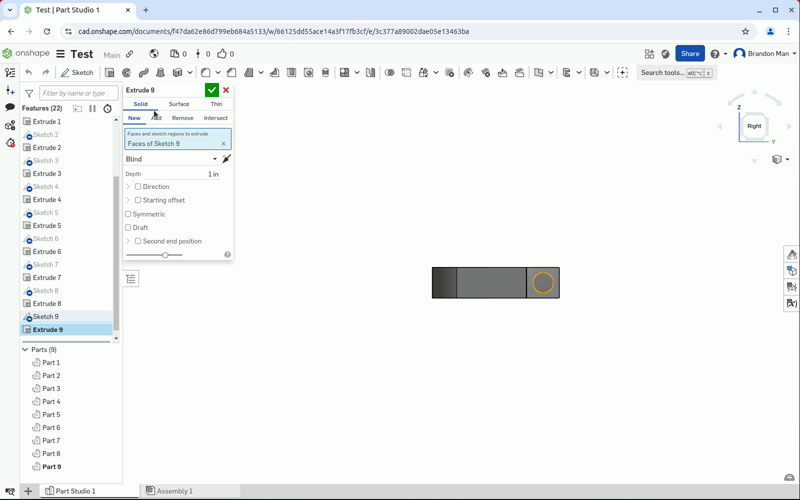
mouse_move(186, 120)
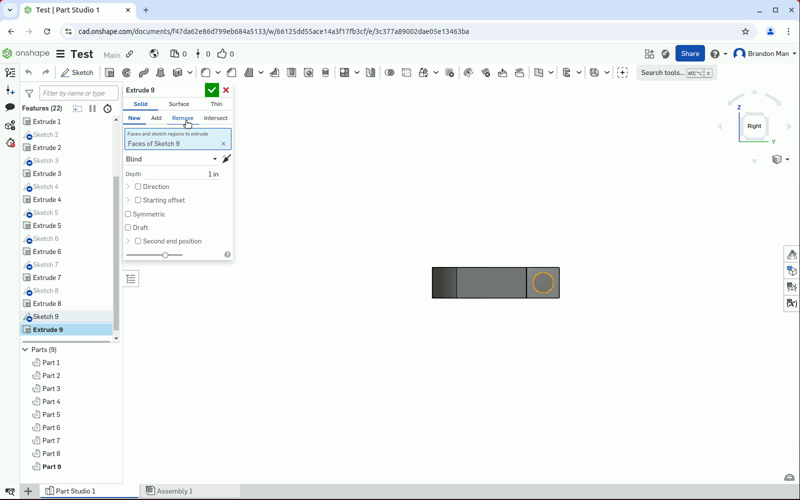
click(186, 120)
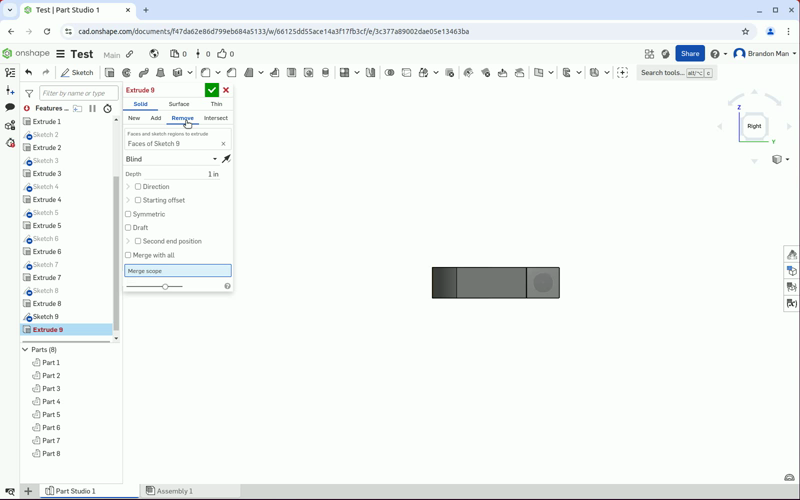
key(tab, 4)
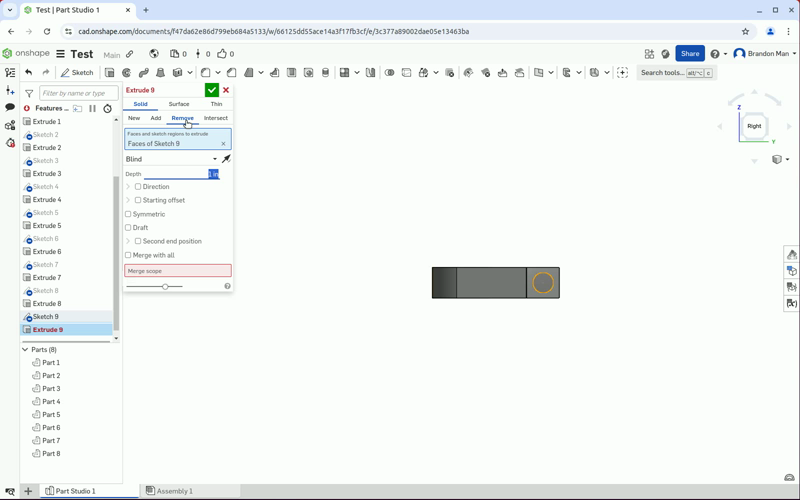
text(48.142)
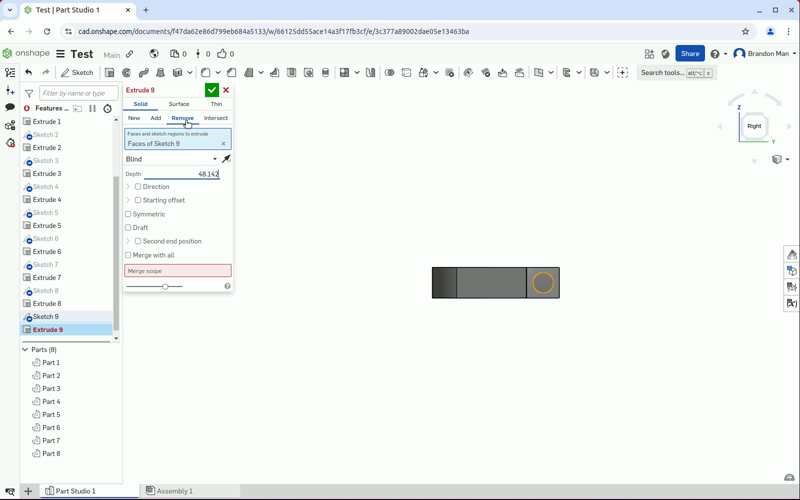
key(tab, 3)
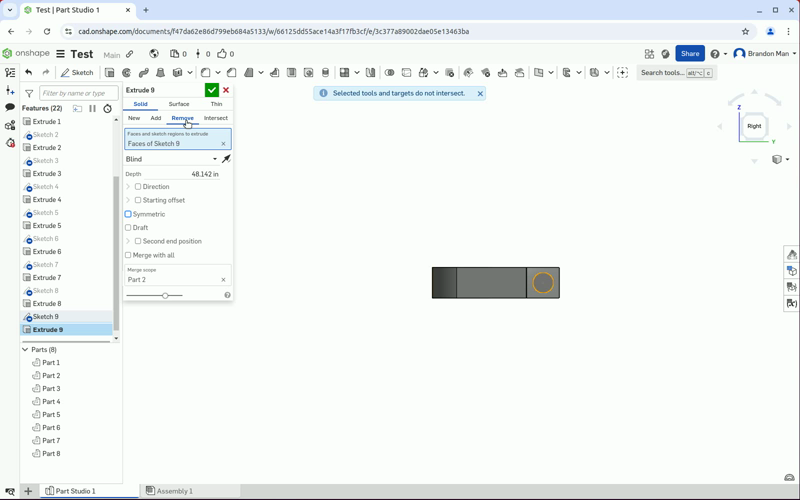
key(space)
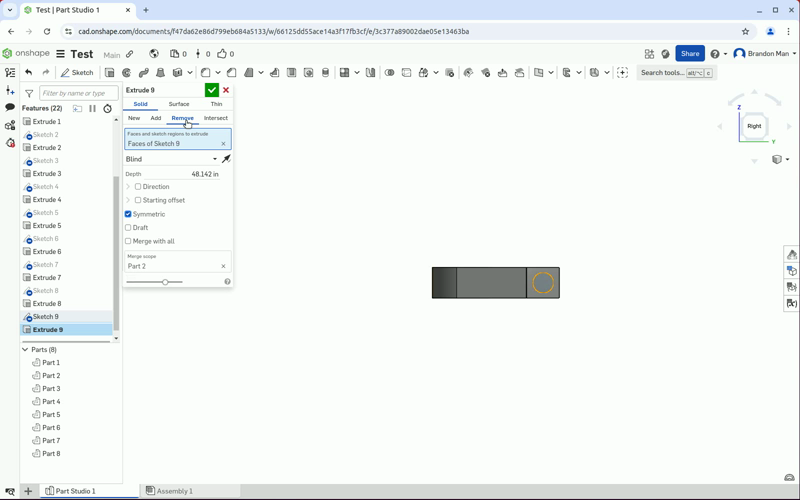
key(tab, 2)
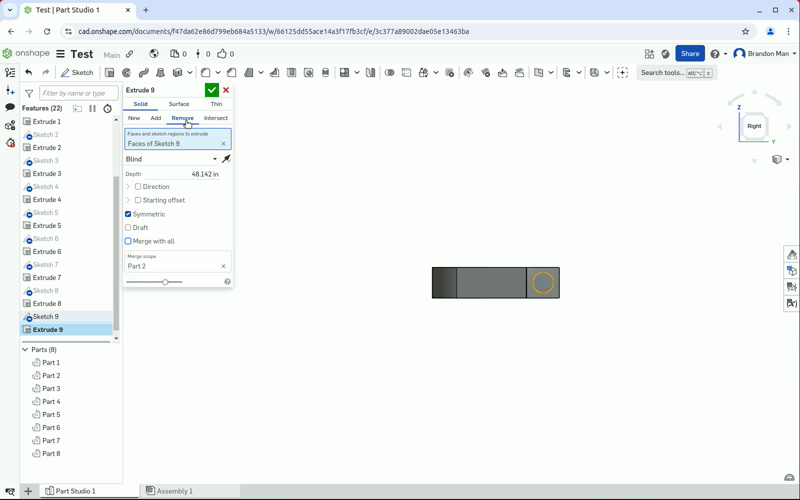
key(space)
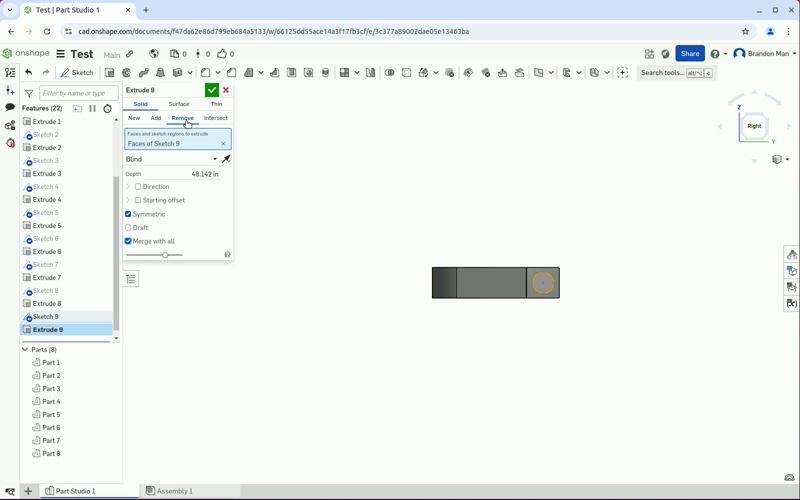
key(enter)
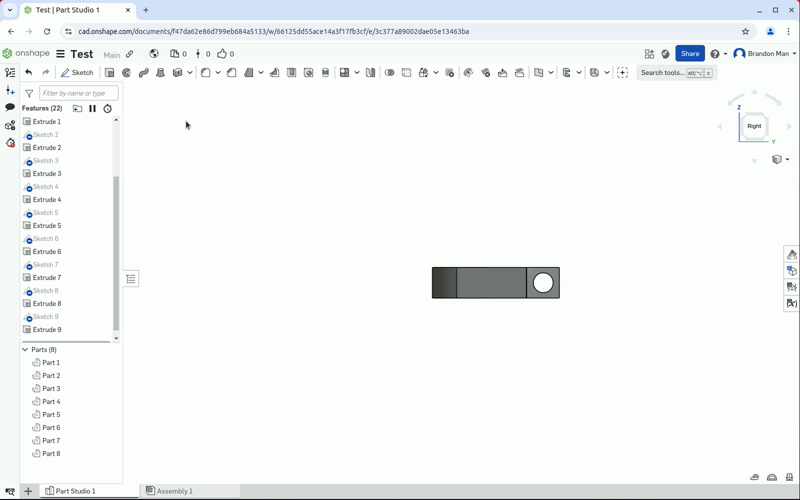
key(shift+h)
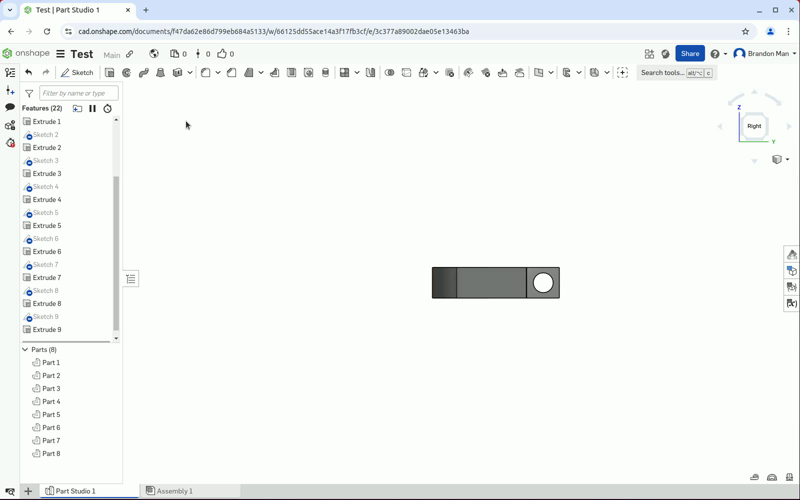
key(shift+h)
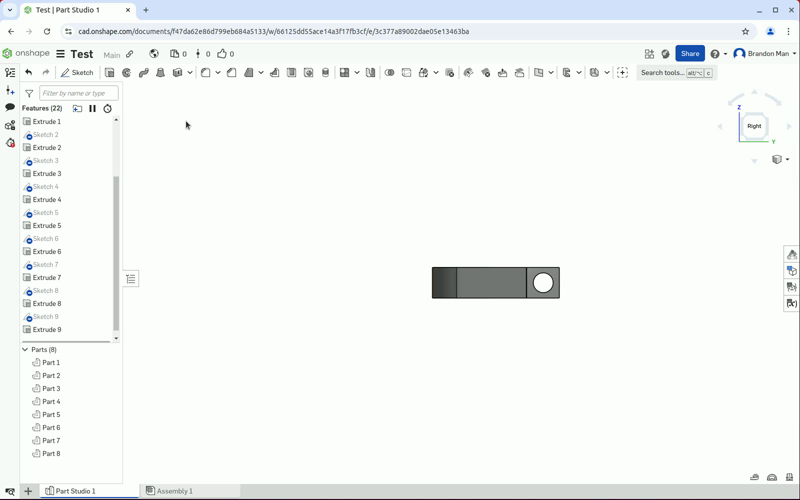
mouse_move(69, 111)
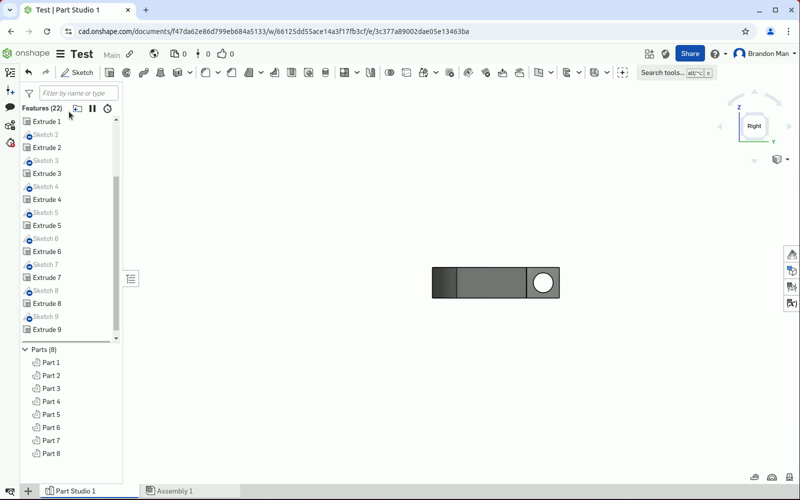
click(69, 111)
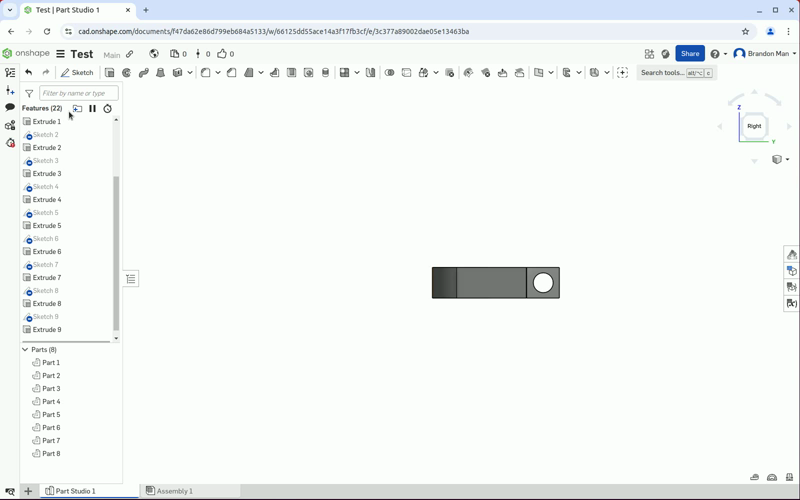
mouse_move(73, 352)
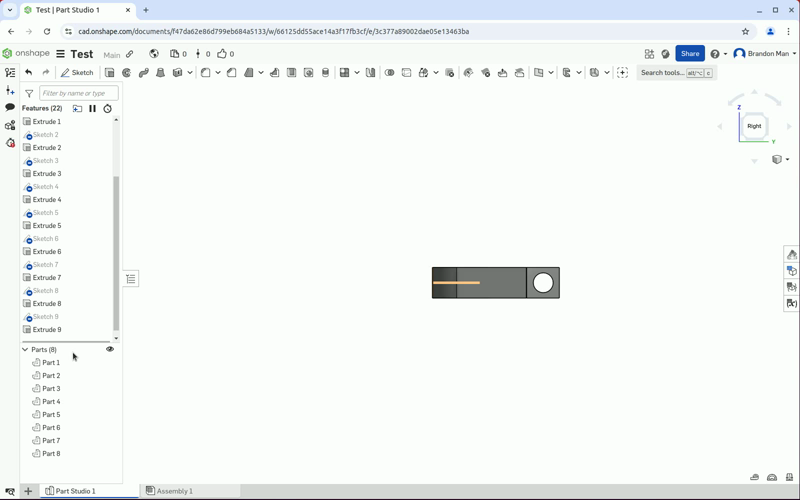
key(y)
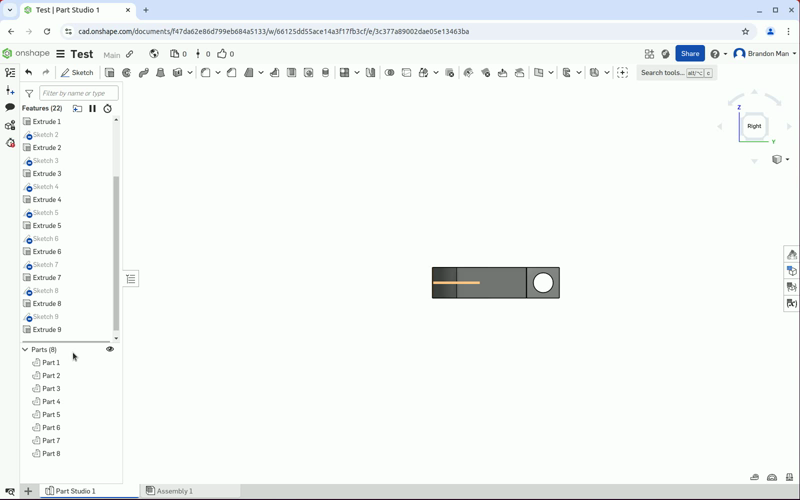
key(shift+p)
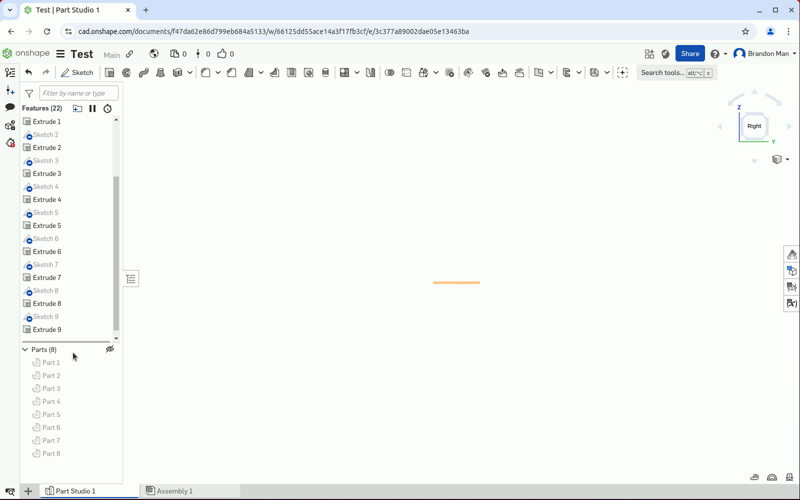
key(space)
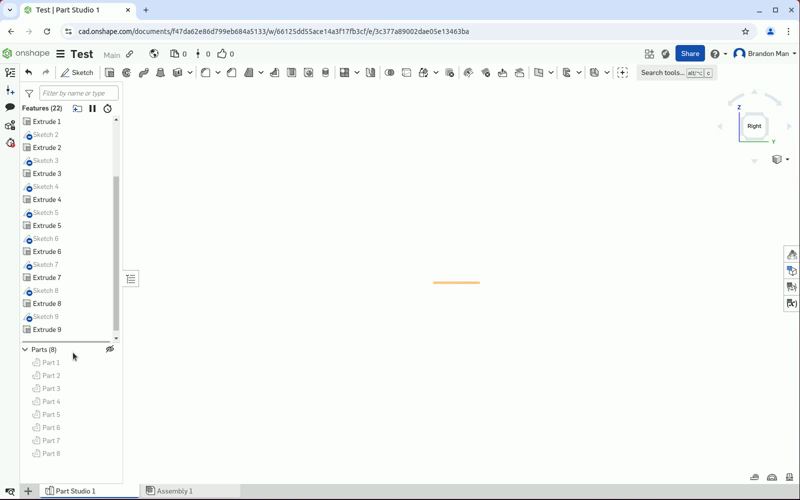
key_down(shift)
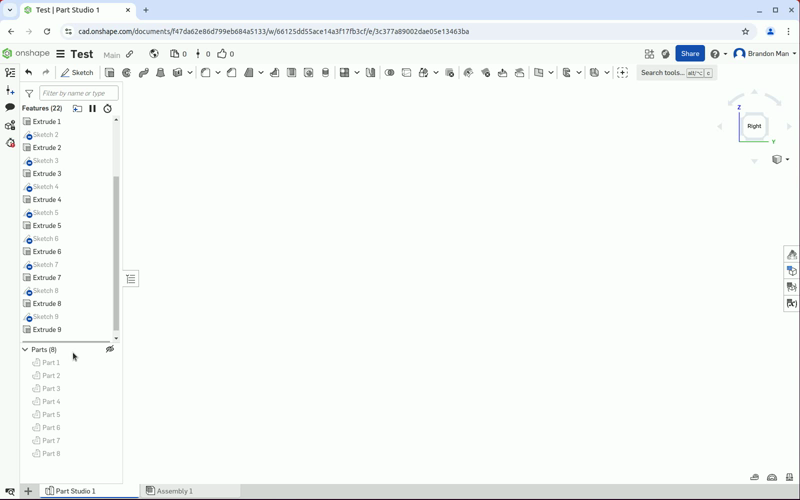
key(right)
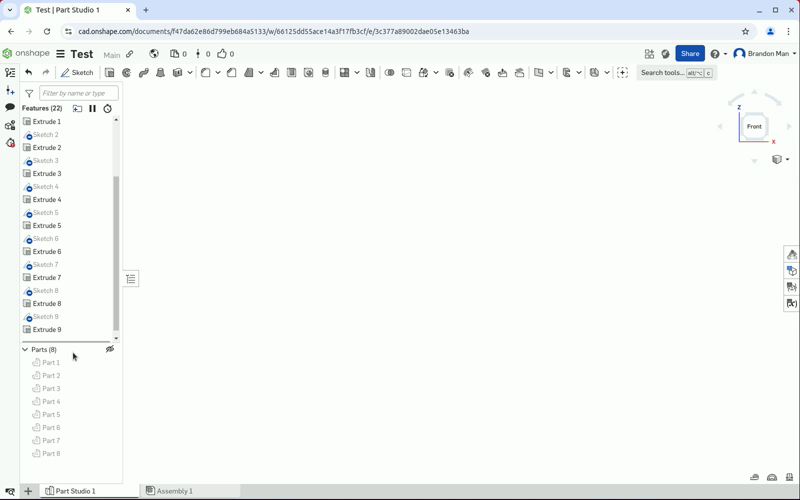
key_up(shift)
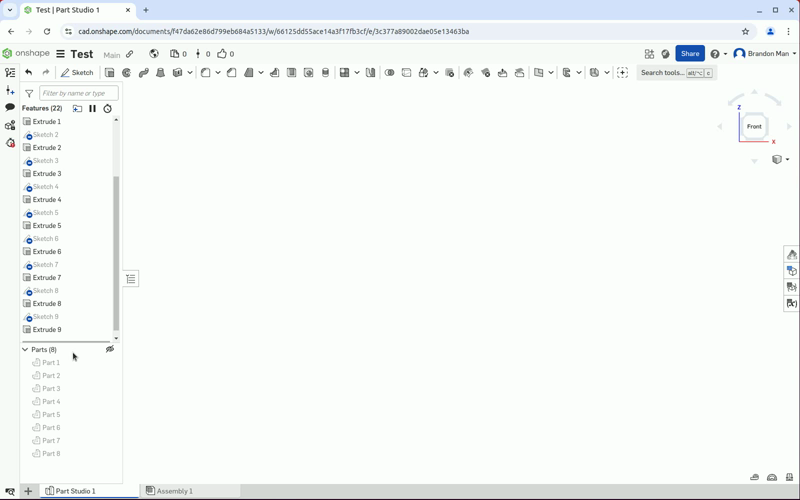
key(space)
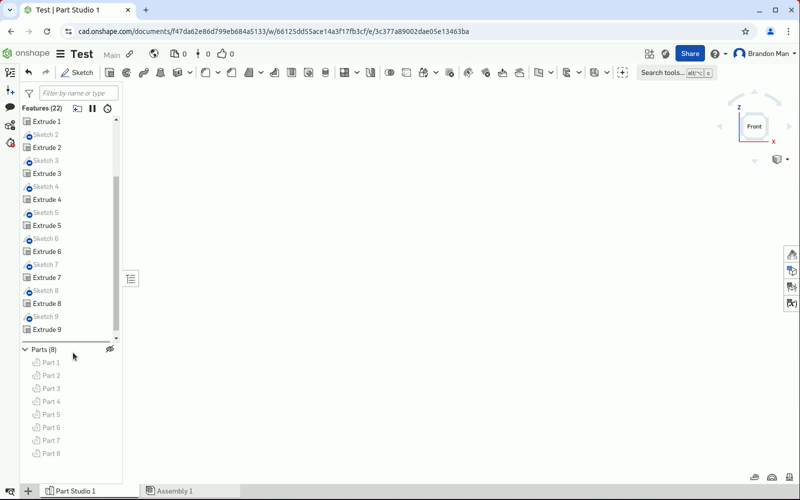
key_down(shift)
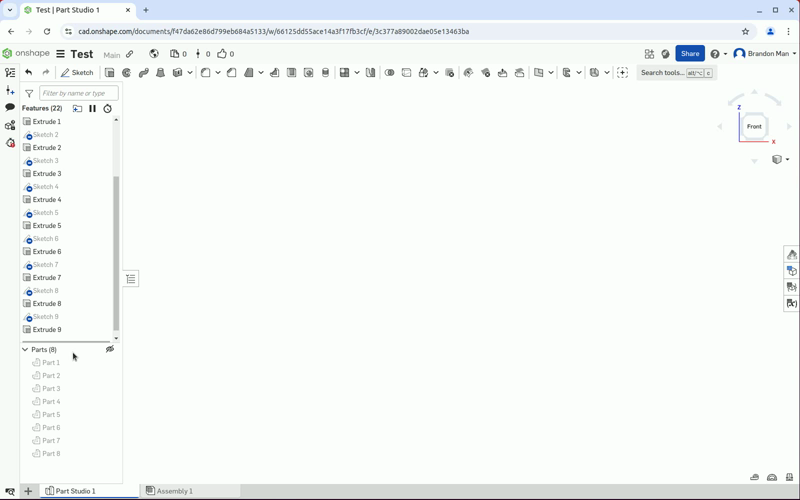
key(down)
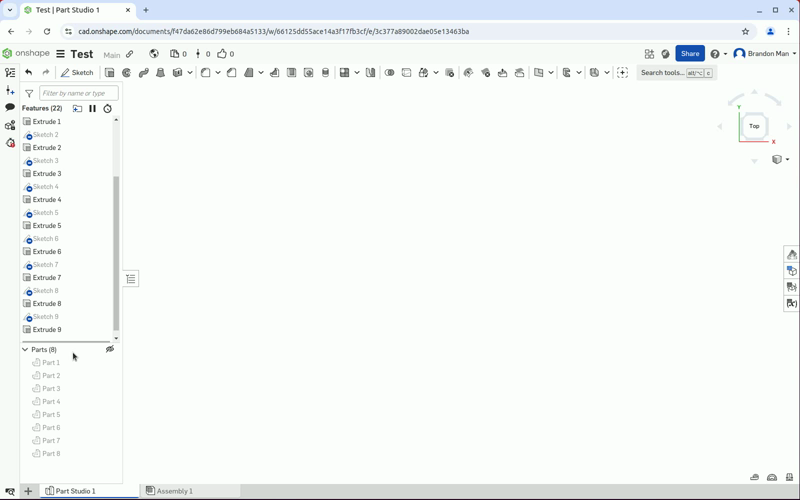
key_up(shift)
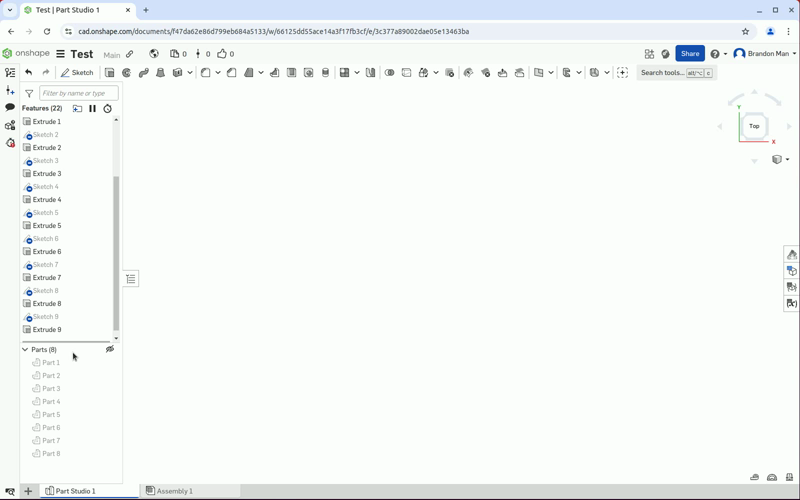
mouse_move(73, 352)
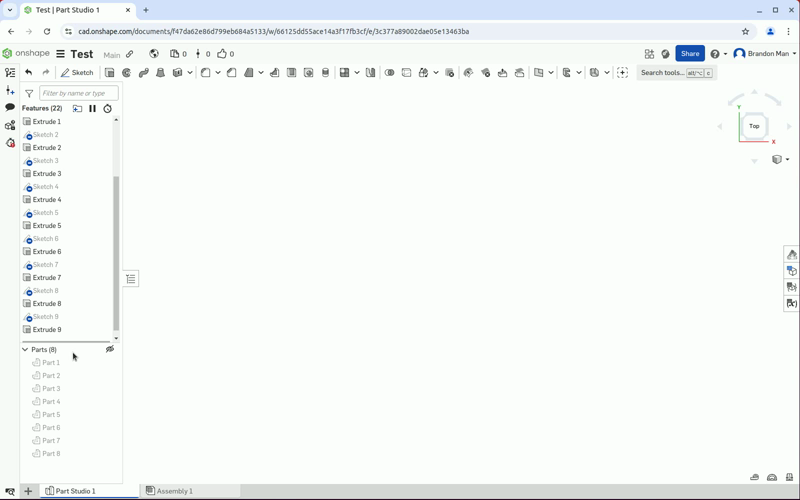
key(shift+y)
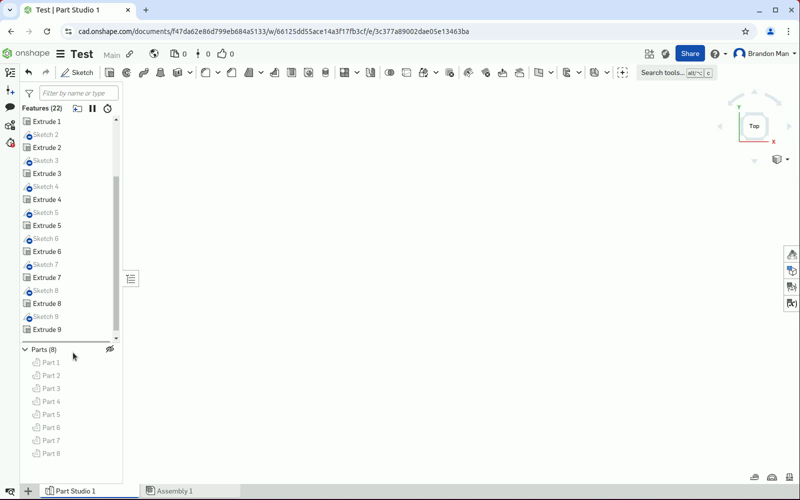
key(shift+s)
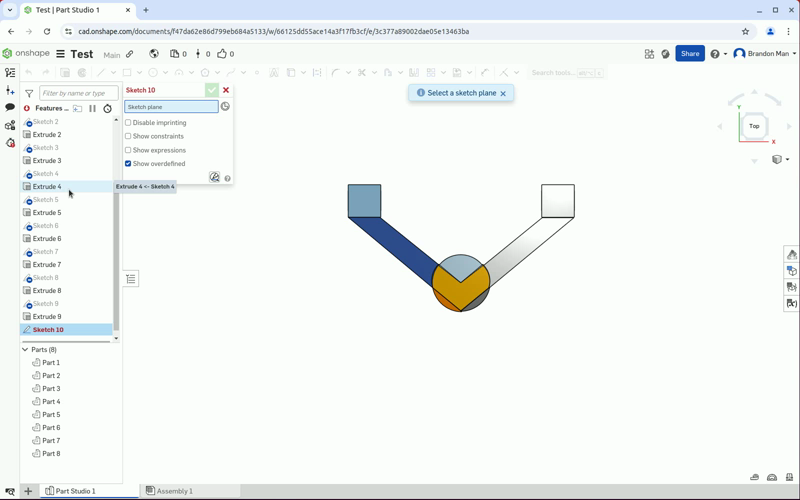
scroll(3)
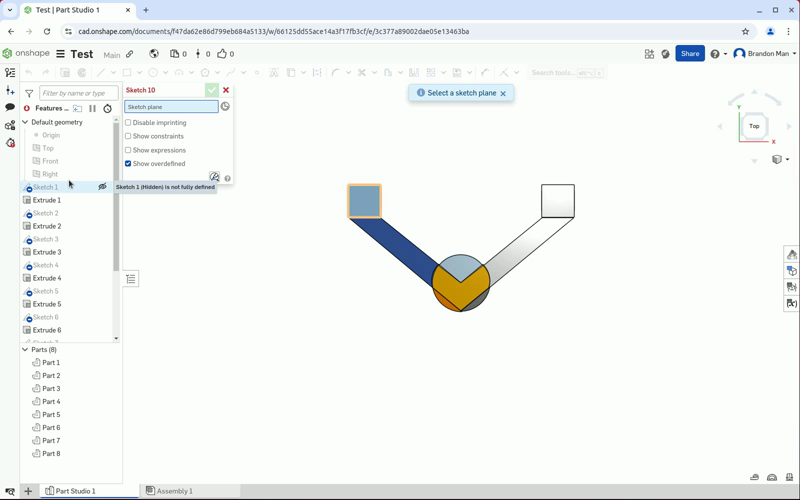
mouse_move(69, 150)
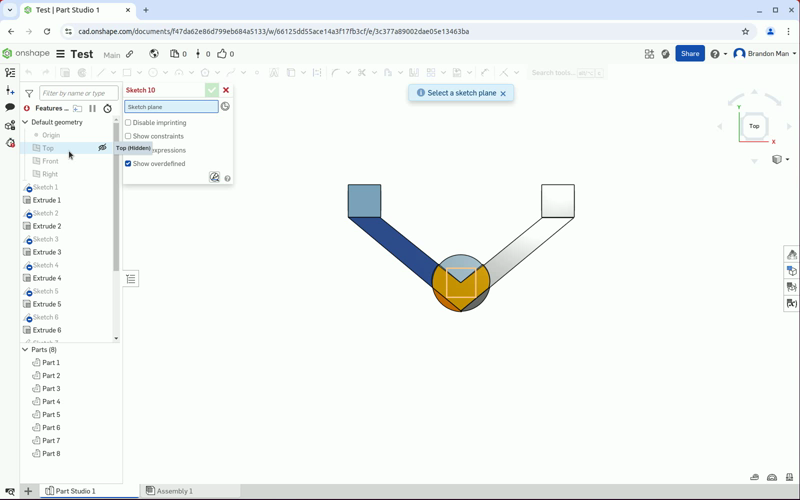
click(69, 150)
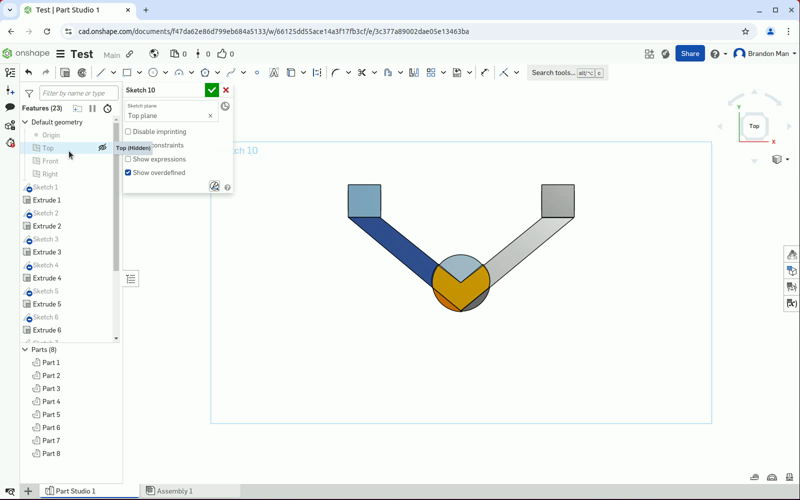
mouse_move(73, 352)
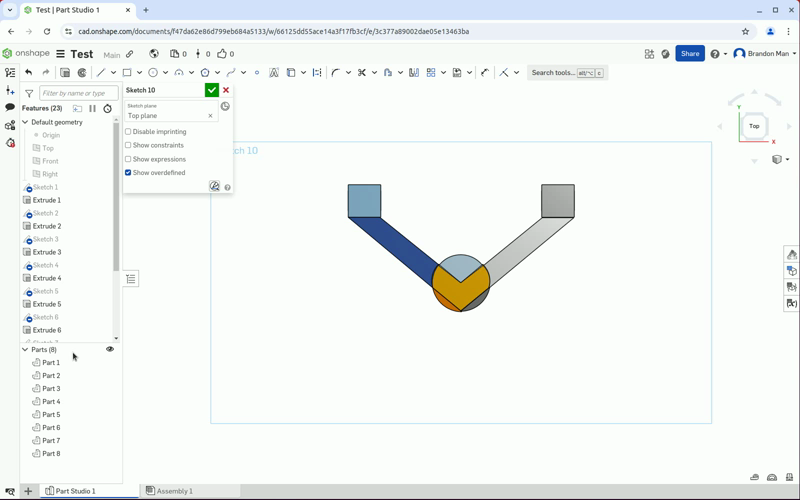
key(y)
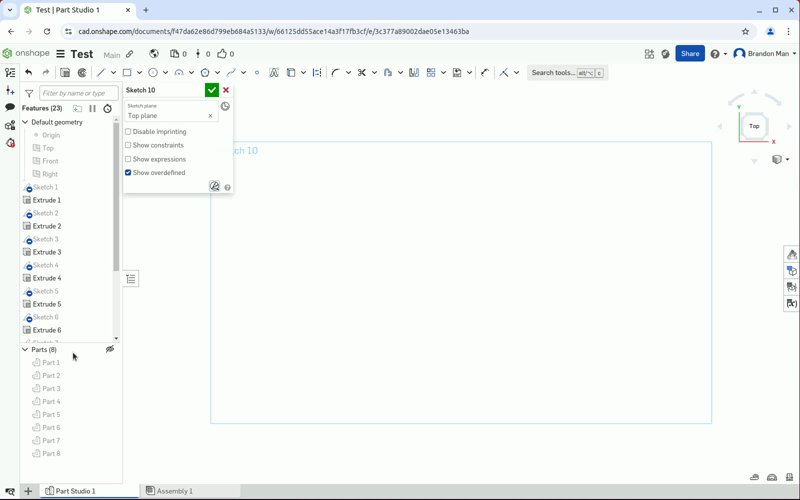
key(c)
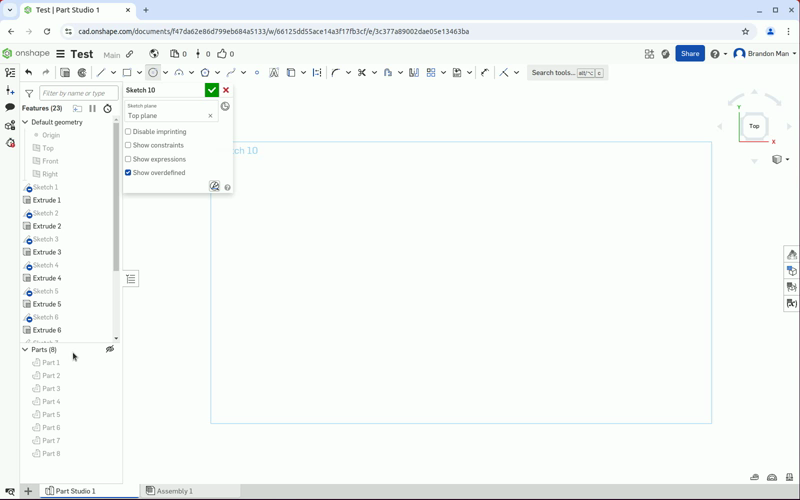
key_down(shift)
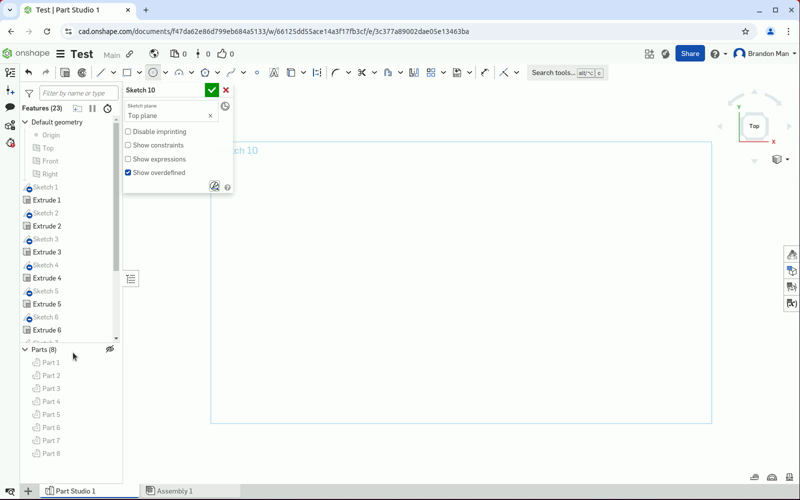
mouse_move(461, 282)
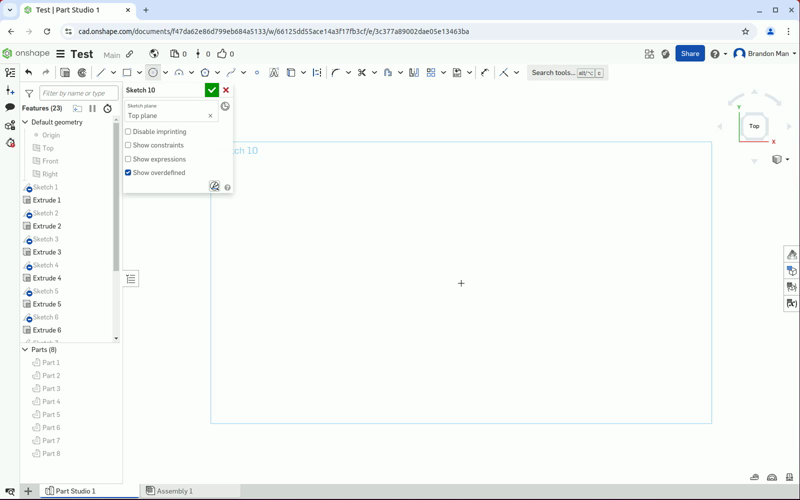
click(461, 282)
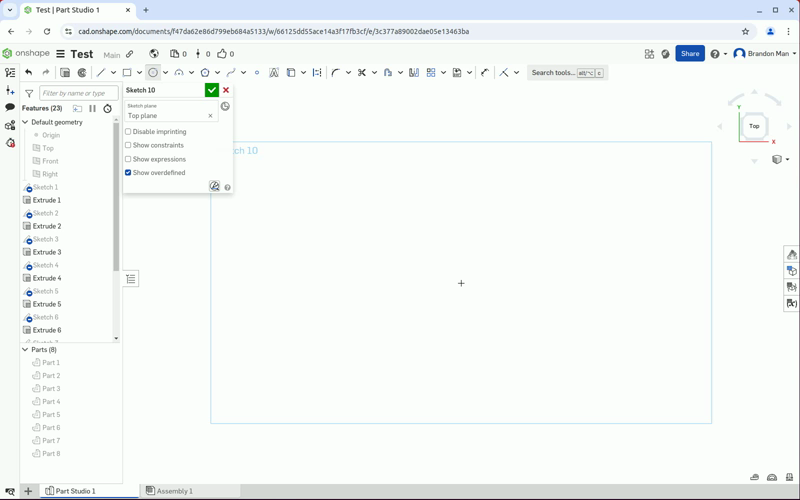
key_up(shift)
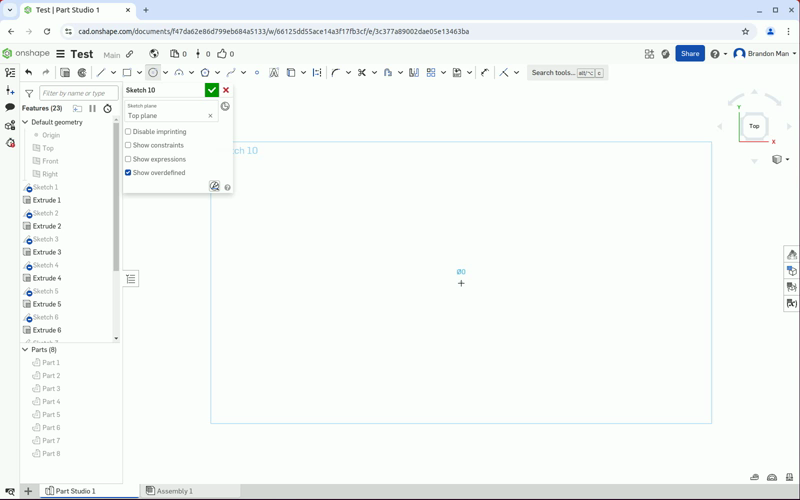
mouse_move(476, 282)
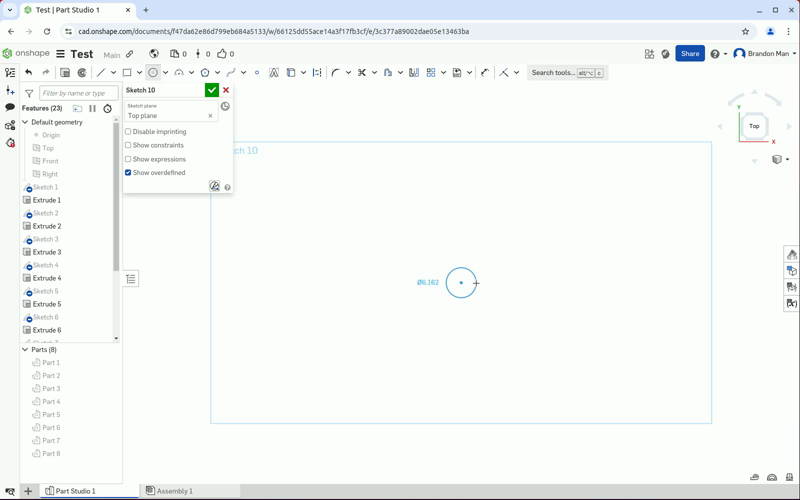
click(476, 282)
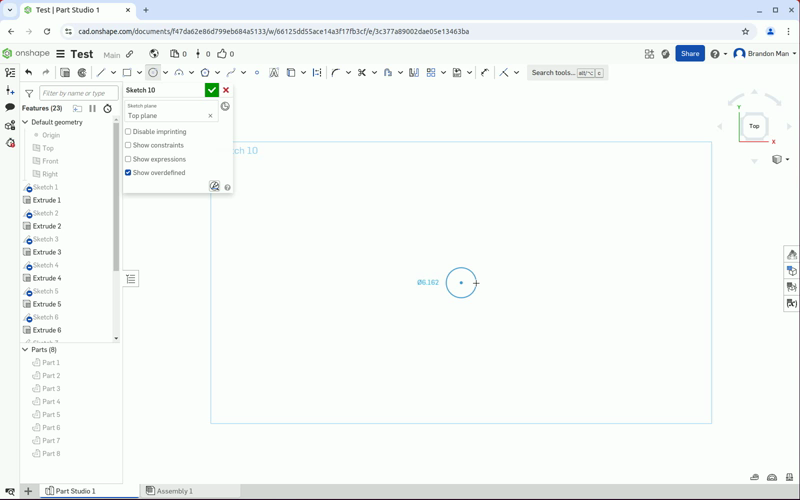
key(esc)
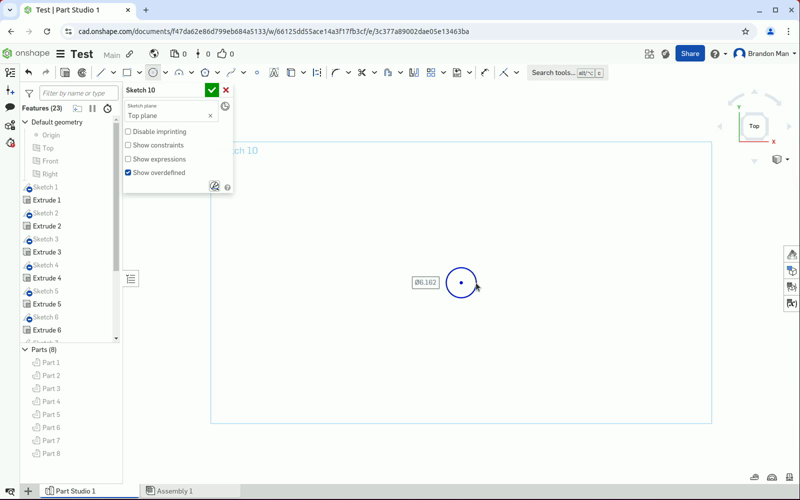
mouse_move(458, 271)
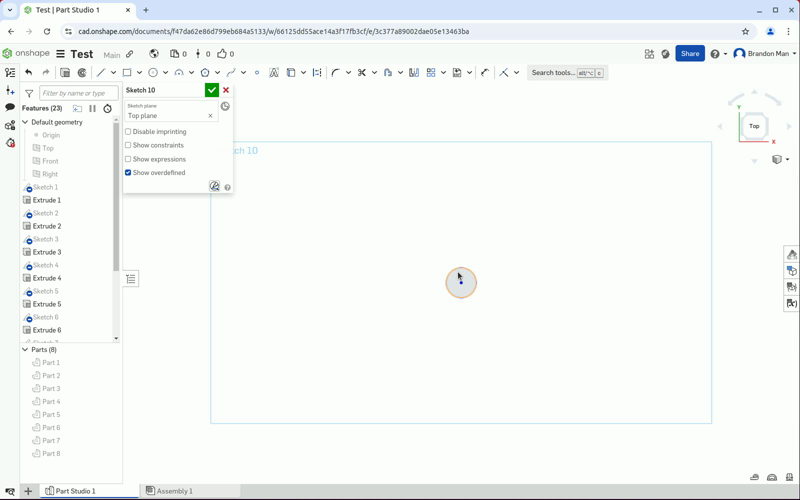
scroll(6)
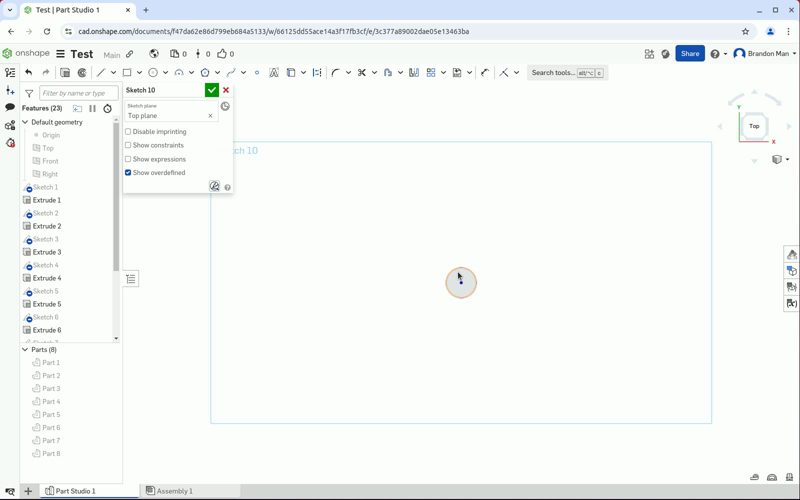
scroll(6)
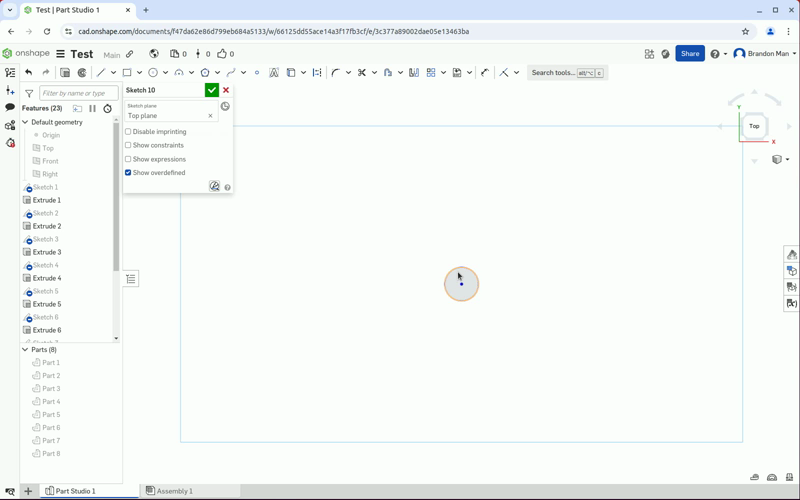
scroll(6)
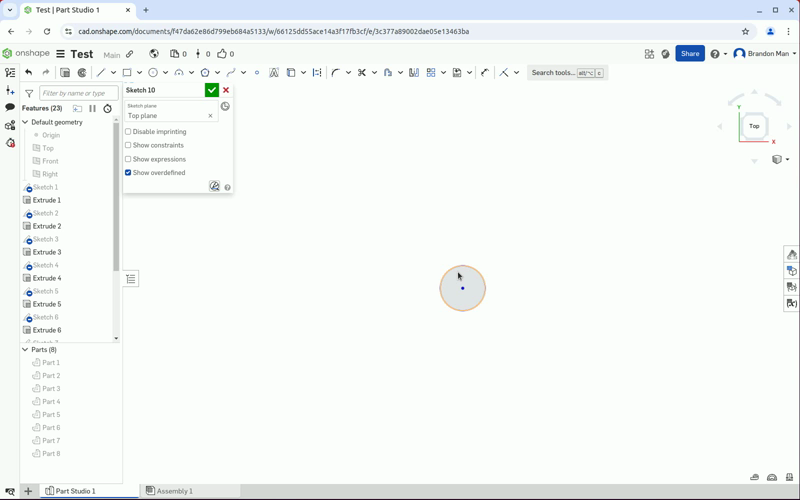
scroll(6)
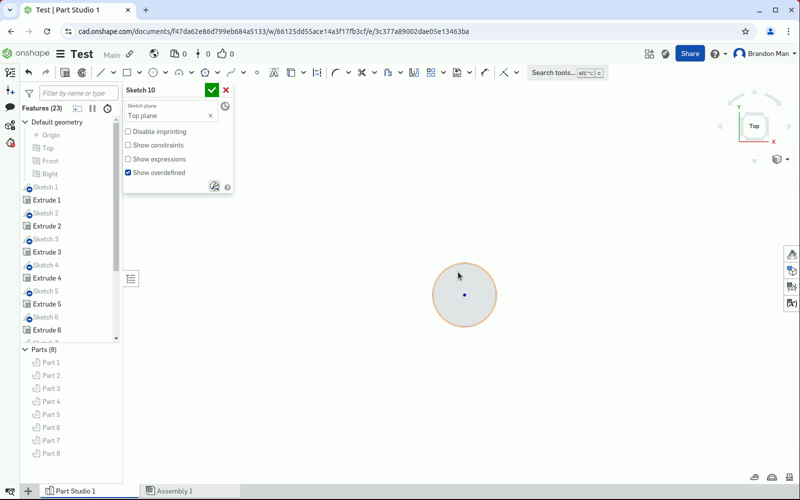
scroll(6)
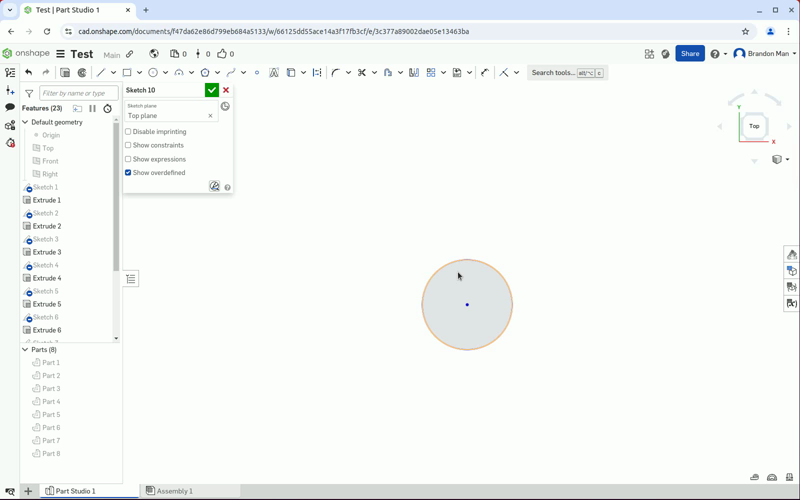
scroll(6)
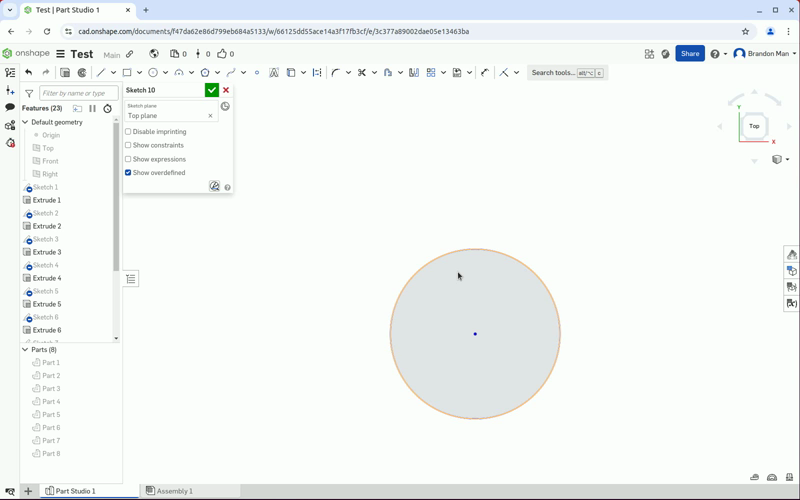
scroll(6)
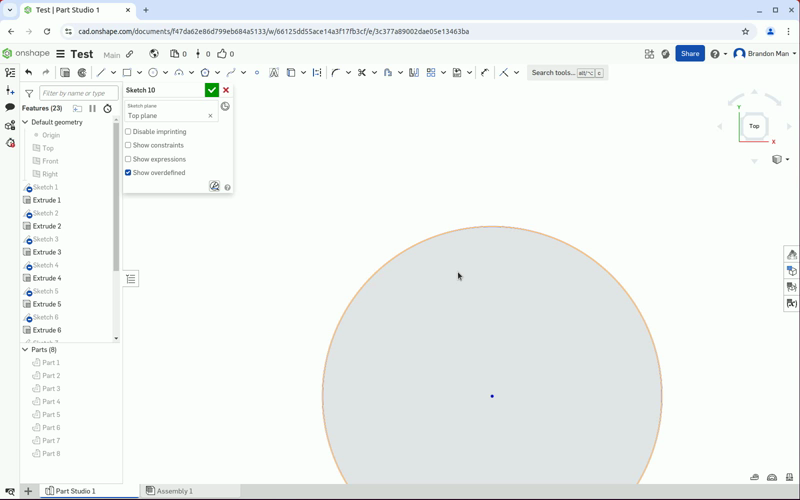
click(458, 271)
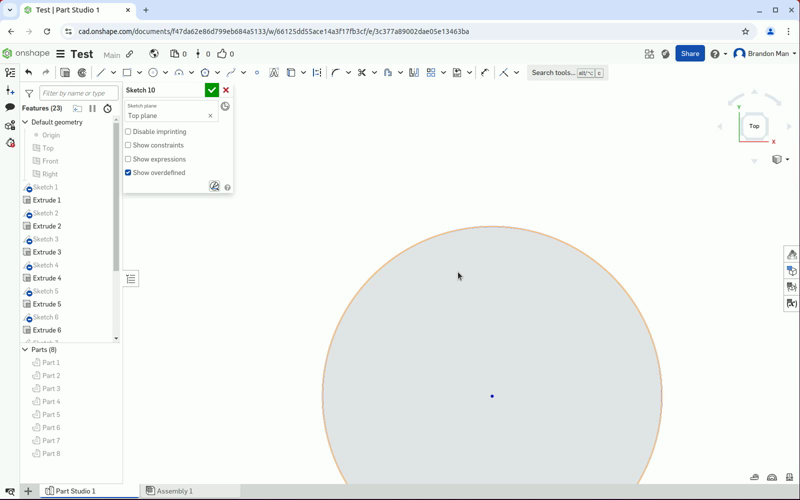
scroll(-6)
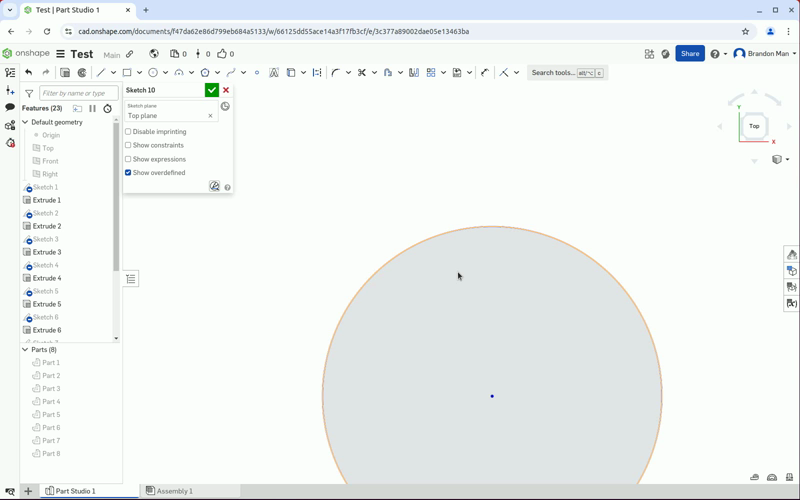
scroll(-6)
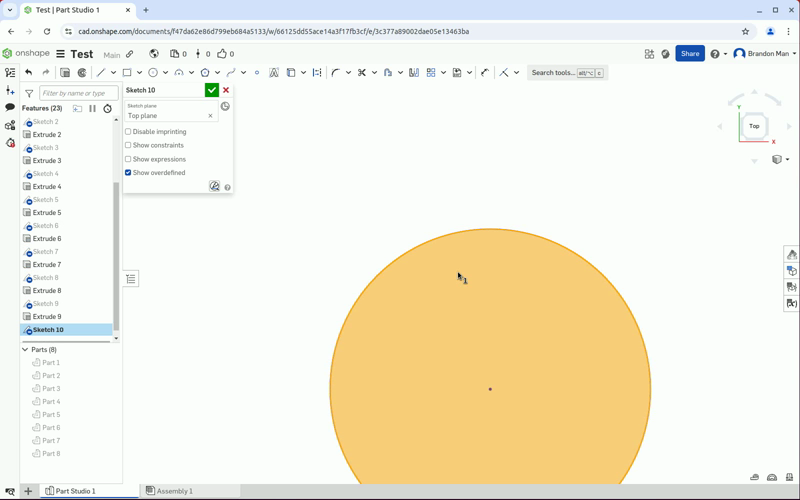
scroll(-6)
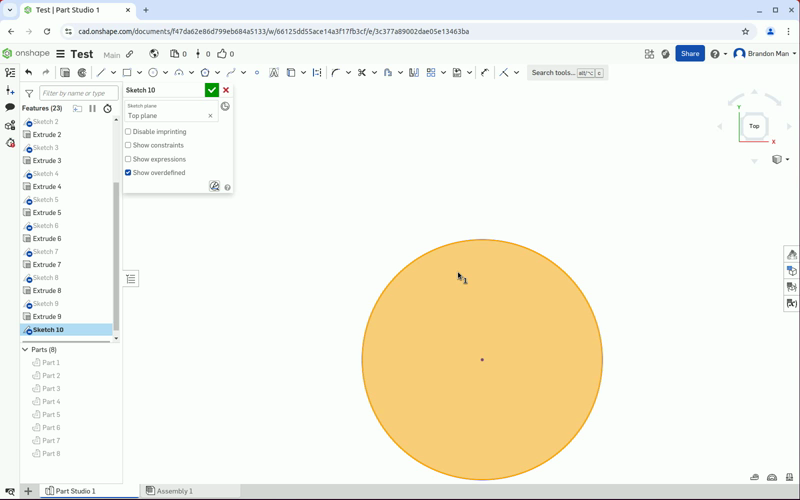
scroll(-6)
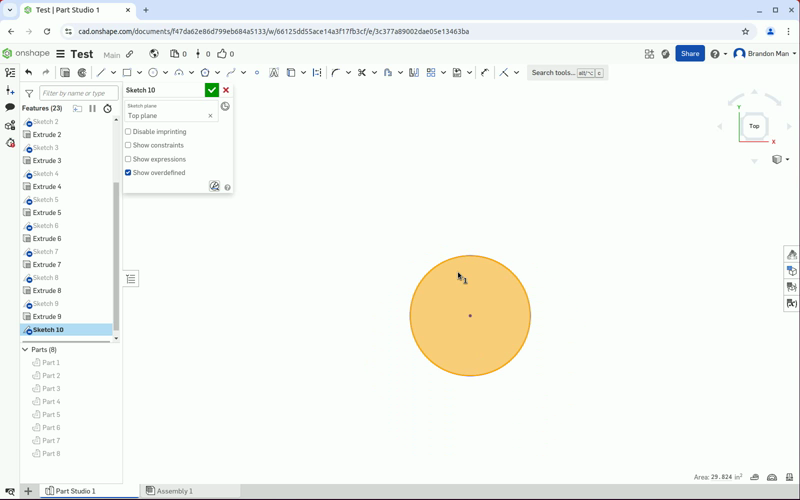
scroll(-6)
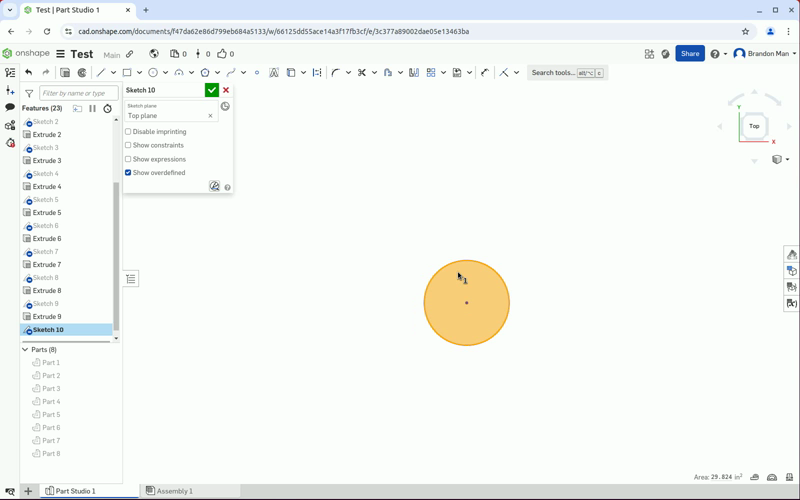
scroll(-6)
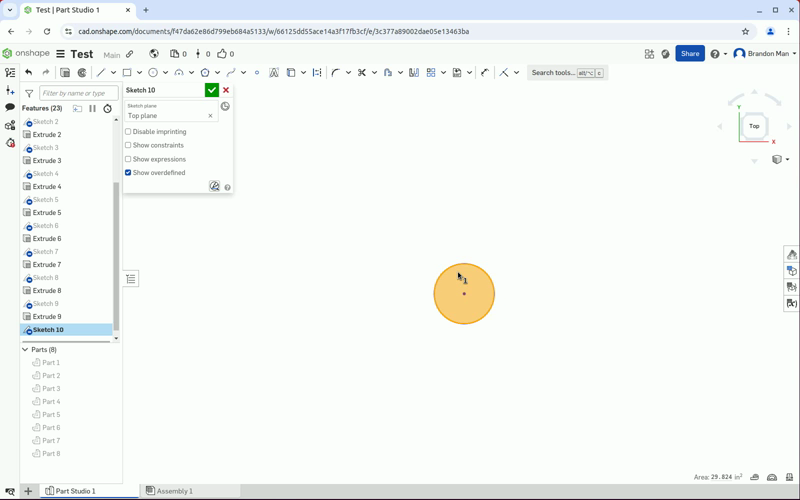
scroll(-6)
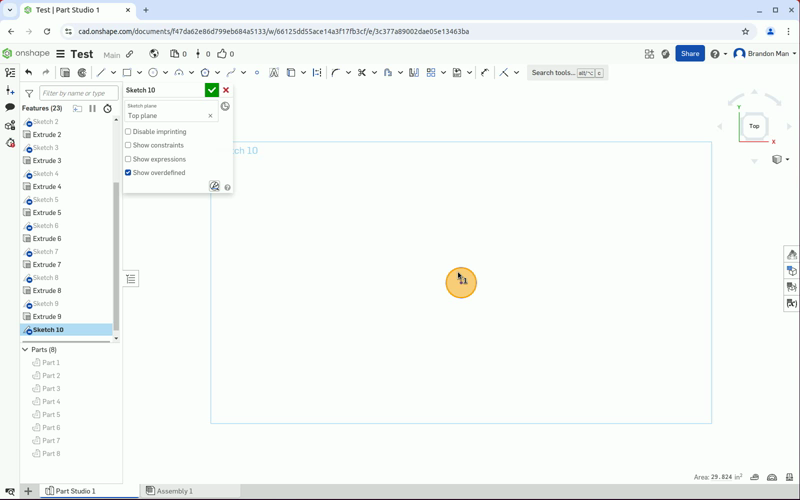
mouse_move(73, 352)
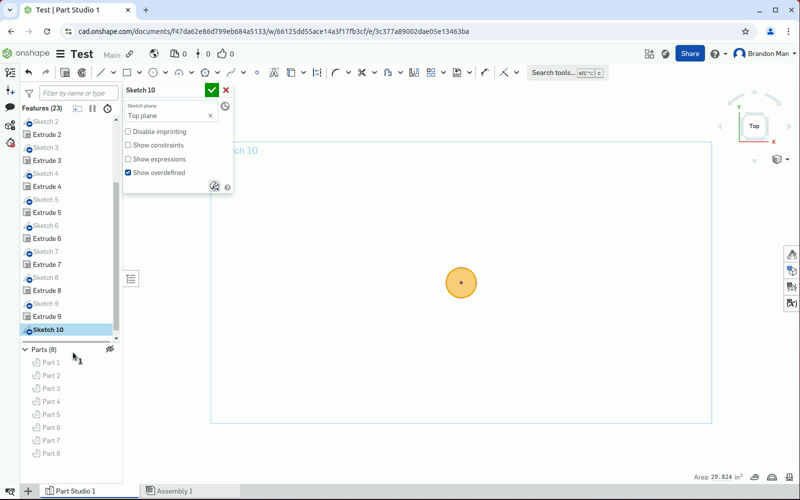
key(shift+y)
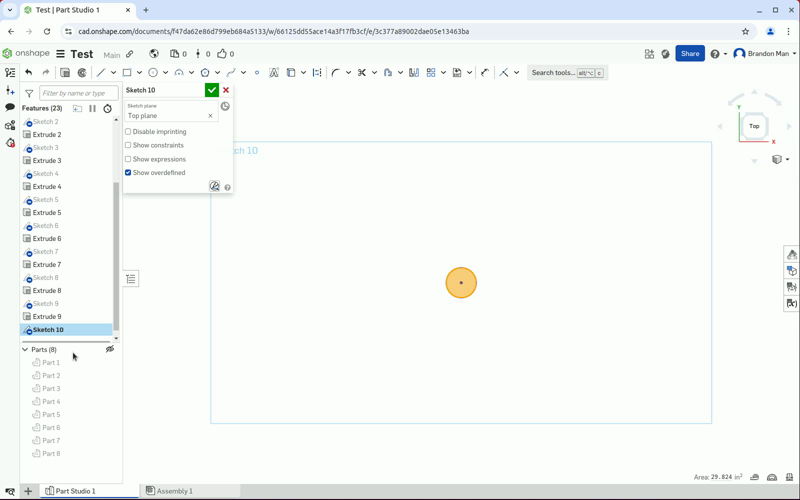
key(shift+e)
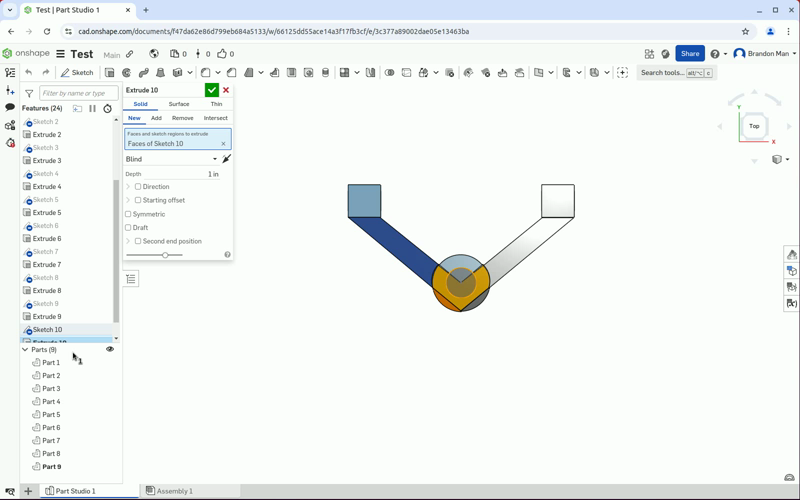
mouse_move(143, 106)
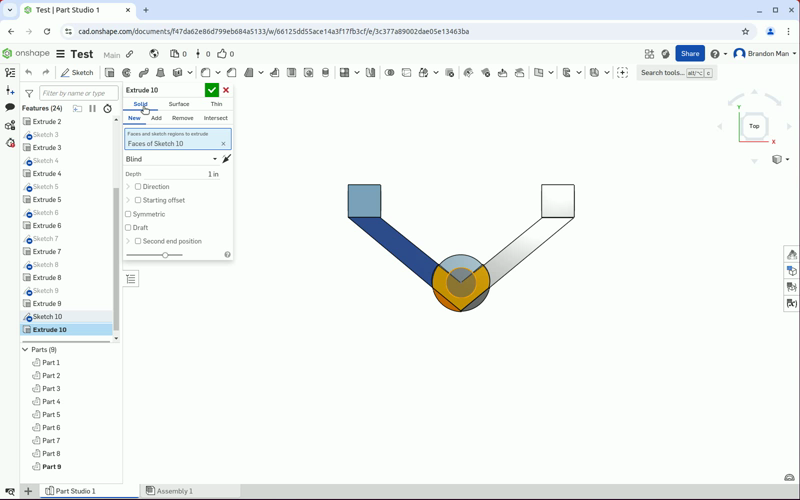
click(143, 106)
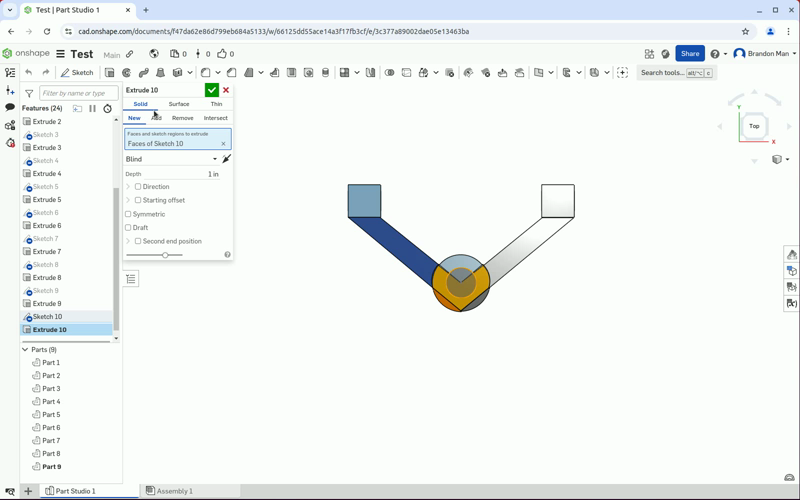
mouse_move(186, 120)
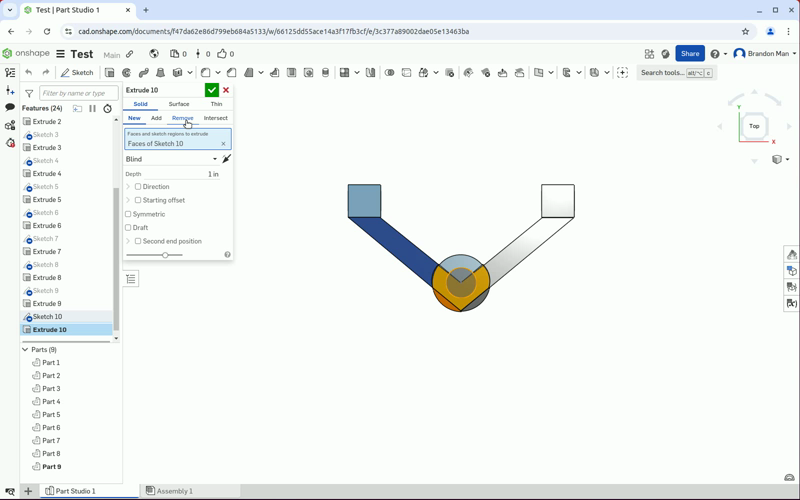
click(186, 120)
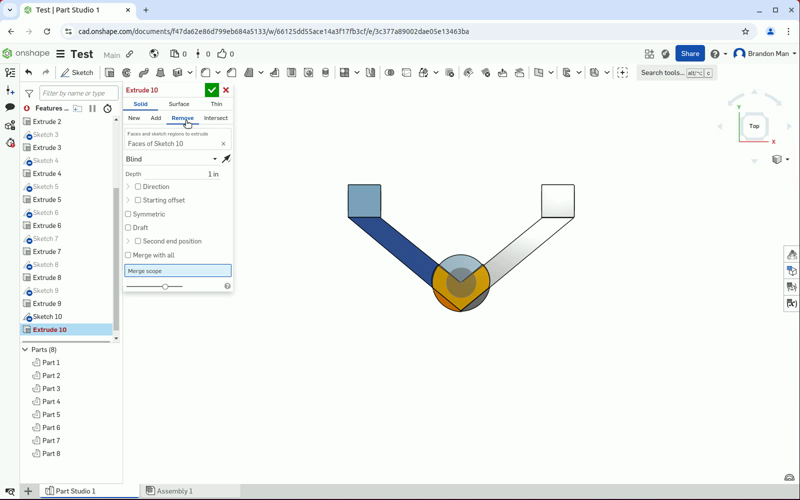
key(tab, 4)
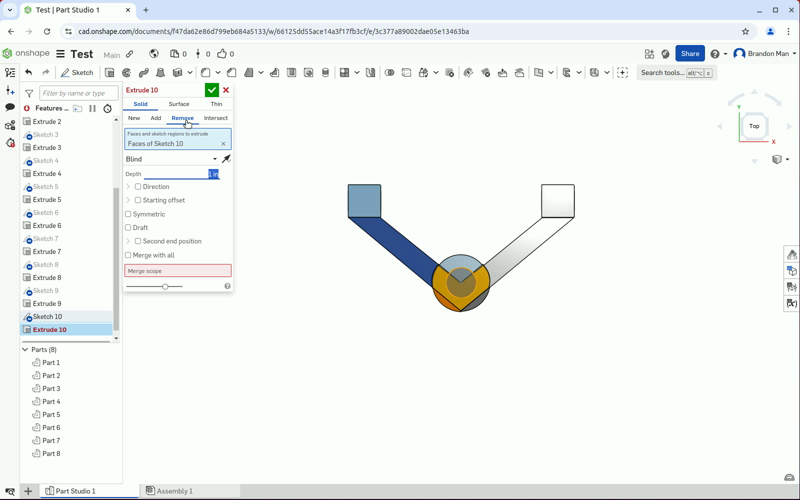
text(10.11)
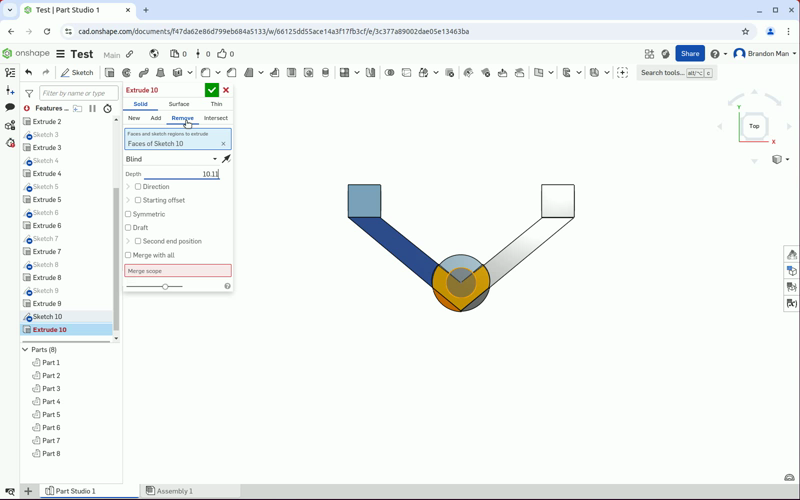
key(tab, 3)
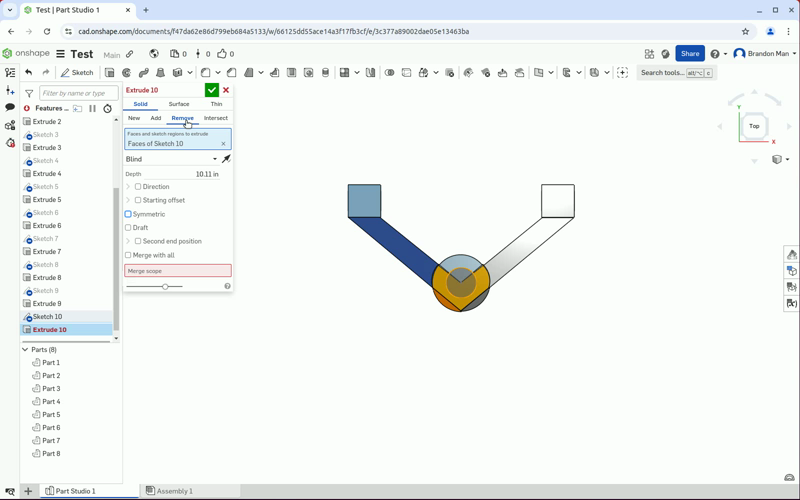
key(space)
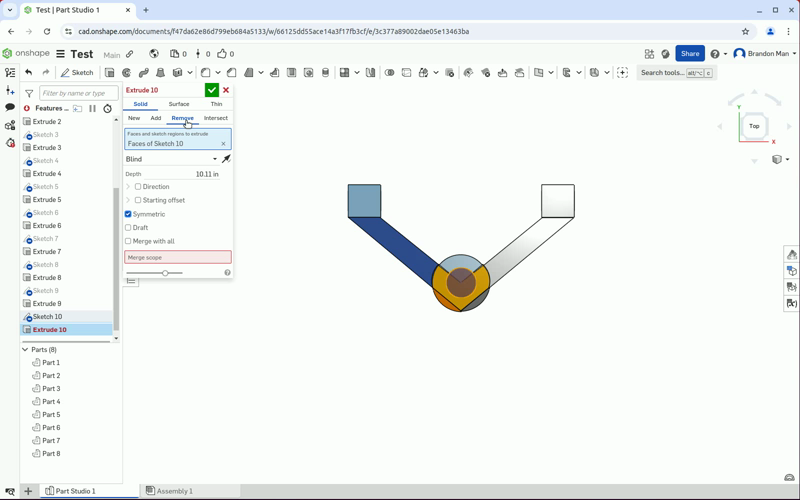
key(tab, 2)
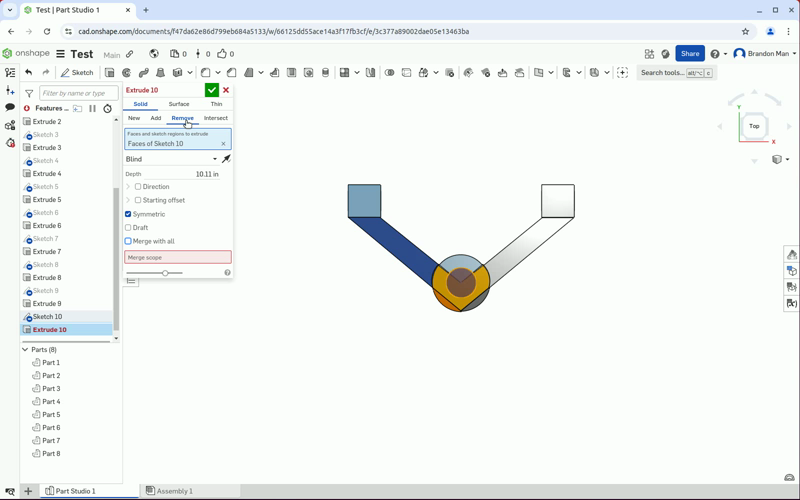
key(space)
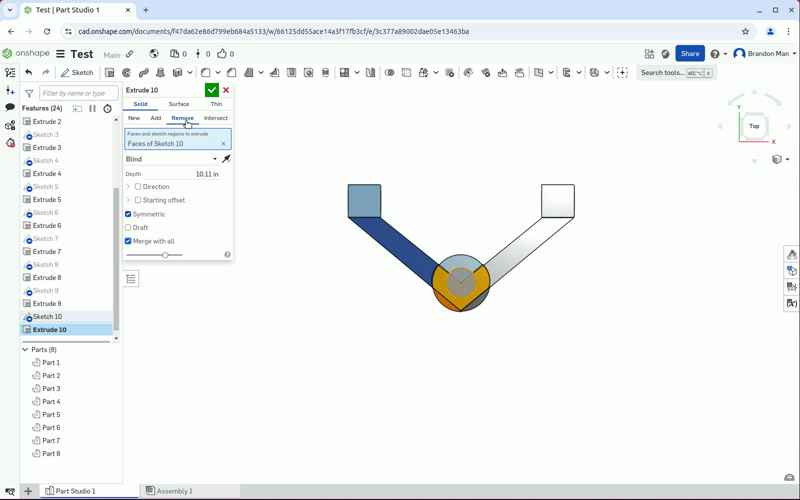
key(enter)
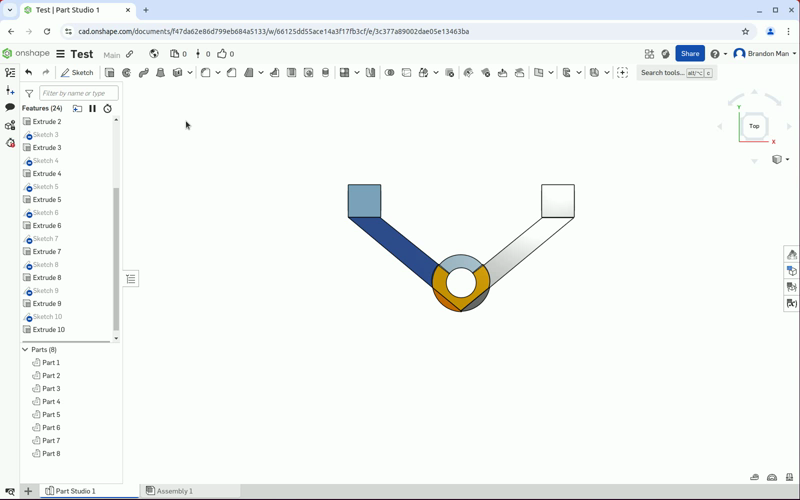
key(shift+h)
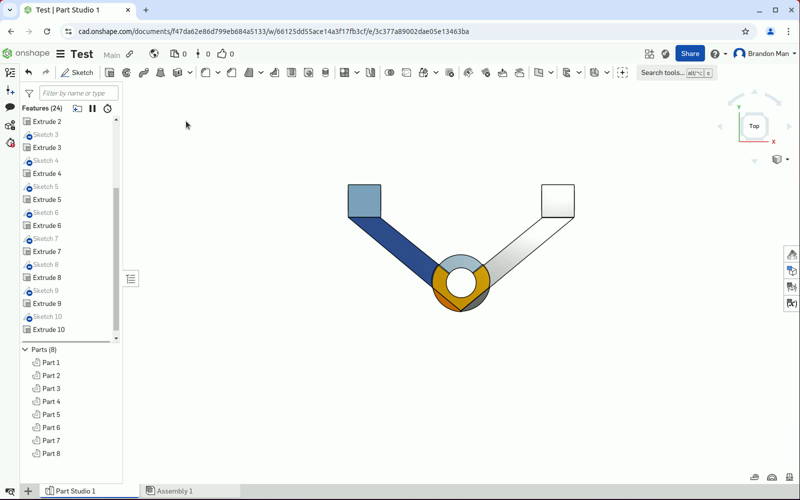
key(shift+h)
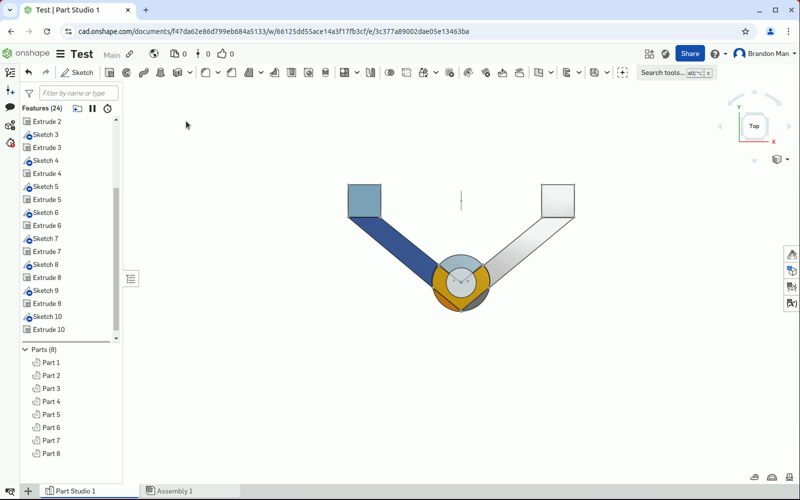
key(shift+7)
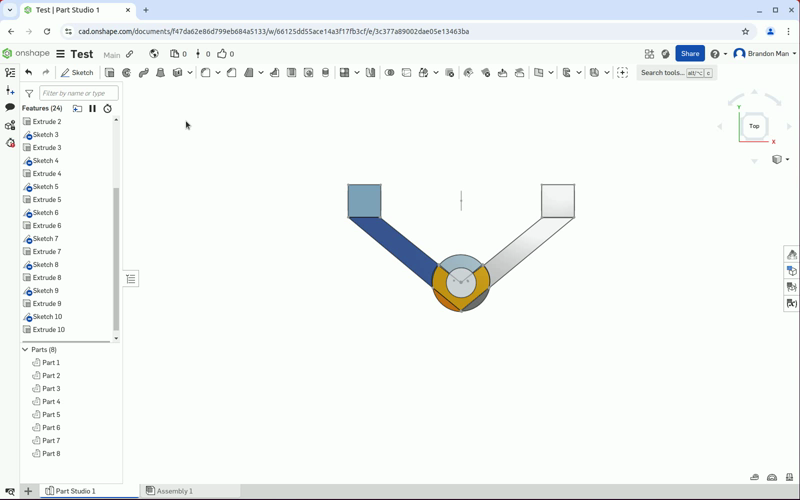
key(up, 3)
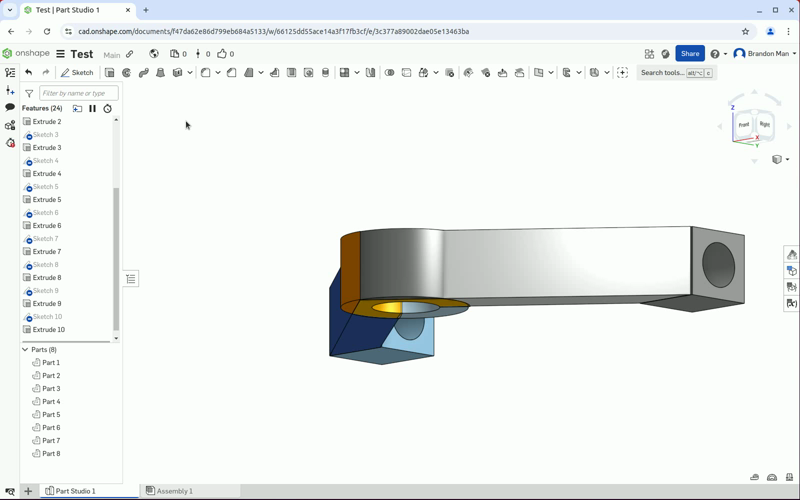
key(left, 3)
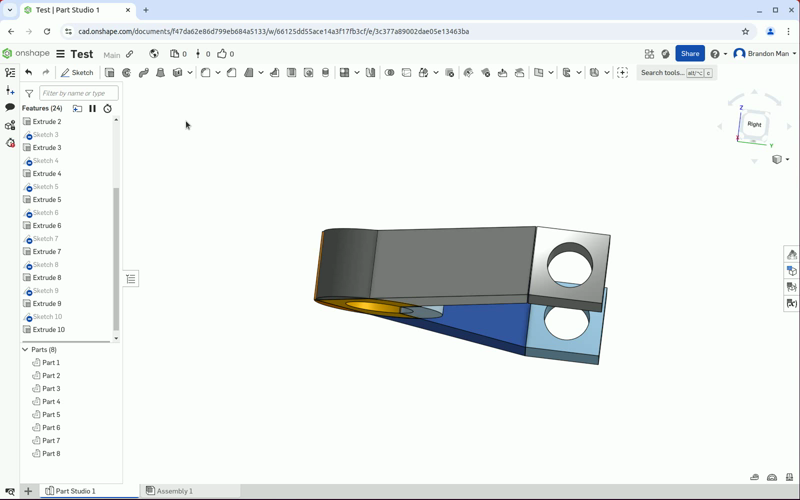
key(right, 3)
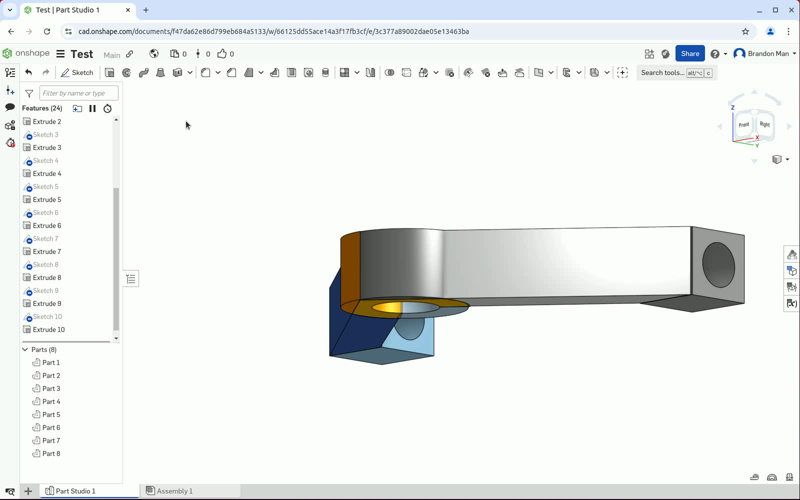
key(down, 3)
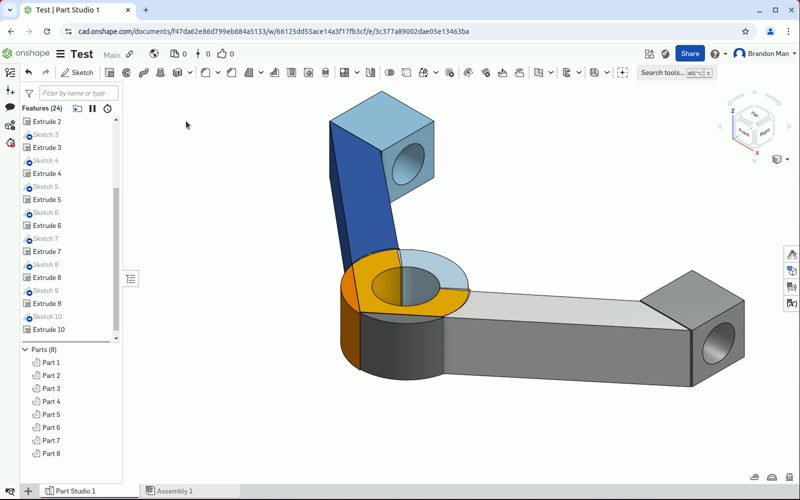
mouse_move(69, 85)
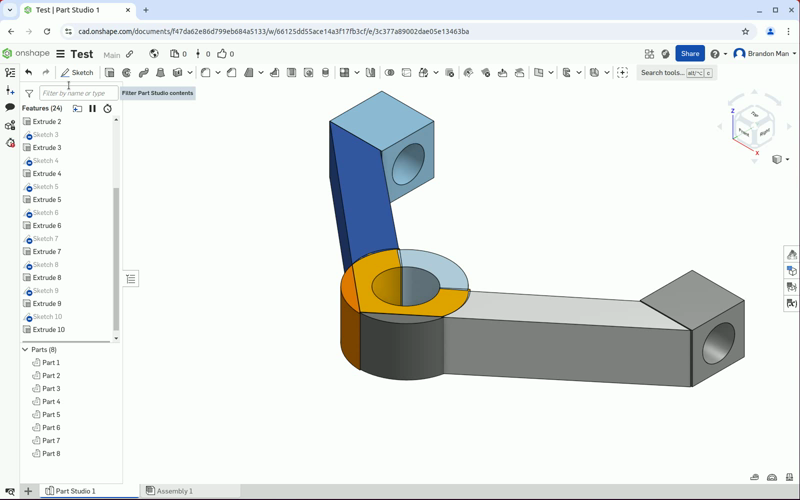
click(69, 85)